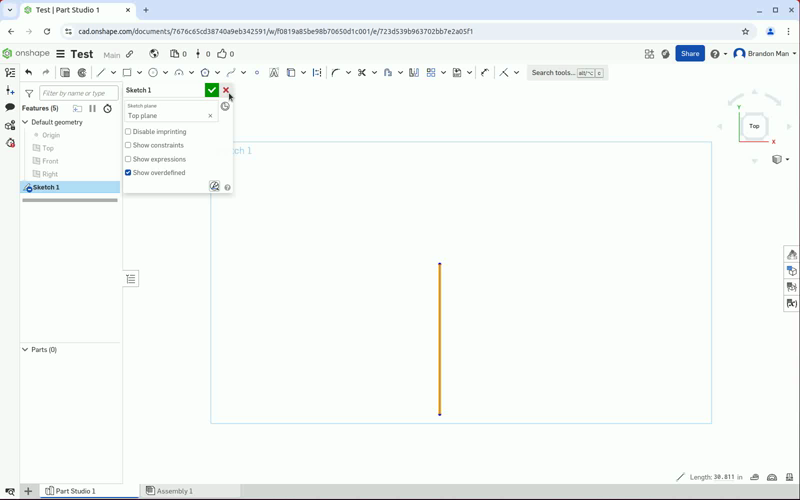
key(shift+h)
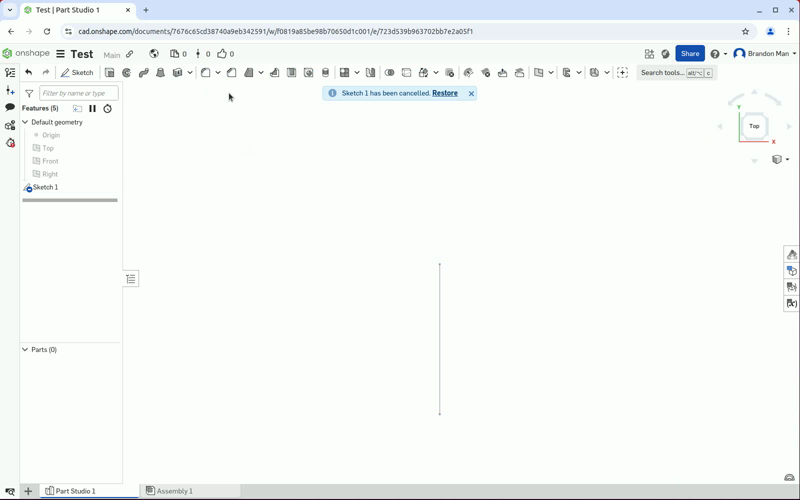
key(shift+s)
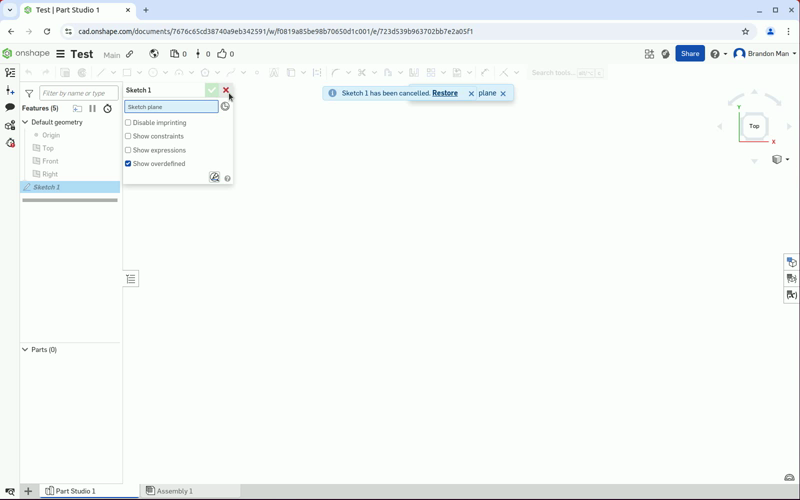
mouse_move(73, 150)
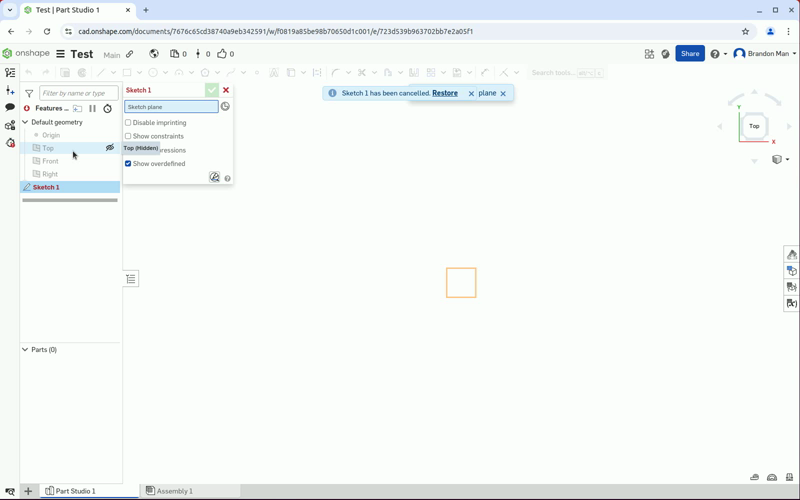
click(73, 150)
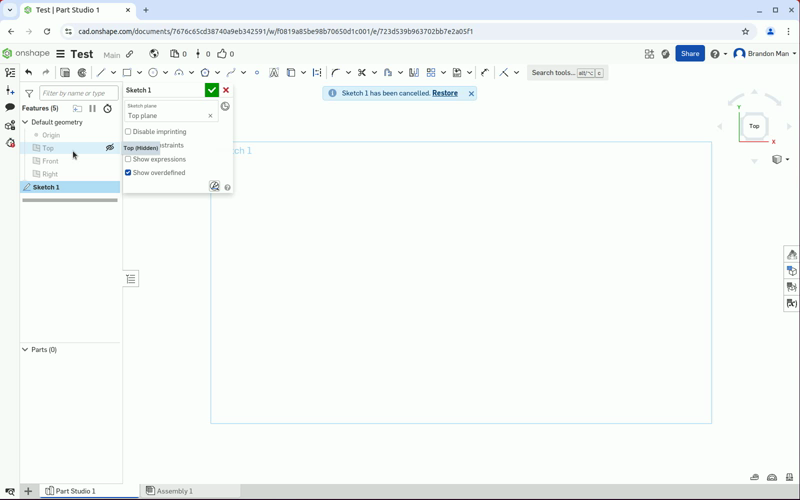
mouse_move(73, 352)
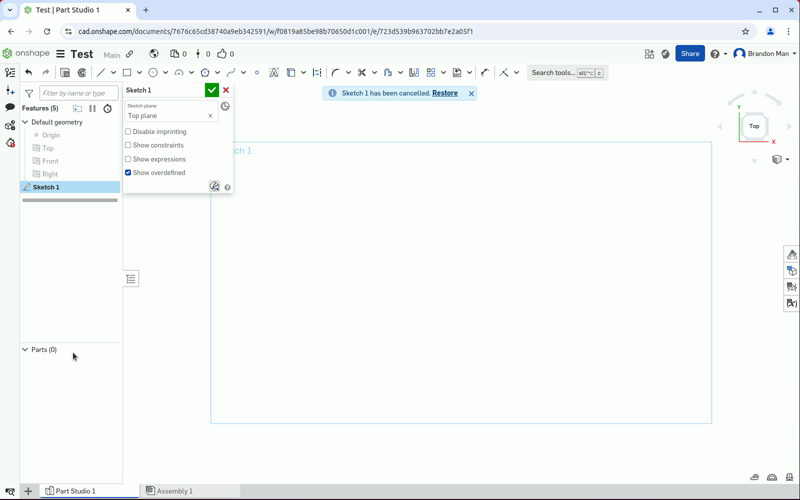
key(y)
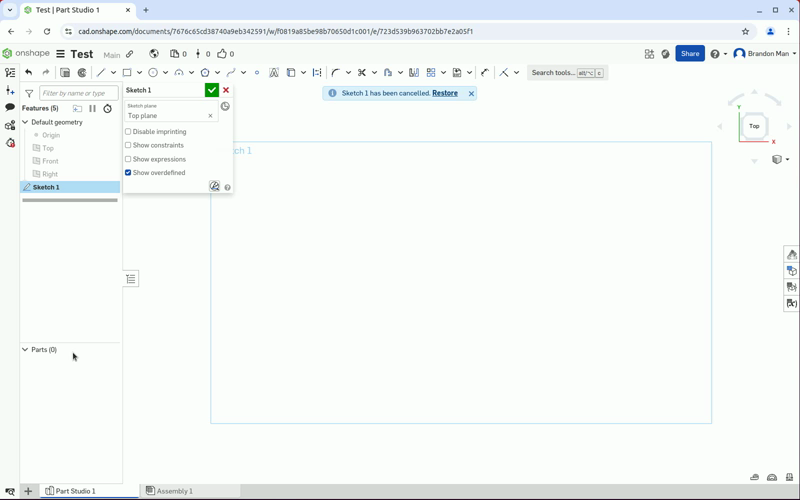
key(l)
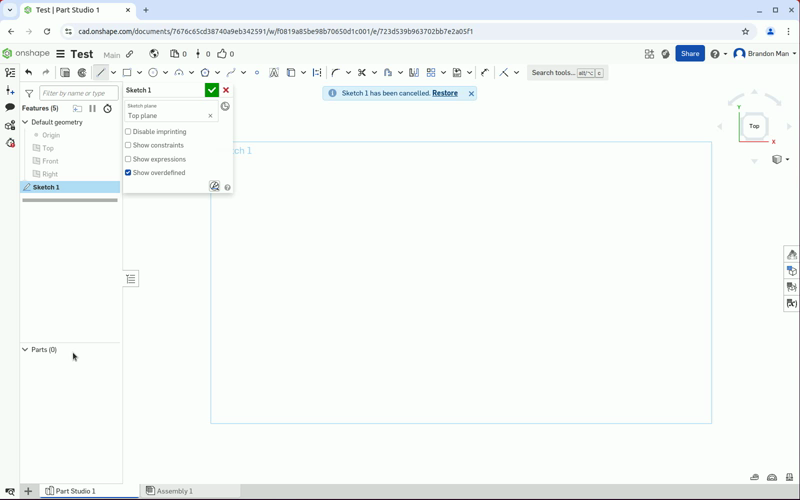
key_down(shift)
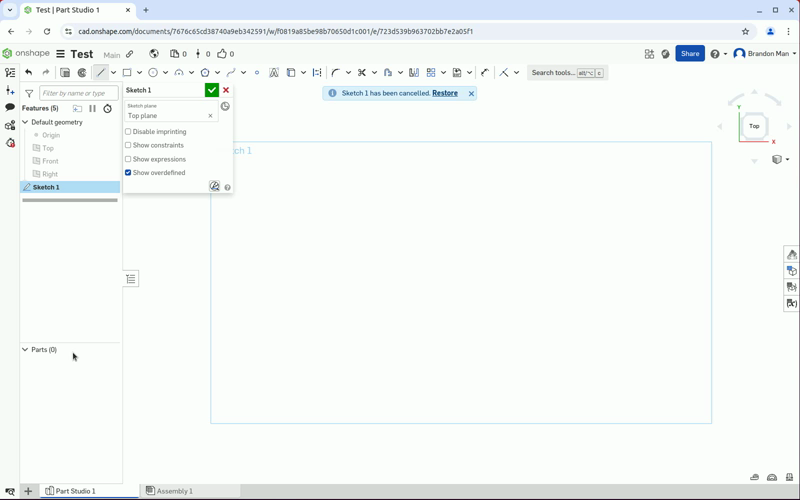
mouse_move(396, 282)
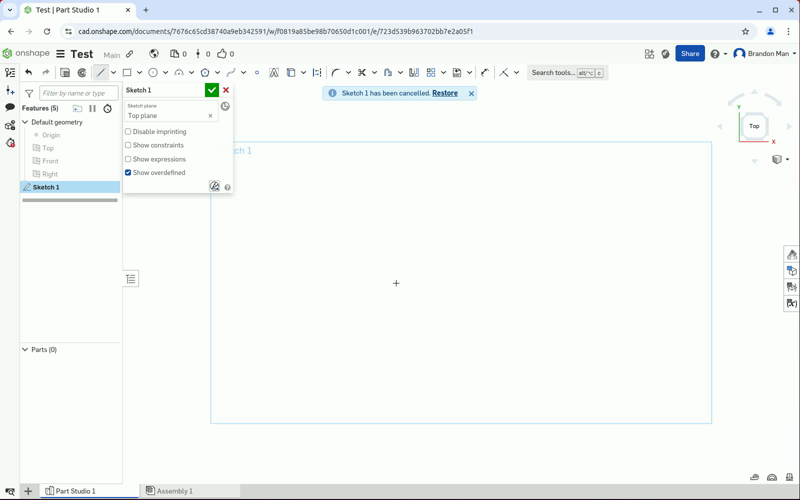
click(396, 282)
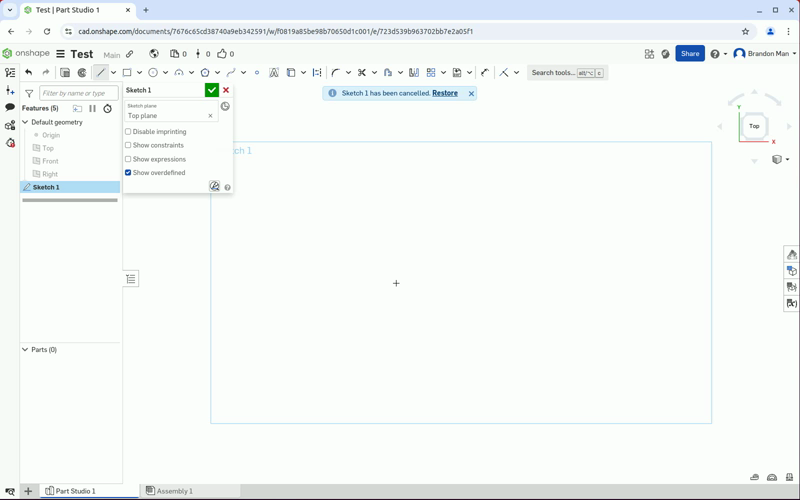
key_up(shift)
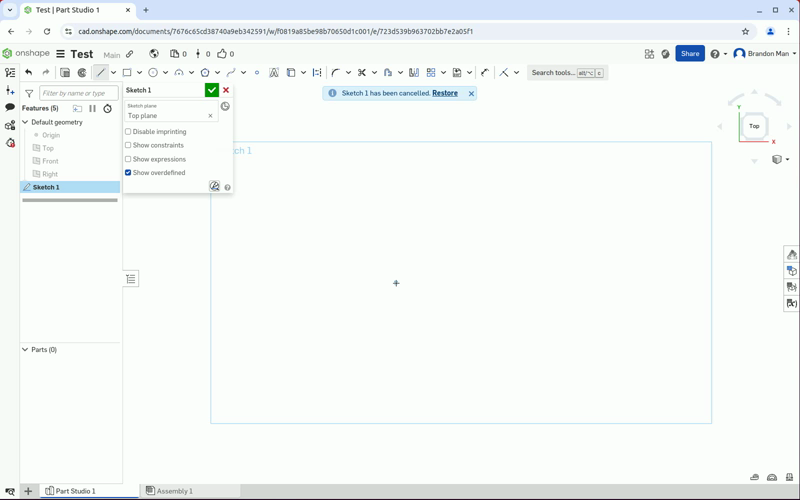
key_down(shift)
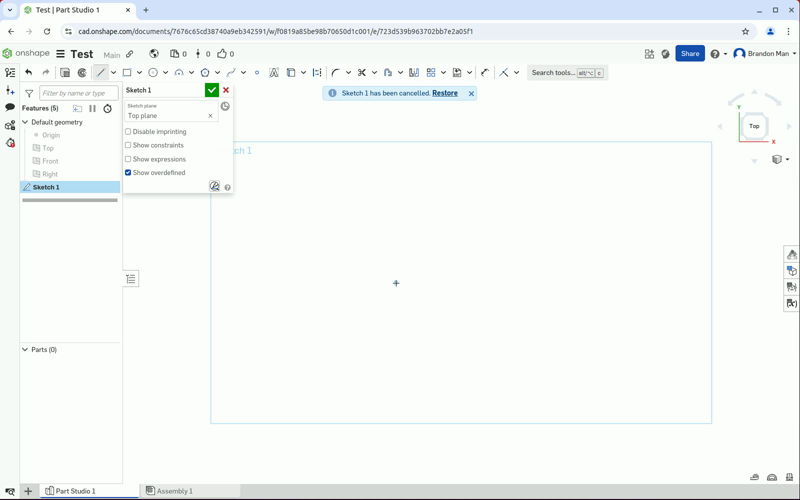
mouse_move(426, 282)
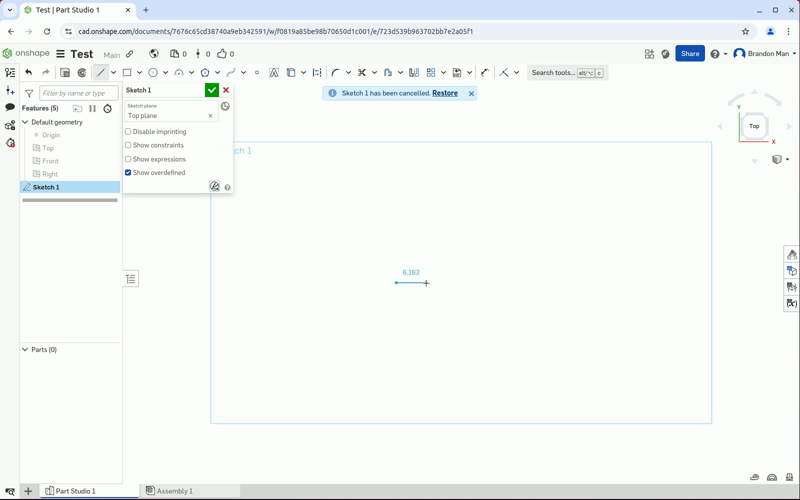
mouse_move(449, 282)
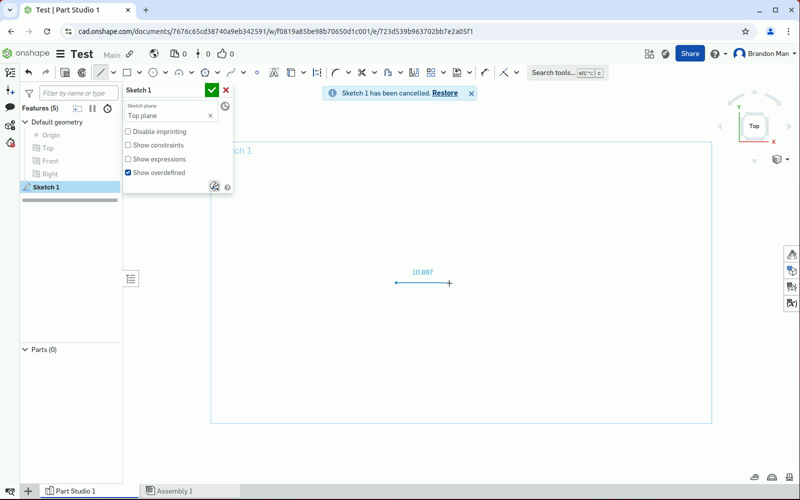
click(449, 282)
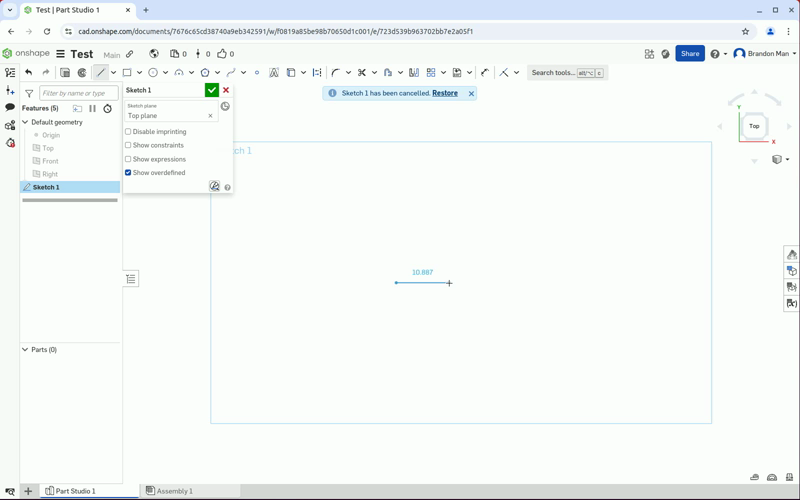
key_up(shift)
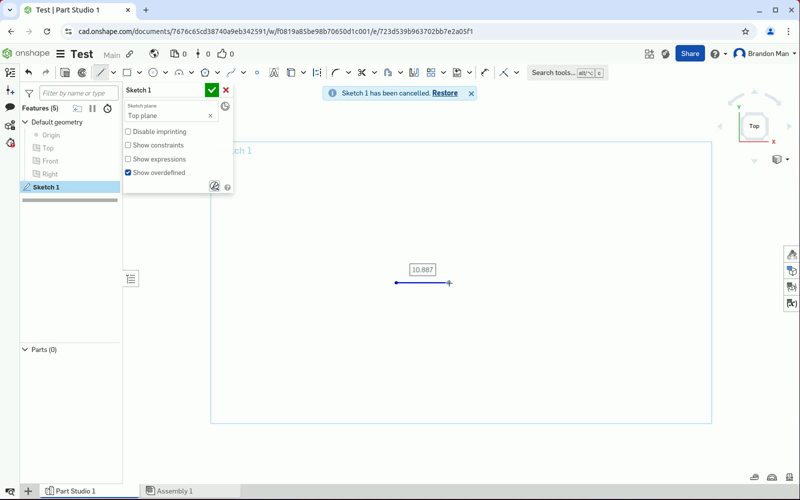
key_down(shift)
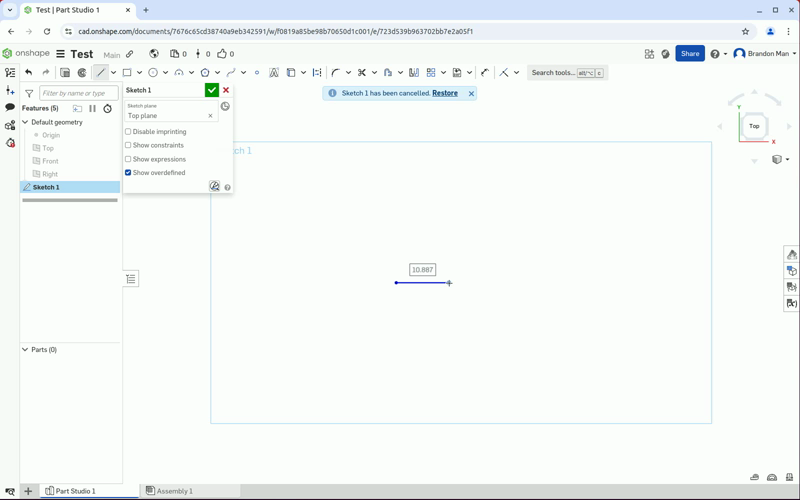
mouse_move(479, 282)
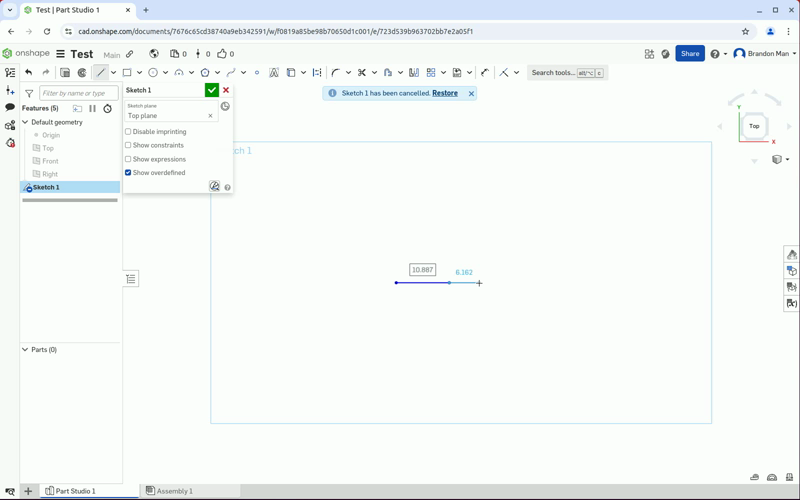
mouse_move(449, 264)
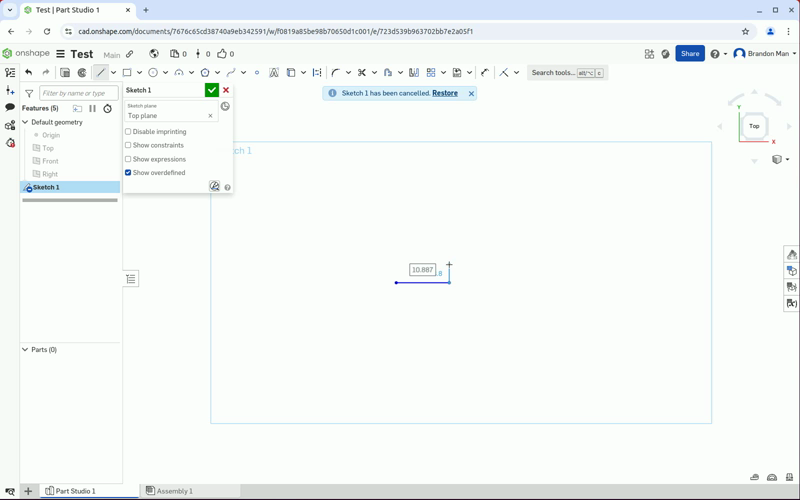
click(449, 264)
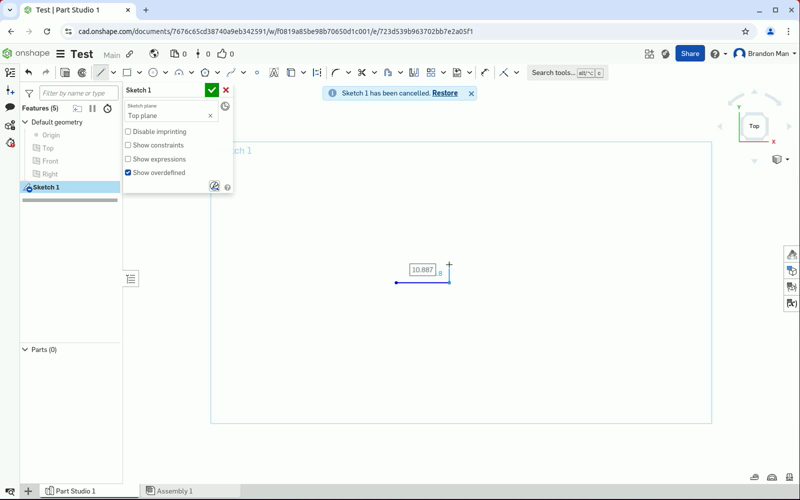
key_up(shift)
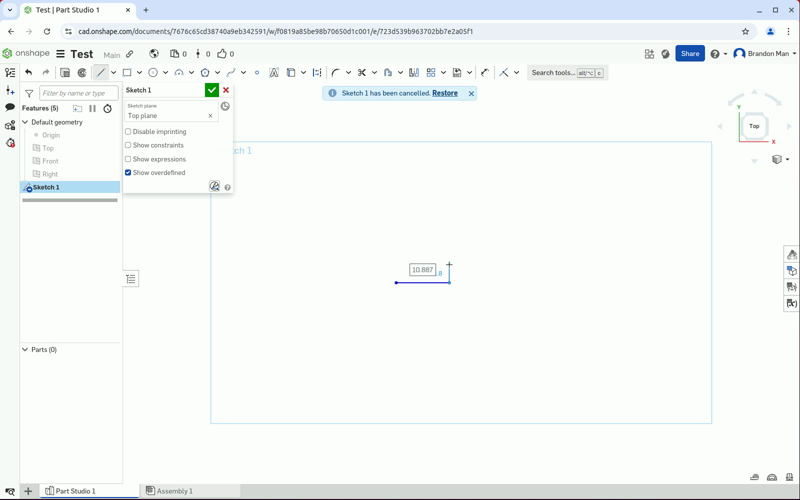
key_down(shift)
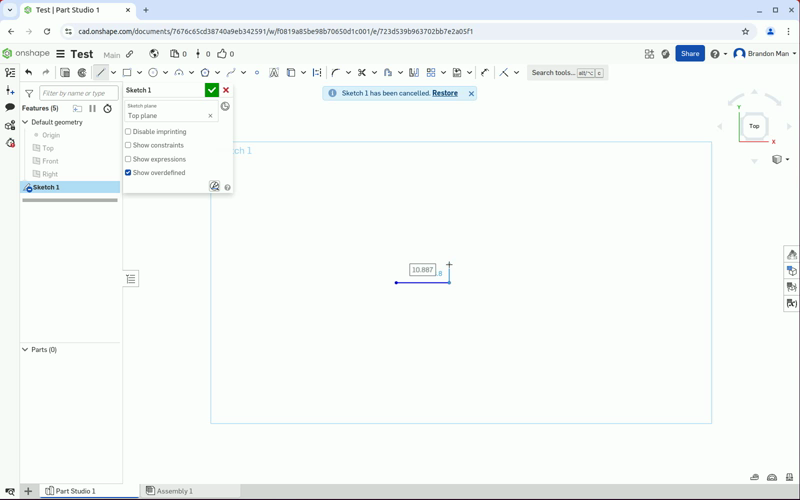
mouse_move(479, 264)
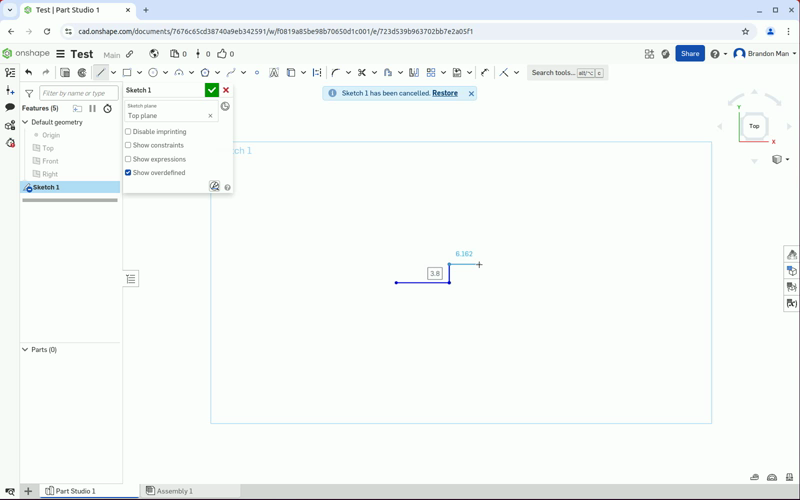
mouse_move(472, 264)
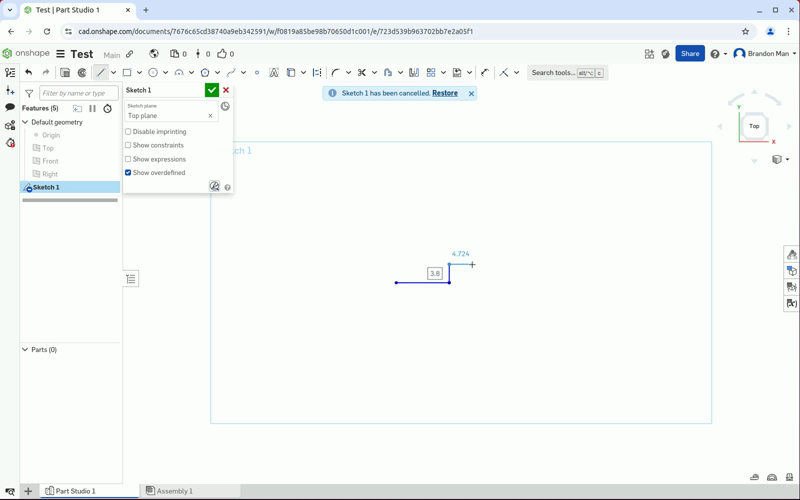
click(472, 264)
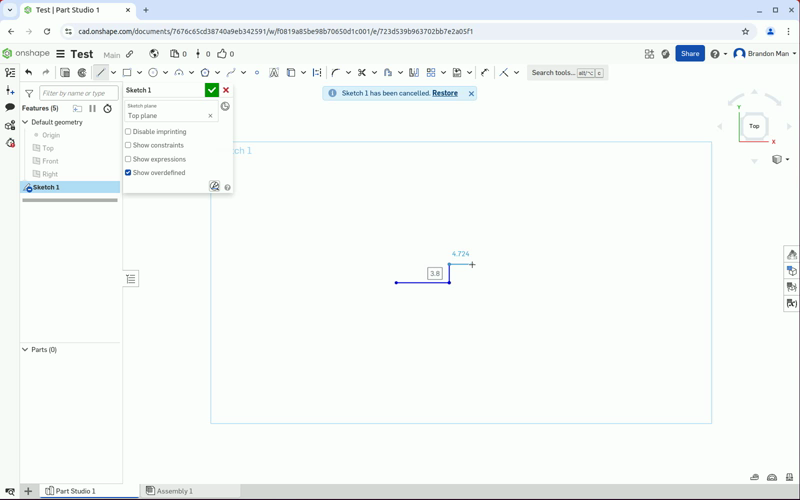
key_up(shift)
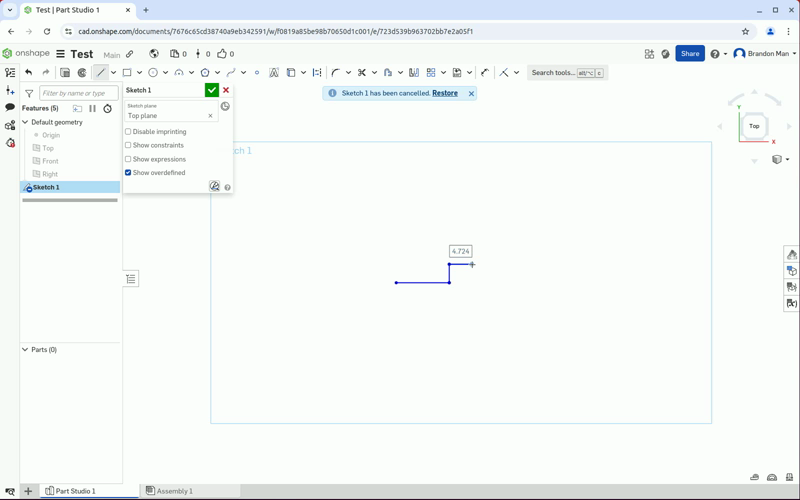
key_down(shift)
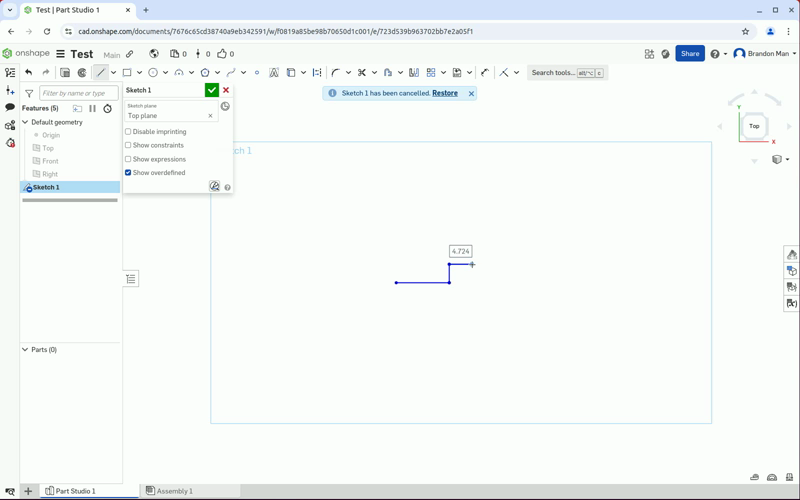
mouse_move(502, 264)
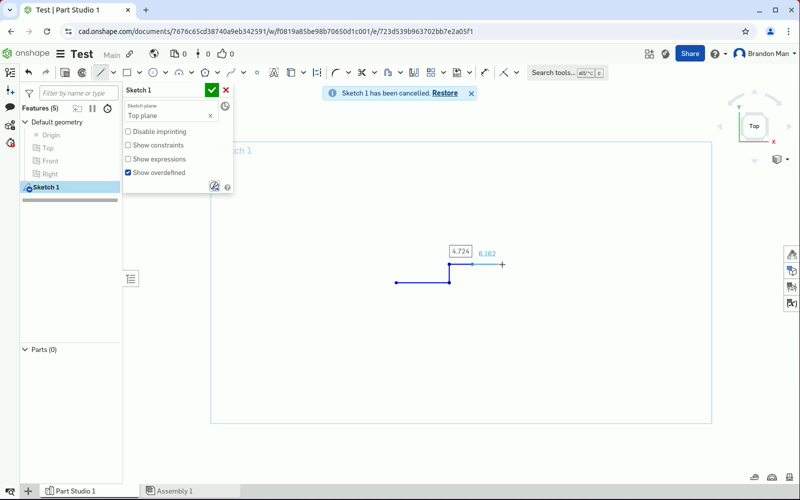
mouse_move(472, 282)
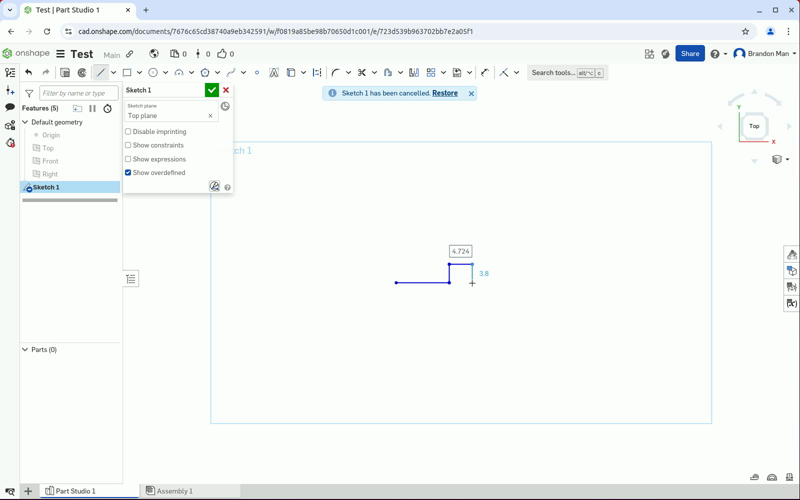
click(472, 282)
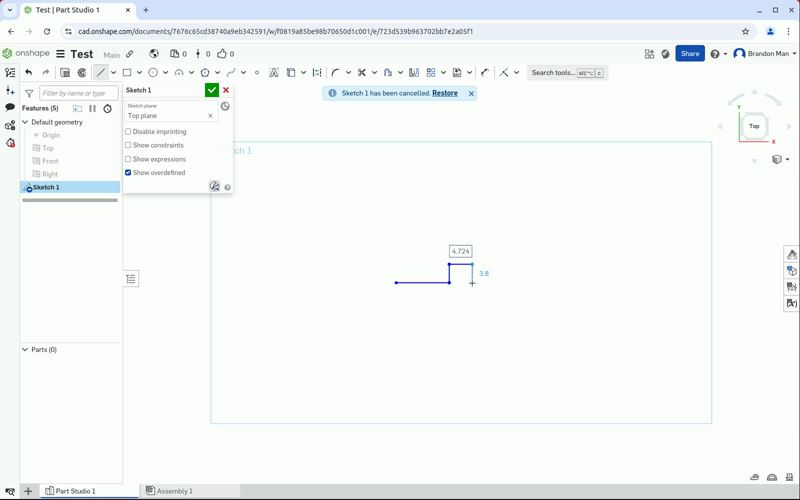
key_up(shift)
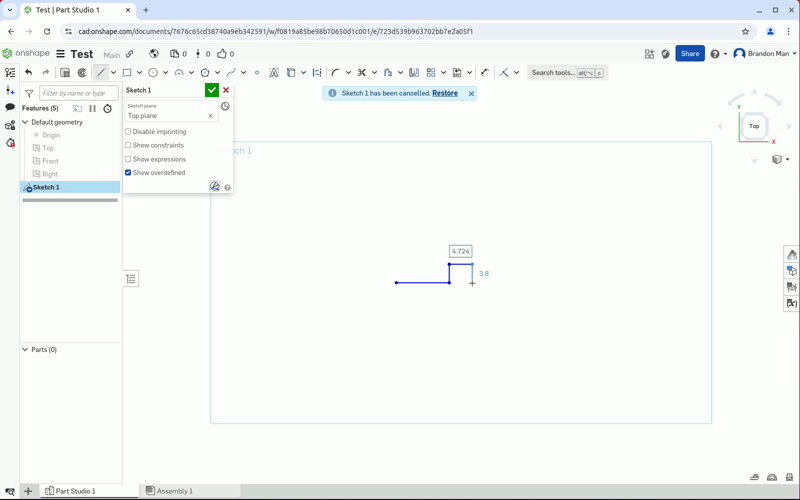
key_down(shift)
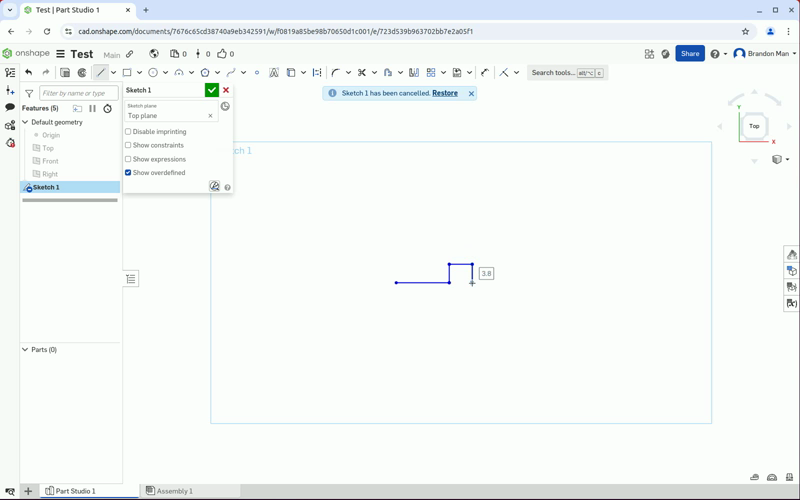
mouse_move(502, 282)
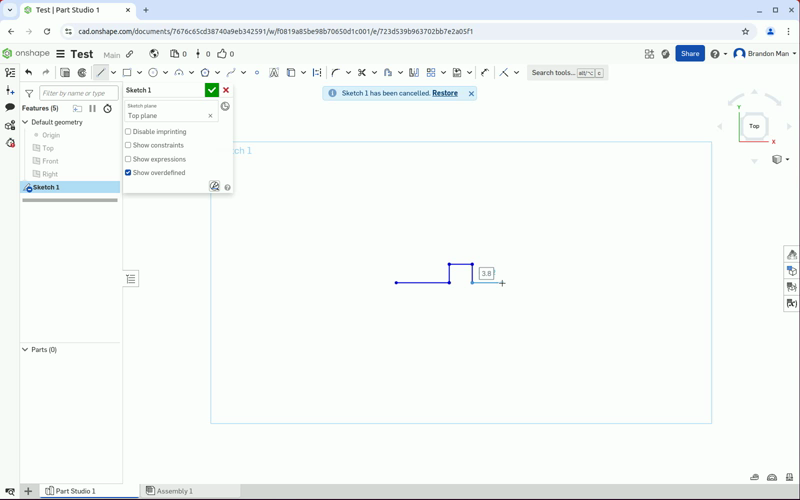
mouse_move(525, 282)
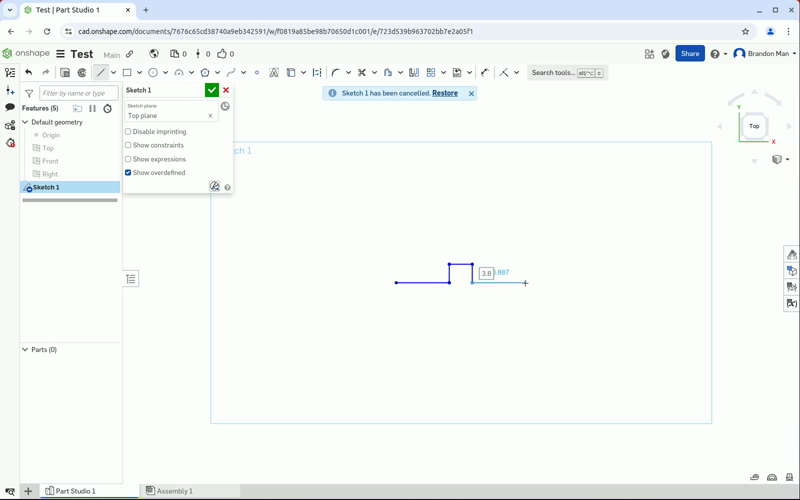
click(525, 282)
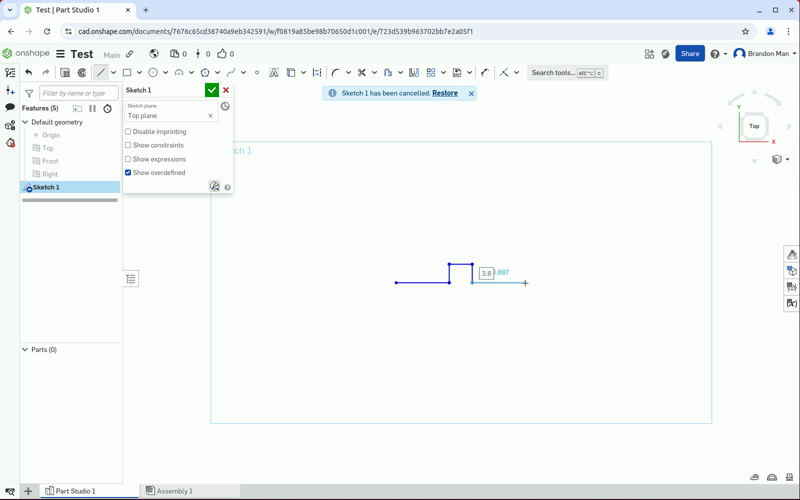
key_up(shift)
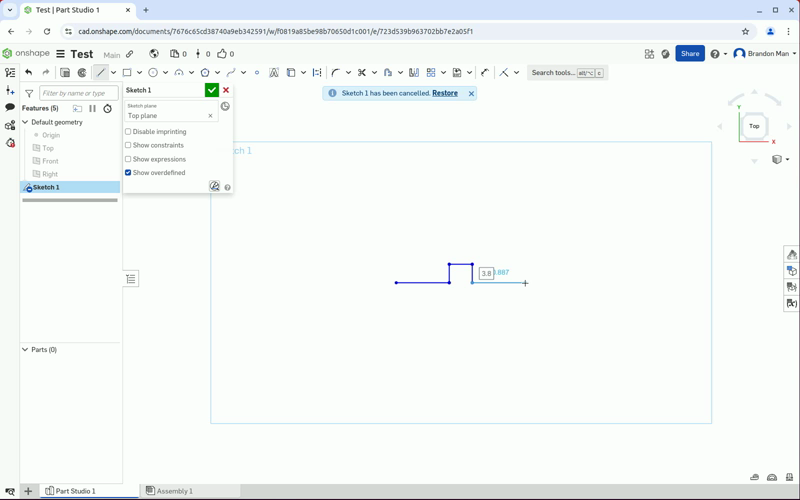
key_down(shift)
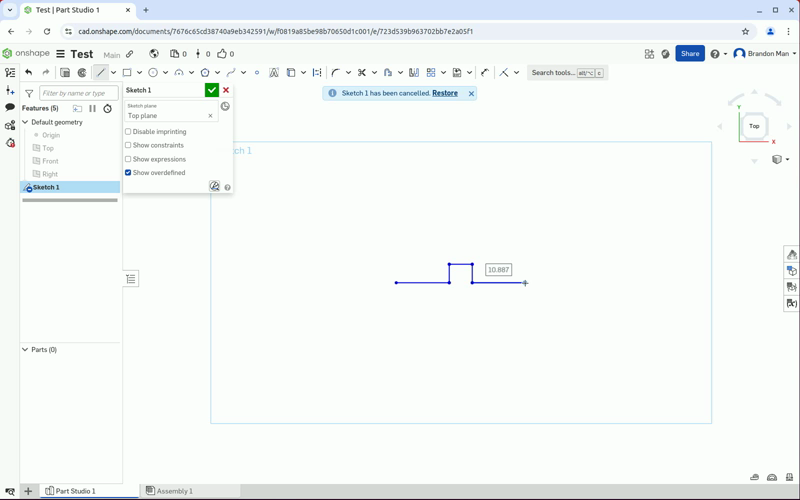
mouse_move(483, 224)
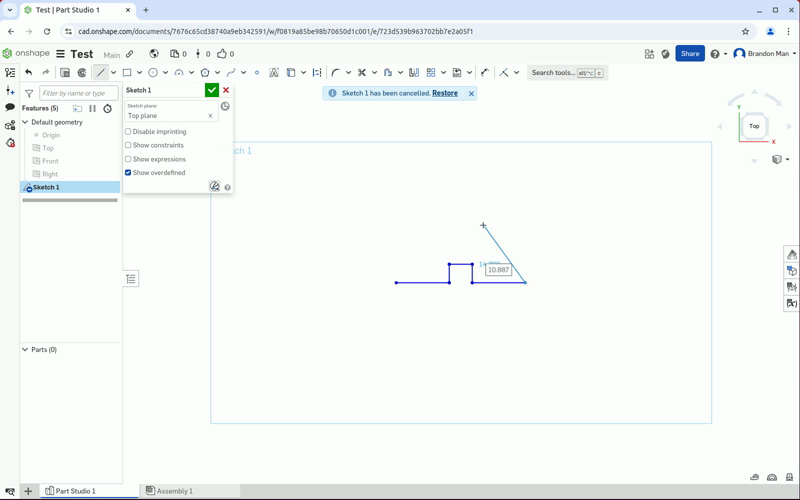
click(483, 224)
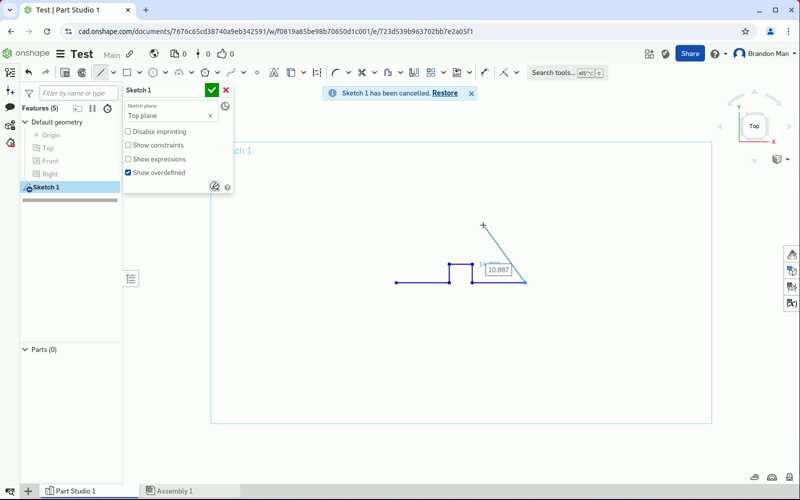
key_up(shift)
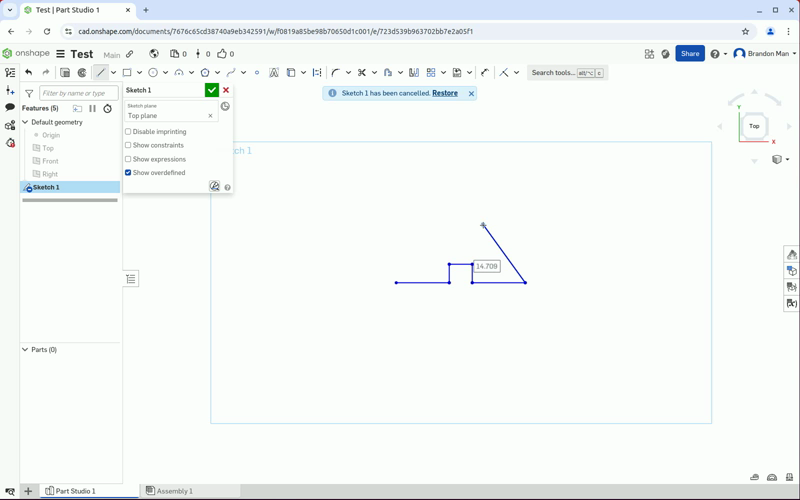
key_down(shift)
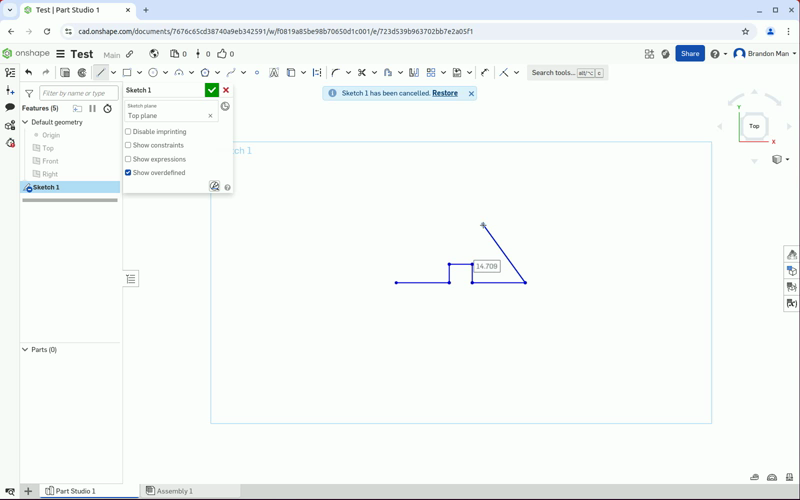
mouse_move(513, 224)
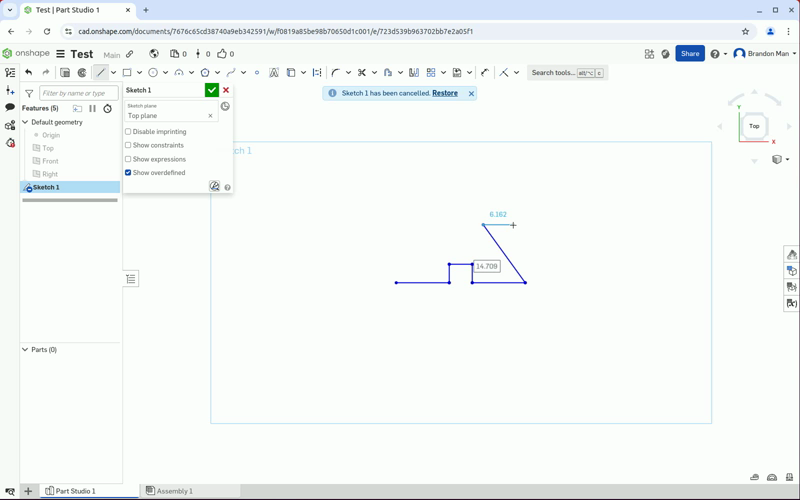
mouse_move(438, 224)
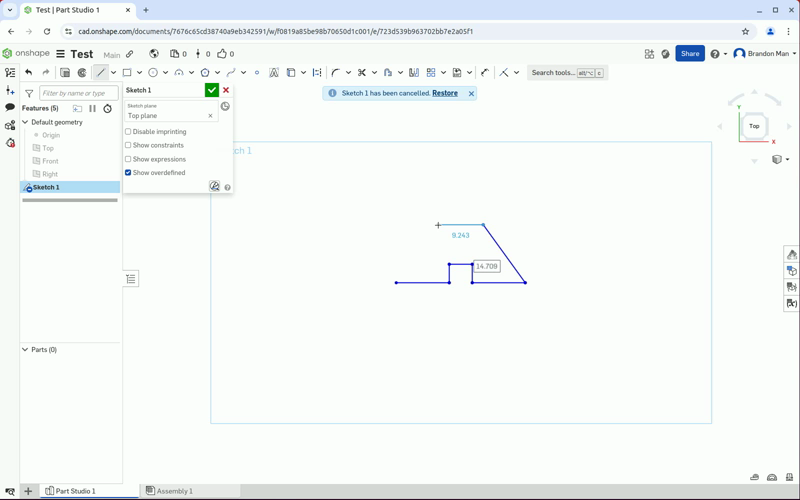
click(438, 224)
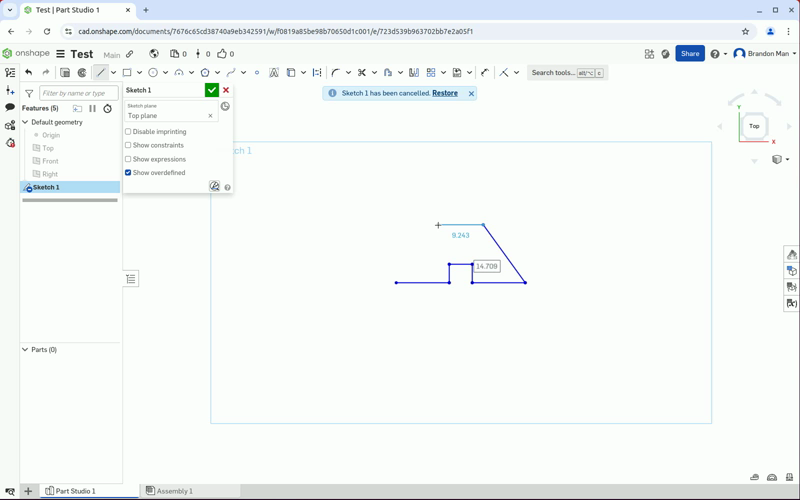
key_up(shift)
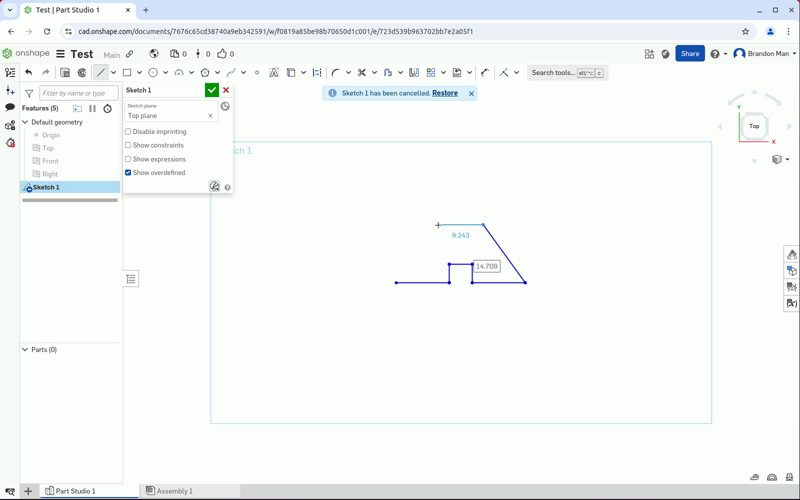
key_down(shift)
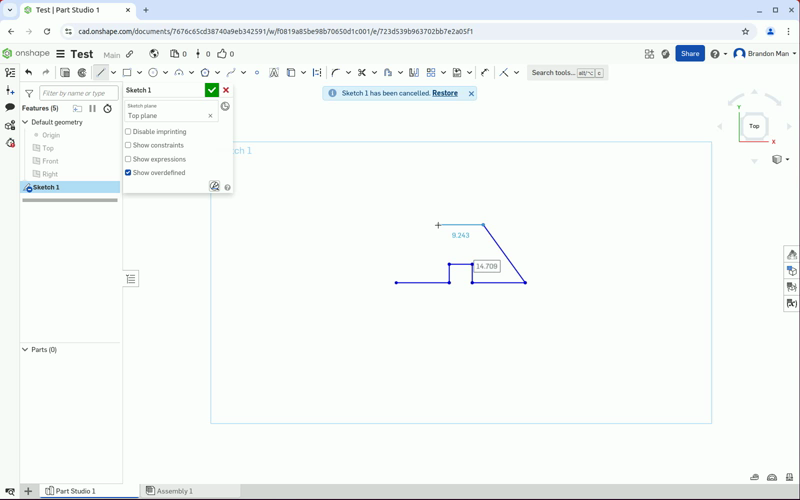
mouse_move(396, 282)
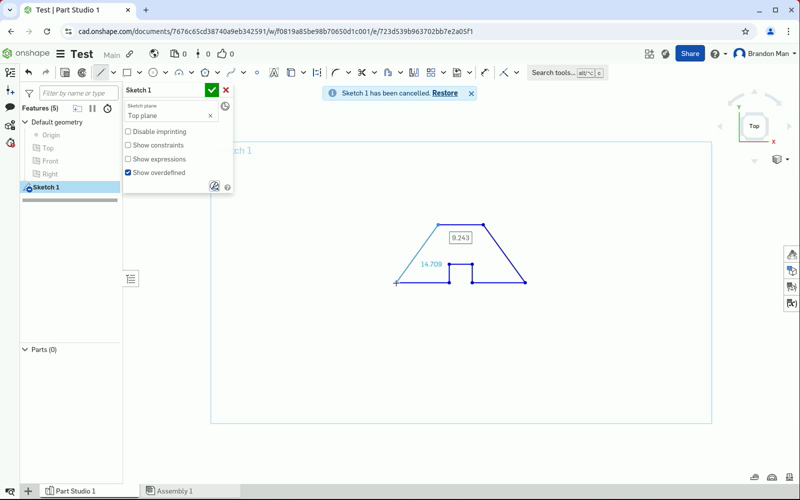
key_up(shift)
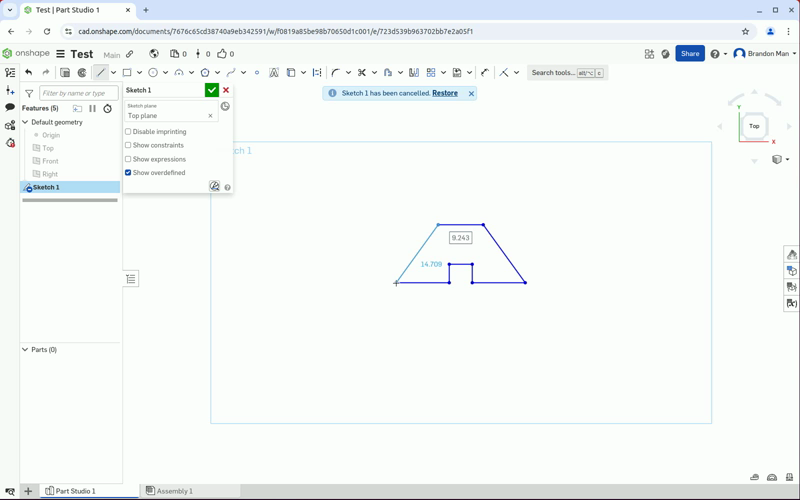
click(396, 282)
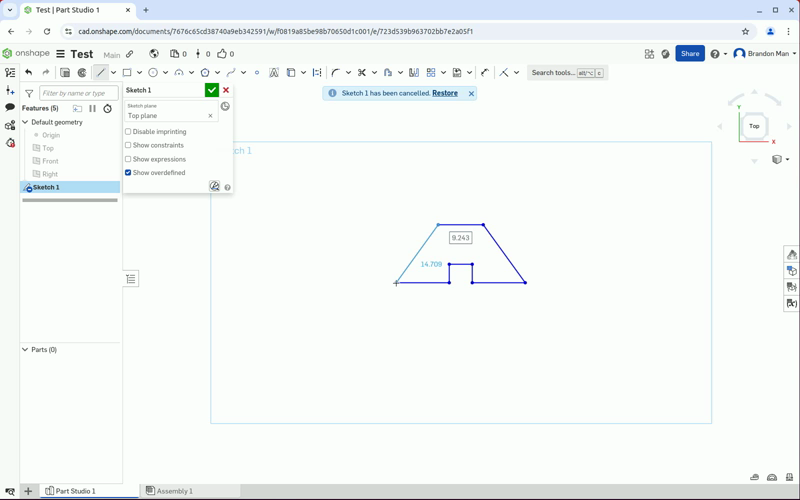
key(esc)
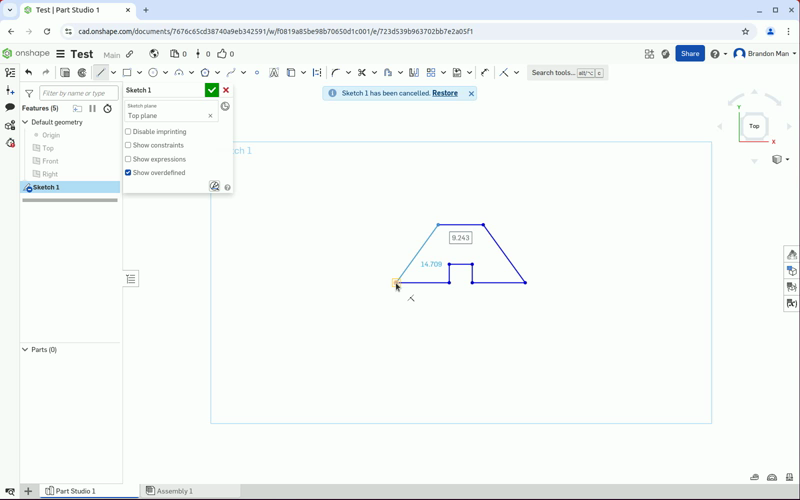
mouse_move(428, 272)
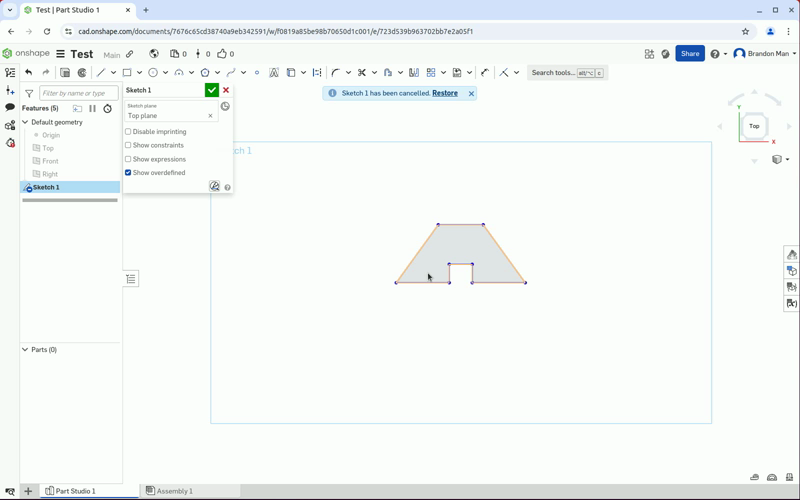
click(428, 272)
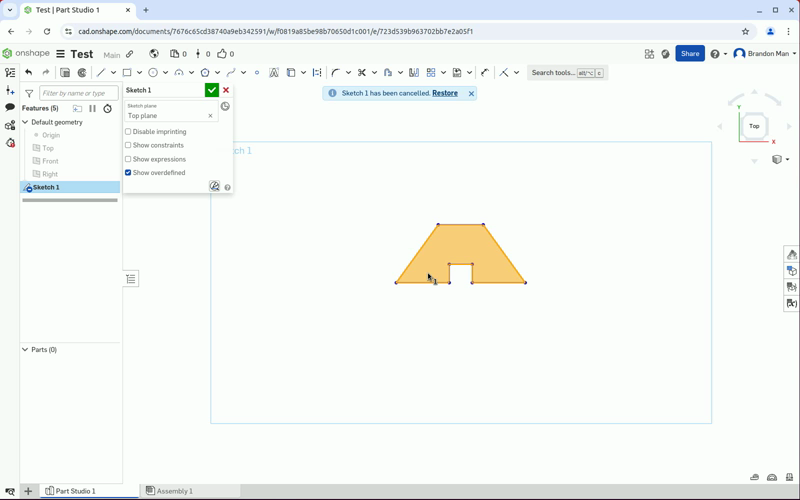
mouse_move(73, 352)
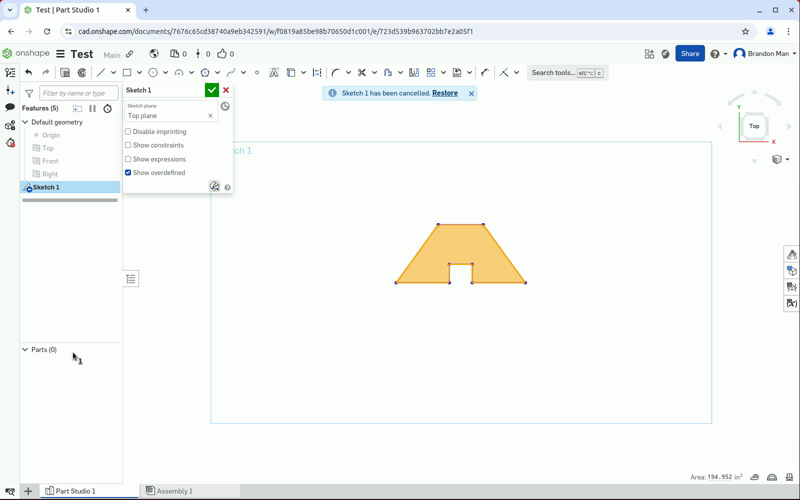
key(shift+y)
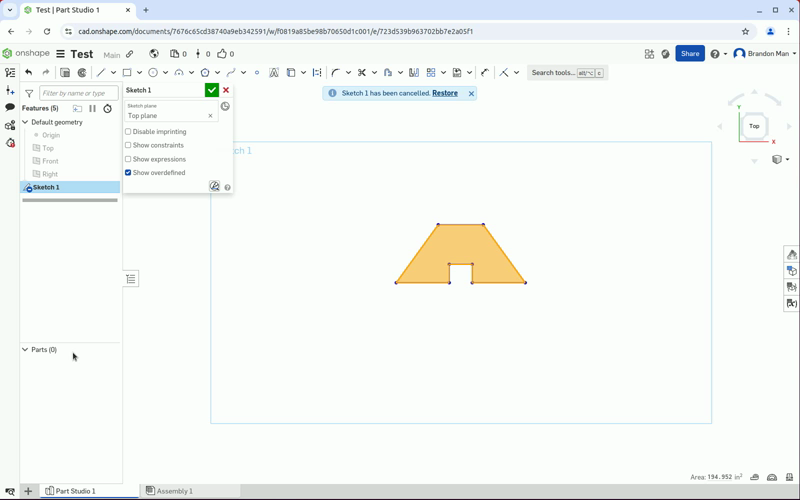
key(shift+e)
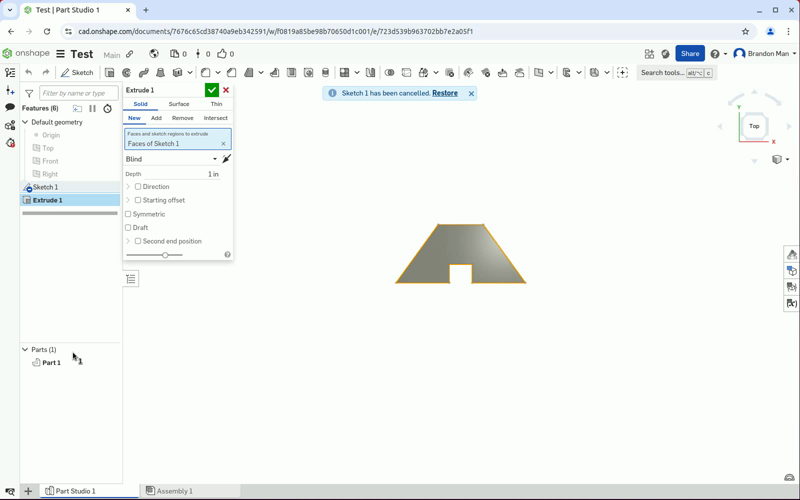
mouse_move(143, 106)
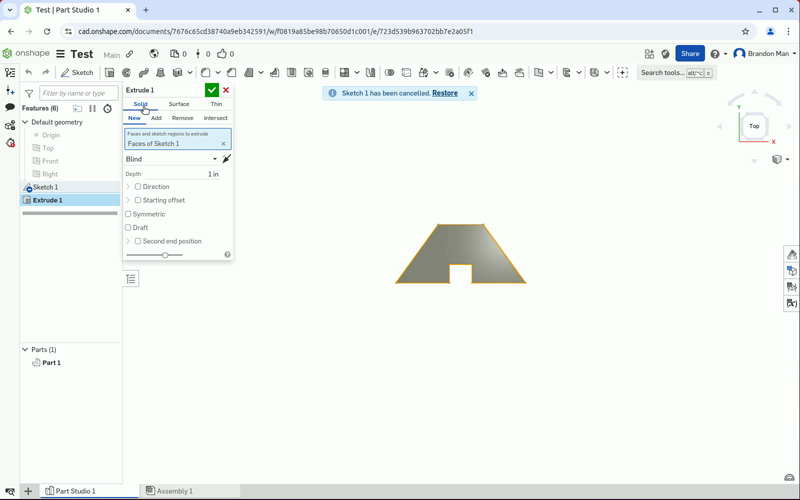
click(143, 106)
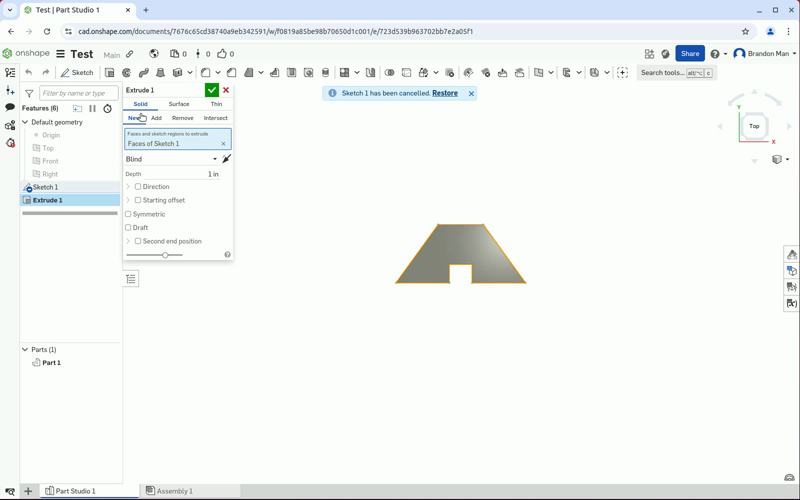
mouse_move(137, 120)
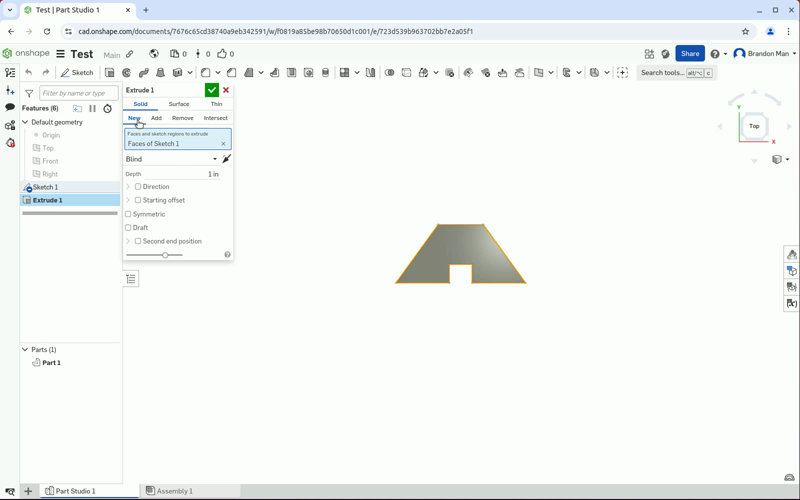
click(137, 120)
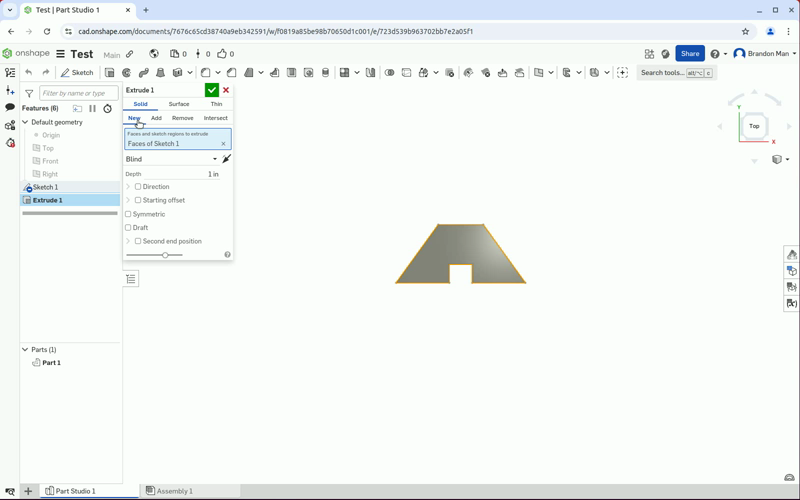
key(tab, 4)
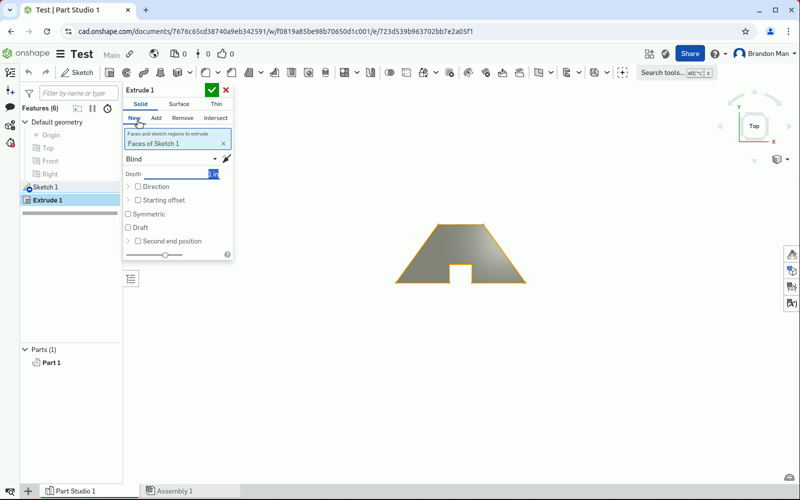
text(23.108)
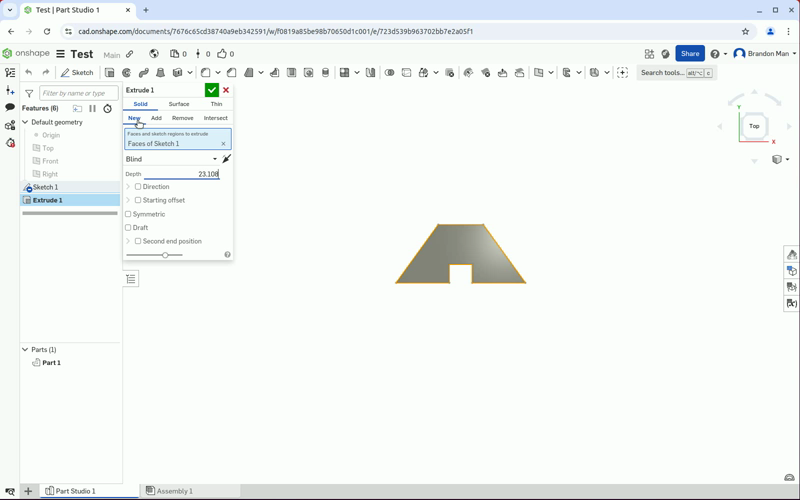
key(enter)
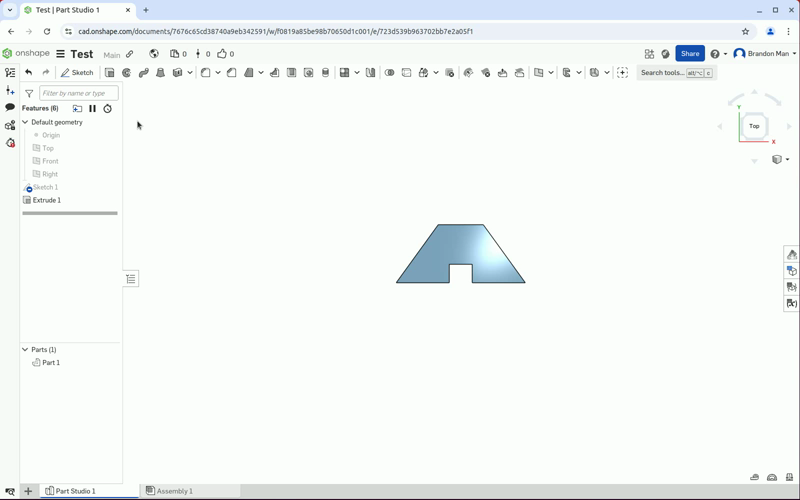
key(shift+h)
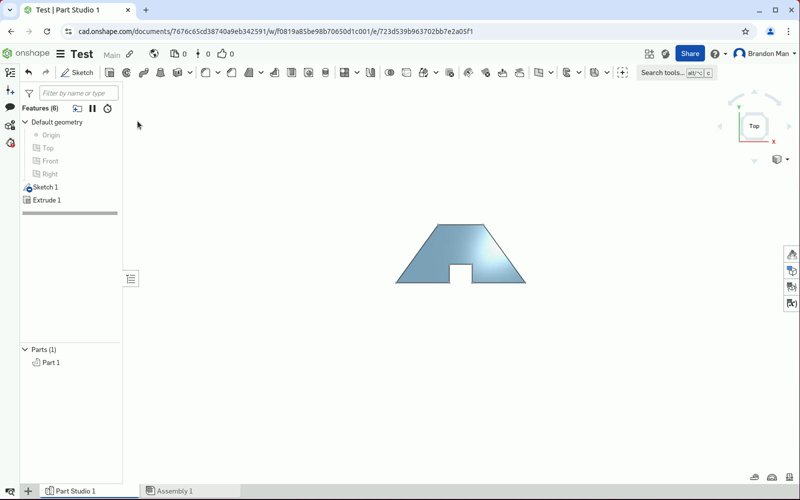
key(shift+h)
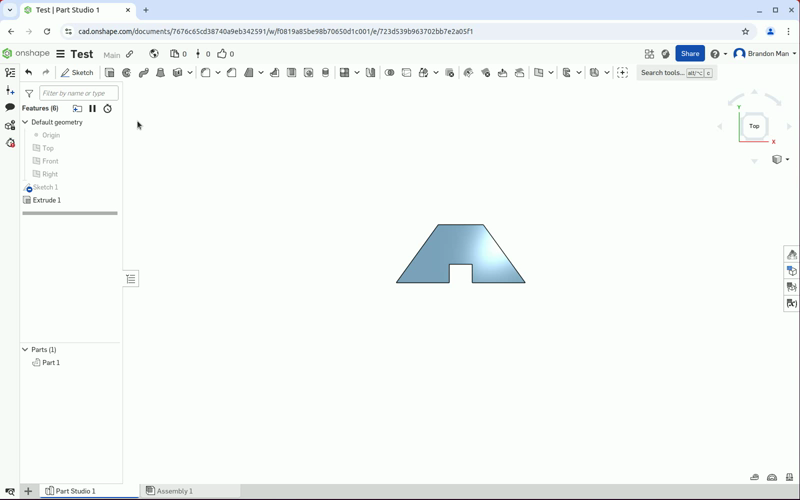
mouse_move(73, 189)
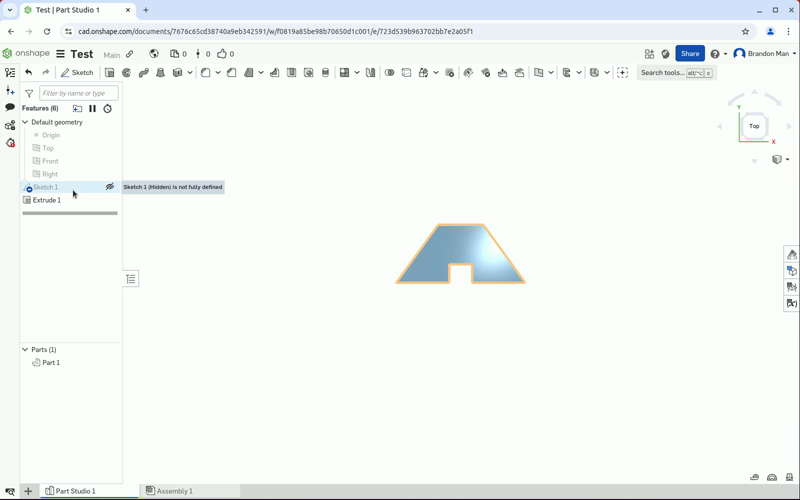
click(73, 189)
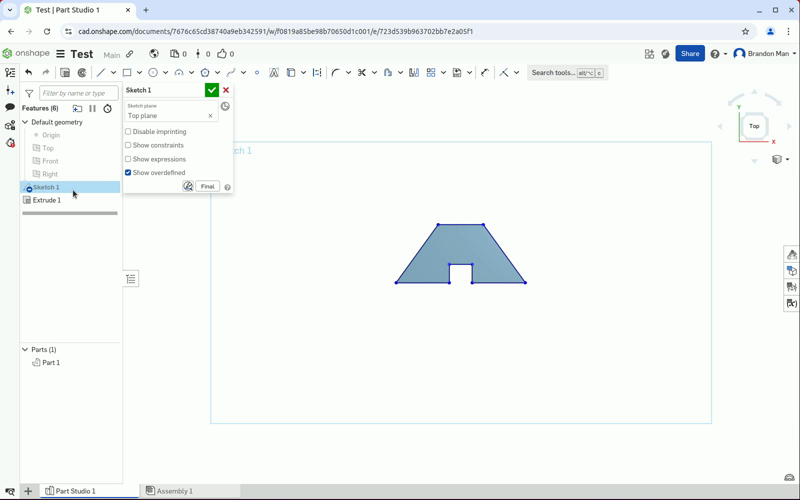
mouse_move(229, 92)
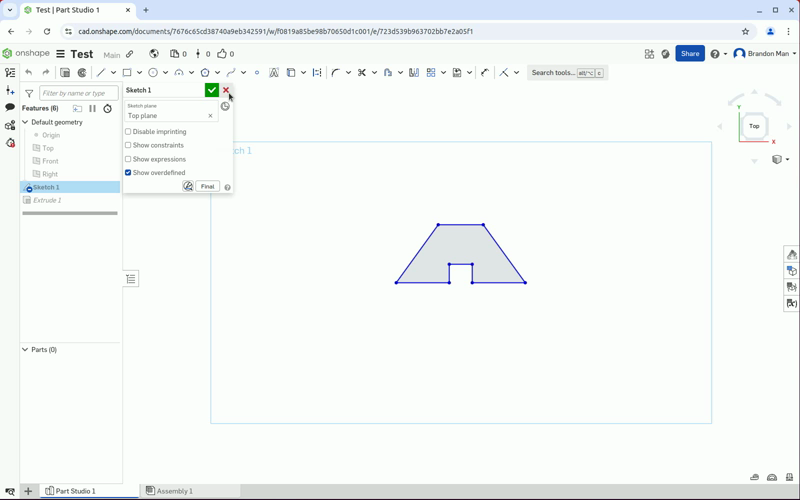
click(229, 92)
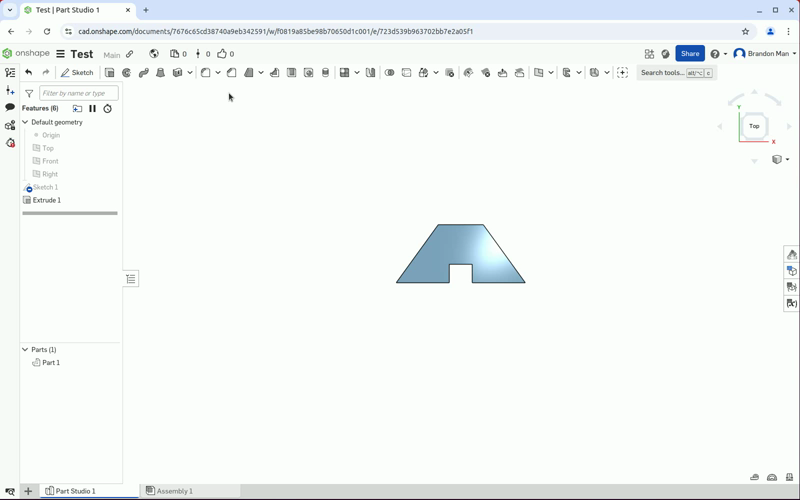
mouse_move(541, 75)
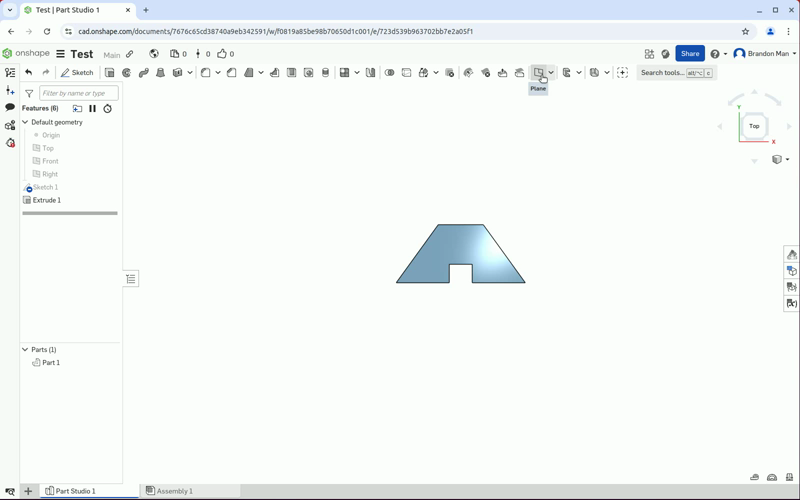
click(541, 75)
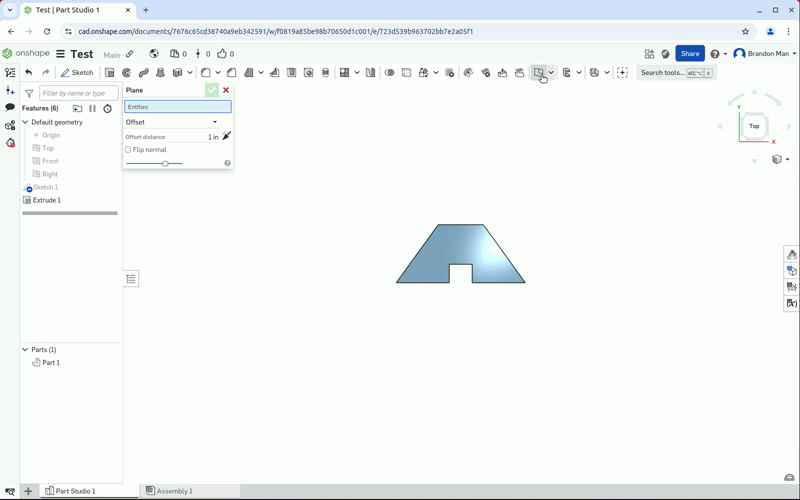
mouse_move(73, 150)
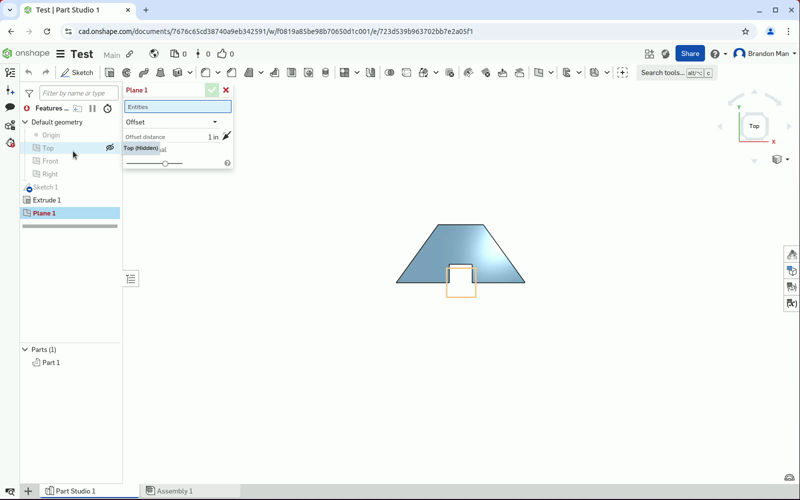
click(73, 150)
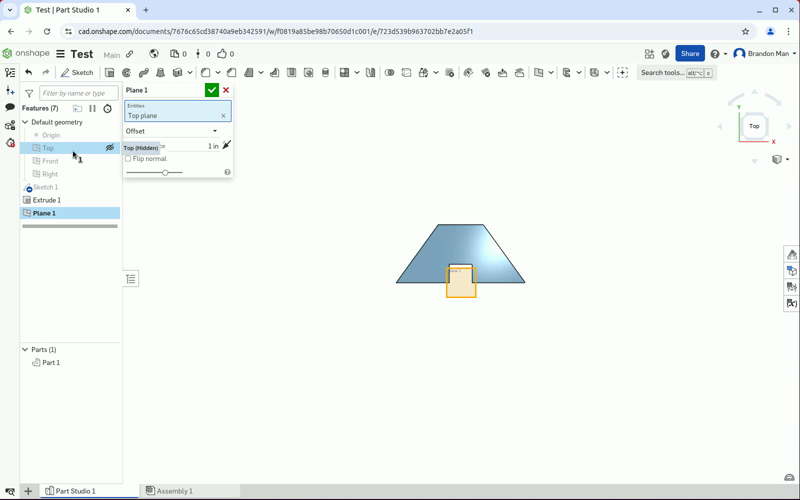
key(tab, 2)
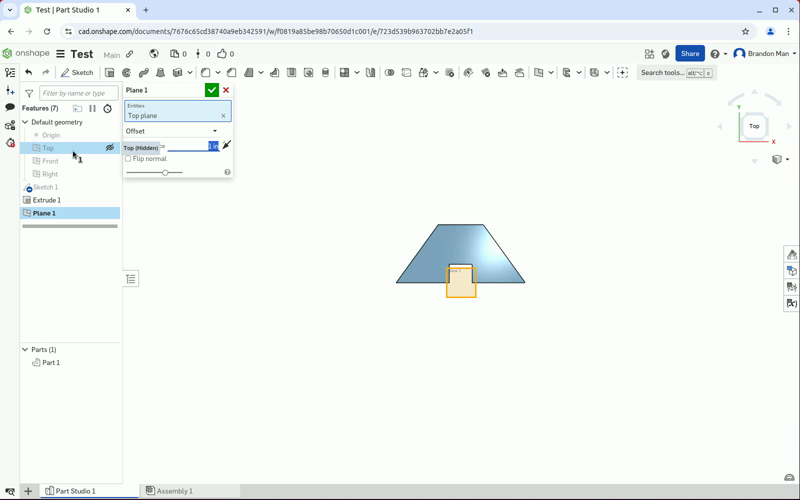
text(23.108)
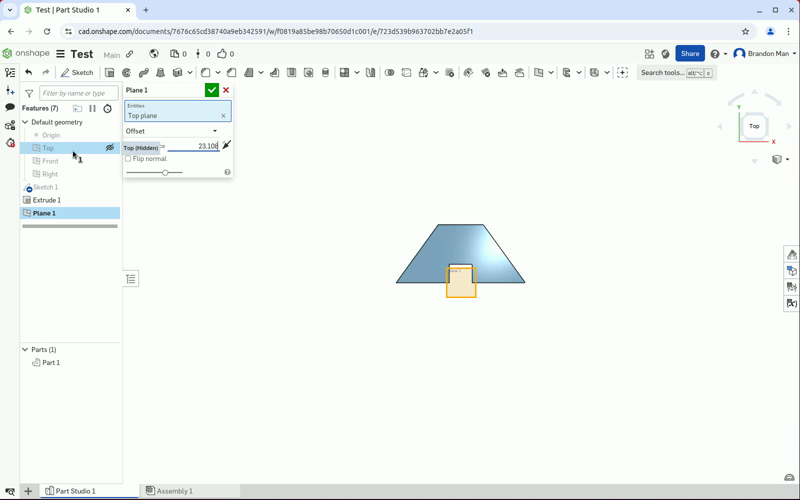
key(enter, 2)
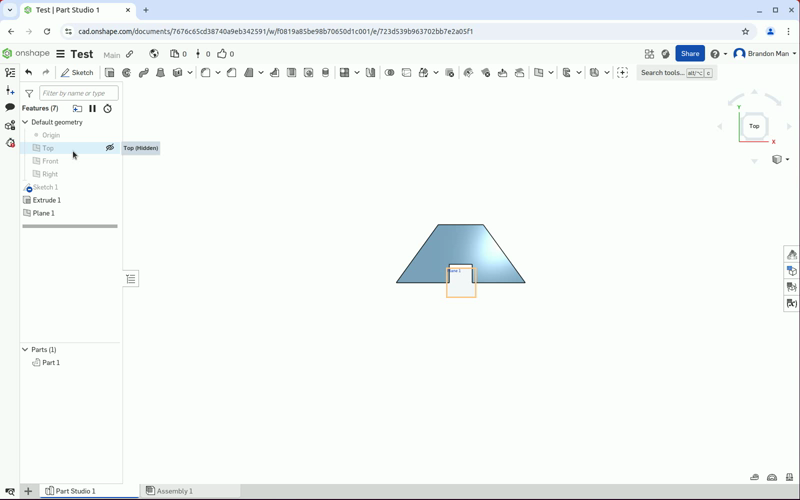
key(shift+s)
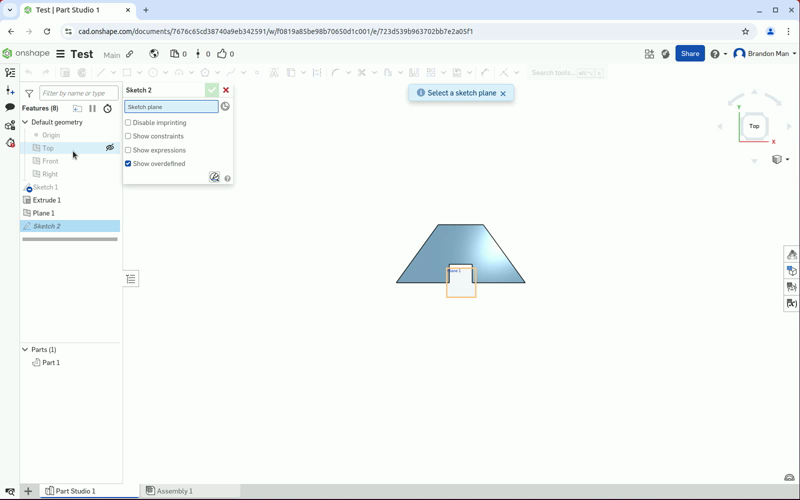
mouse_move(73, 215)
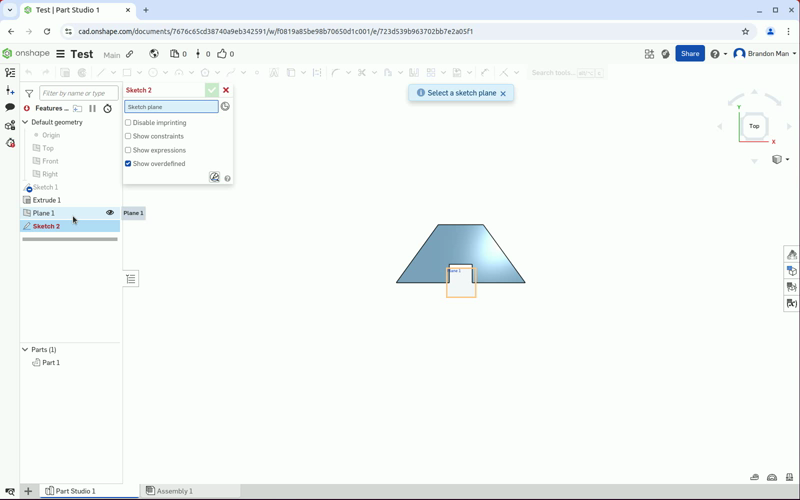
click(73, 215)
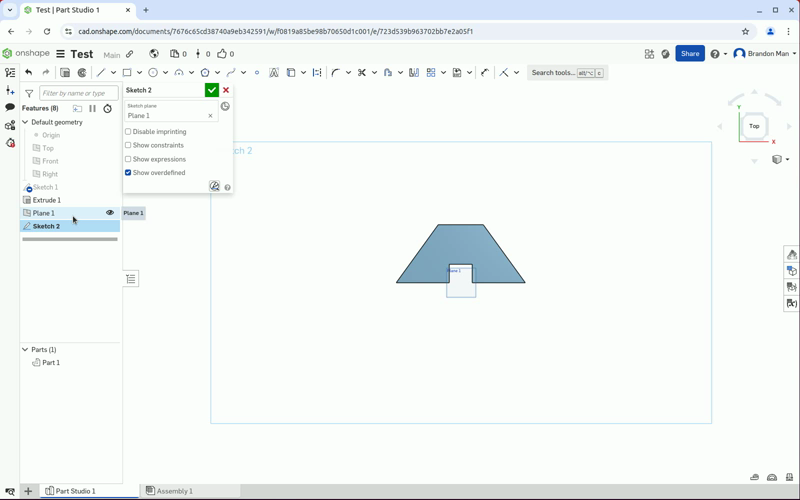
mouse_move(73, 352)
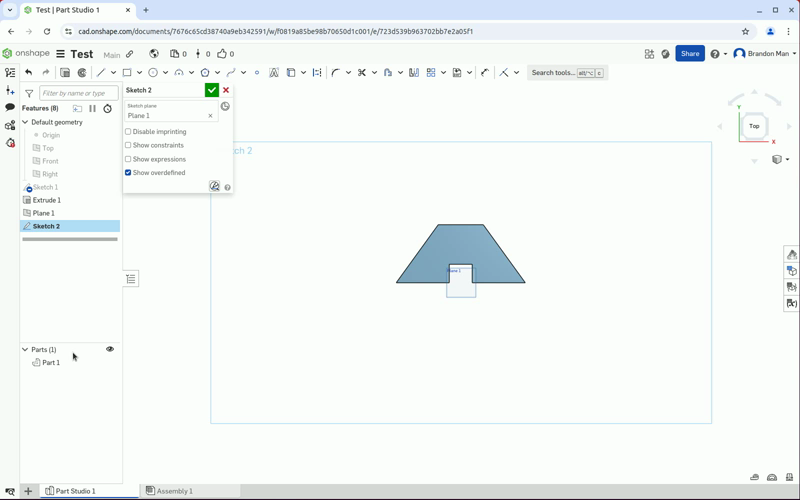
key(y)
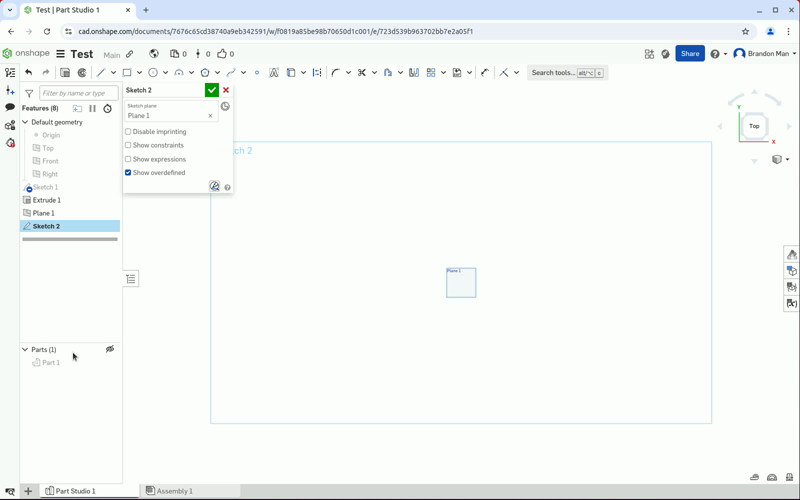
key(l)
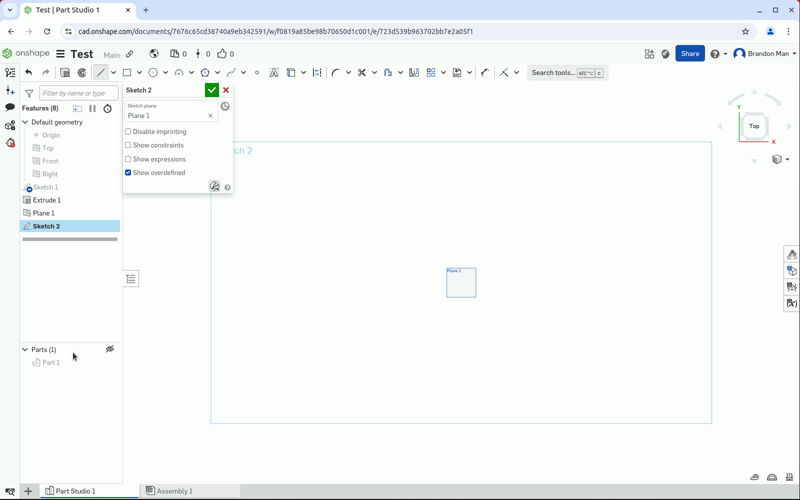
key_down(shift)
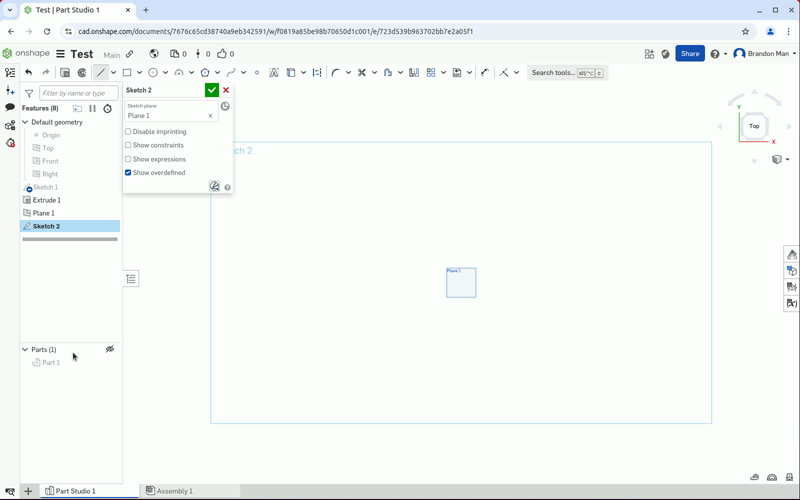
mouse_move(450, 273)
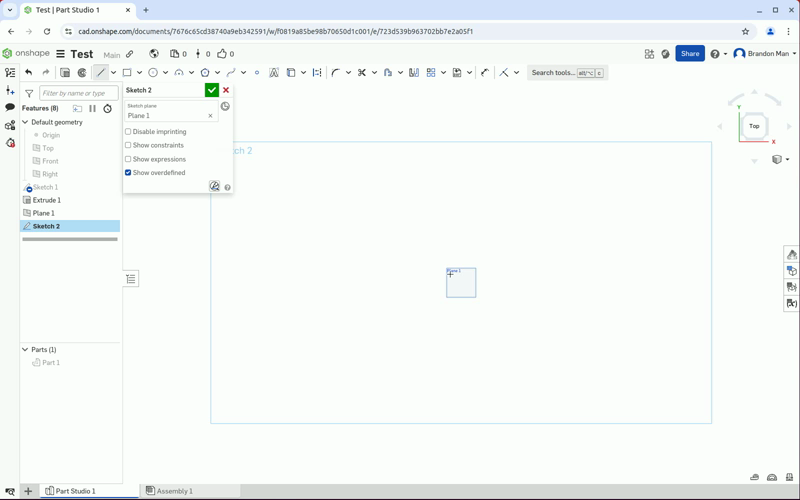
click(450, 273)
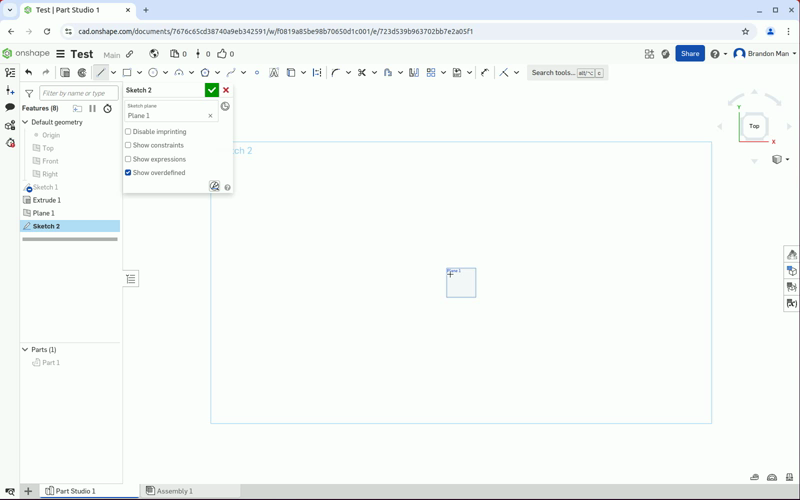
key_up(shift)
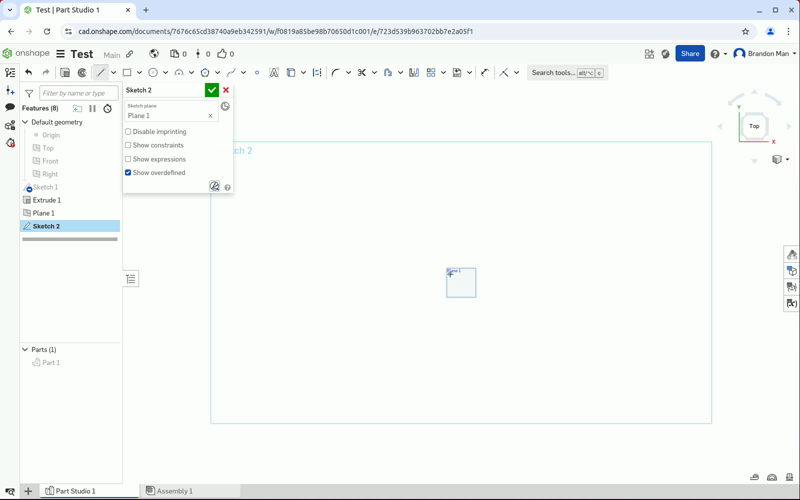
key_down(shift)
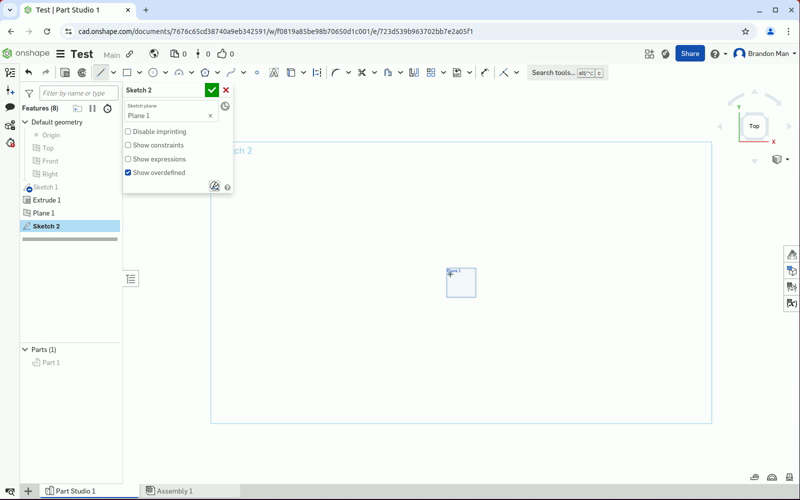
mouse_move(480, 273)
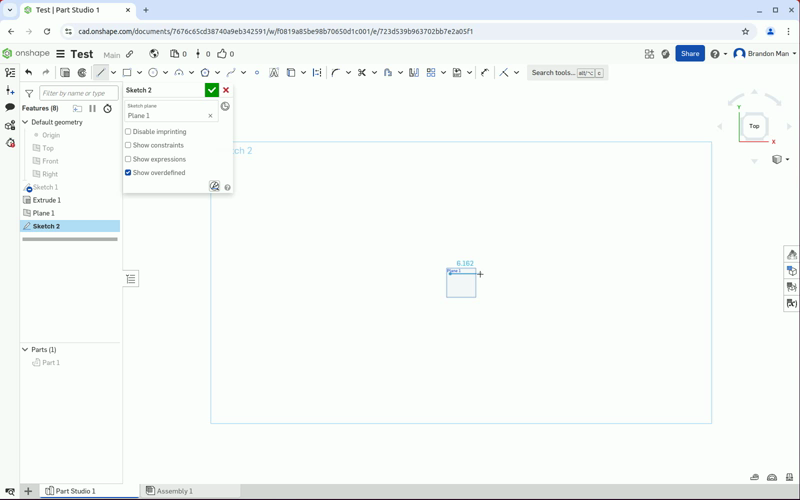
mouse_move(473, 273)
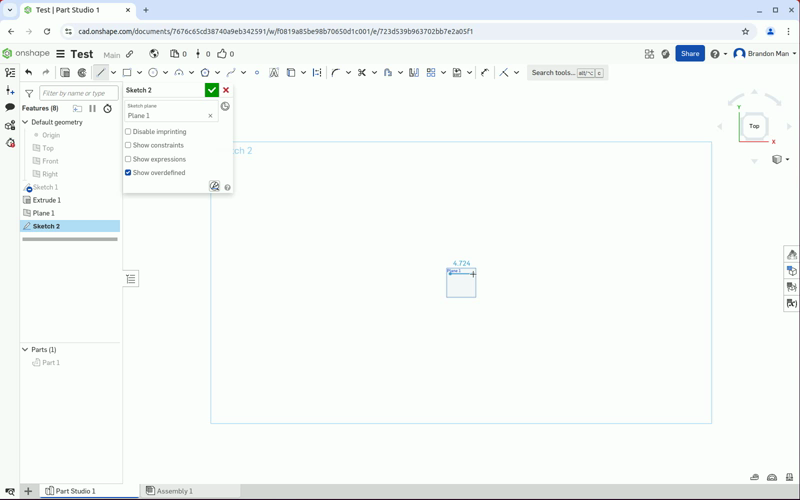
click(473, 273)
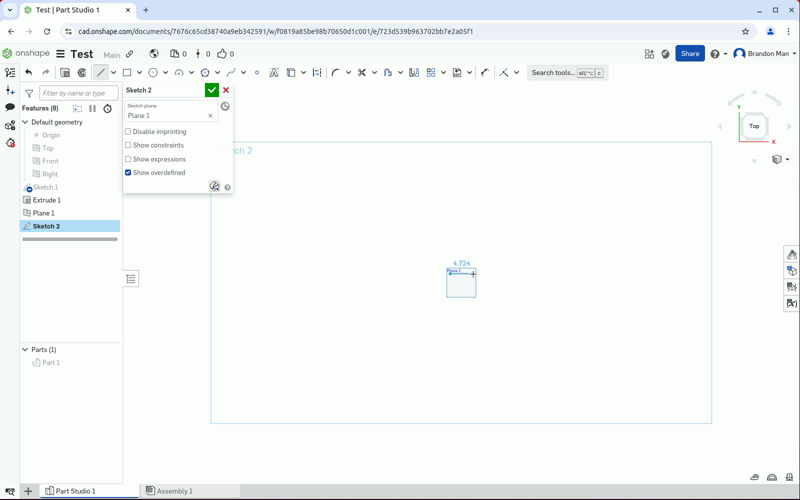
key_up(shift)
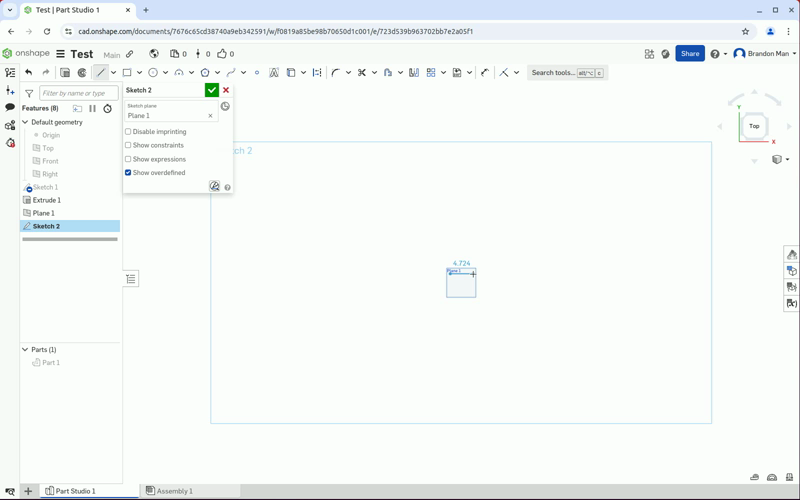
key_down(shift)
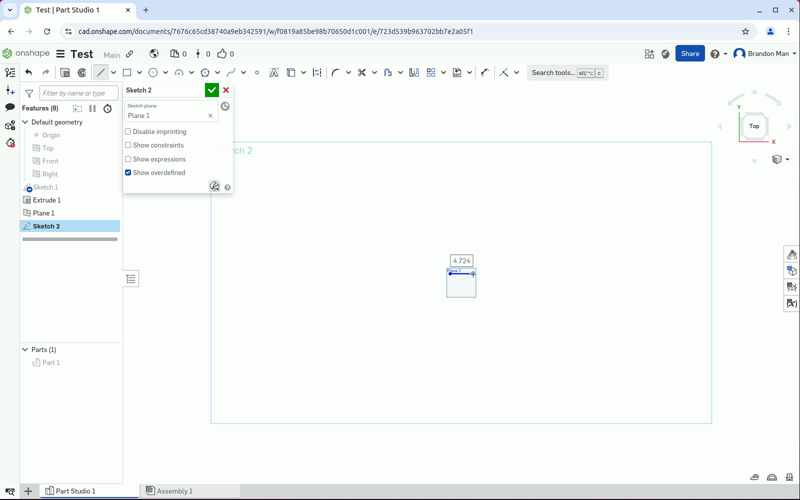
mouse_move(503, 273)
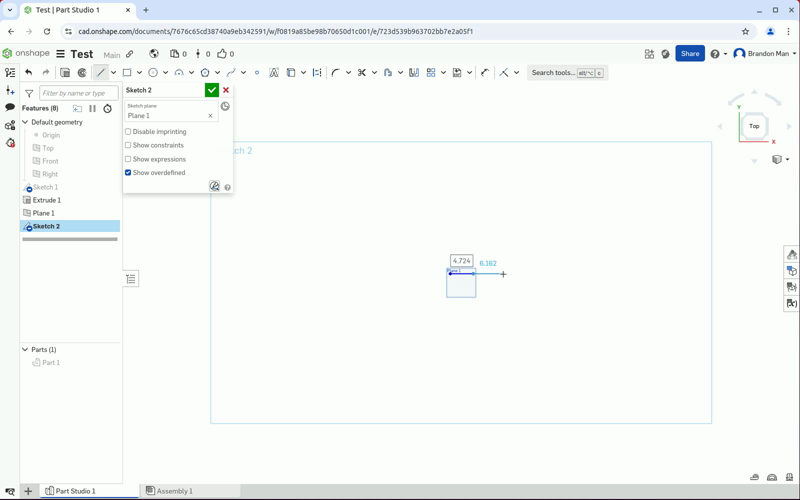
mouse_move(473, 262)
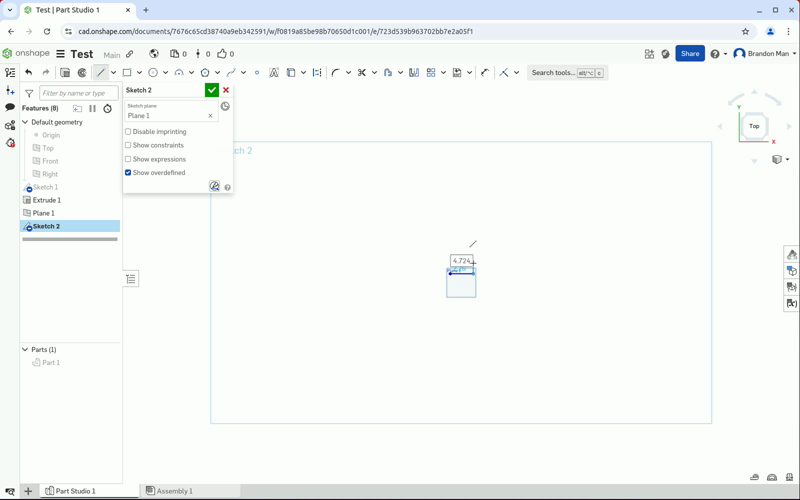
click(473, 262)
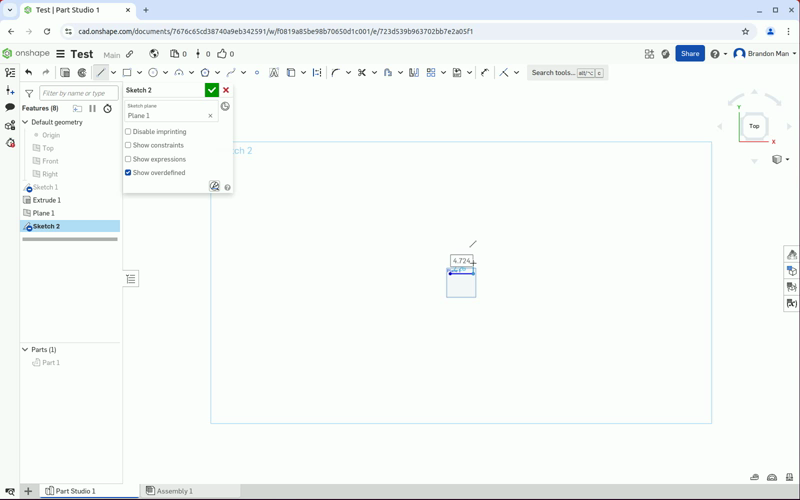
key_up(shift)
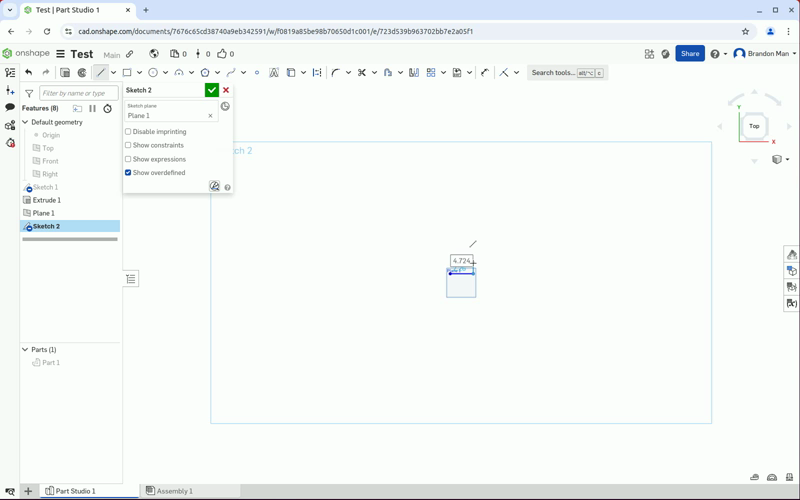
key_down(shift)
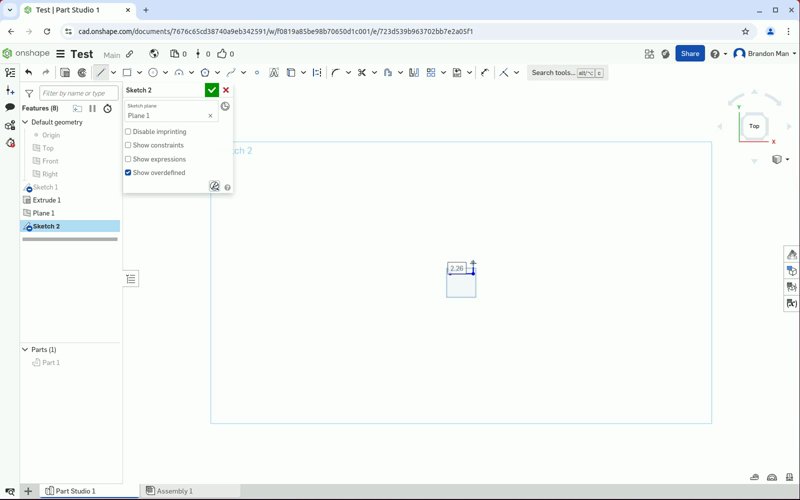
mouse_move(503, 262)
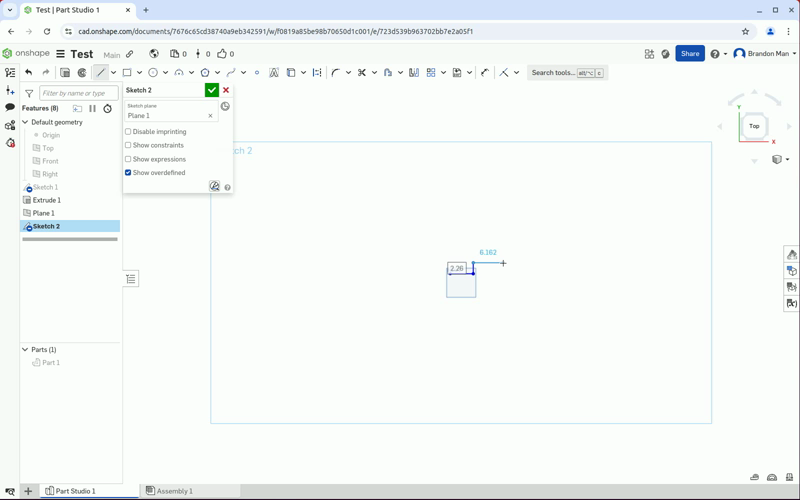
mouse_move(450, 262)
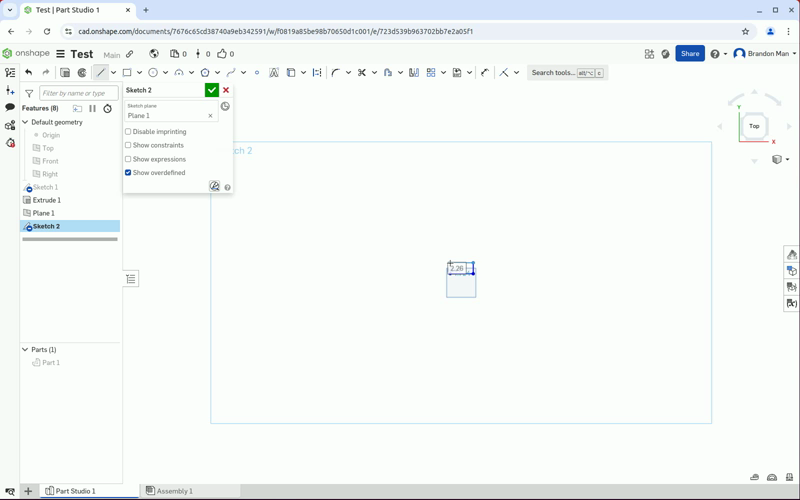
click(450, 262)
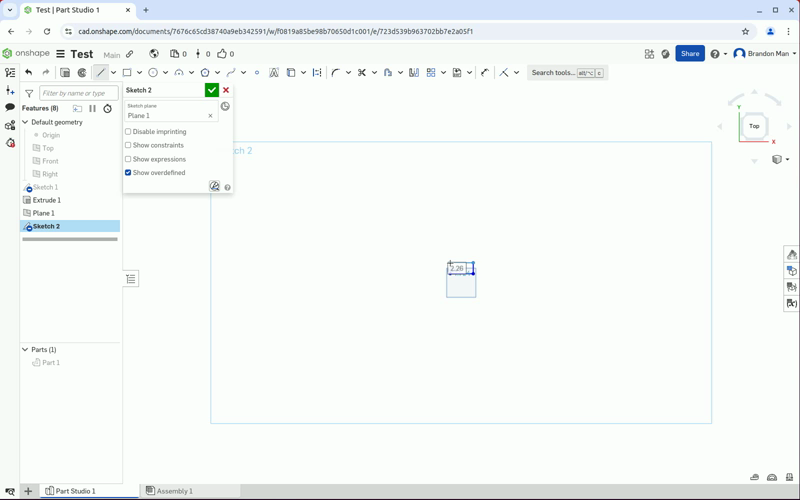
key_up(shift)
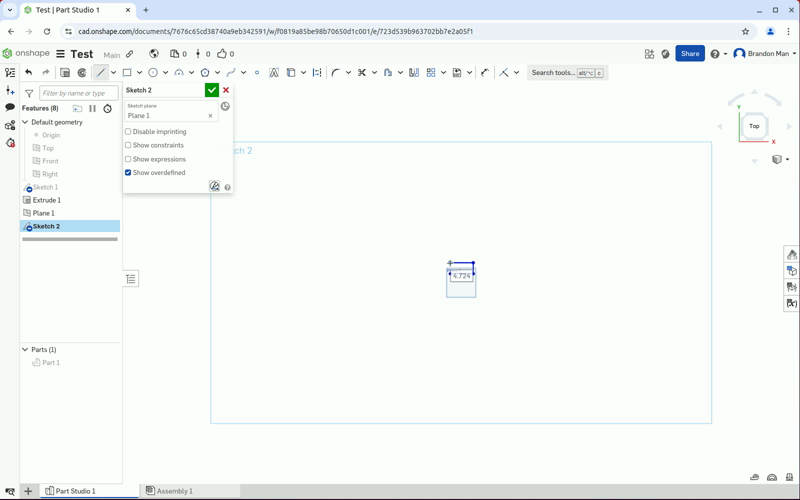
mouse_move(480, 262)
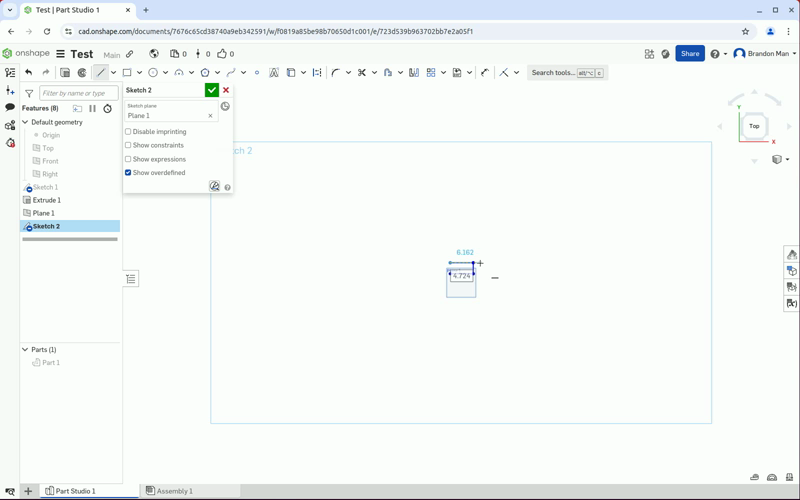
key_down(shift)
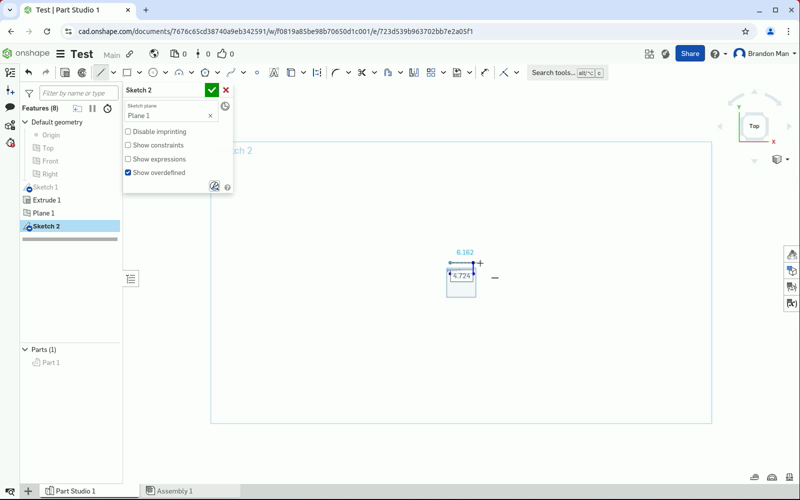
mouse_move(450, 273)
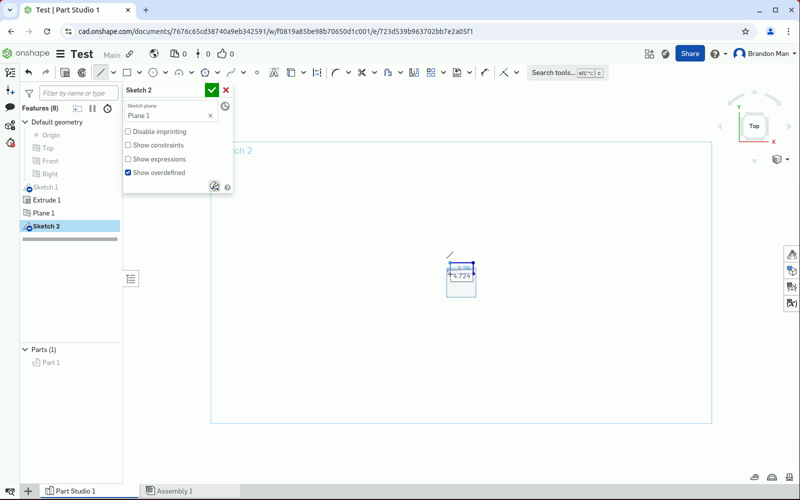
key_up(shift)
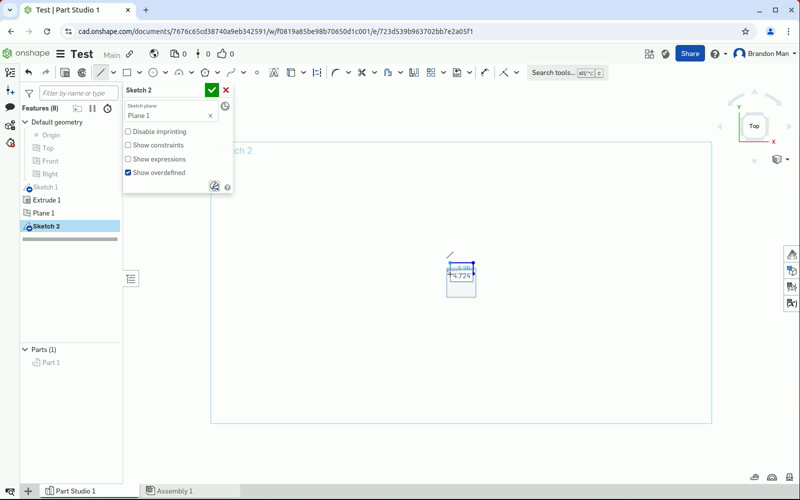
click(450, 273)
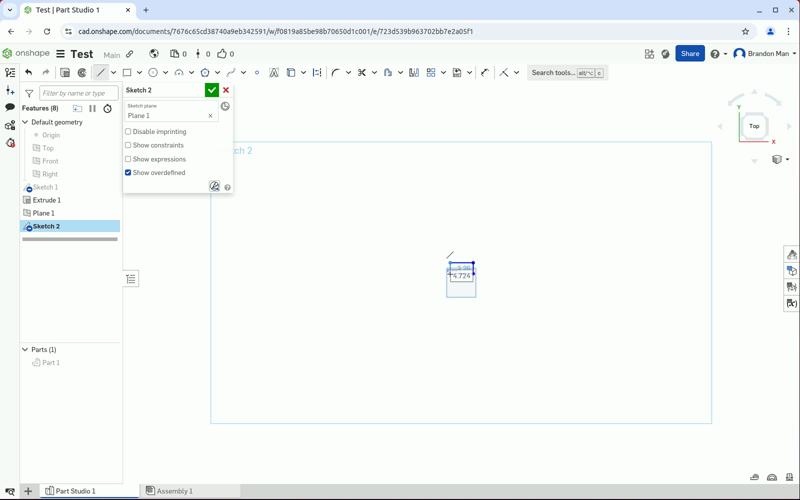
key(esc)
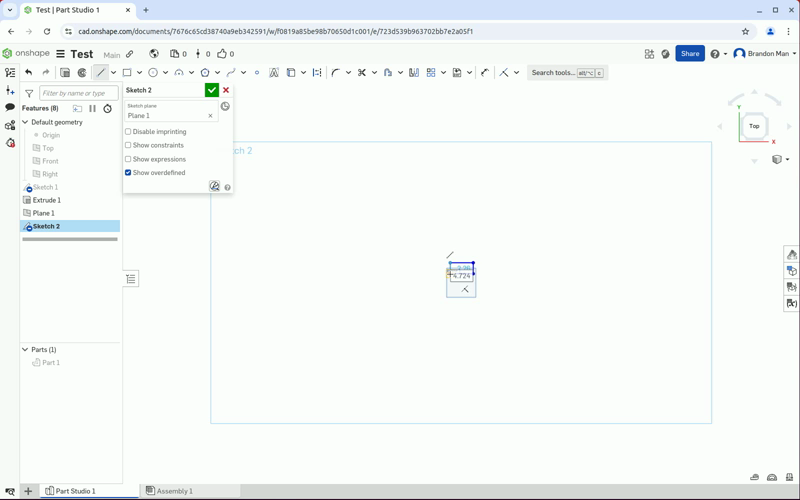
mouse_move(472, 268)
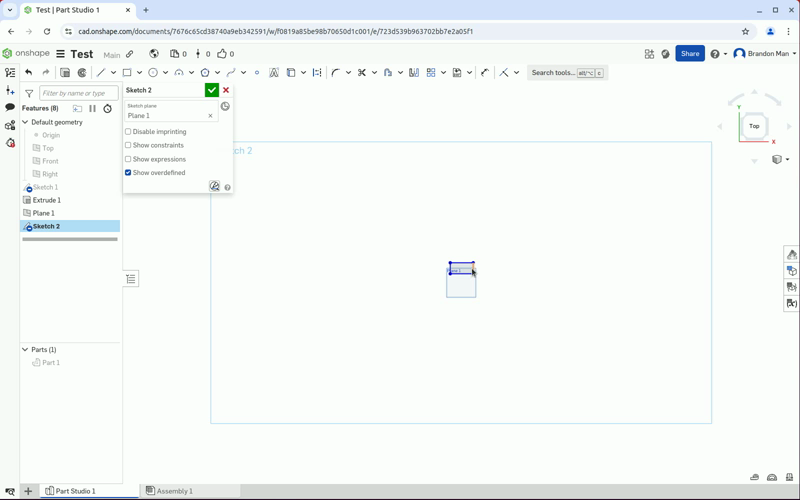
scroll(6)
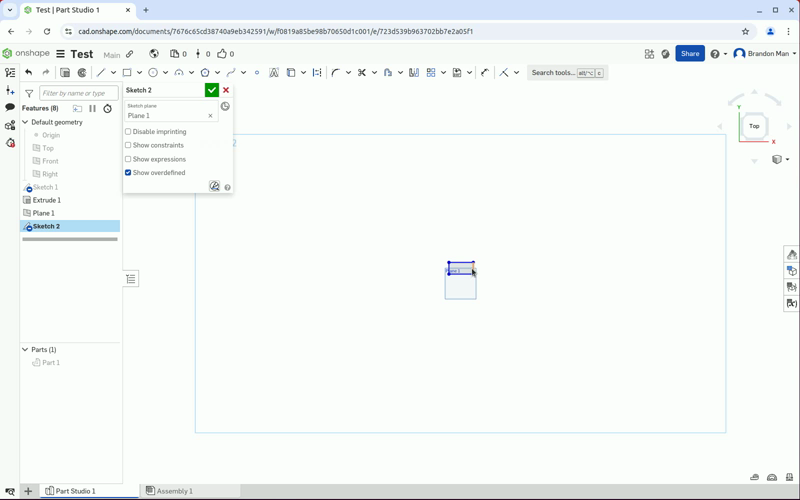
scroll(6)
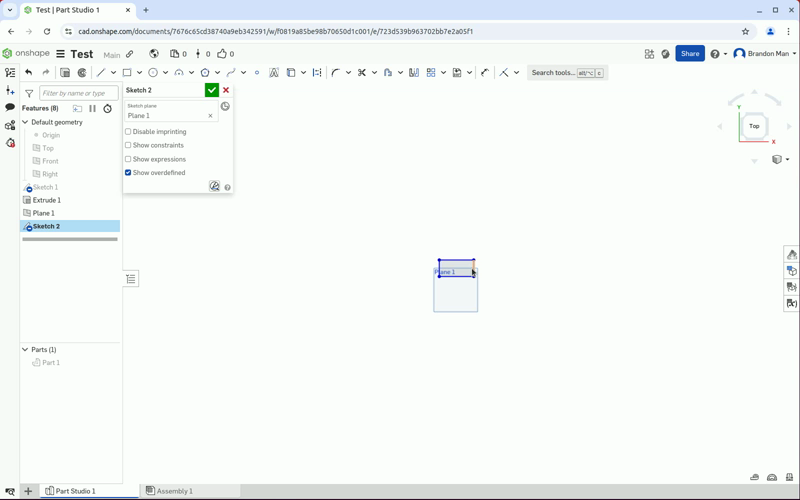
scroll(6)
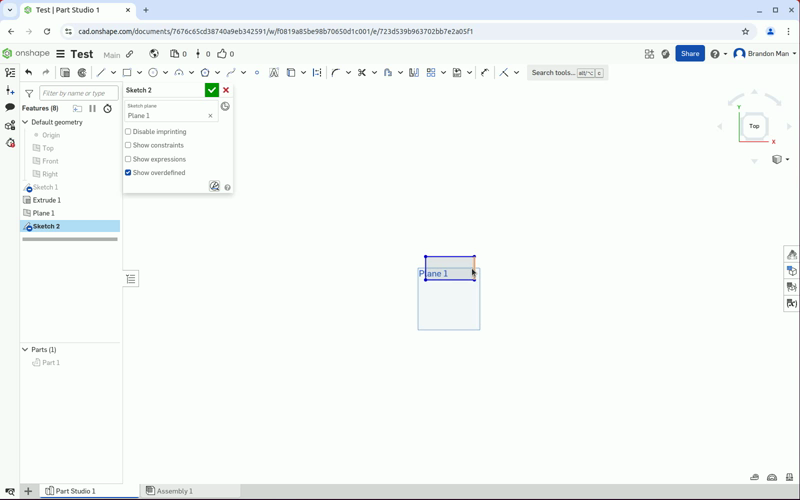
scroll(6)
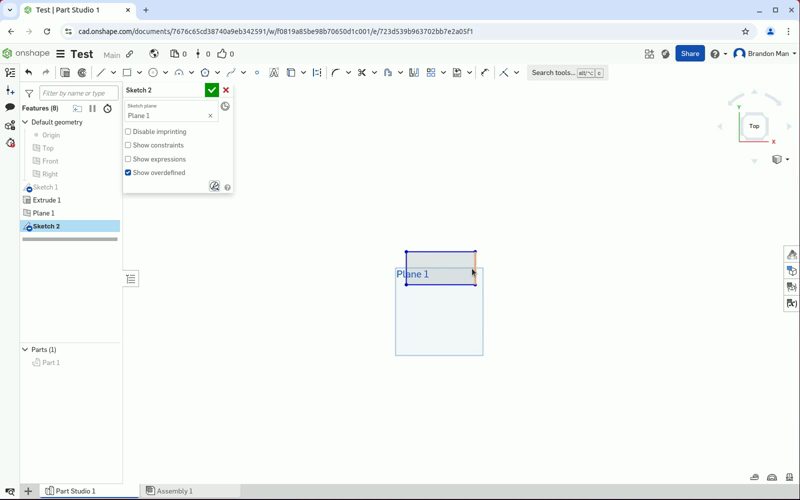
scroll(6)
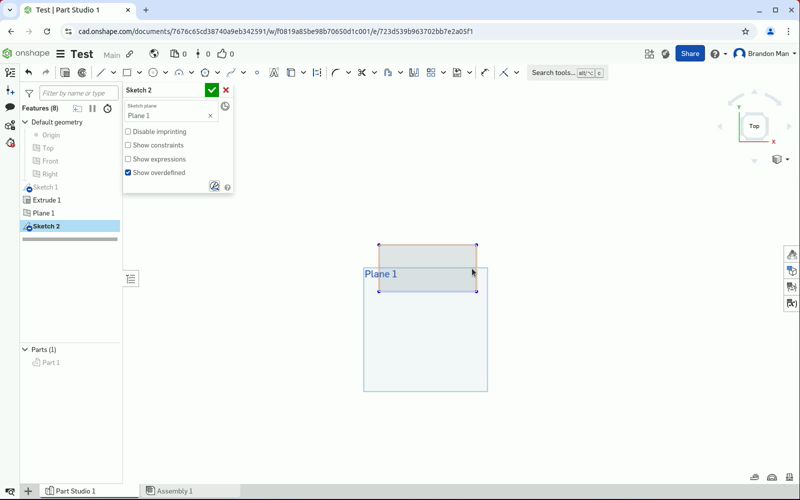
scroll(6)
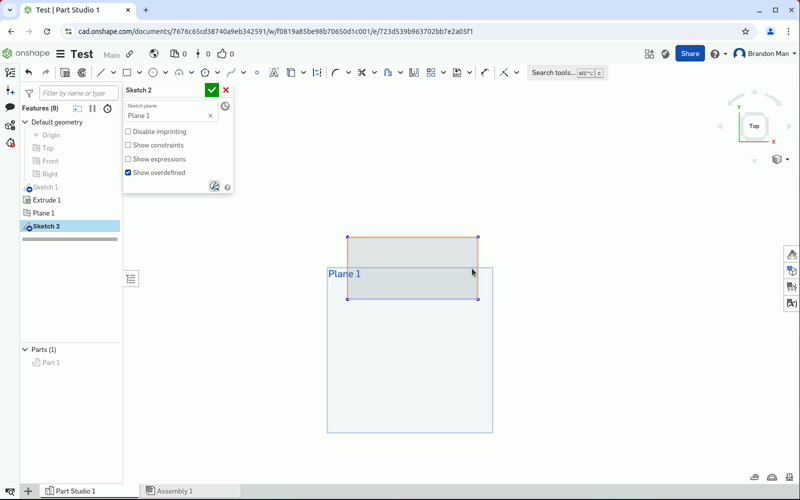
scroll(6)
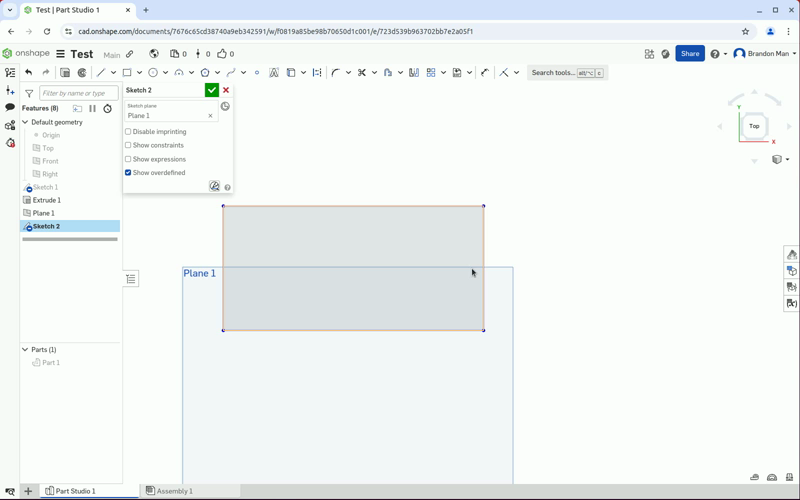
click(472, 268)
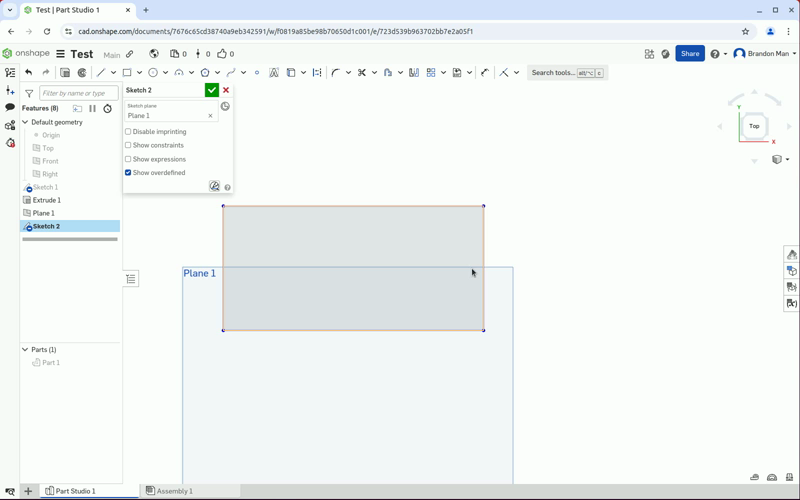
scroll(-6)
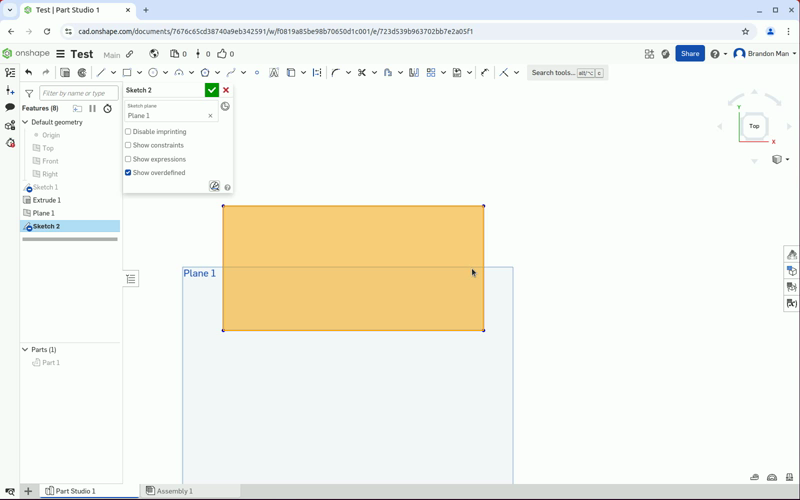
scroll(-6)
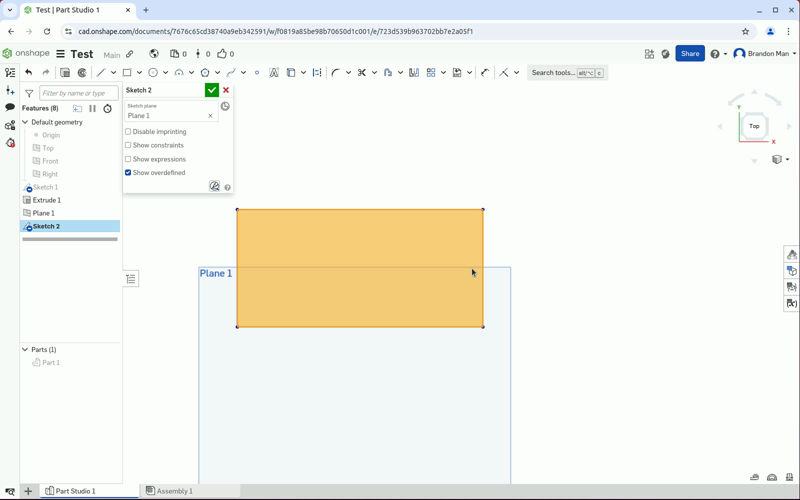
scroll(-6)
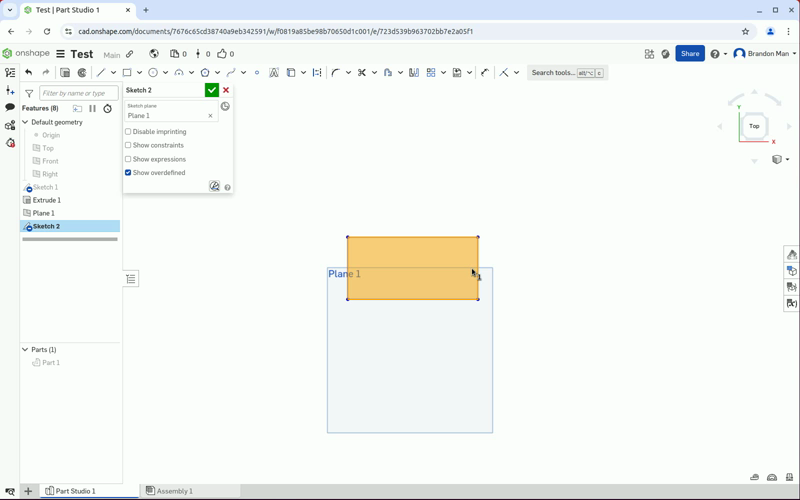
scroll(-6)
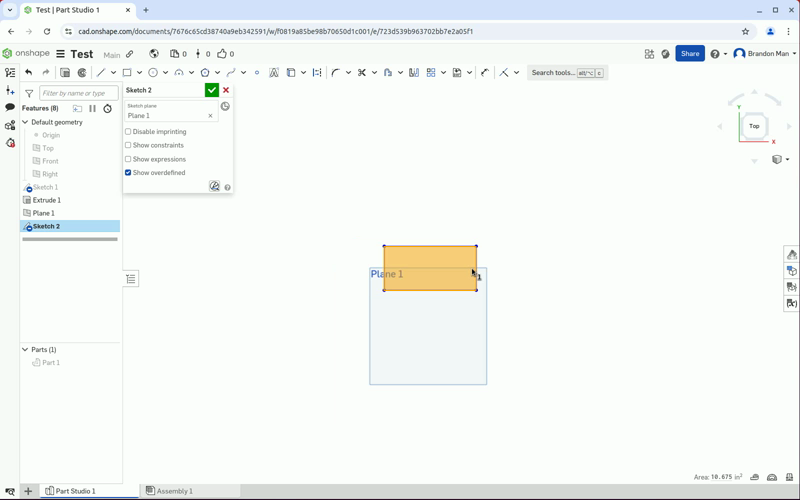
scroll(-6)
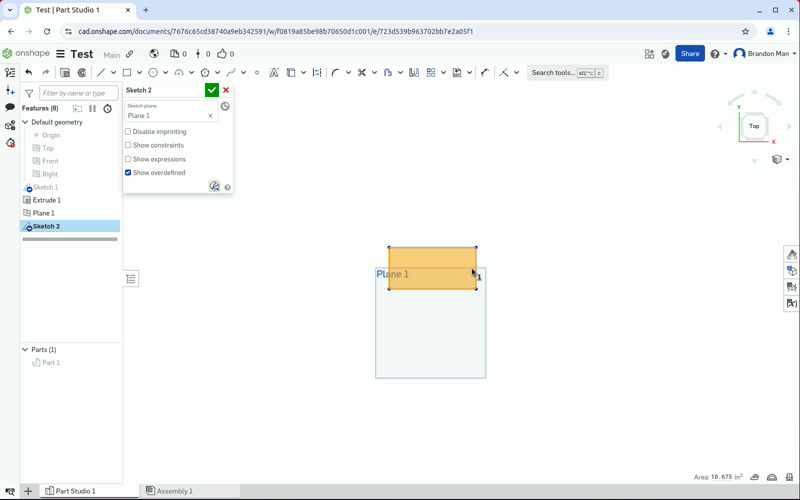
scroll(-6)
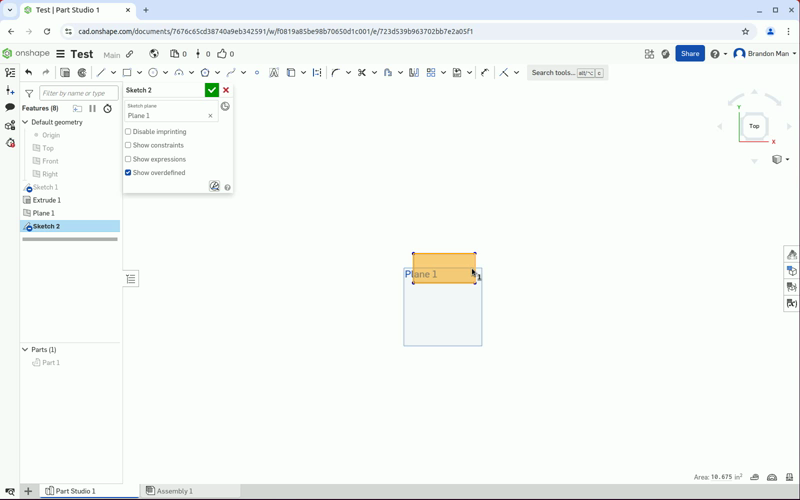
scroll(-6)
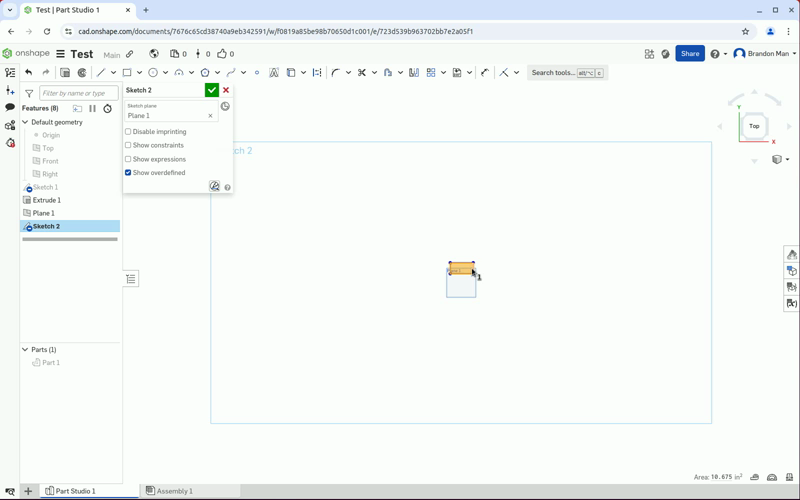
mouse_move(73, 352)
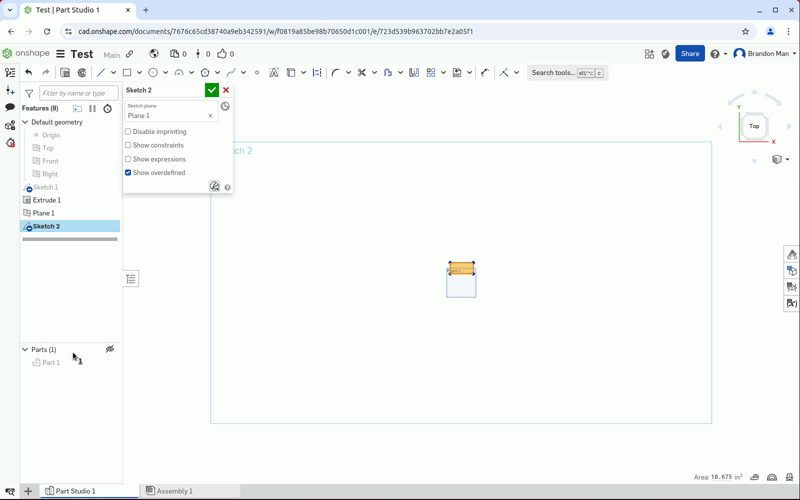
key(shift+y)
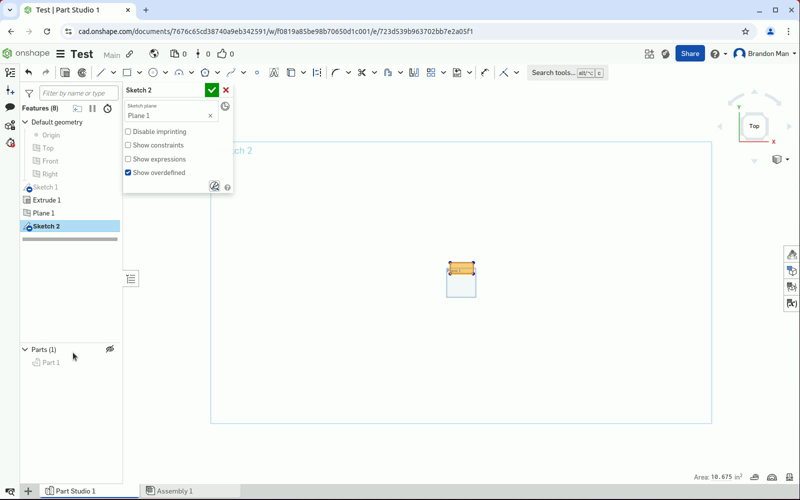
key(shift+e)
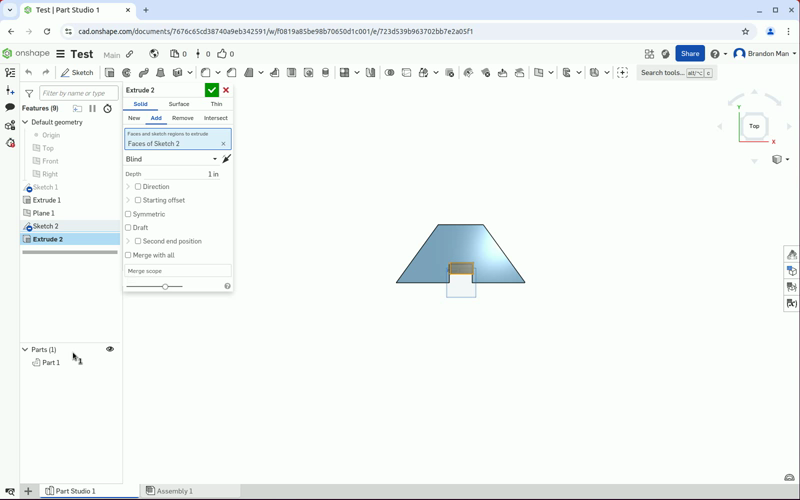
mouse_move(143, 106)
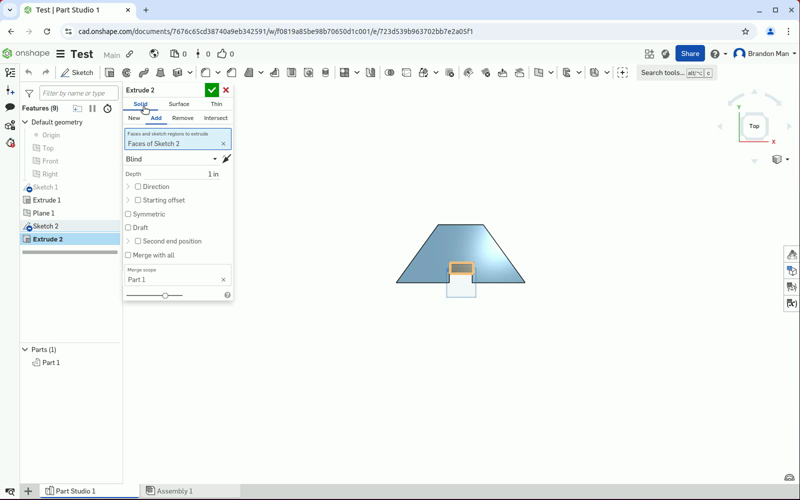
click(143, 106)
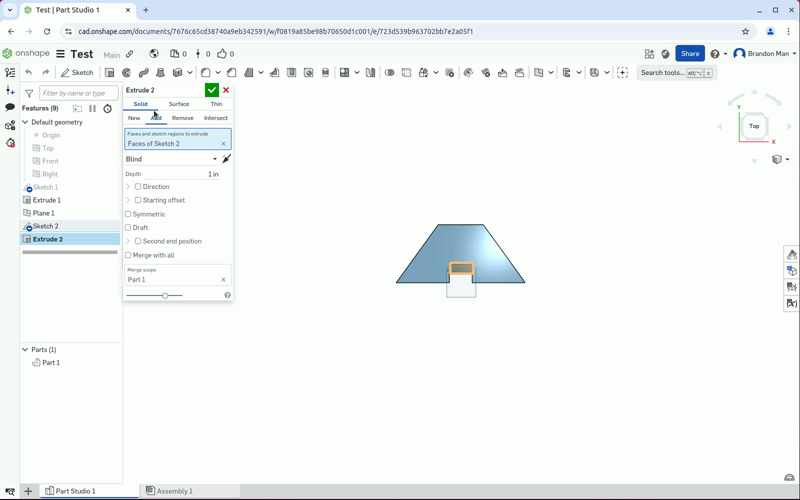
mouse_move(186, 120)
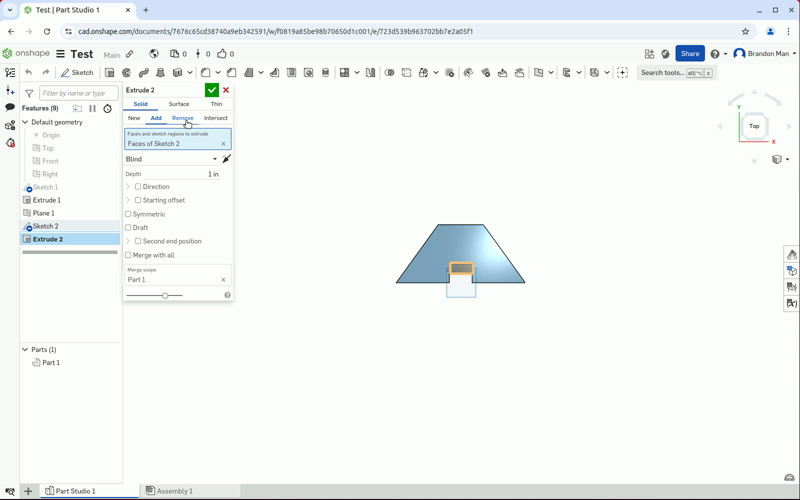
click(186, 120)
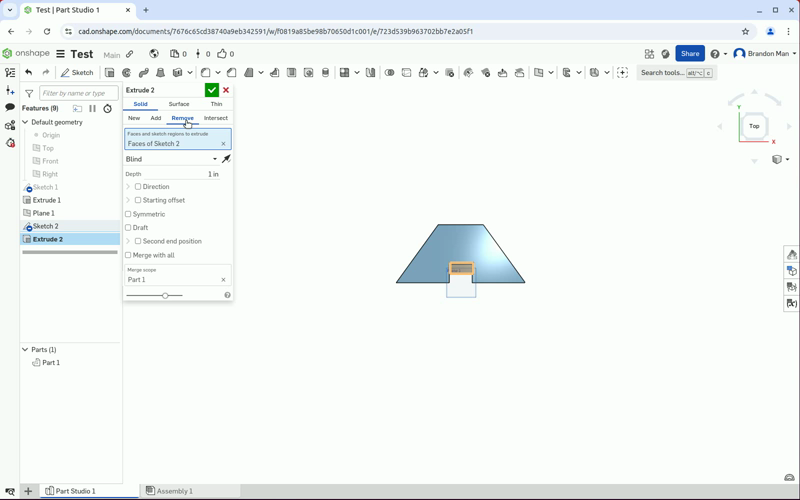
key(tab, 4)
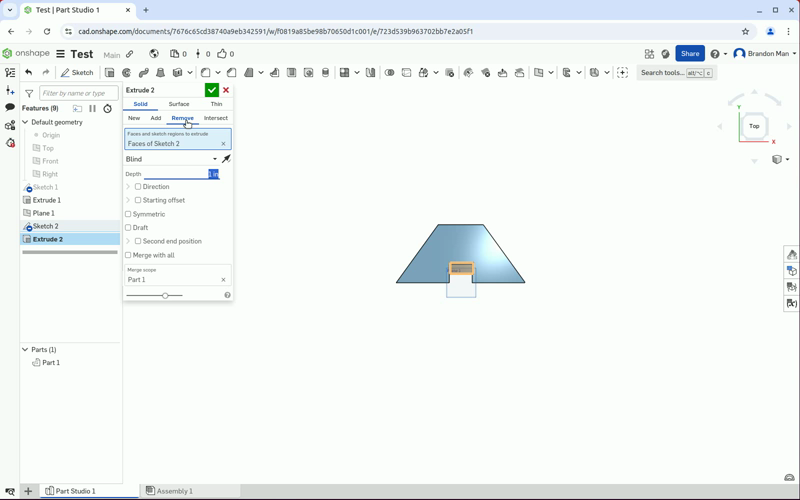
text(5.777)
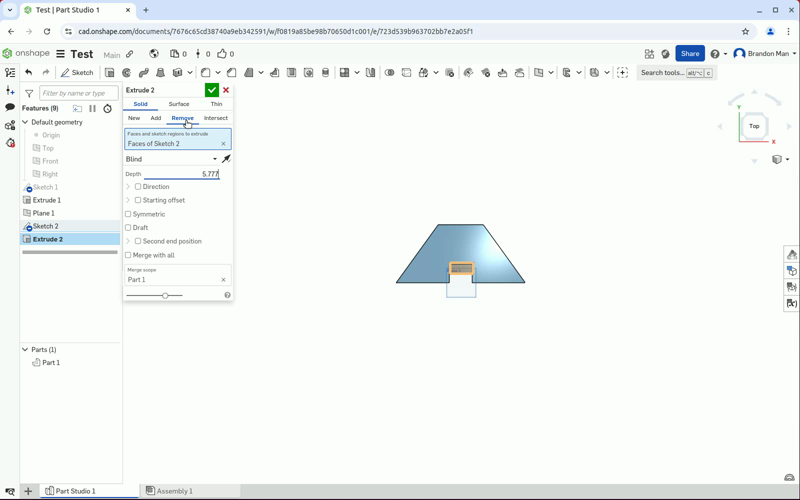
key(tab, 6)
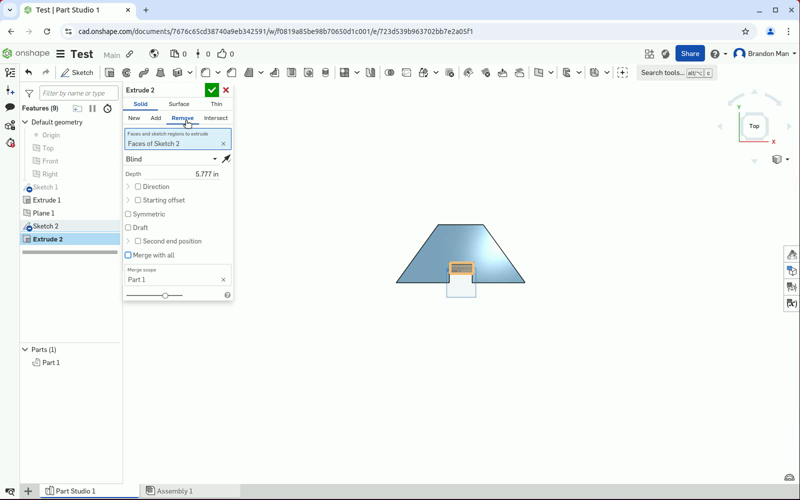
key(space)
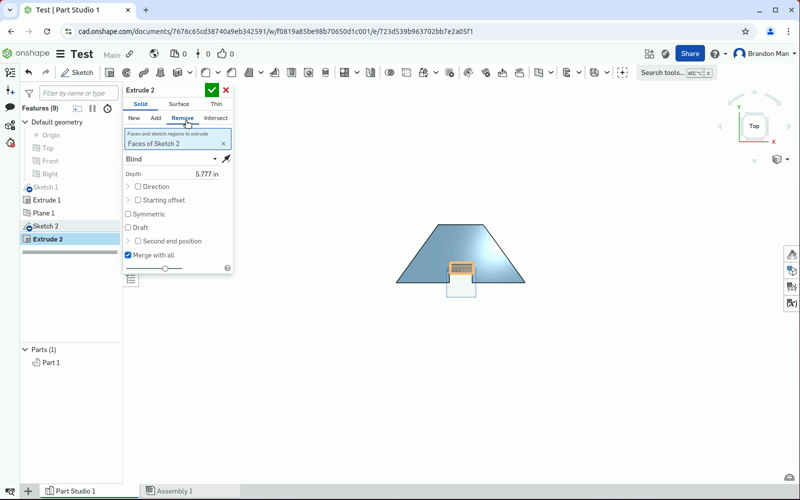
key(enter)
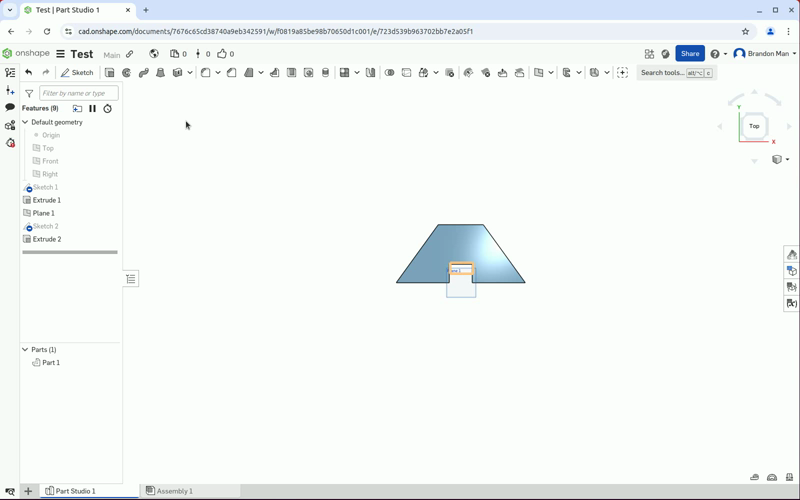
key(shift+h)
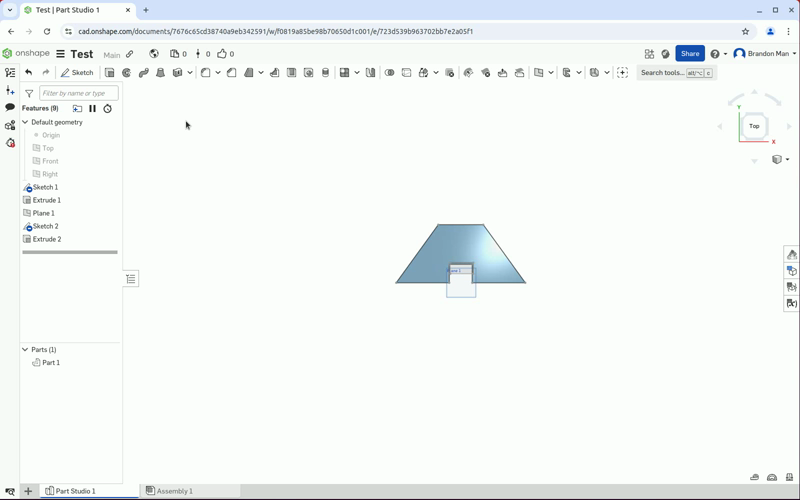
key(shift+h)
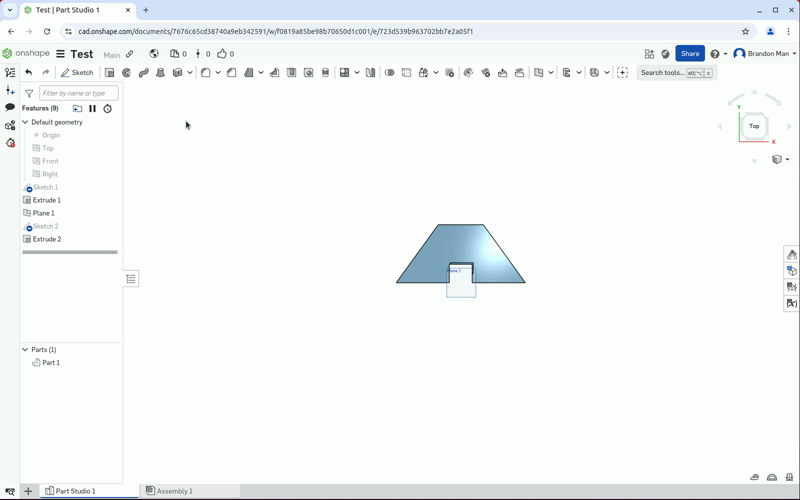
mouse_move(73, 189)
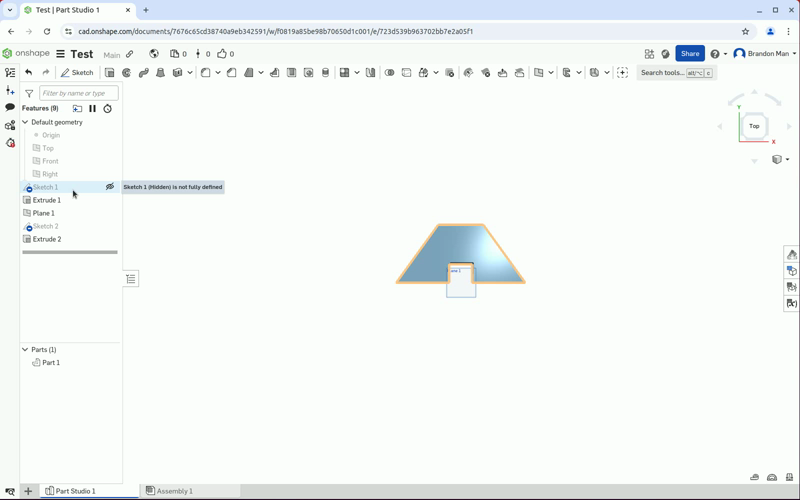
click(73, 189)
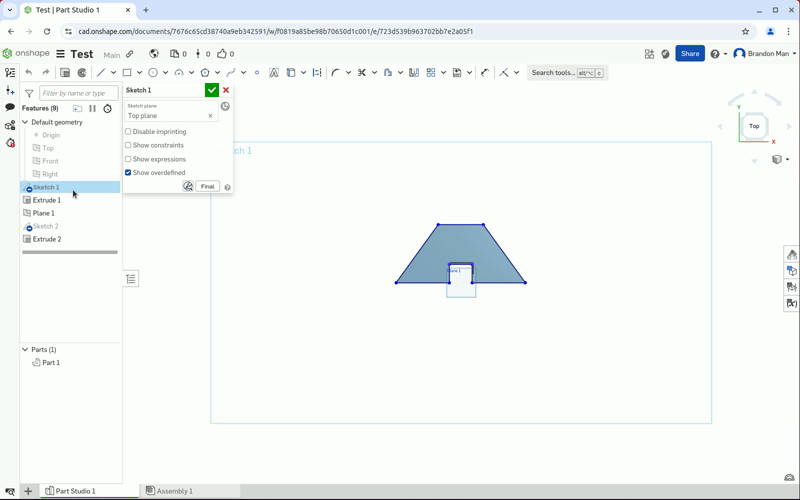
mouse_move(229, 92)
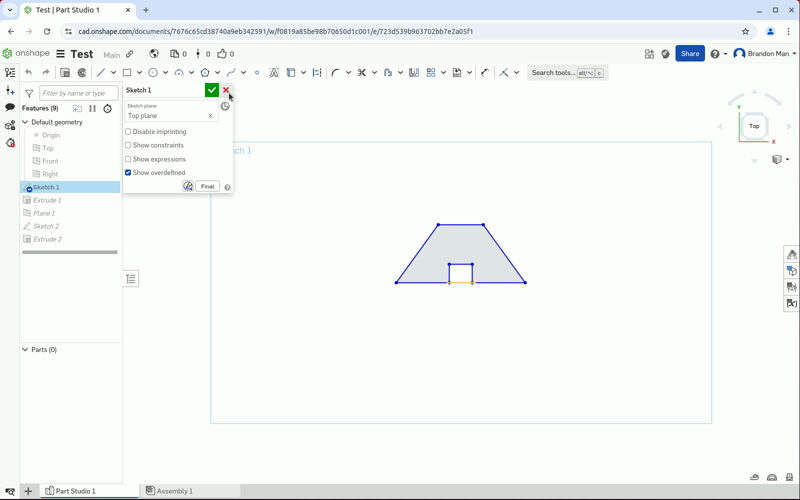
click(229, 92)
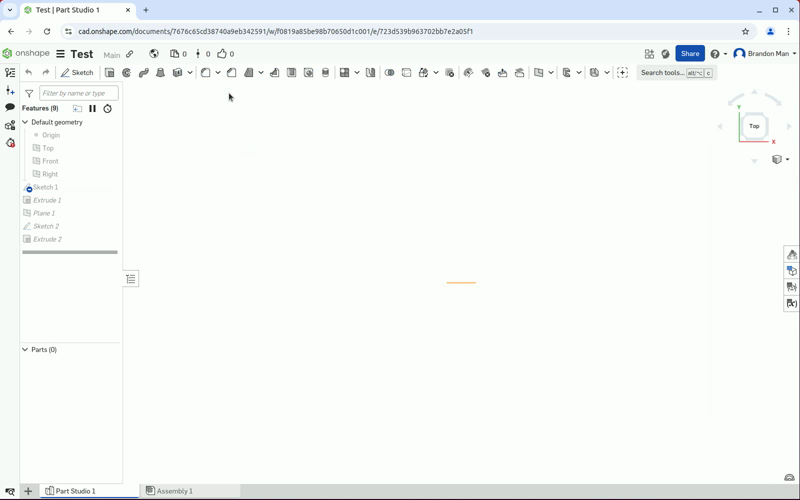
key(shift+s)
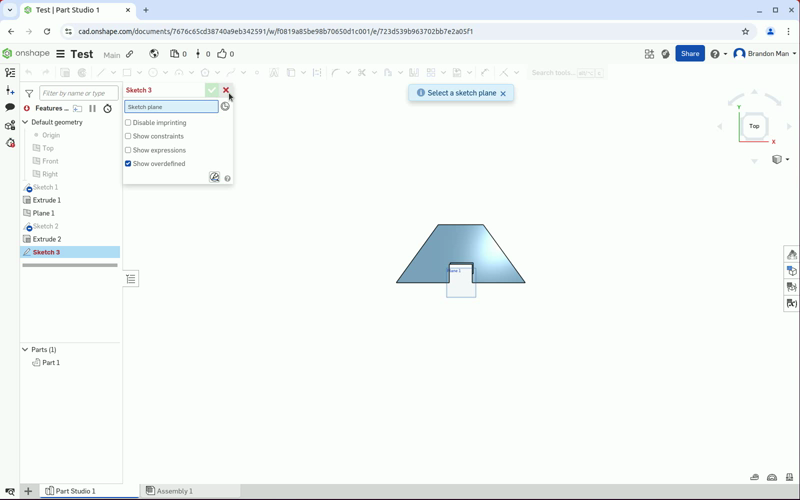
mouse_move(73, 215)
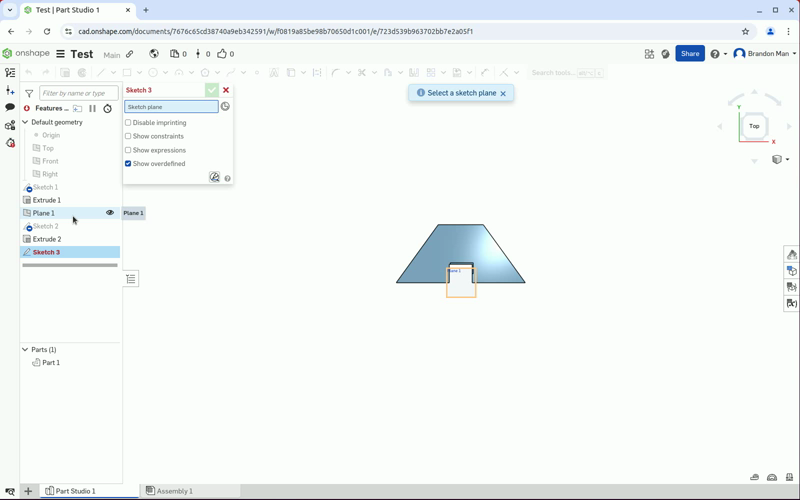
click(73, 215)
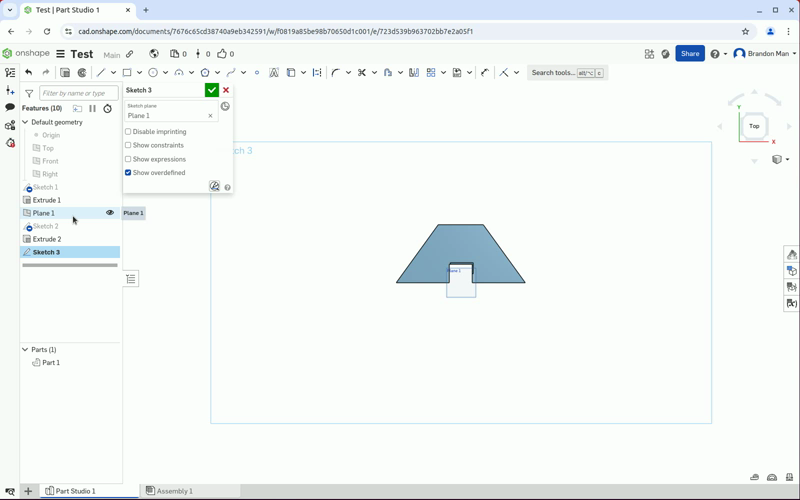
mouse_move(73, 352)
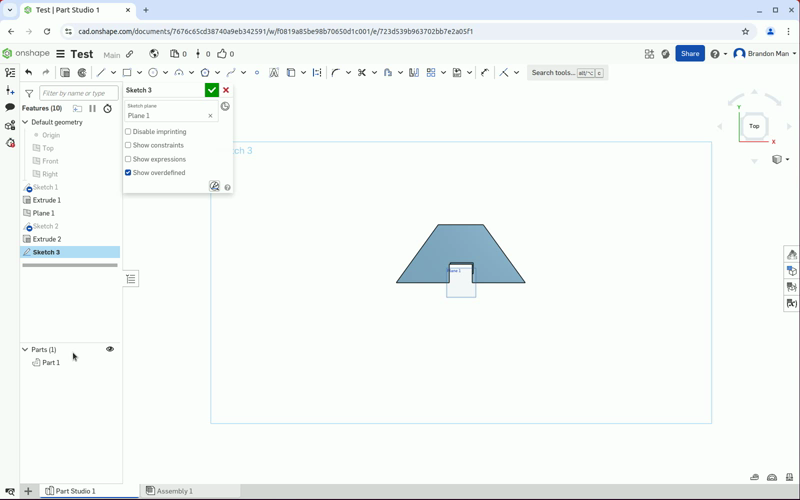
key(y)
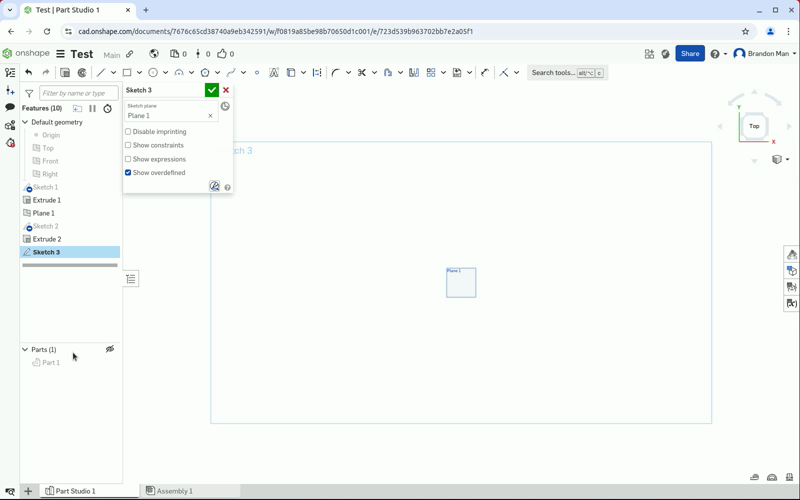
key(l)
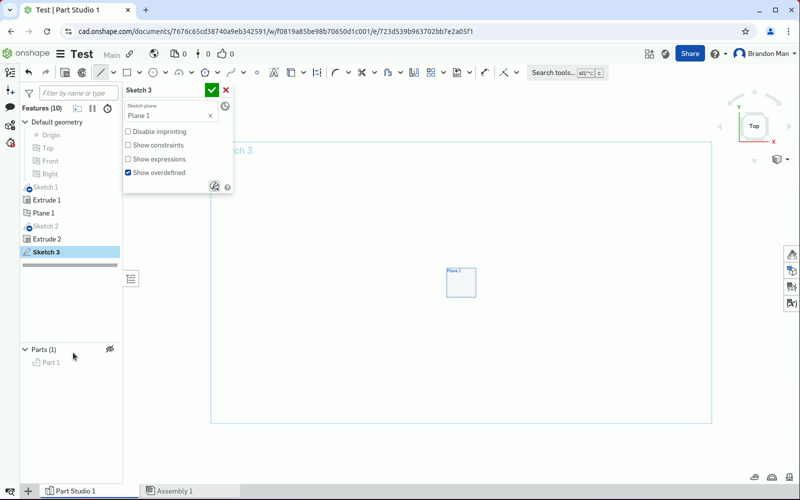
key_down(shift)
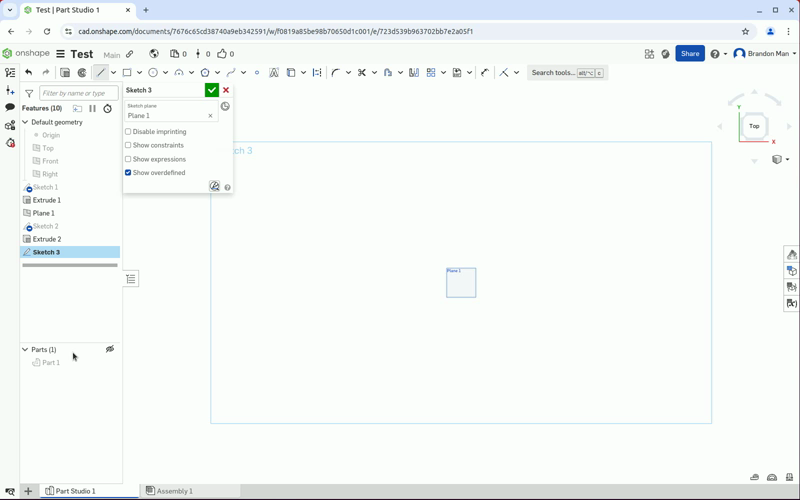
mouse_move(446, 273)
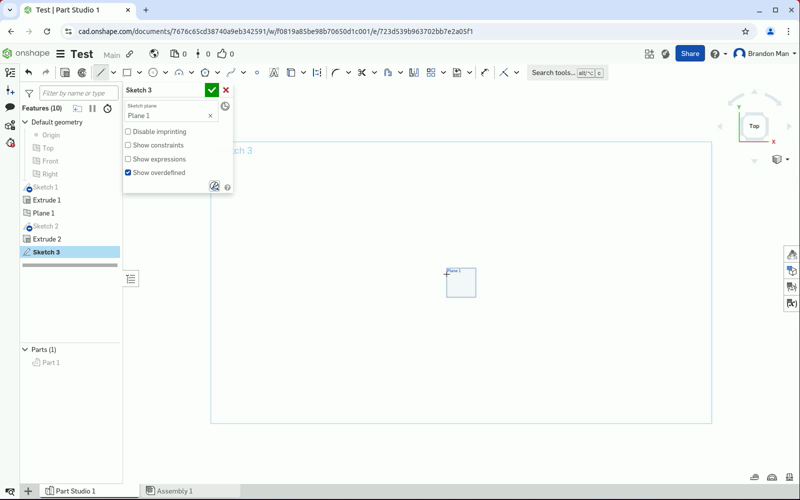
click(446, 273)
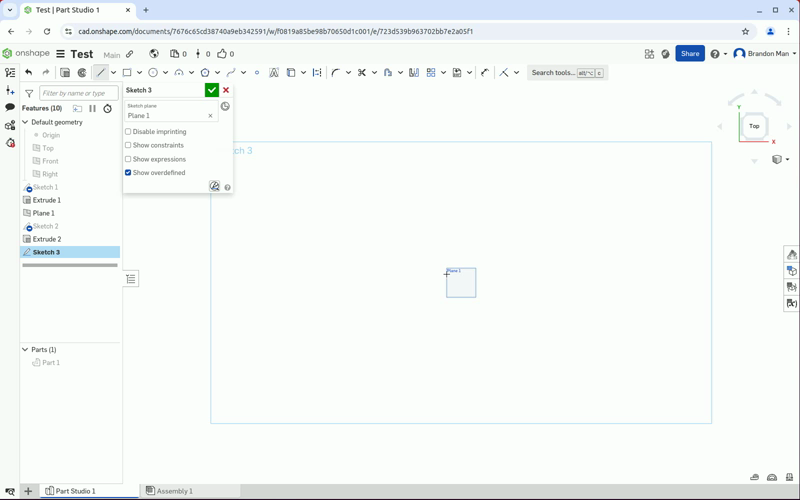
key_up(shift)
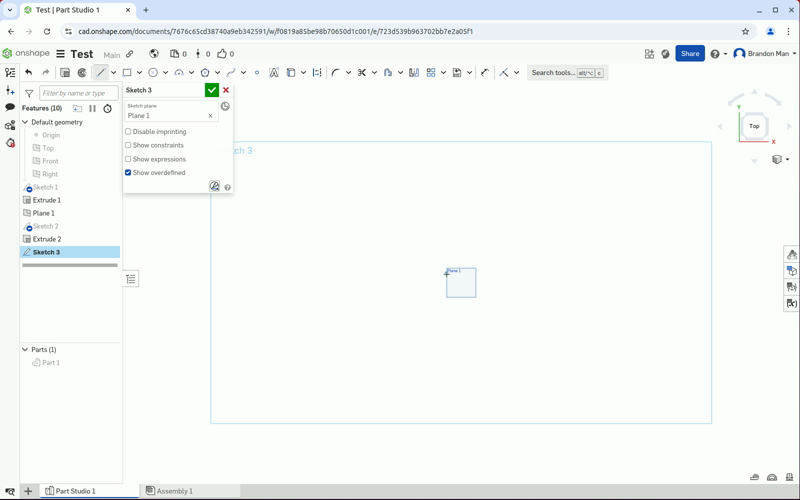
key_down(shift)
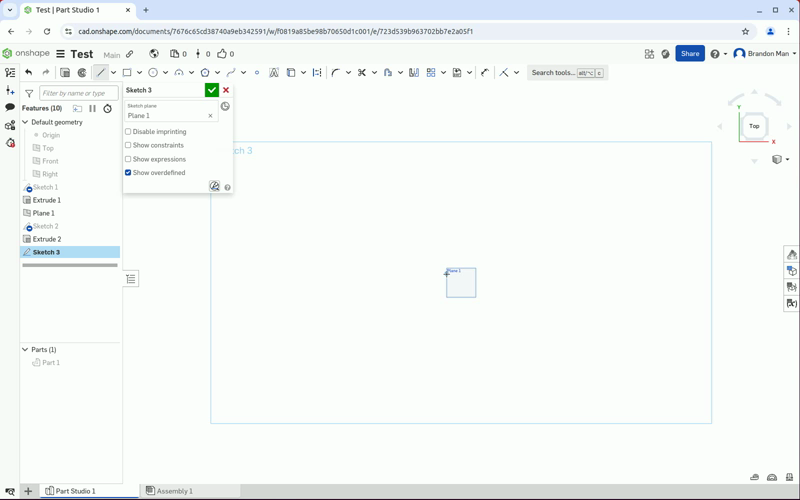
mouse_move(476, 273)
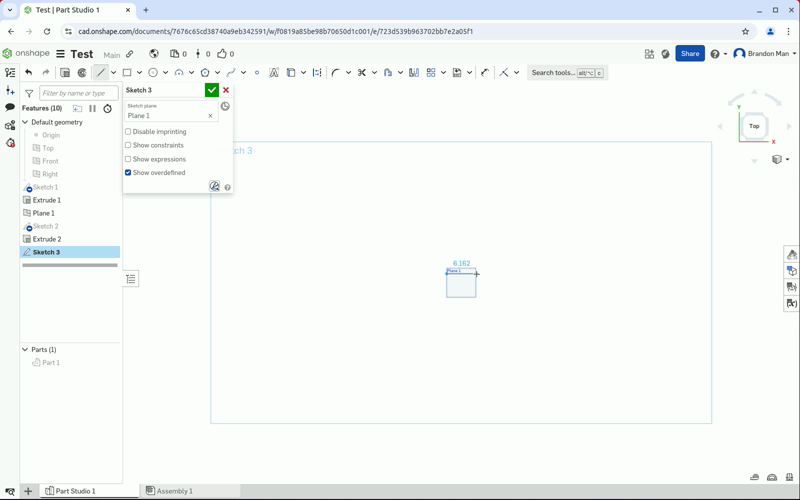
mouse_move(449, 273)
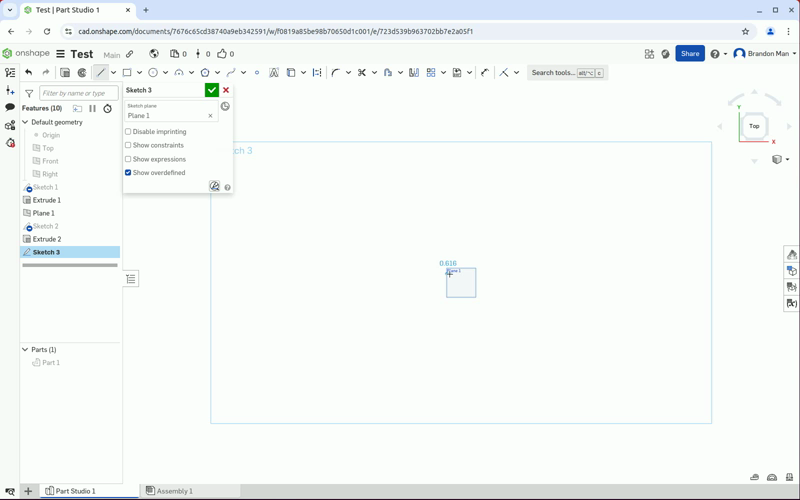
scroll(6)
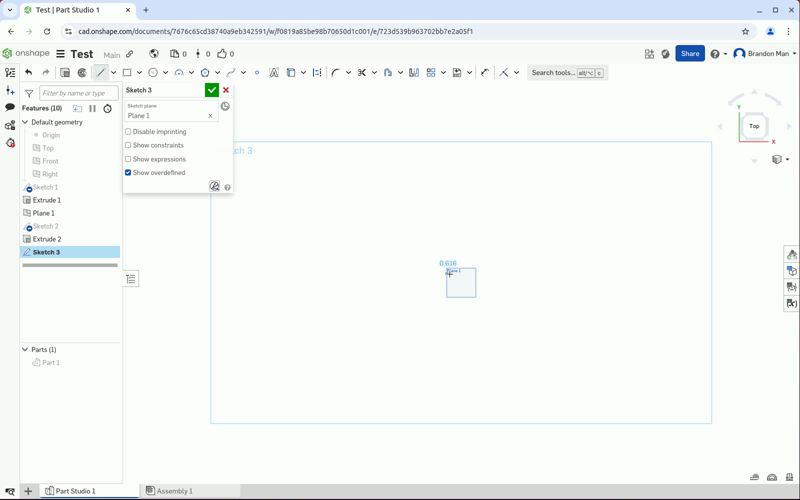
scroll(6)
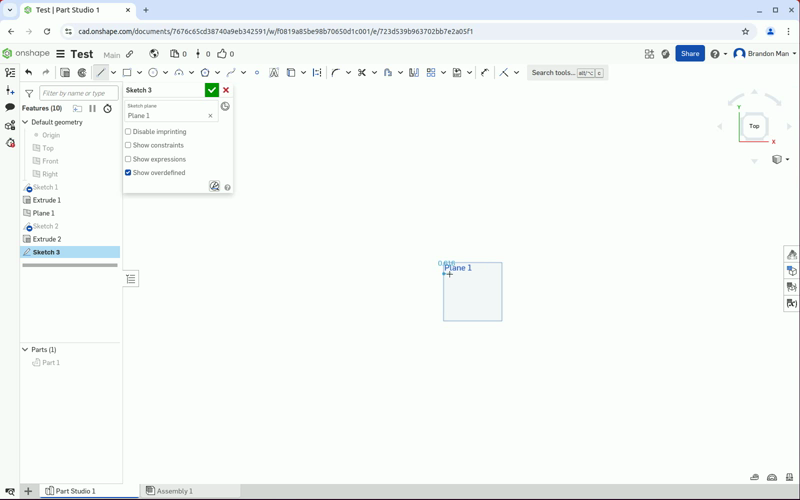
scroll(6)
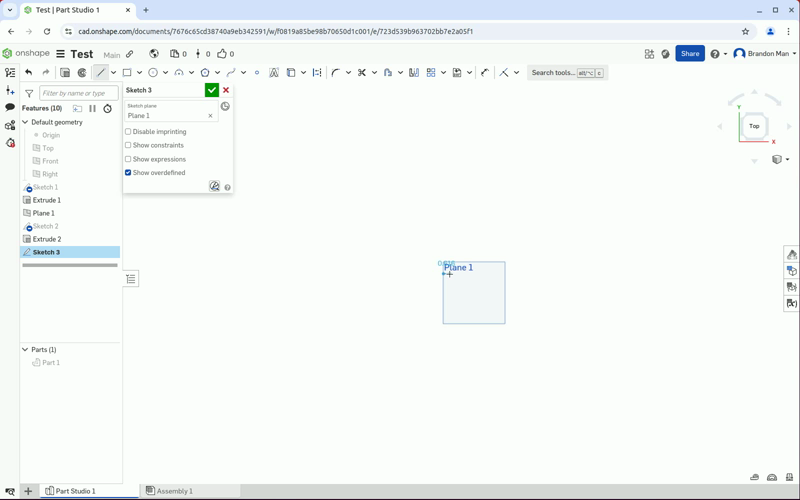
scroll(6)
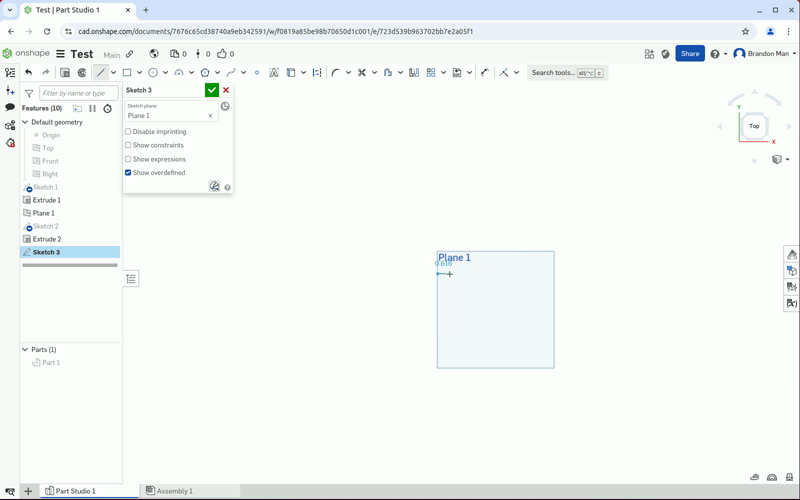
scroll(6)
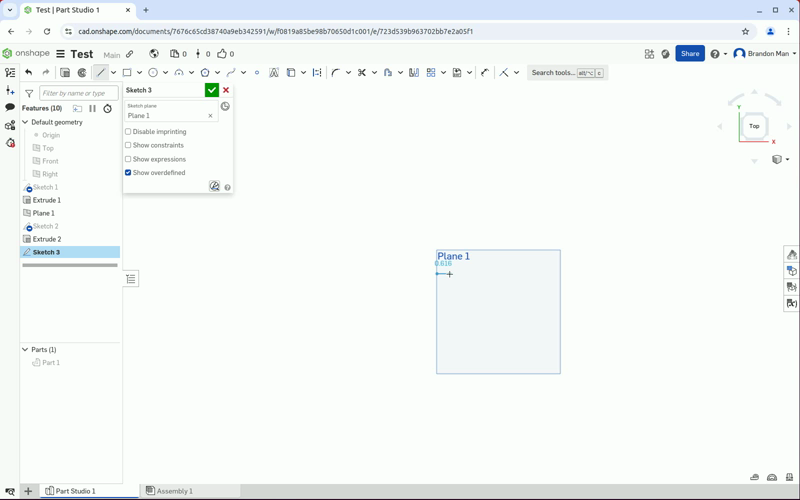
scroll(6)
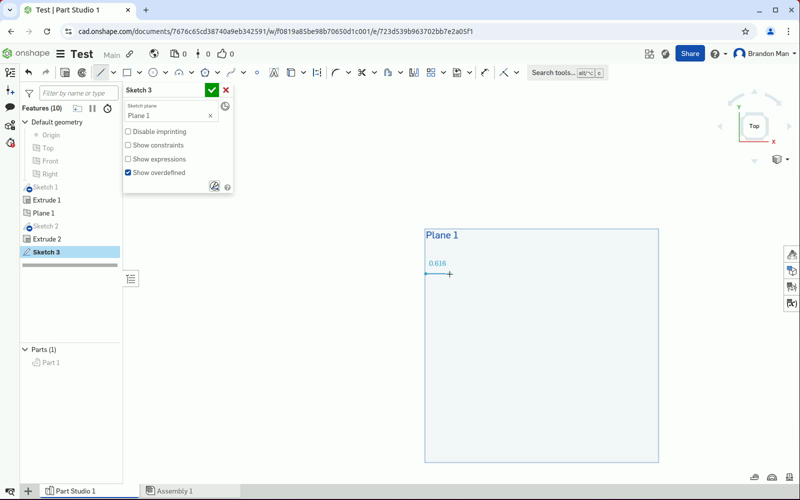
scroll(6)
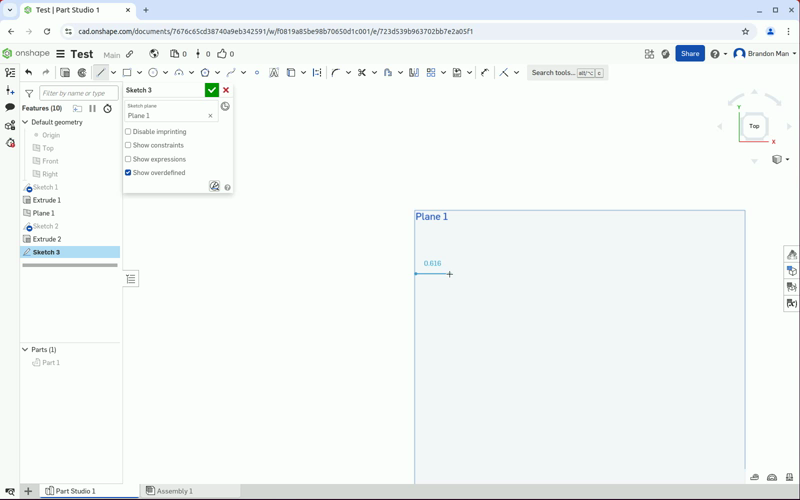
click(449, 273)
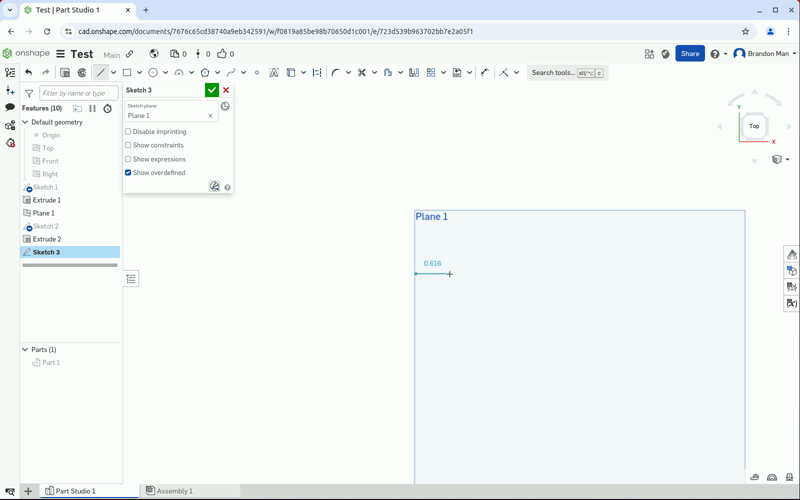
scroll(-6)
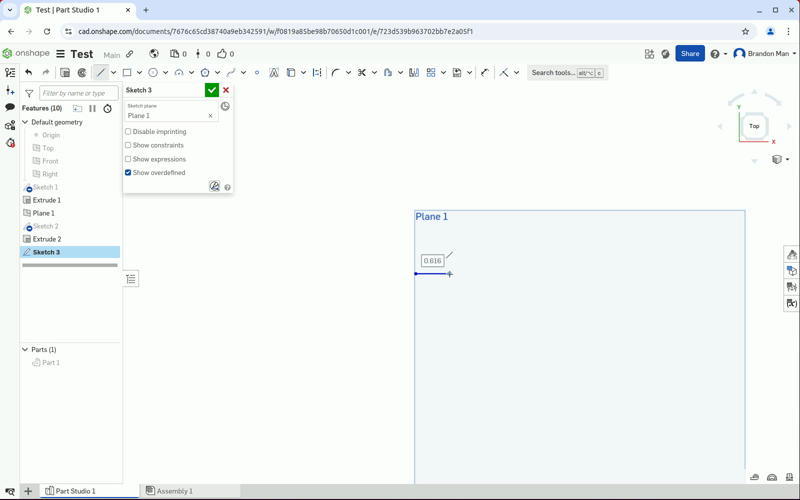
scroll(-6)
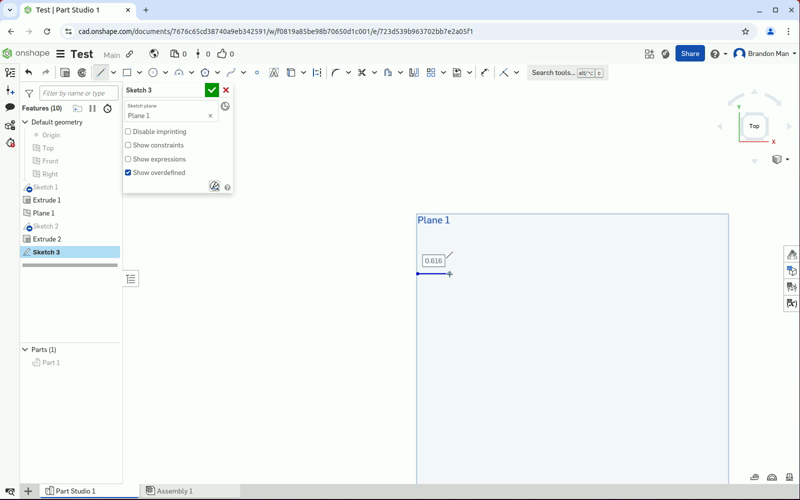
scroll(-6)
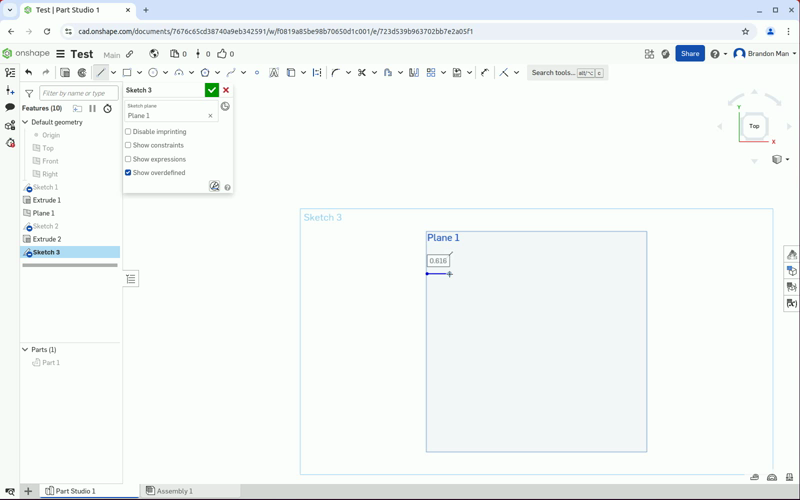
scroll(-6)
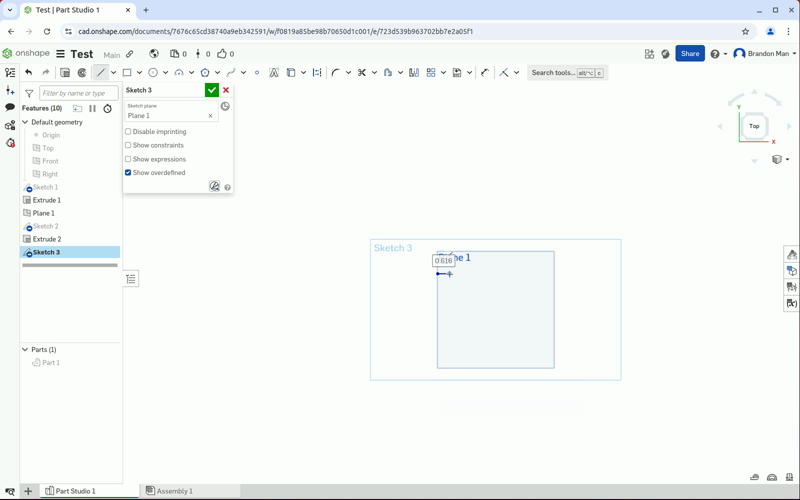
scroll(-6)
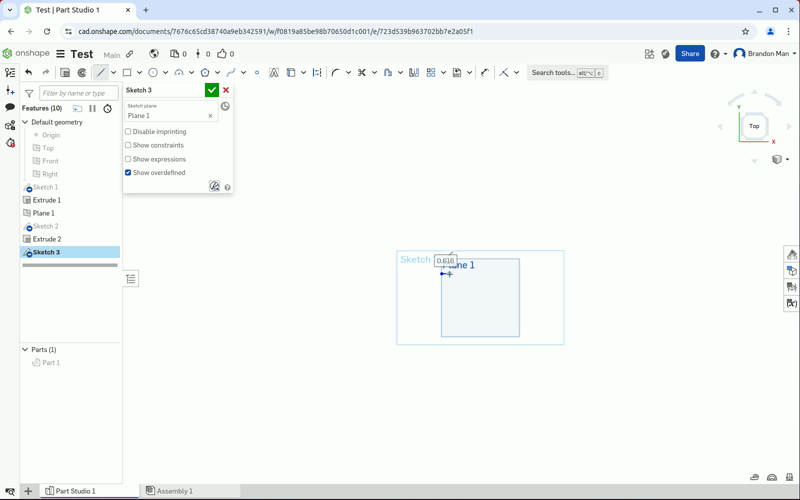
scroll(-6)
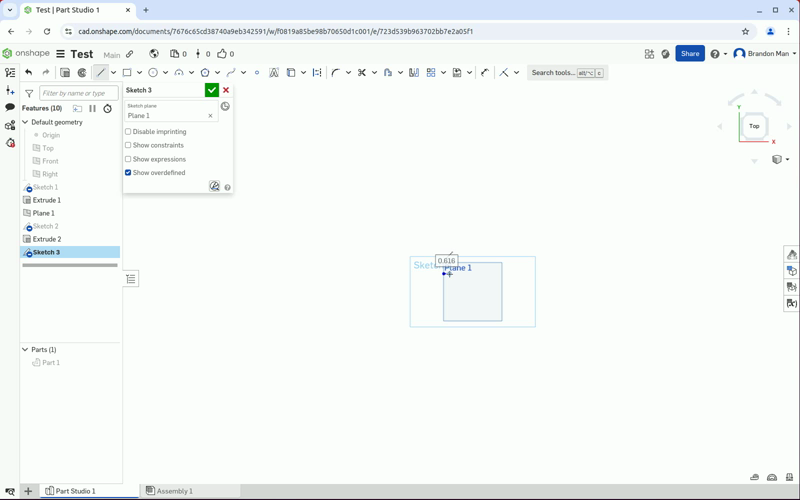
scroll(-6)
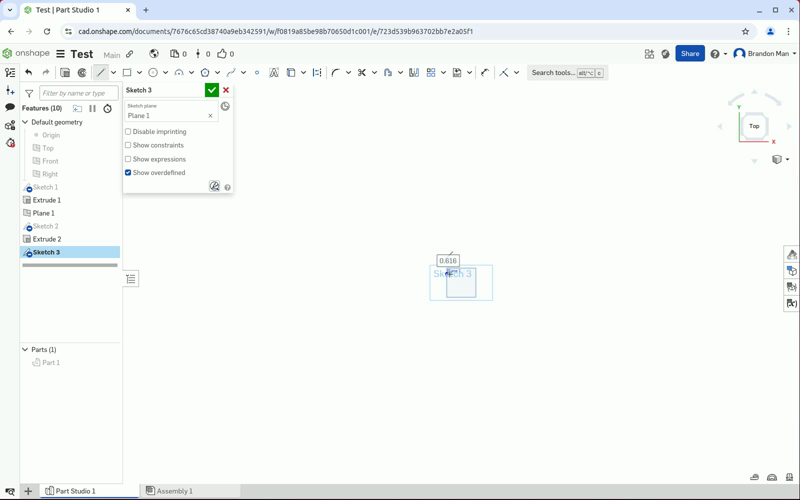
key_up(shift)
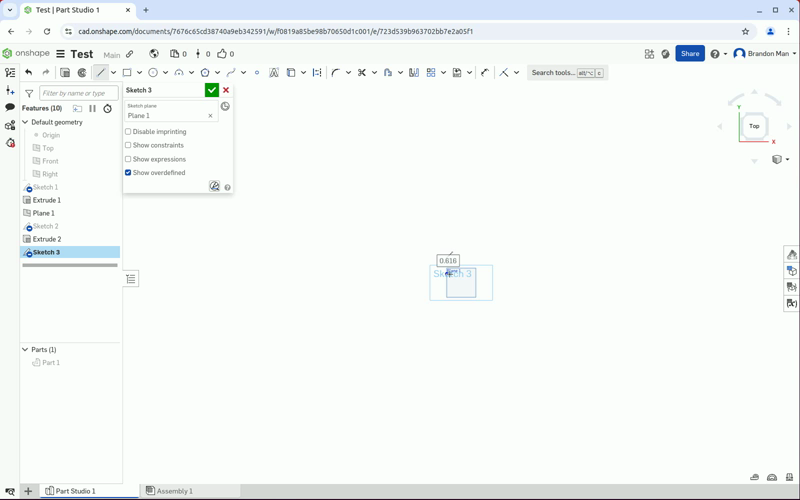
key_down(shift)
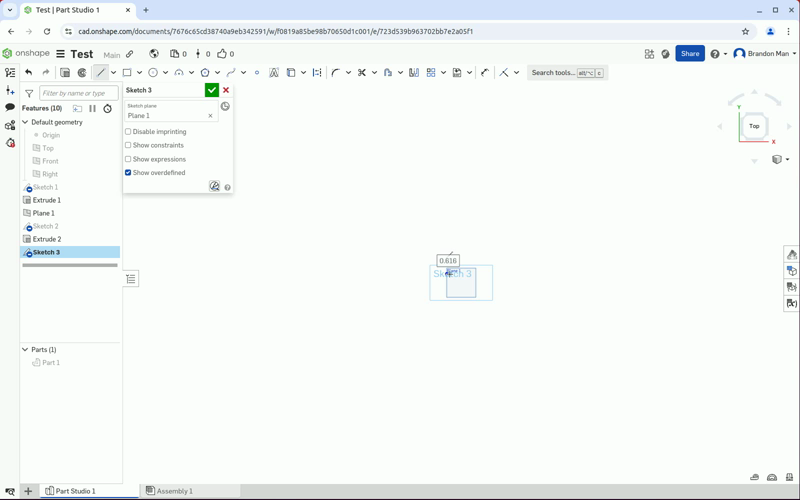
mouse_move(479, 273)
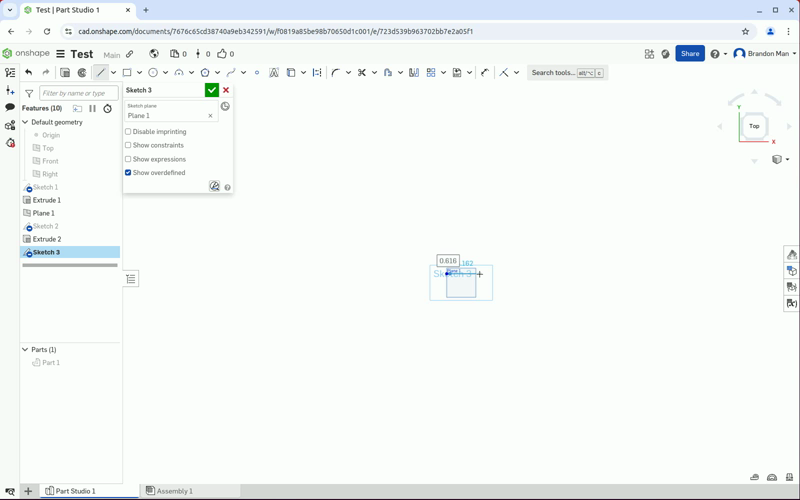
mouse_move(449, 263)
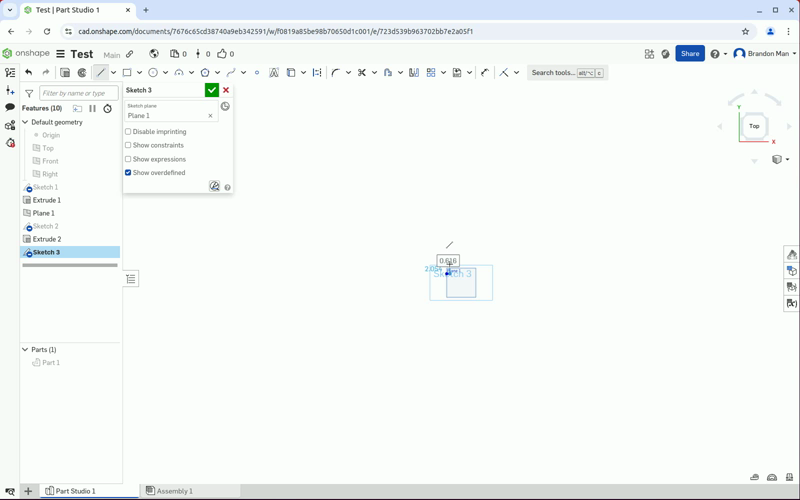
click(449, 263)
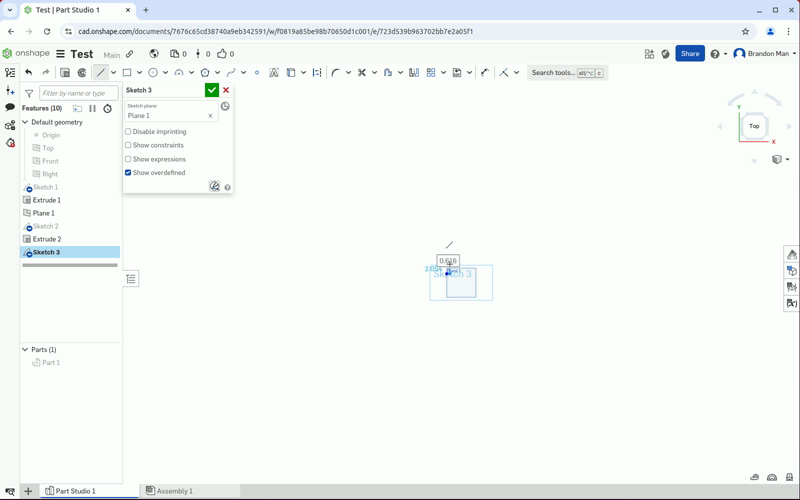
key_up(shift)
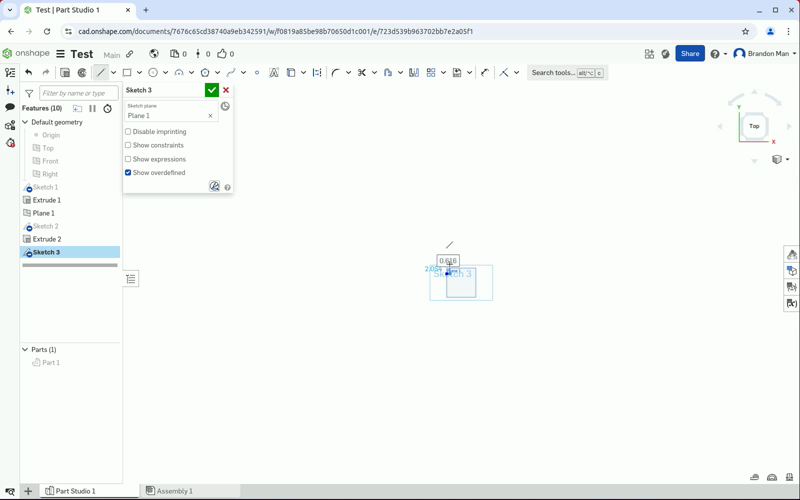
key_down(shift)
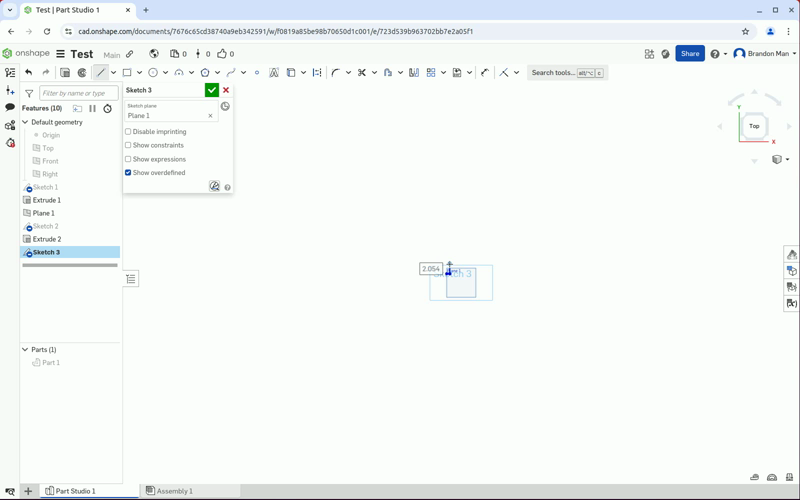
mouse_move(479, 263)
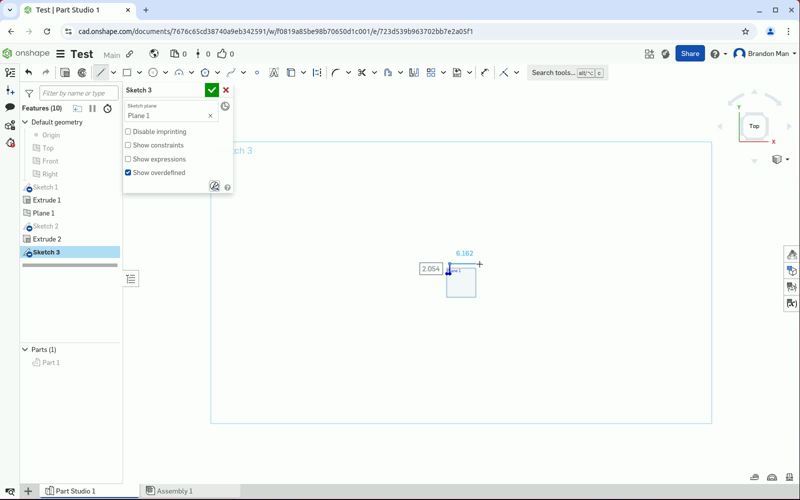
mouse_move(471, 263)
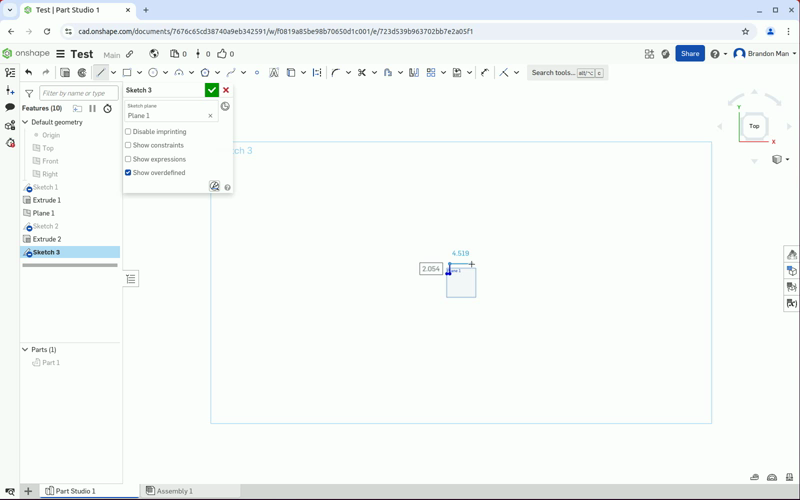
click(471, 263)
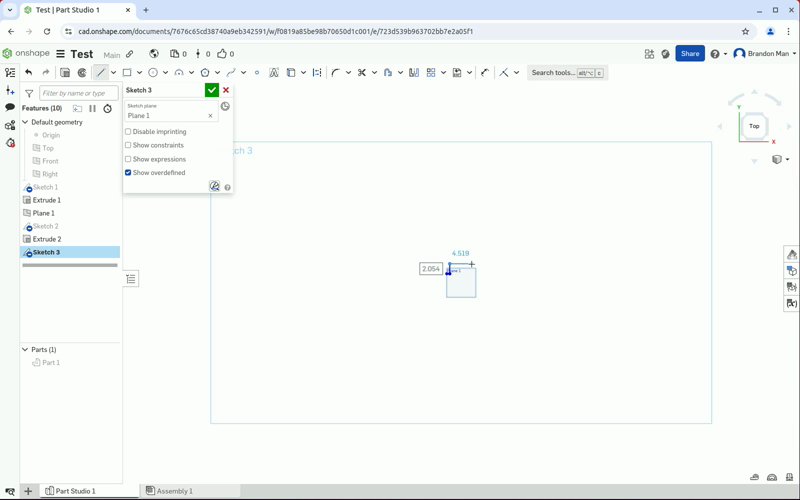
key_up(shift)
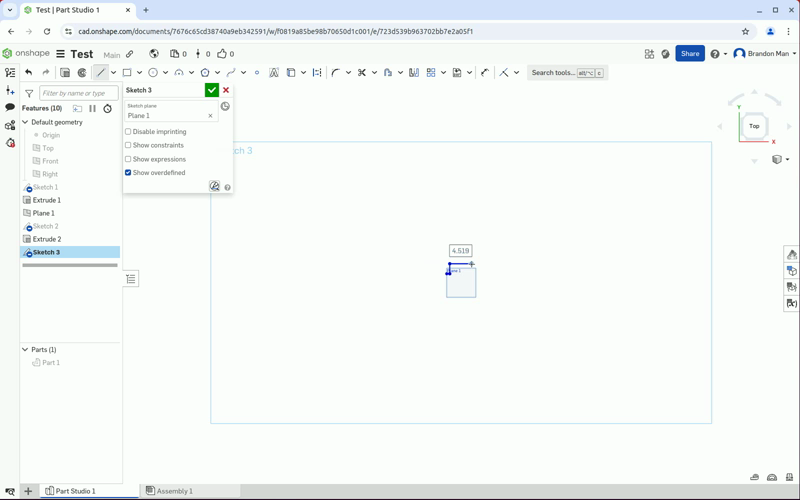
key_down(shift)
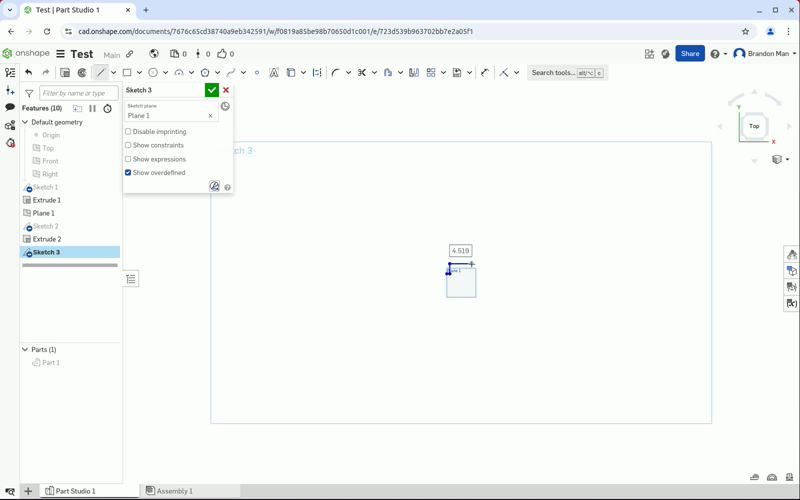
mouse_move(501, 263)
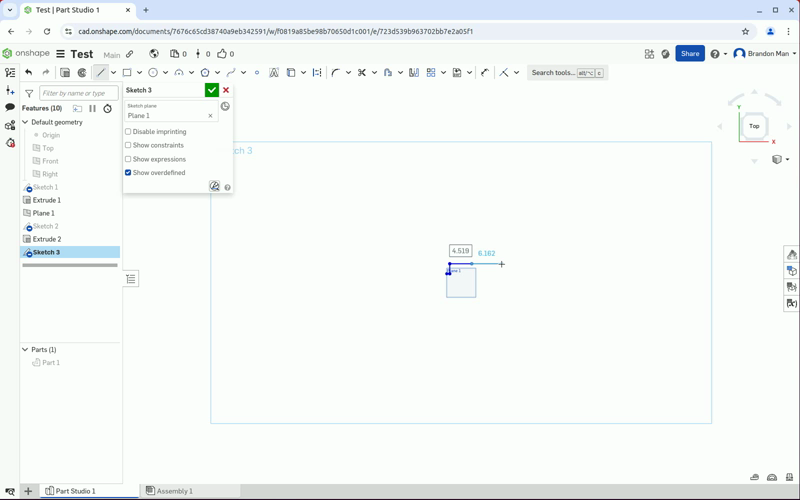
mouse_move(471, 273)
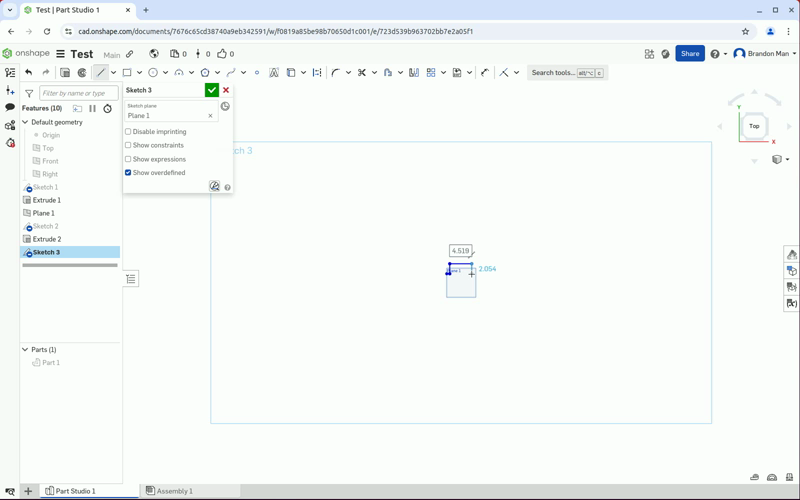
click(471, 273)
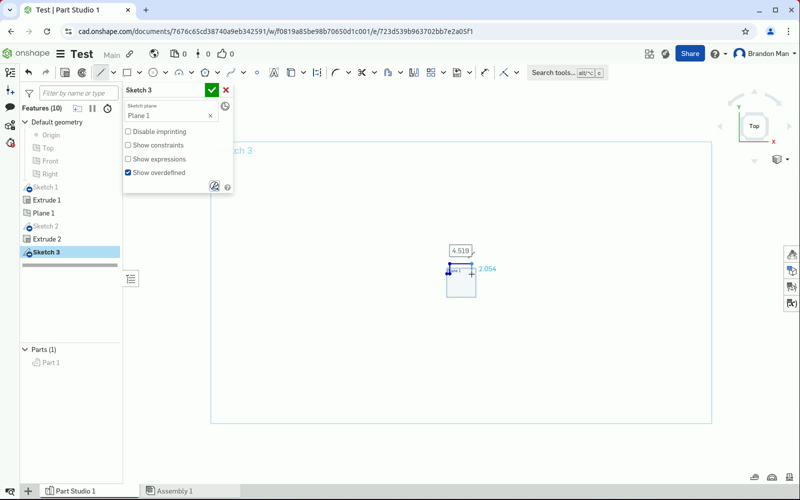
key_up(shift)
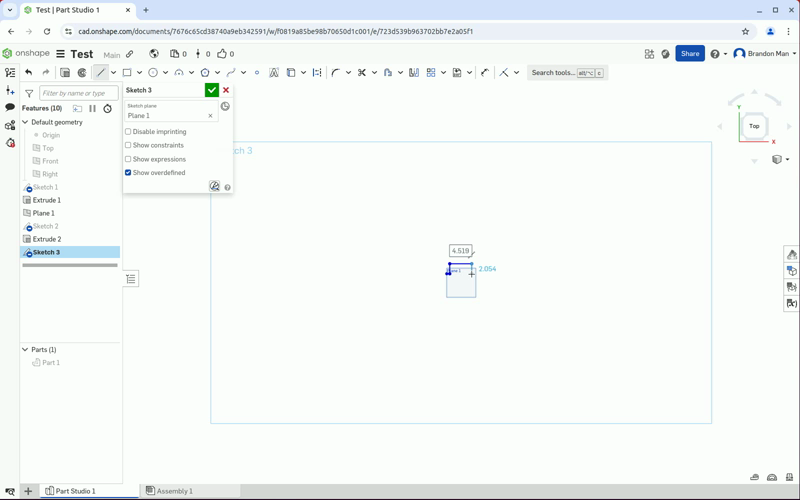
key_down(shift)
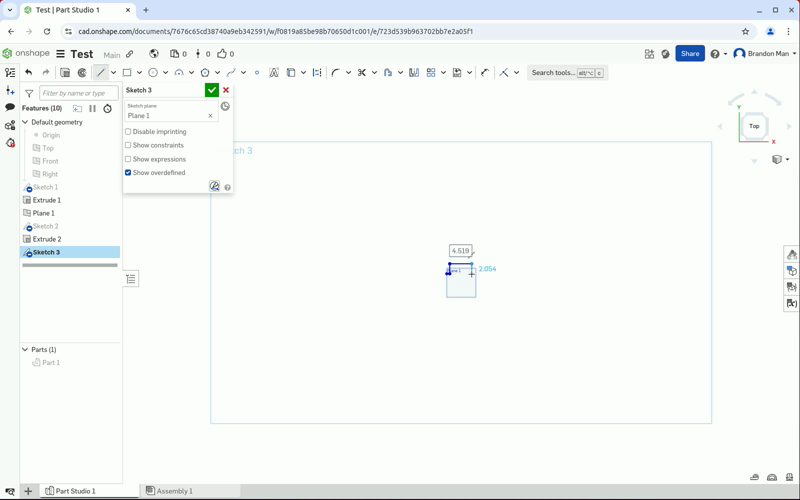
mouse_move(501, 273)
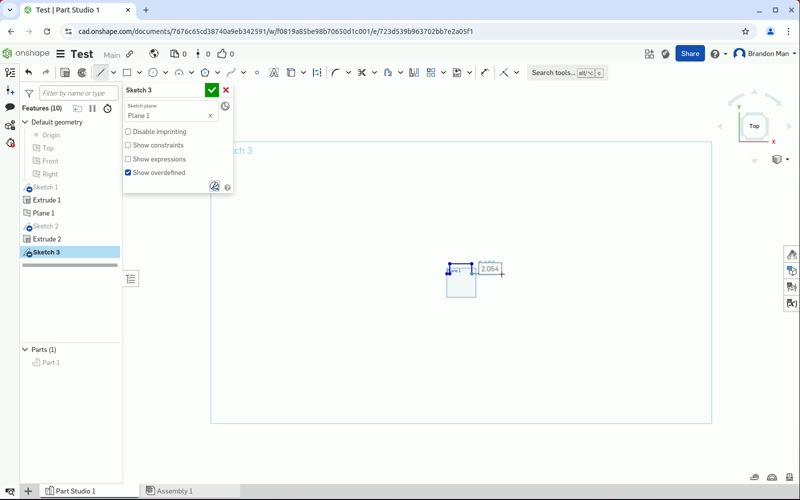
mouse_move(474, 273)
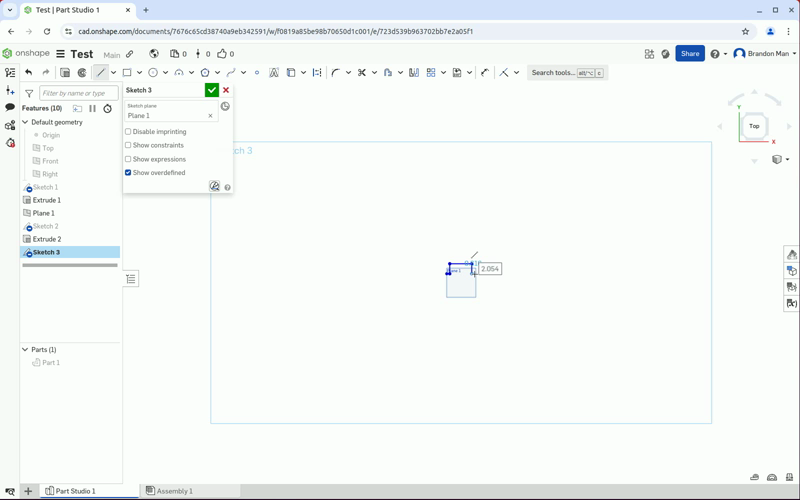
scroll(6)
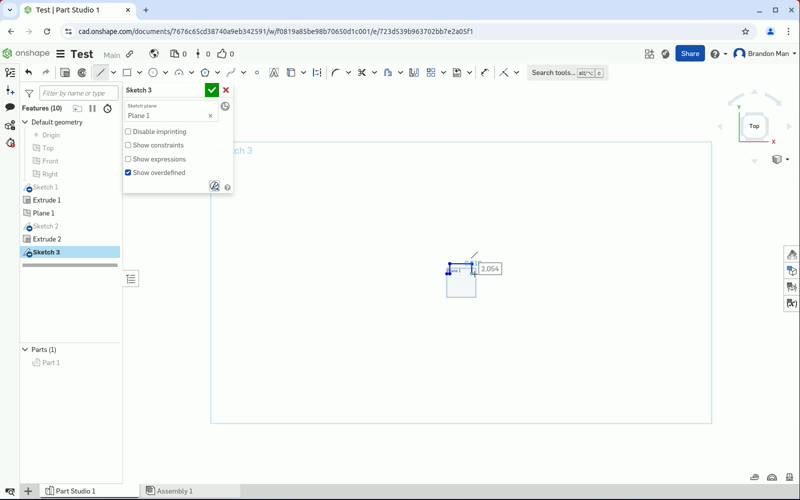
scroll(6)
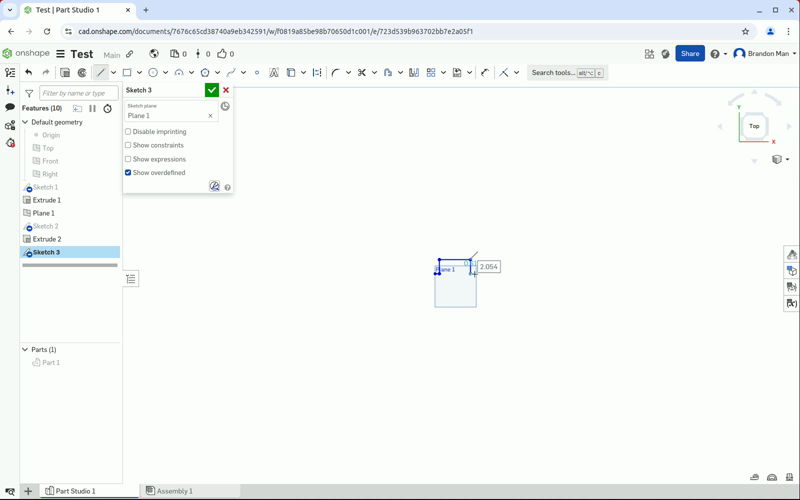
scroll(6)
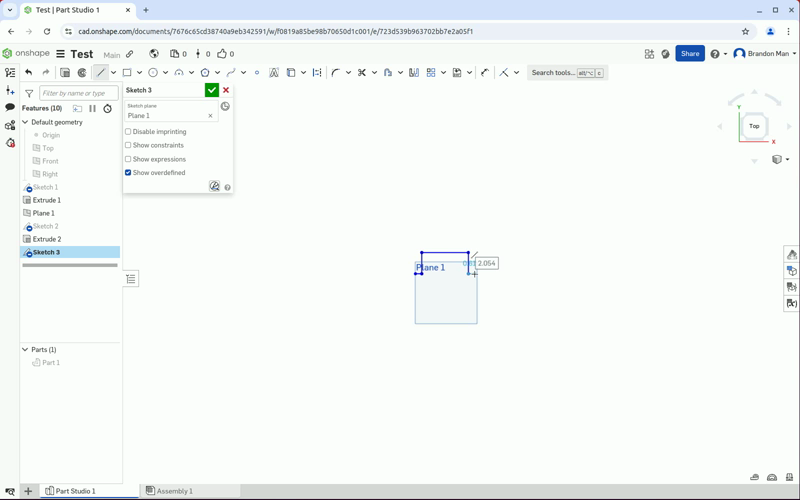
scroll(6)
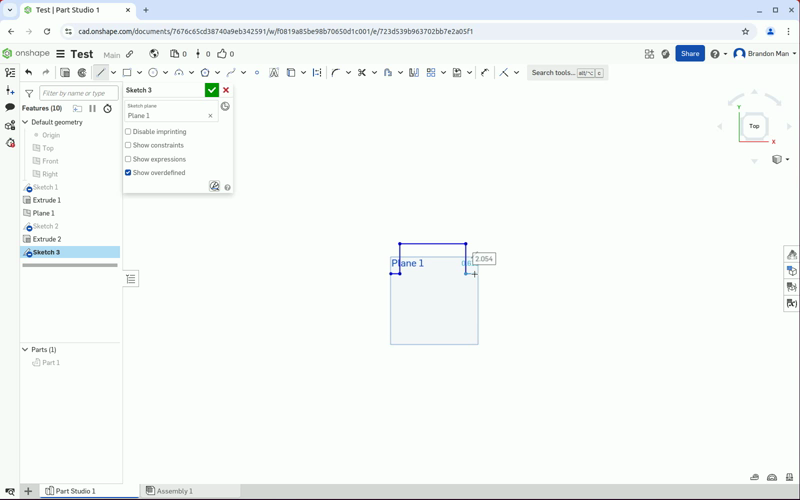
scroll(6)
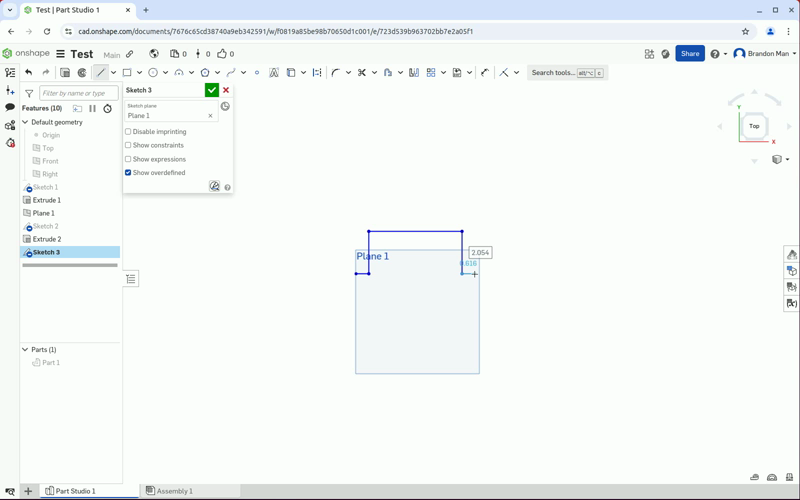
scroll(6)
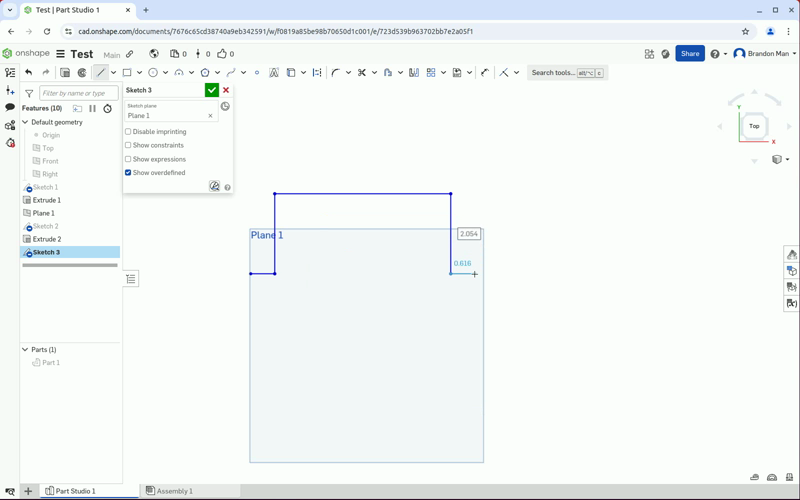
scroll(6)
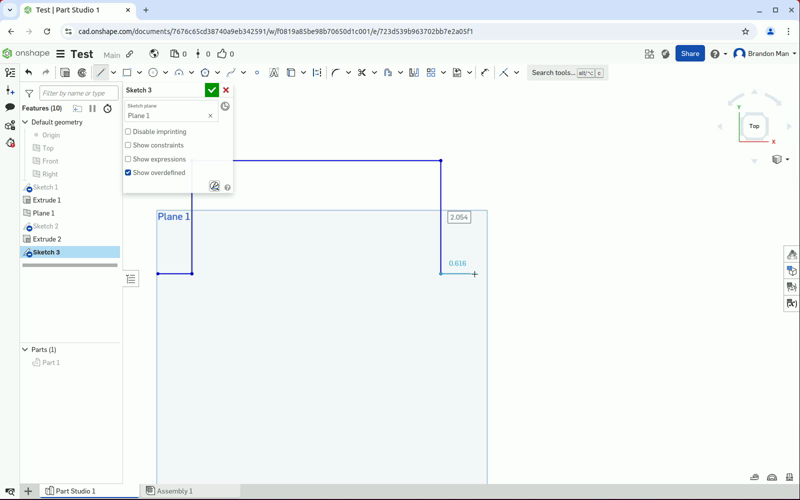
click(474, 273)
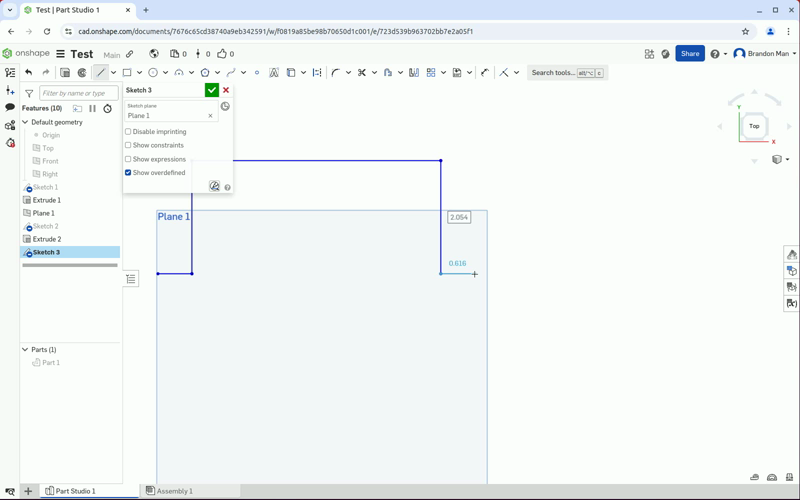
scroll(-6)
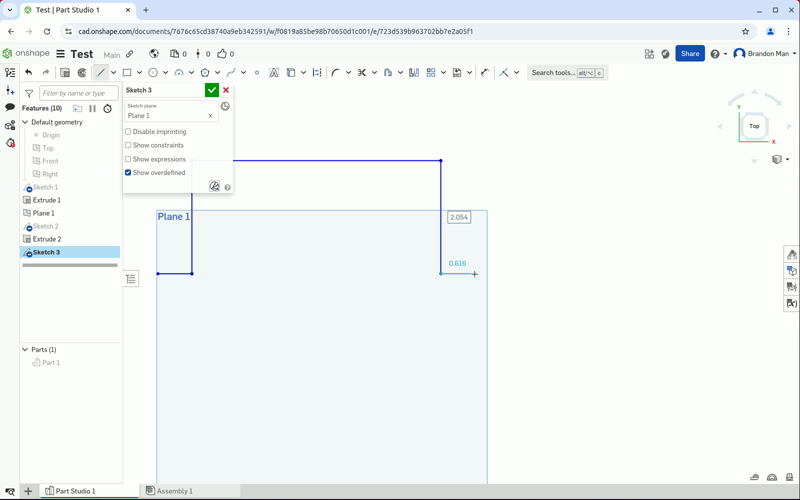
scroll(-6)
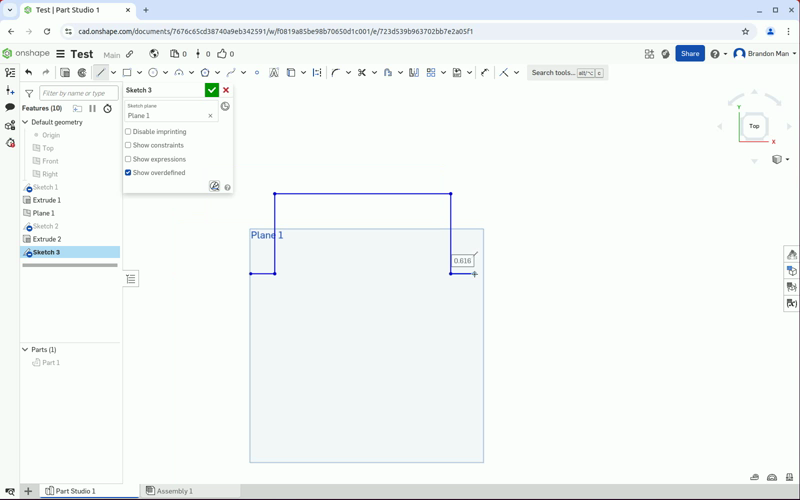
scroll(-6)
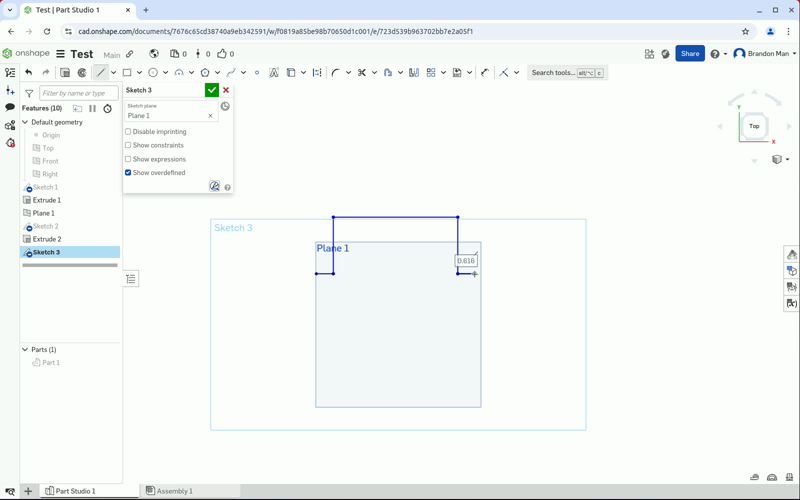
scroll(-6)
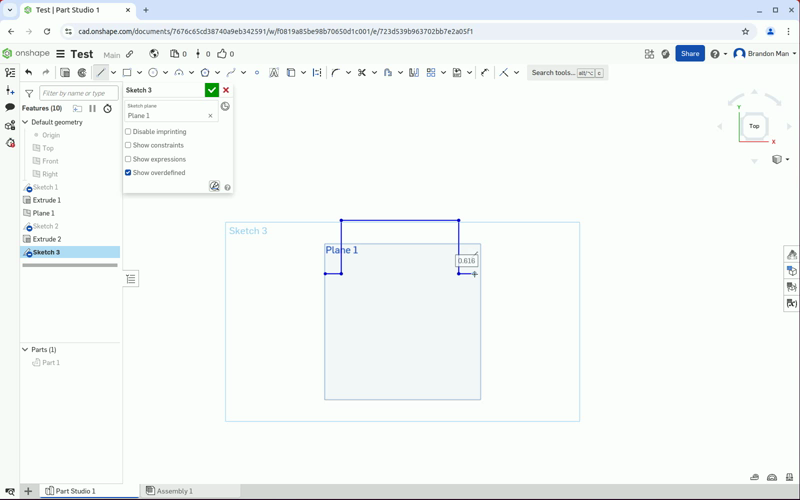
scroll(-6)
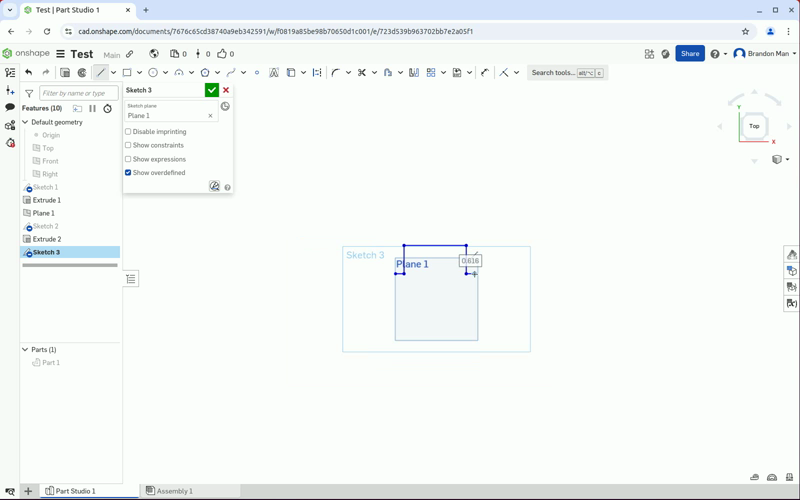
scroll(-6)
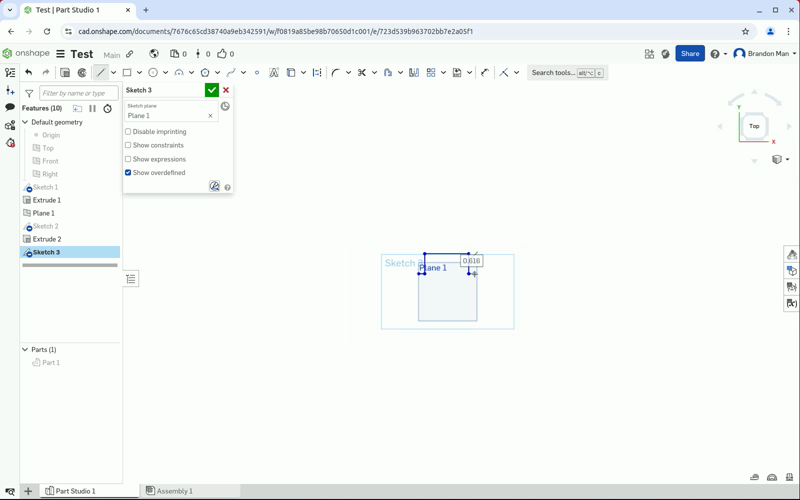
scroll(-6)
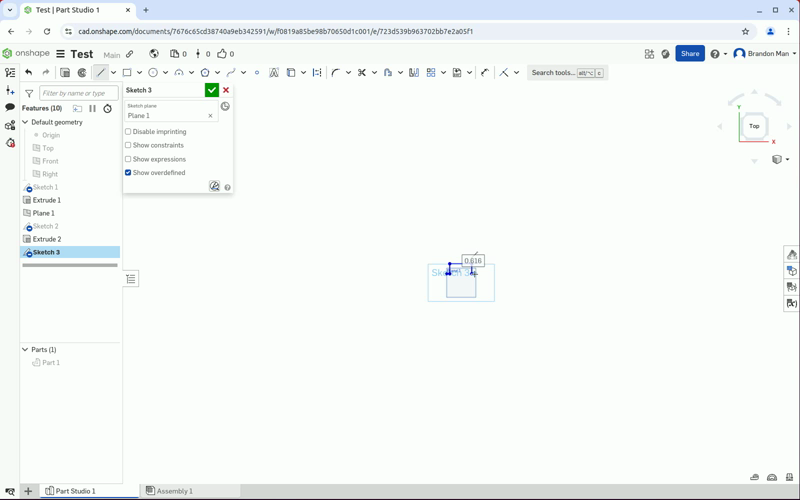
key_up(shift)
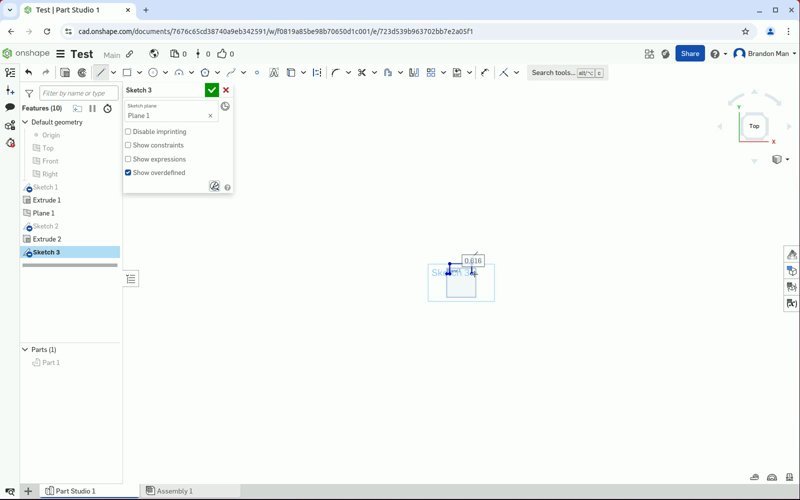
key_down(shift)
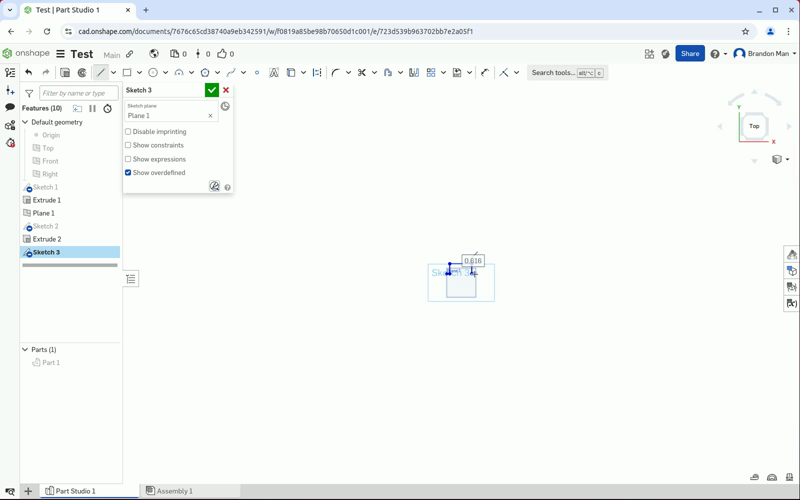
mouse_move(504, 273)
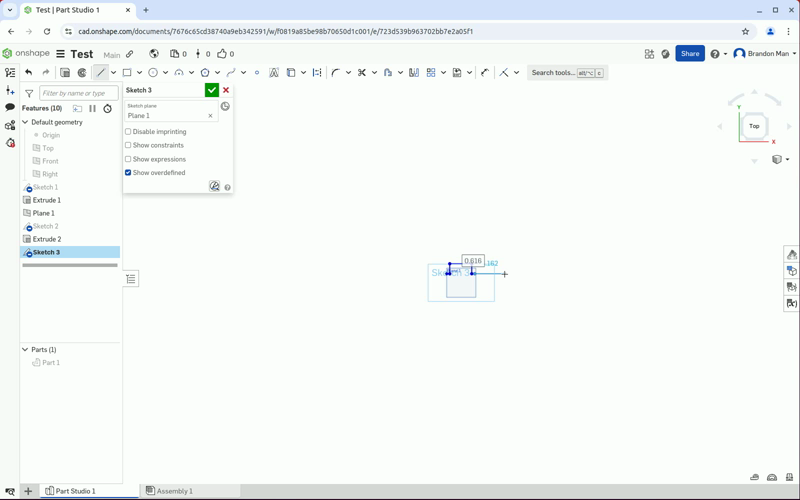
mouse_move(474, 223)
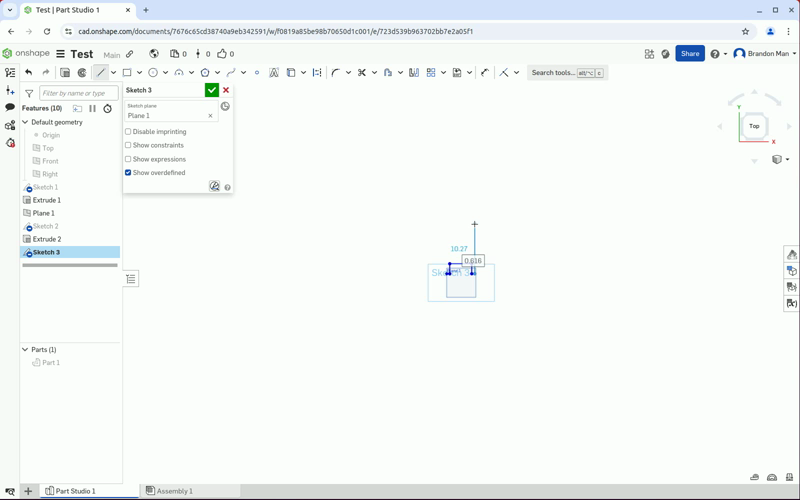
click(474, 223)
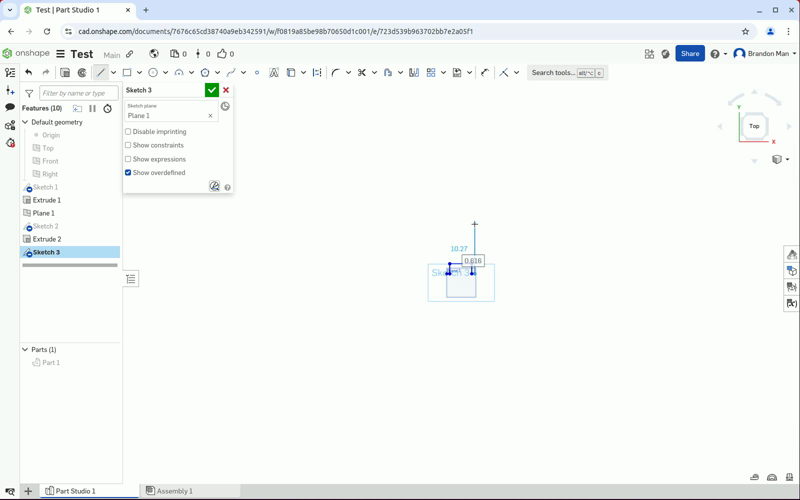
key_up(shift)
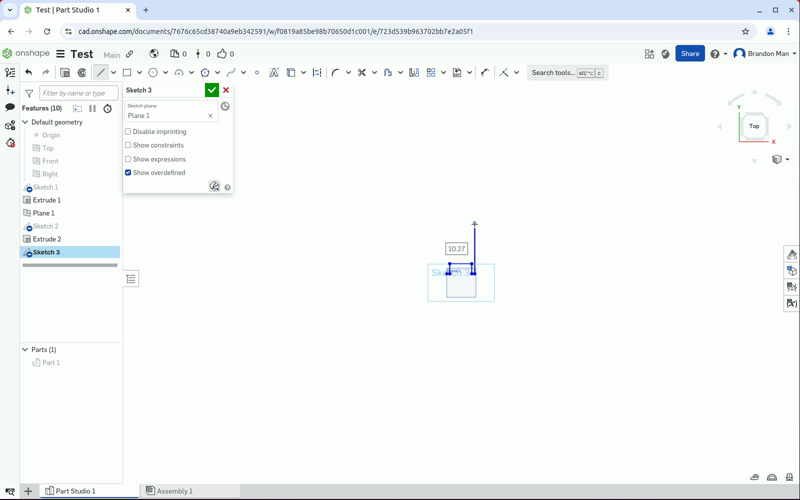
key_down(shift)
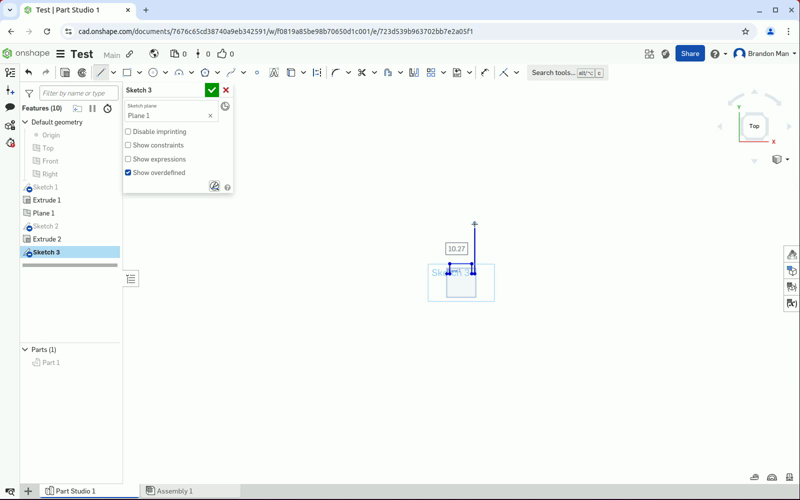
mouse_move(504, 223)
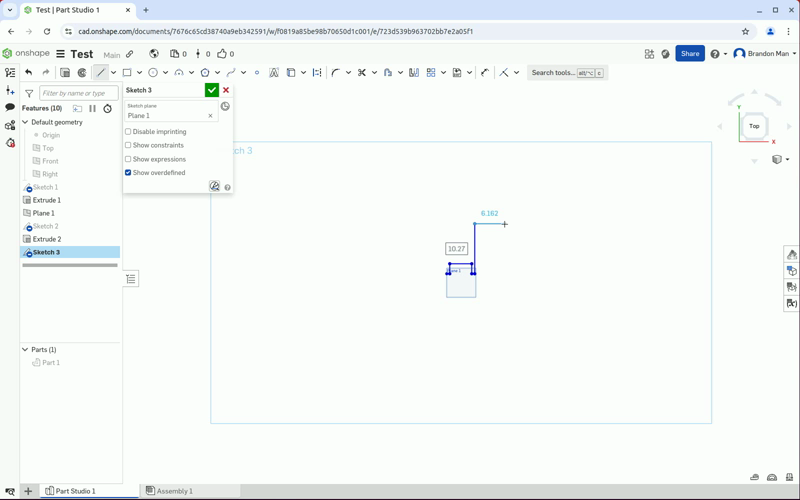
mouse_move(446, 223)
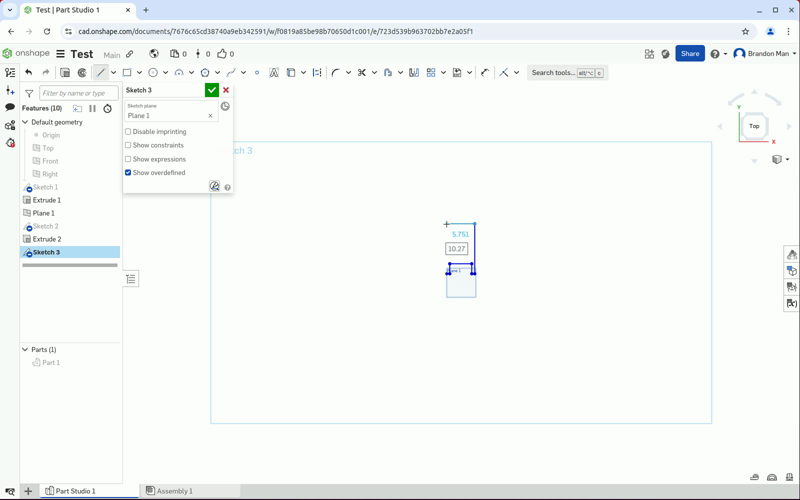
click(446, 223)
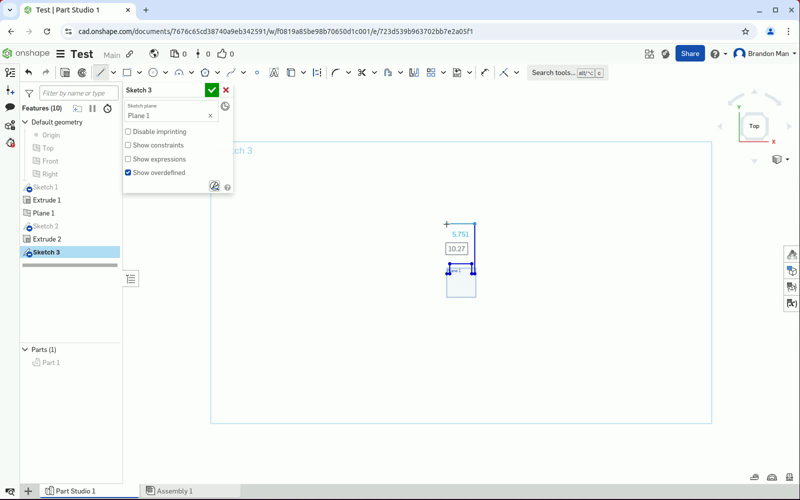
key_up(shift)
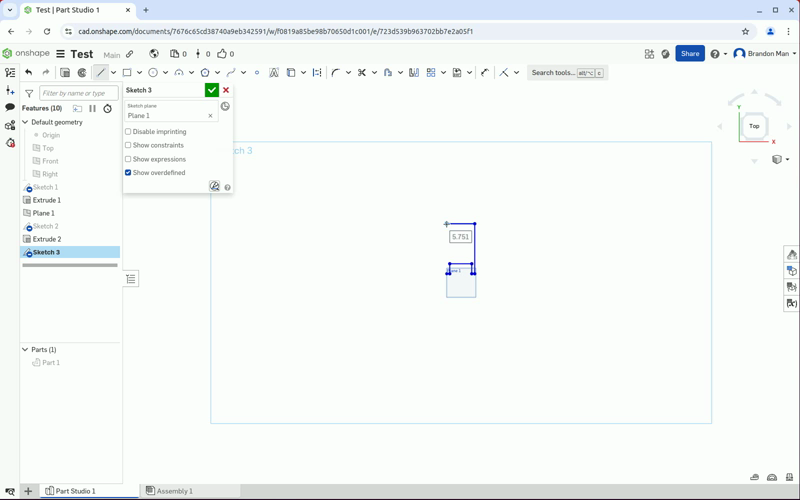
mouse_move(476, 223)
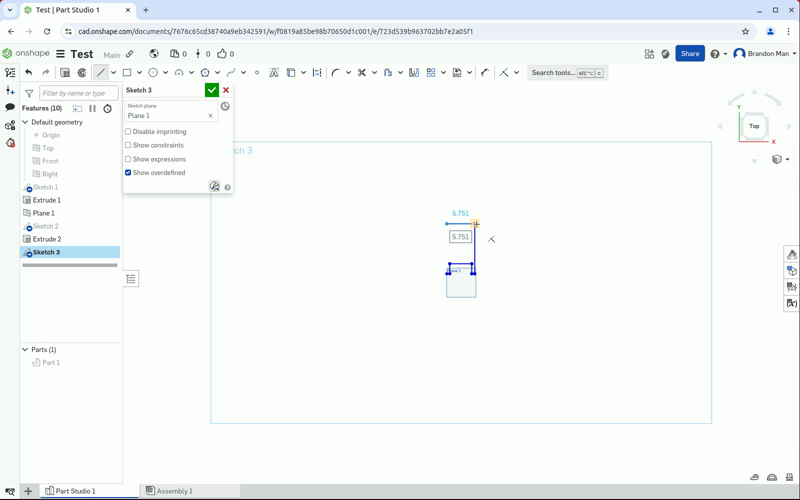
key_down(shift)
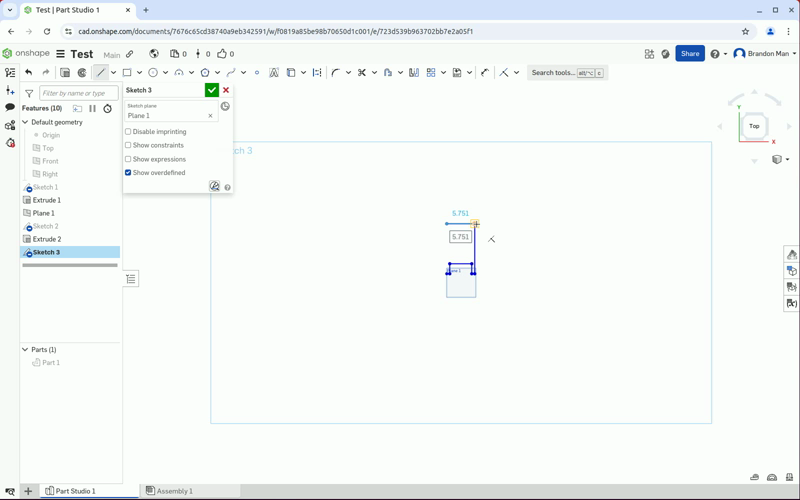
mouse_move(446, 273)
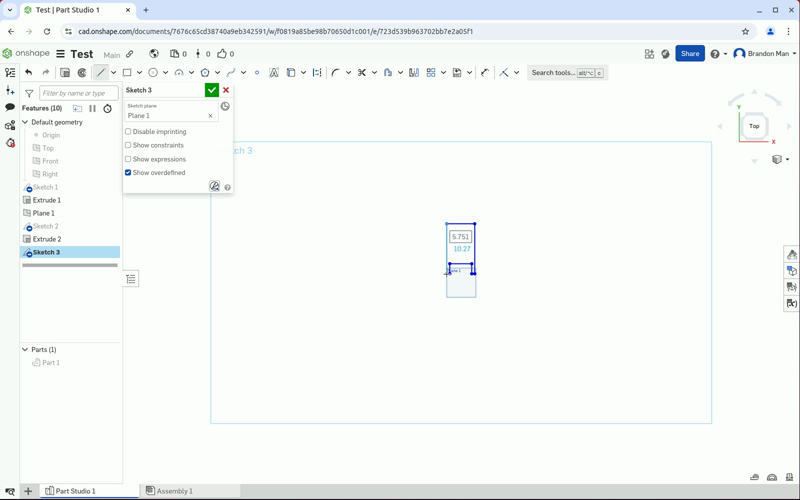
scroll(6)
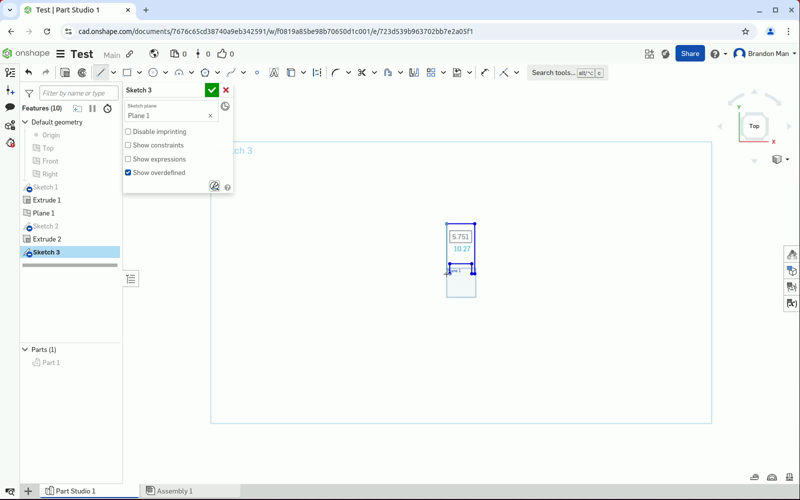
scroll(6)
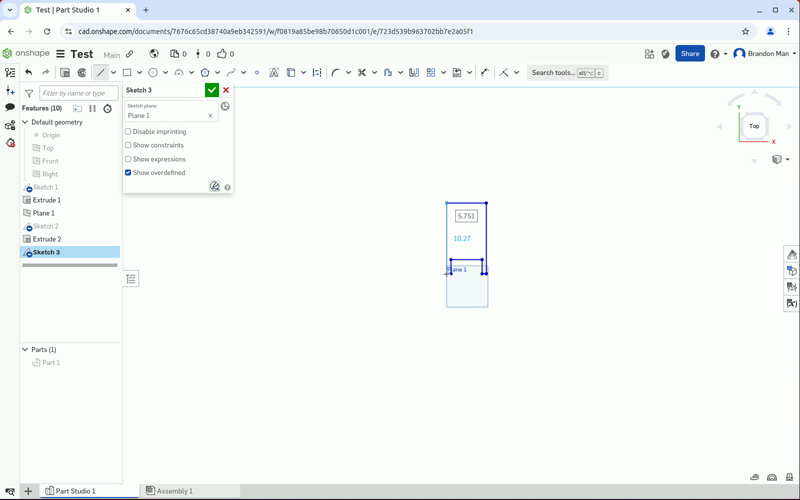
scroll(6)
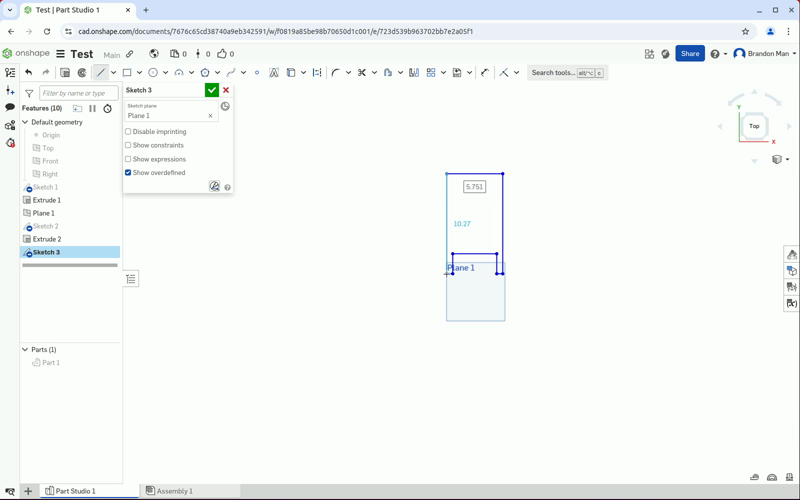
scroll(6)
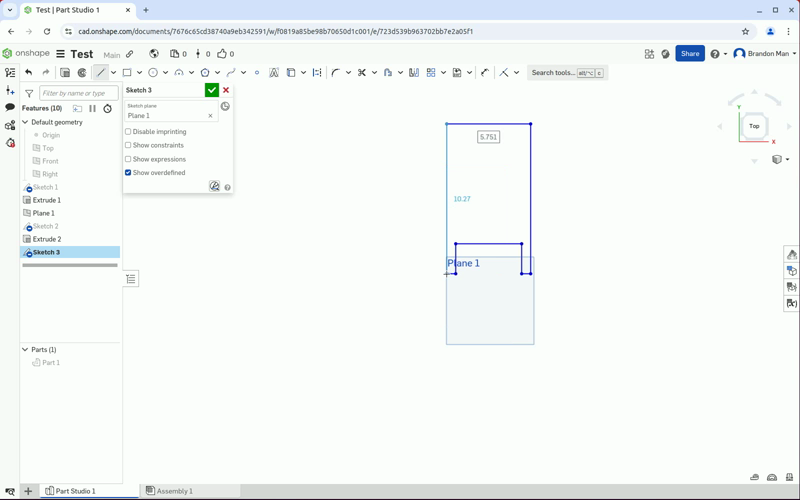
scroll(6)
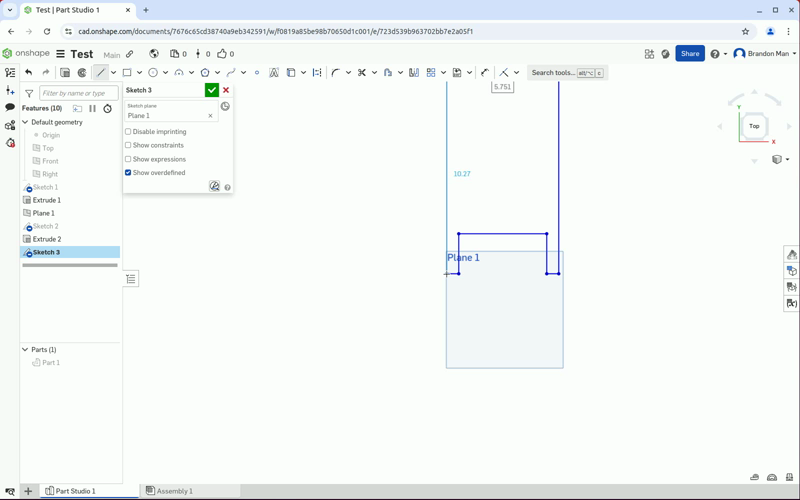
scroll(6)
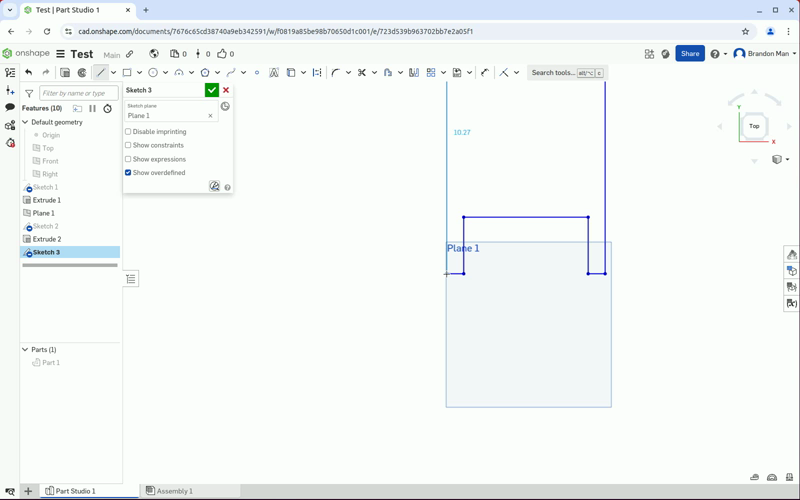
scroll(6)
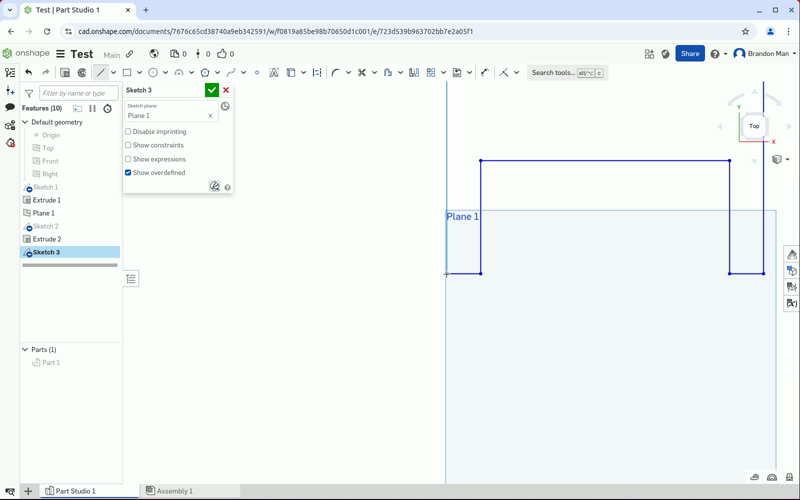
key_up(shift)
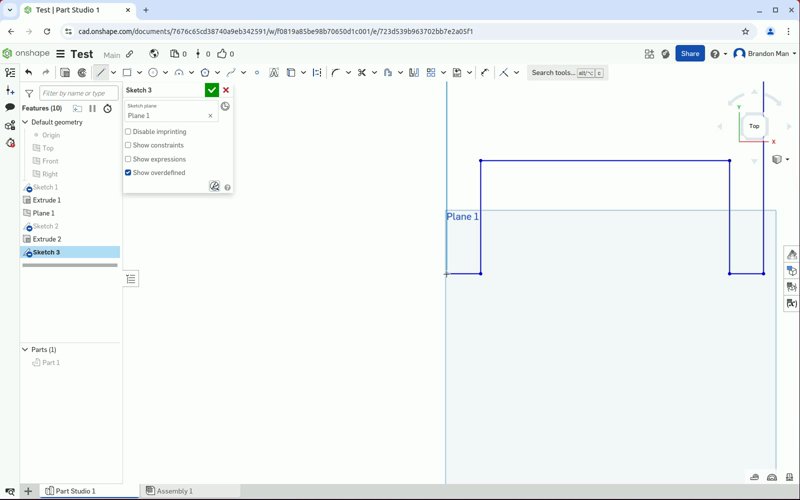
click(446, 273)
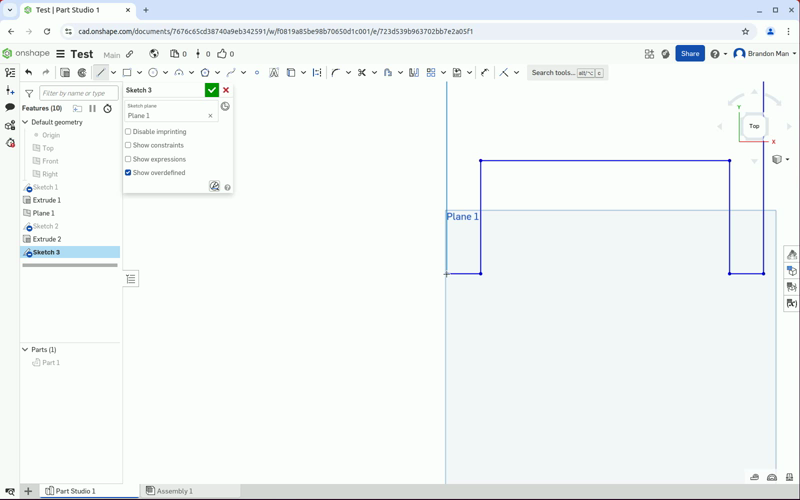
scroll(-6)
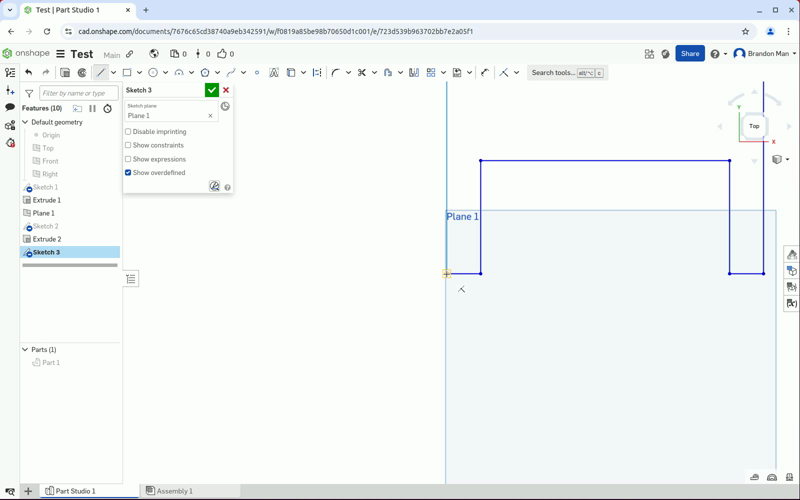
scroll(-6)
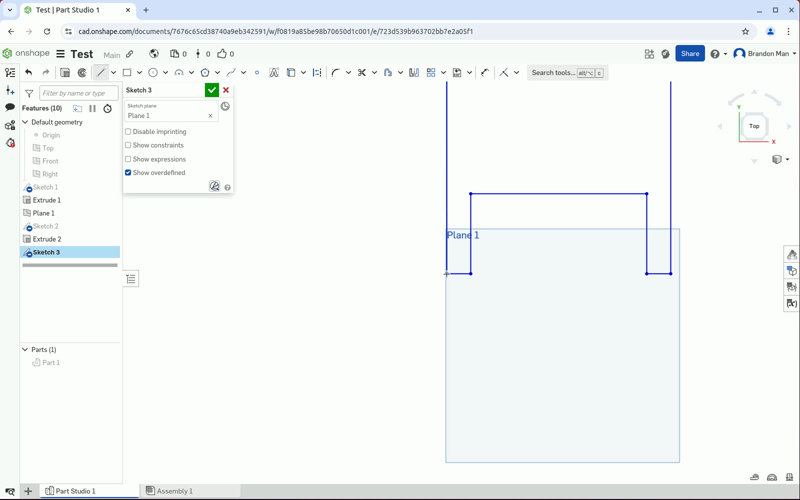
scroll(-6)
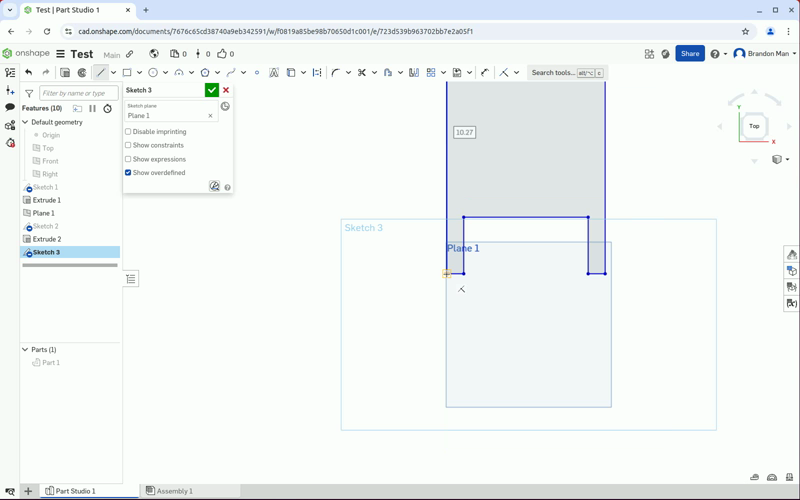
scroll(-6)
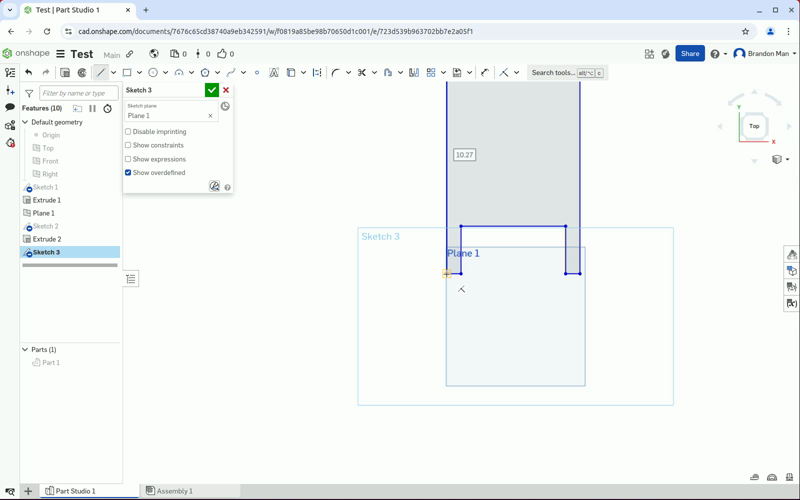
scroll(-6)
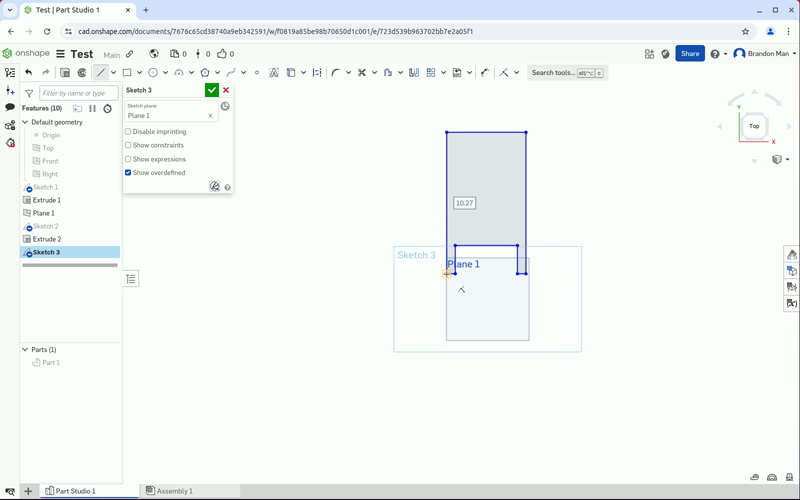
scroll(-6)
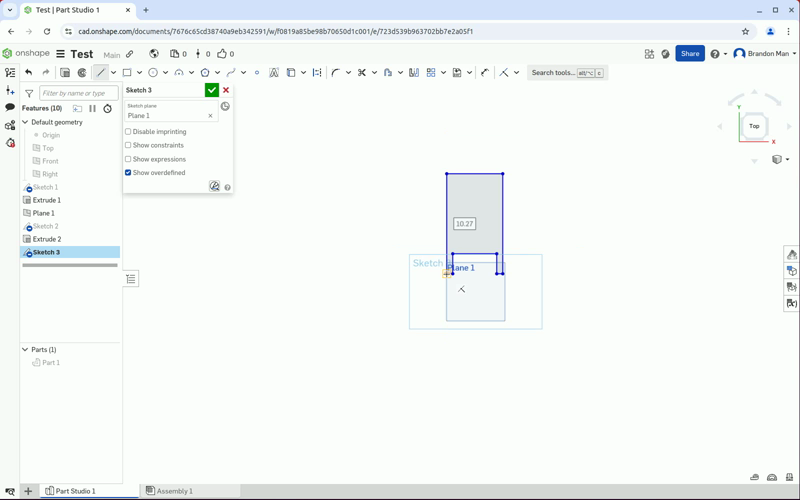
scroll(-6)
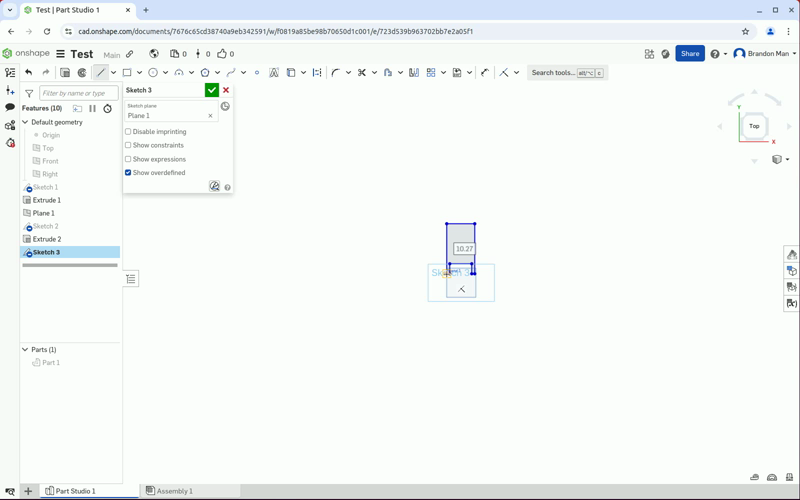
key(esc)
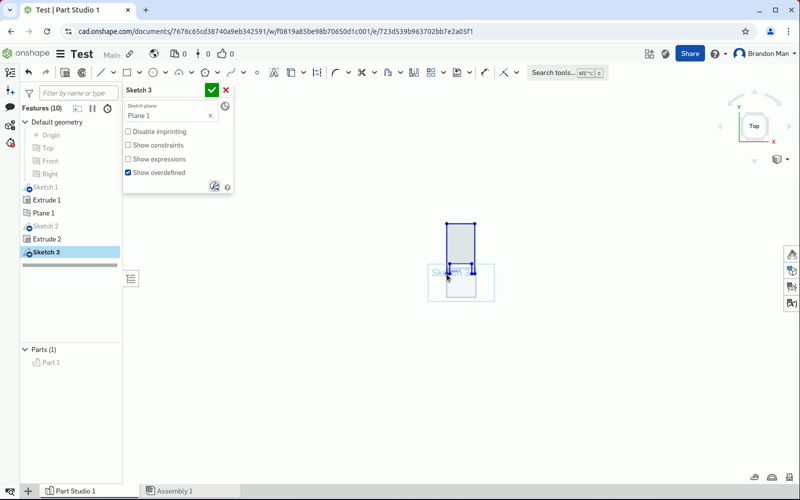
mouse_move(473, 230)
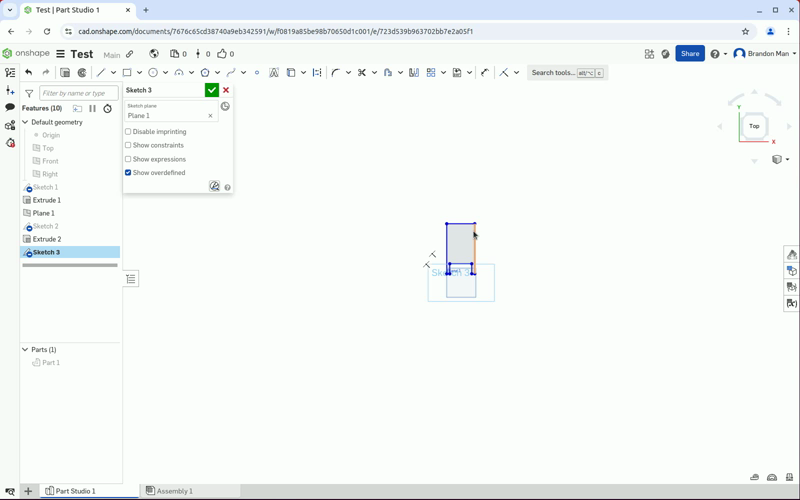
scroll(6)
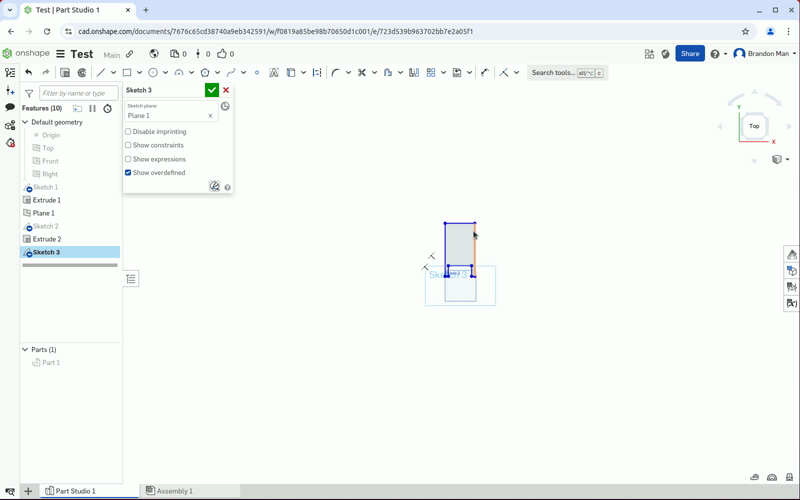
scroll(6)
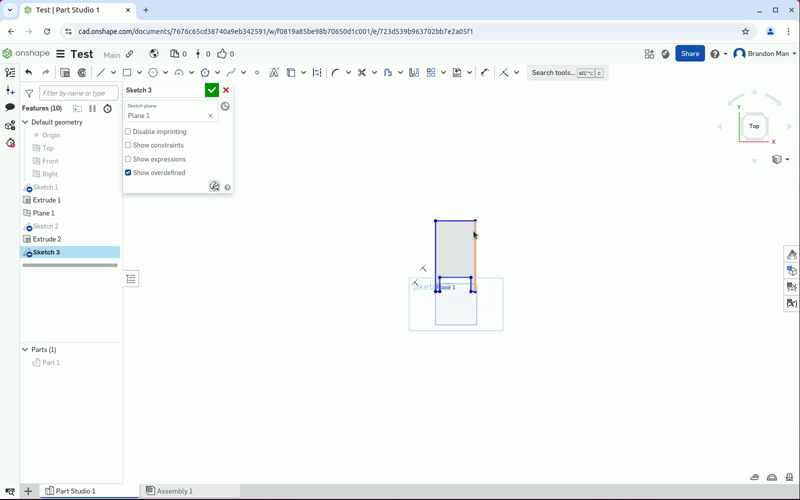
scroll(6)
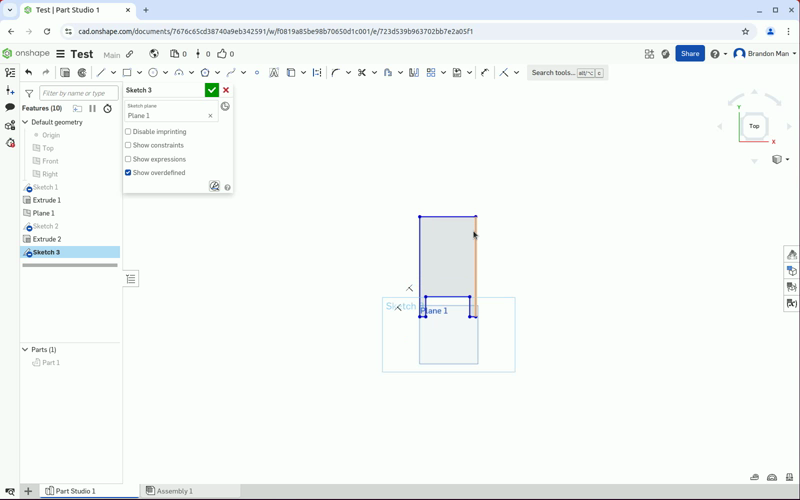
scroll(6)
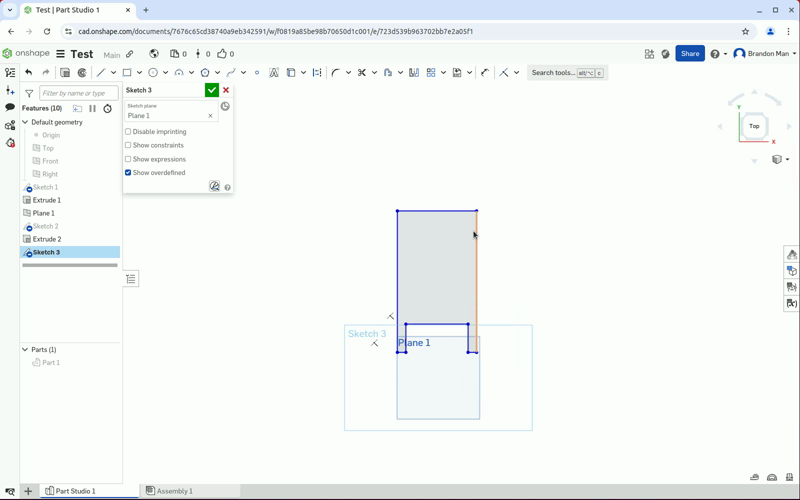
scroll(6)
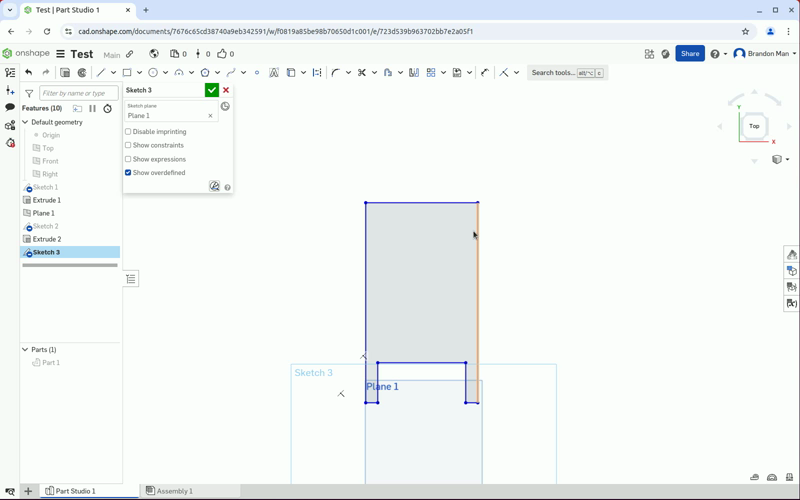
scroll(6)
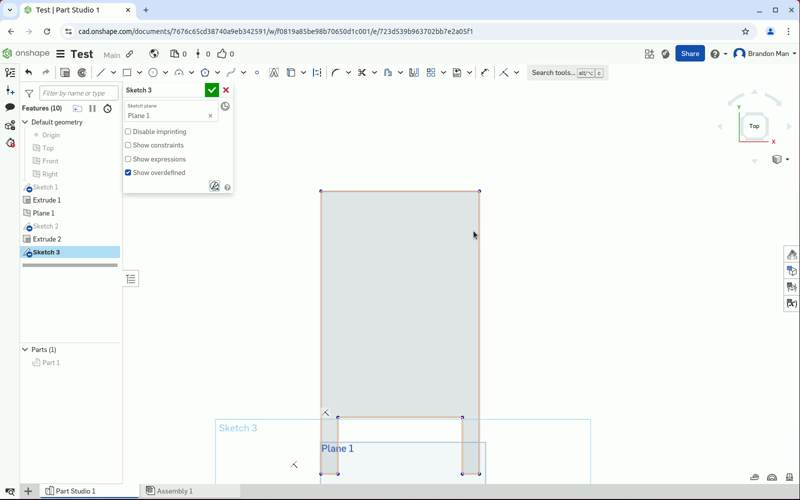
scroll(6)
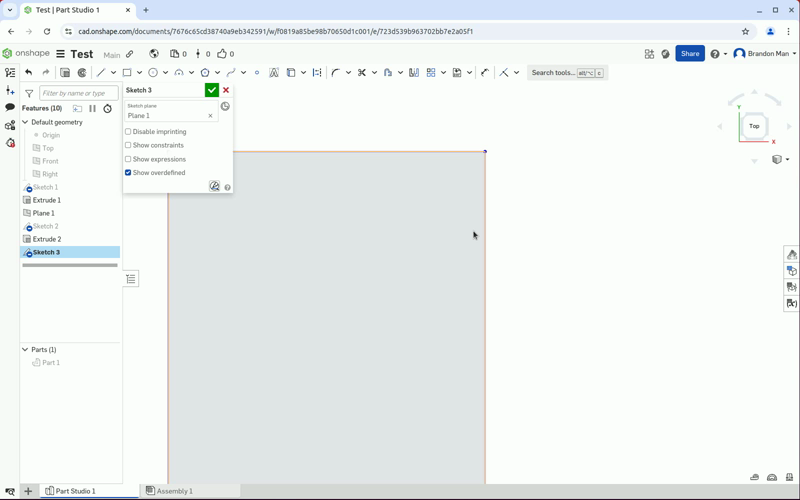
click(473, 230)
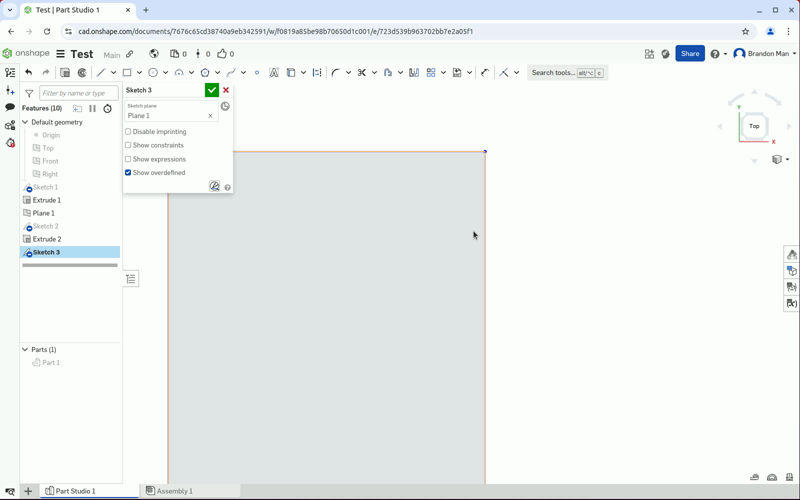
scroll(-6)
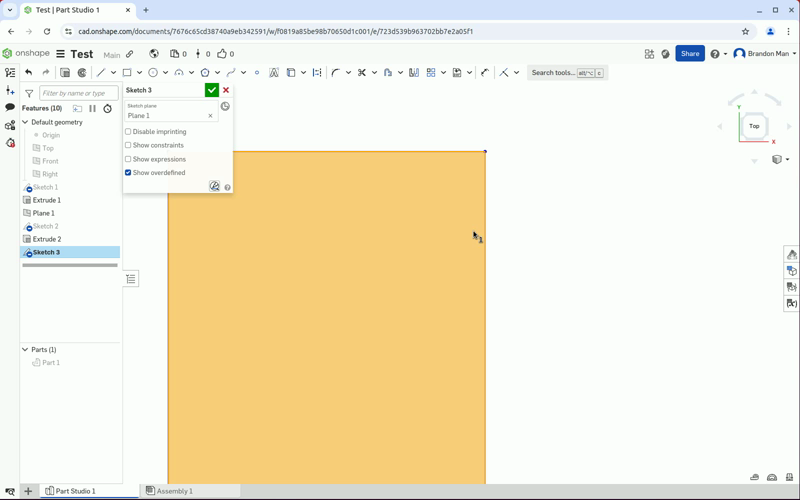
scroll(-6)
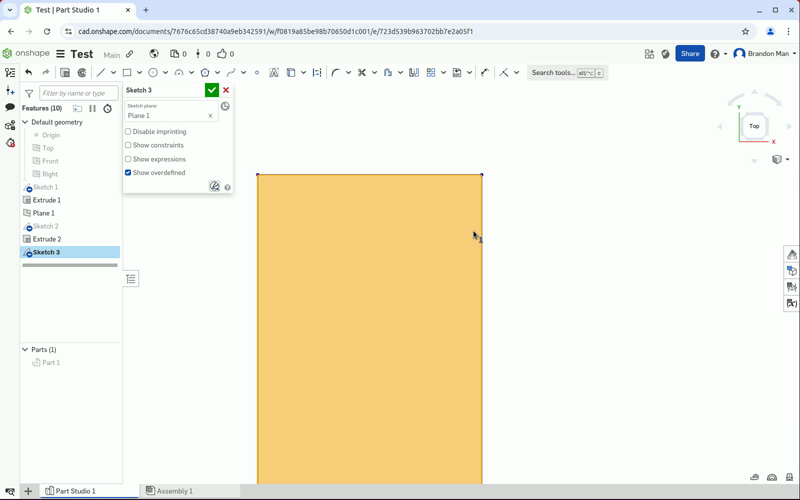
scroll(-6)
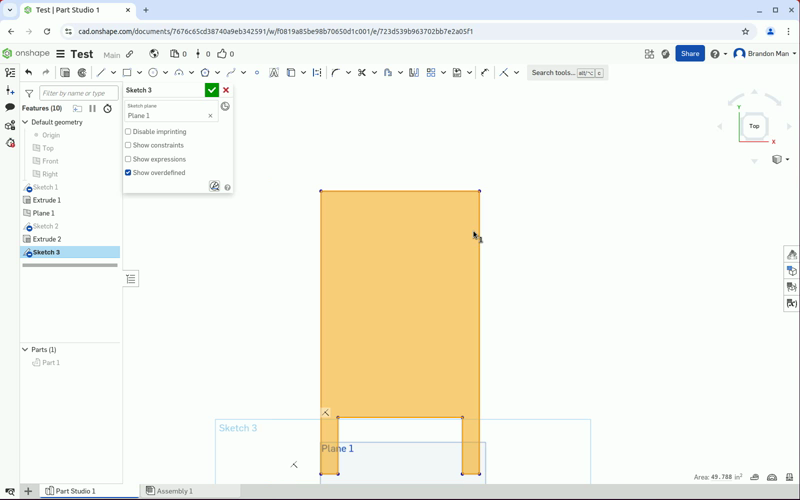
scroll(-6)
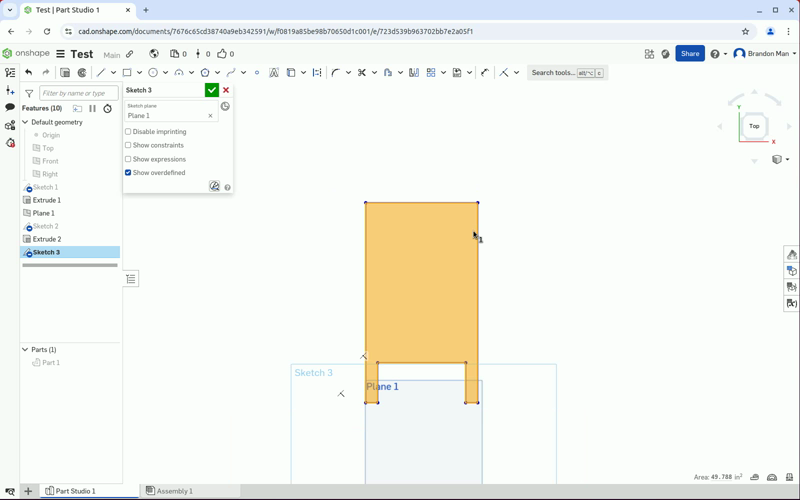
scroll(-6)
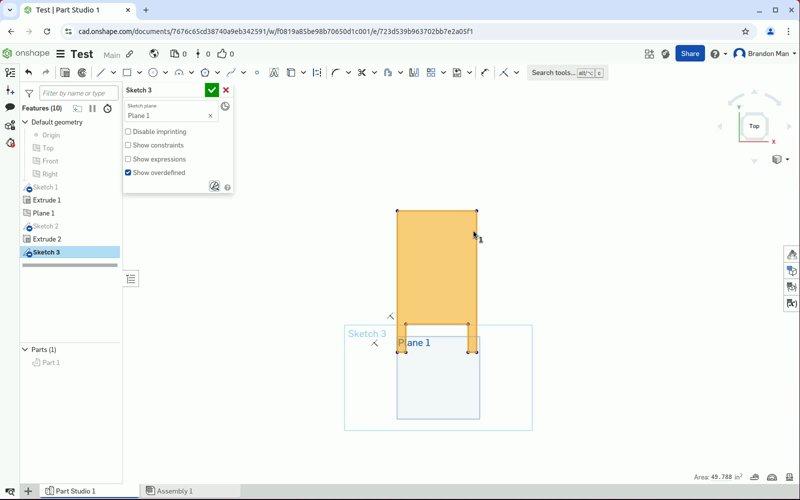
scroll(-6)
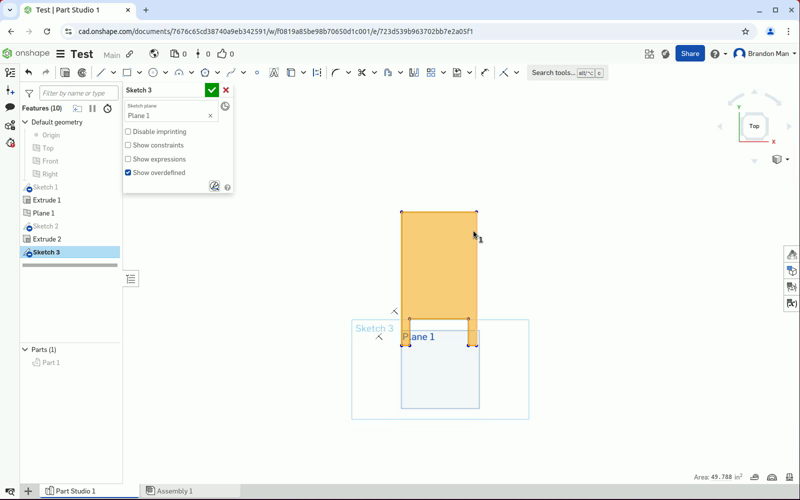
scroll(-6)
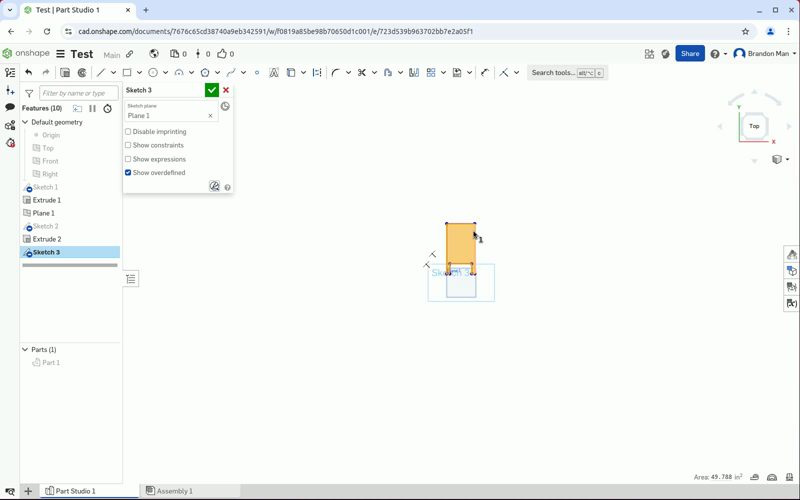
mouse_move(73, 352)
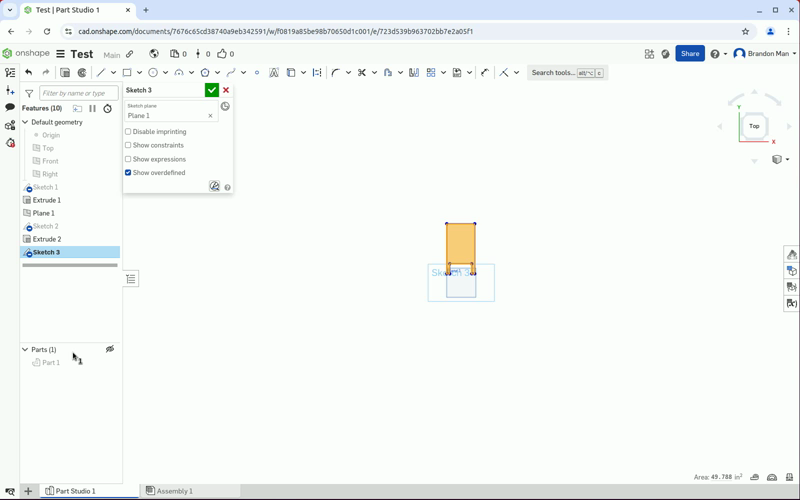
key(shift+y)
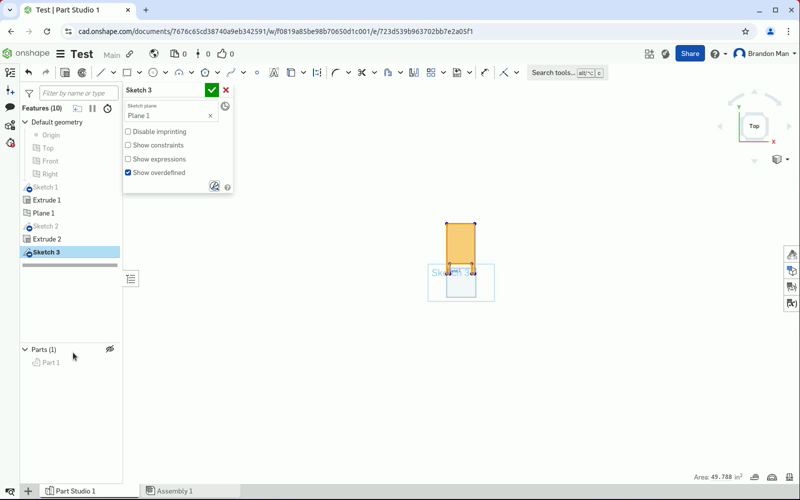
key(shift+e)
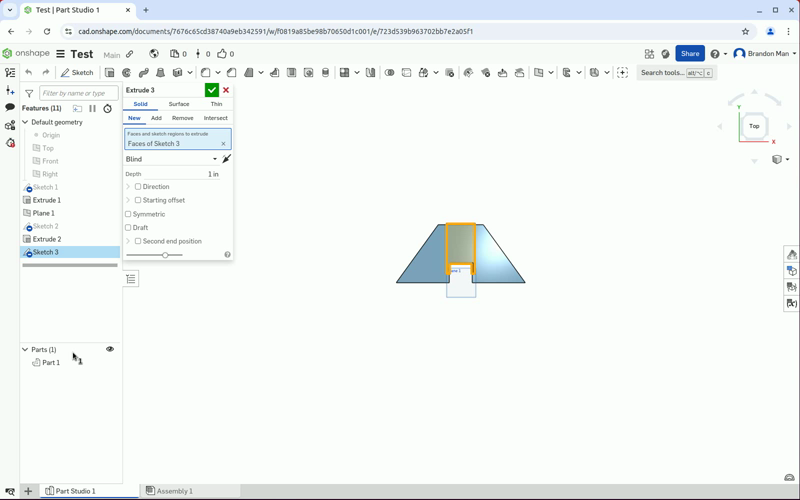
mouse_move(143, 106)
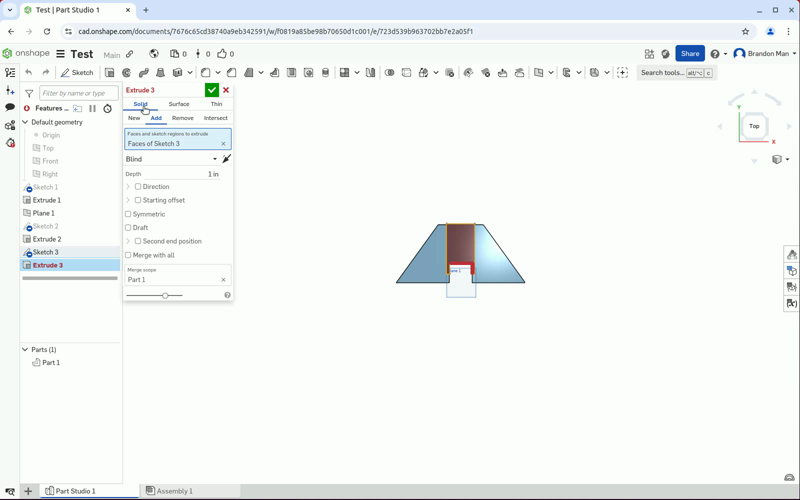
click(143, 106)
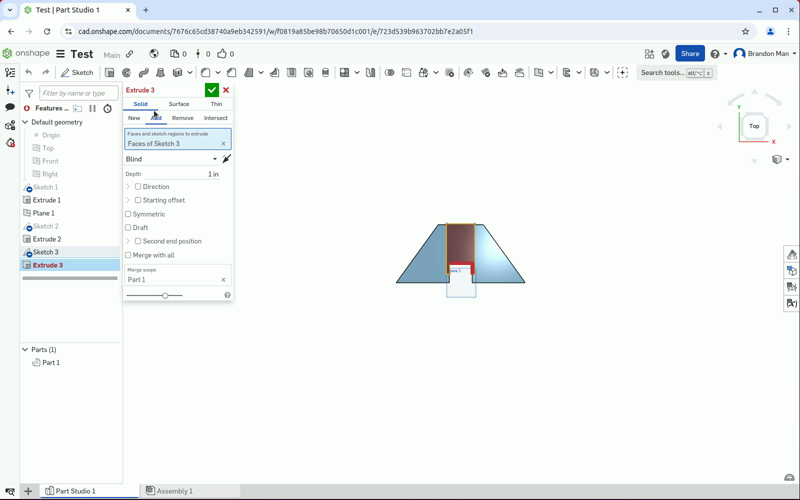
mouse_move(186, 120)
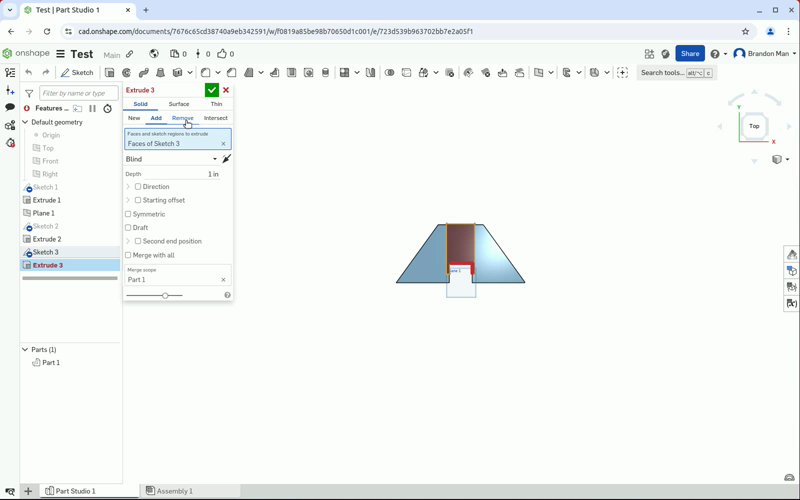
click(186, 120)
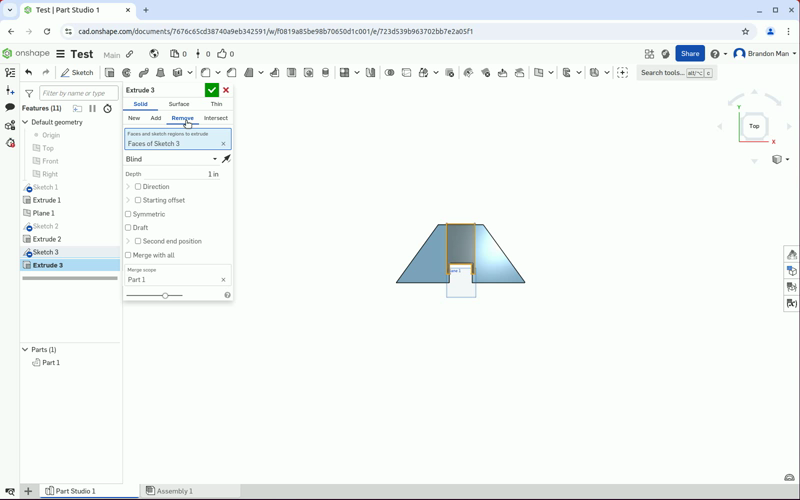
key(tab, 4)
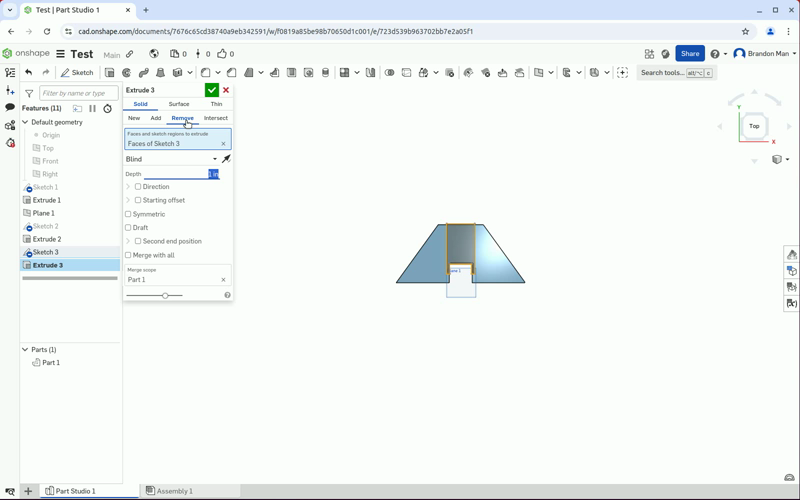
text(5.777)
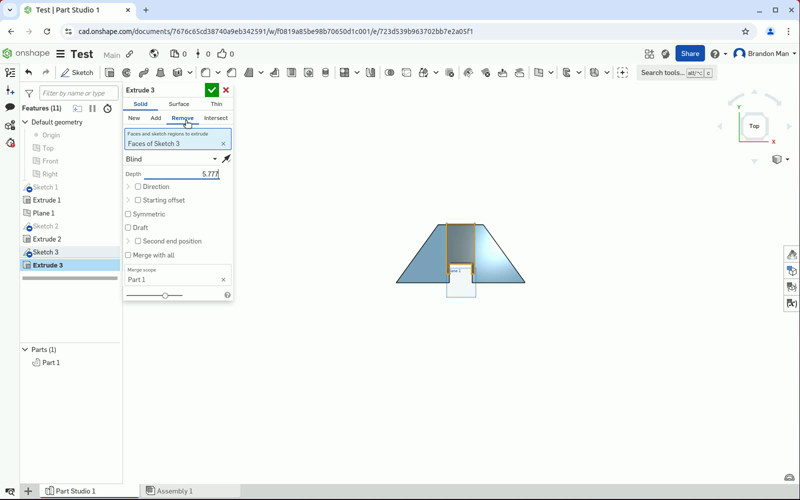
key(tab, 6)
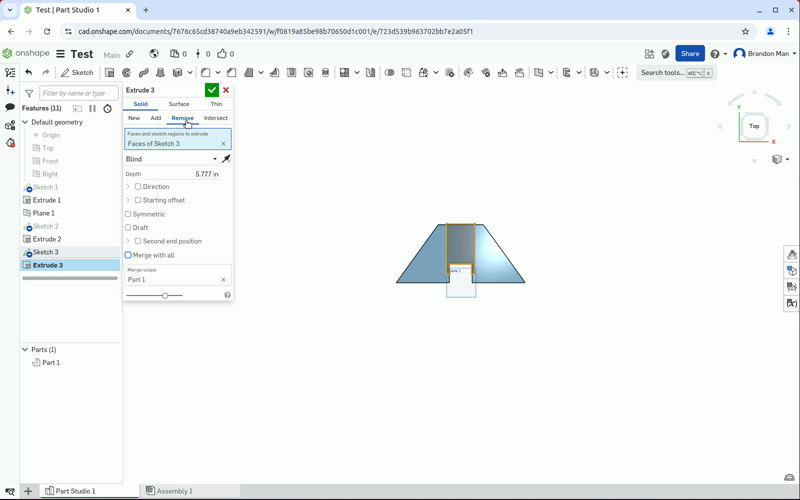
key(space)
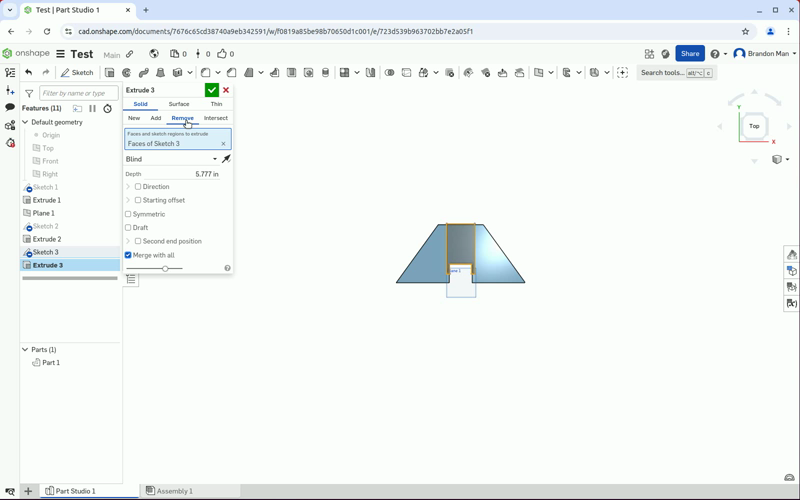
key(enter)
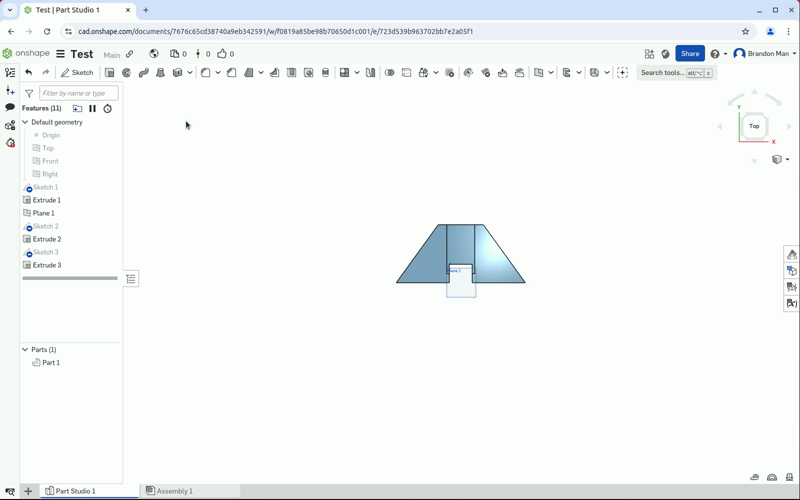
key(shift+h)
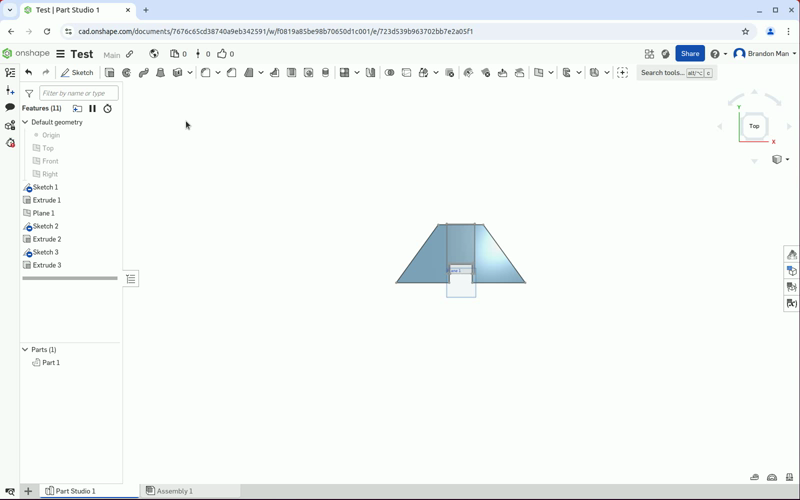
key(shift+h)
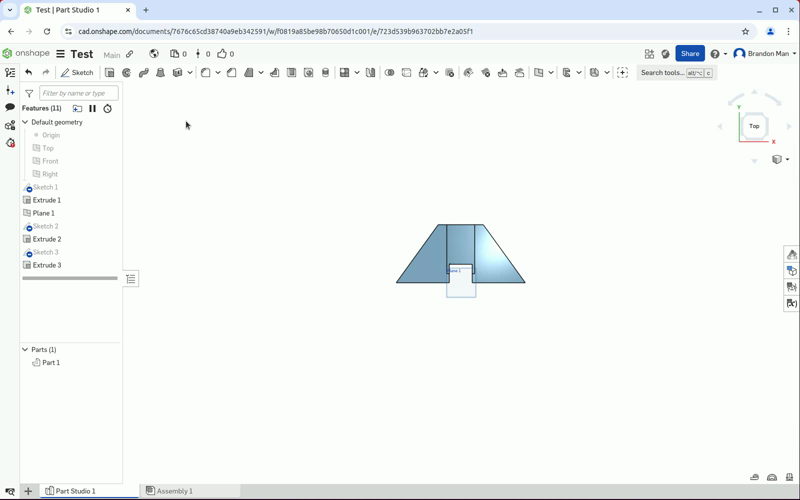
mouse_move(73, 189)
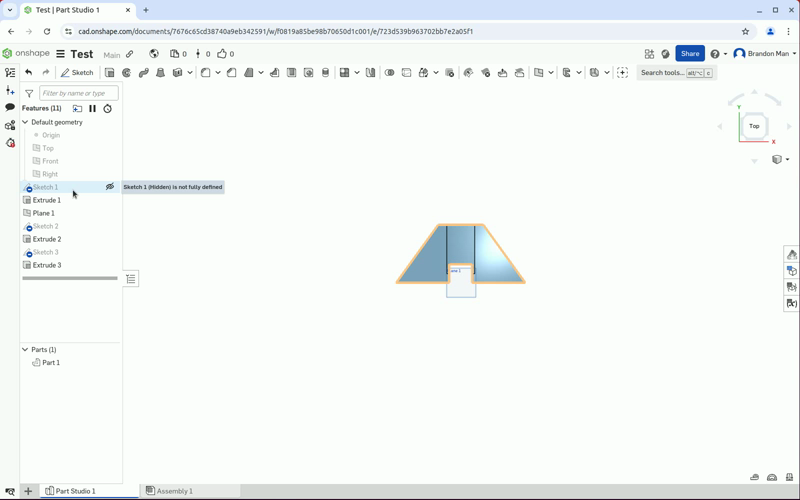
click(73, 189)
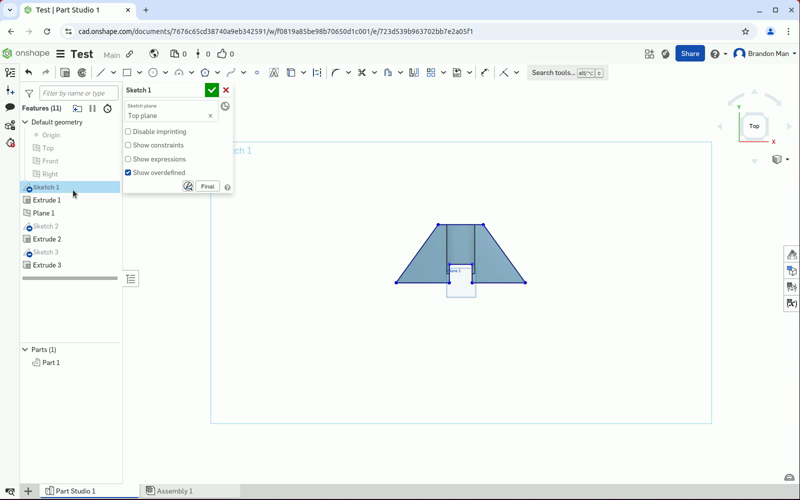
mouse_move(229, 92)
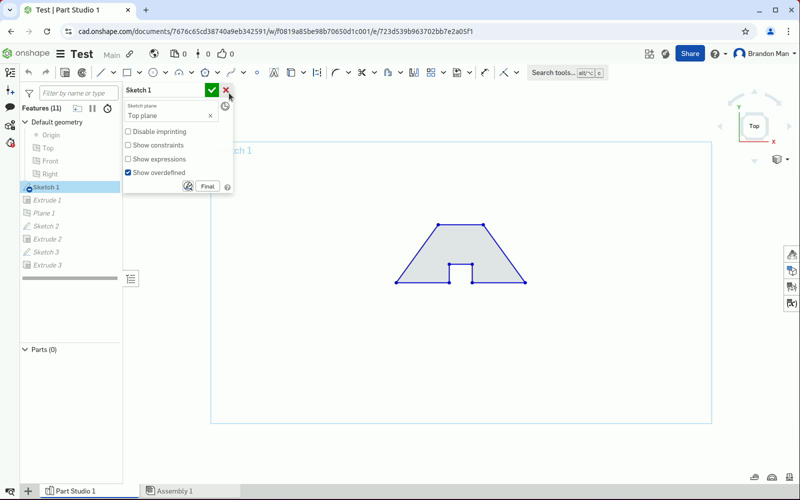
click(229, 92)
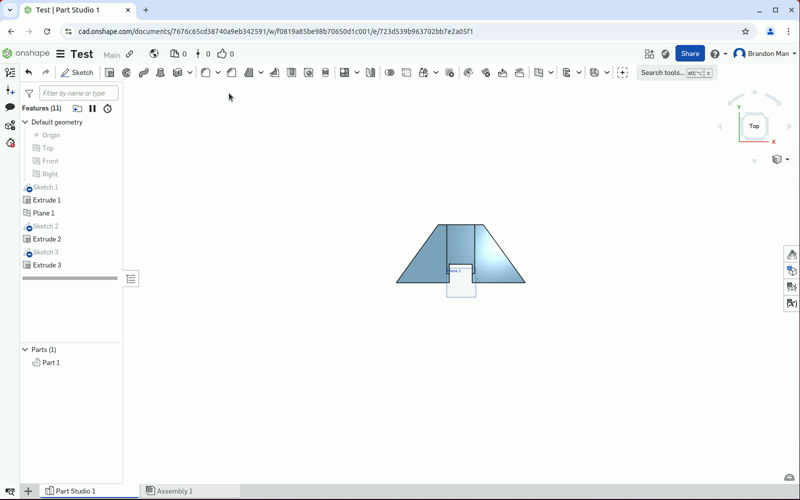
mouse_move(541, 75)
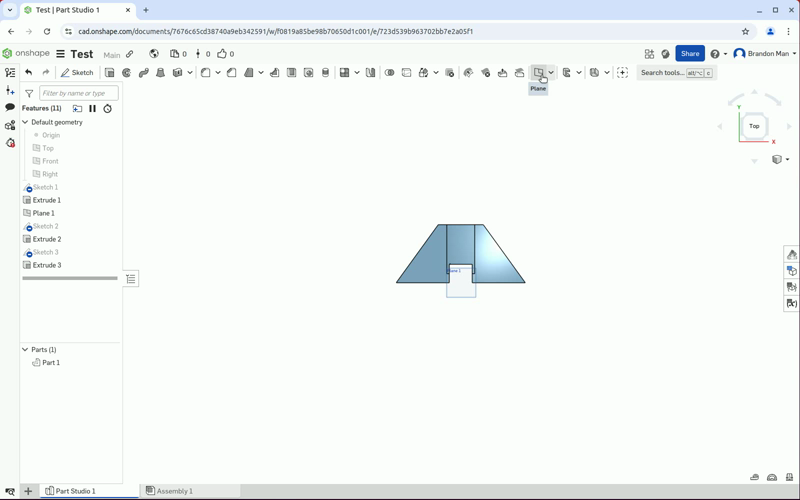
click(541, 75)
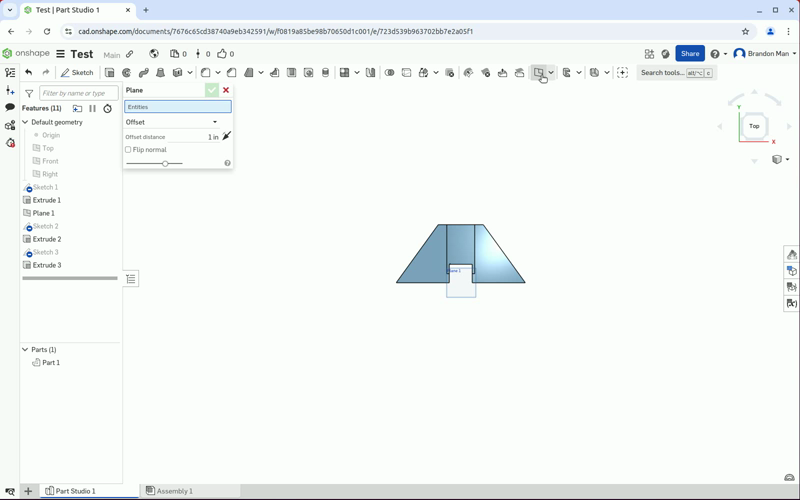
mouse_move(73, 150)
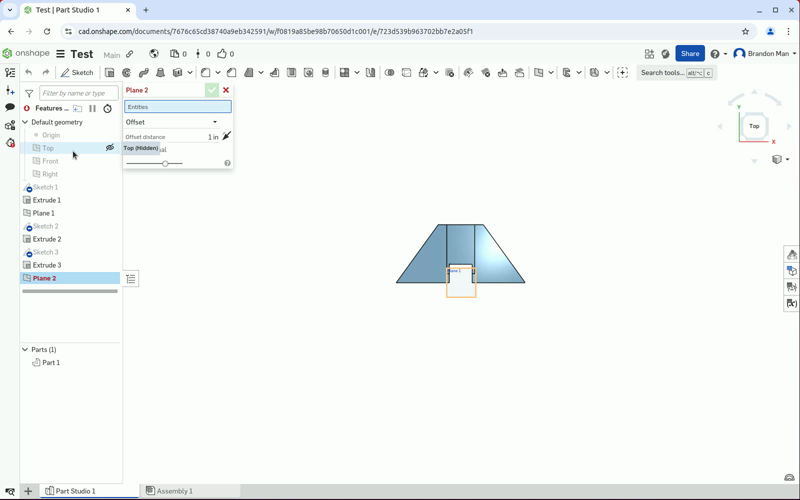
click(73, 150)
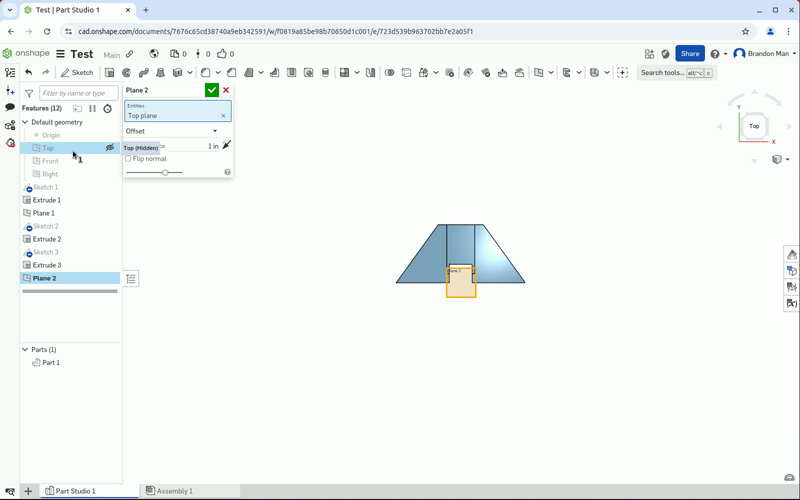
key(tab, 2)
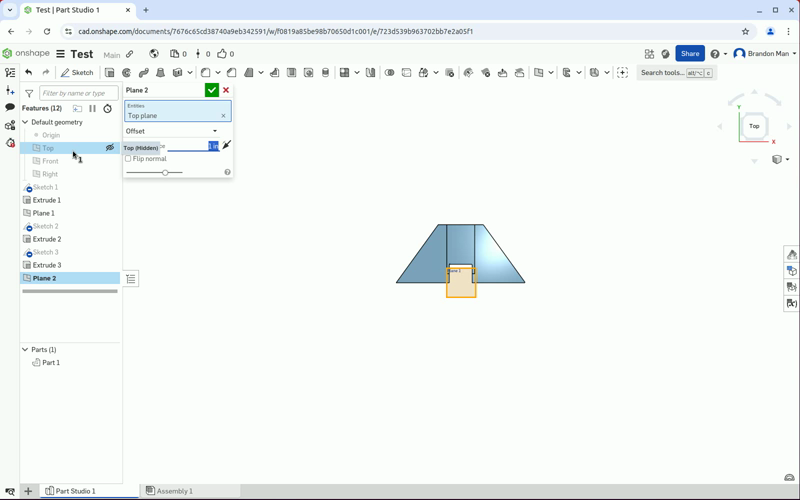
text(17.316)
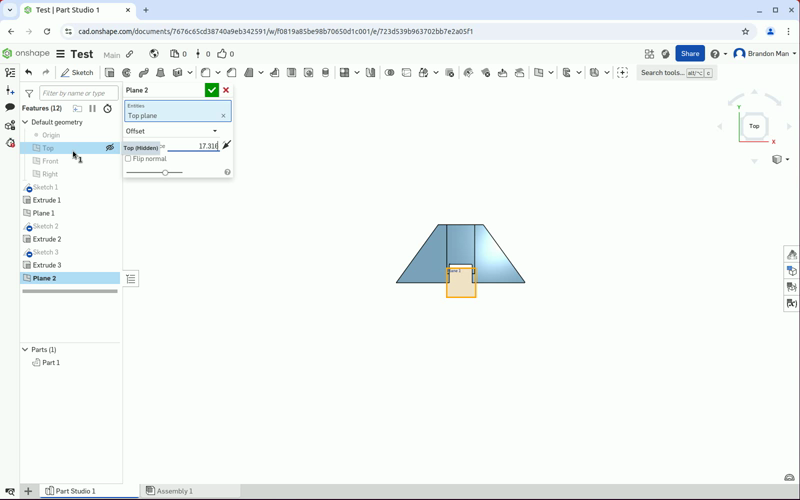
key(enter, 2)
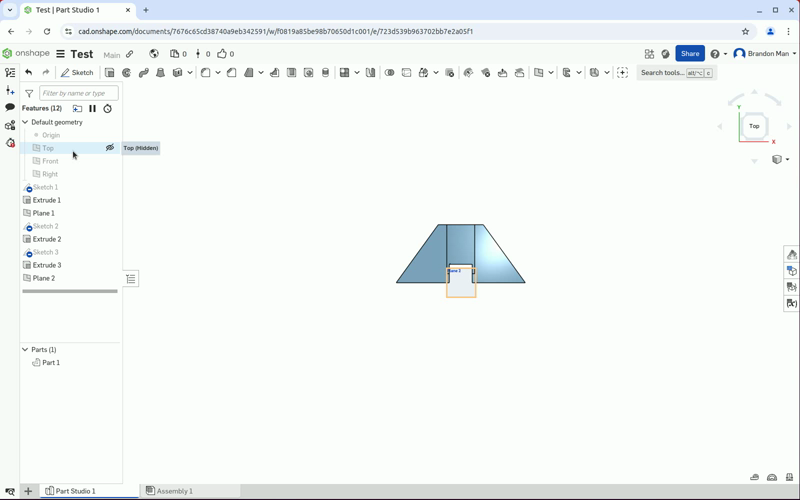
key(shift+s)
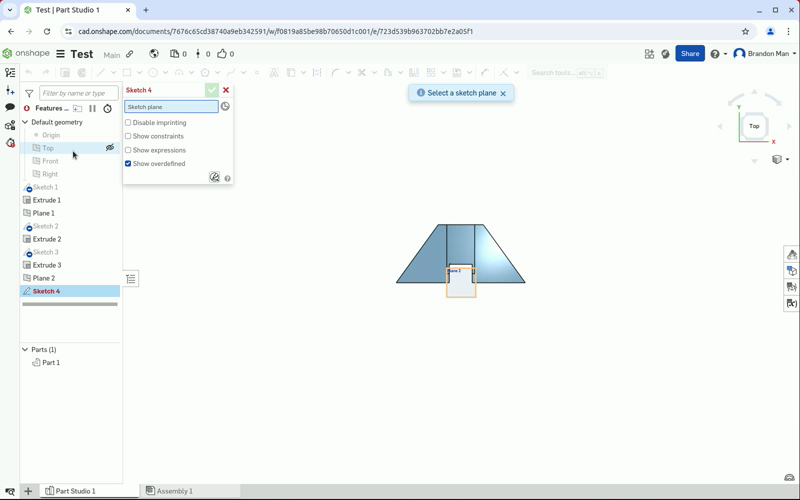
mouse_move(73, 280)
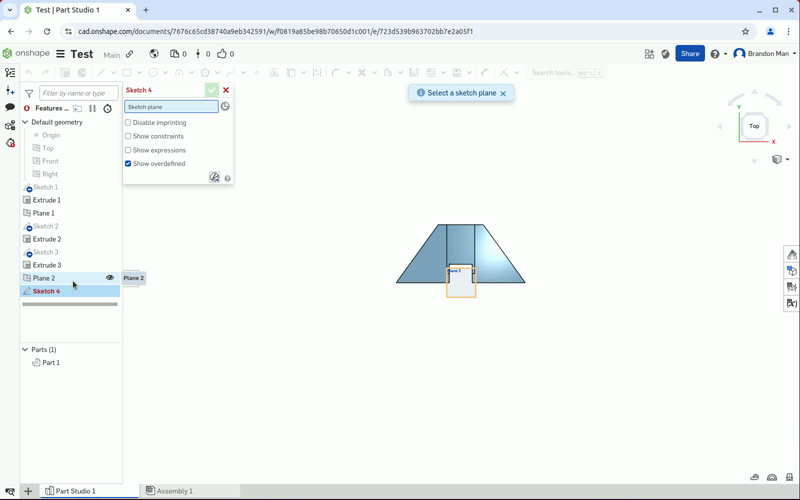
click(73, 280)
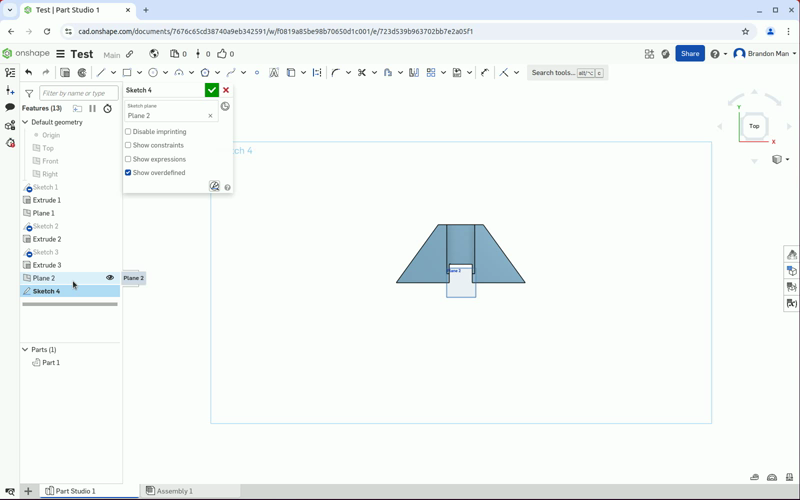
mouse_move(73, 352)
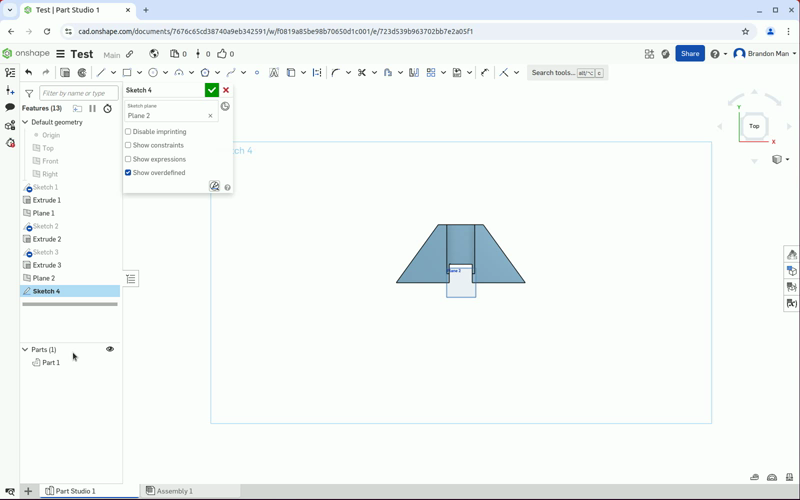
key(y)
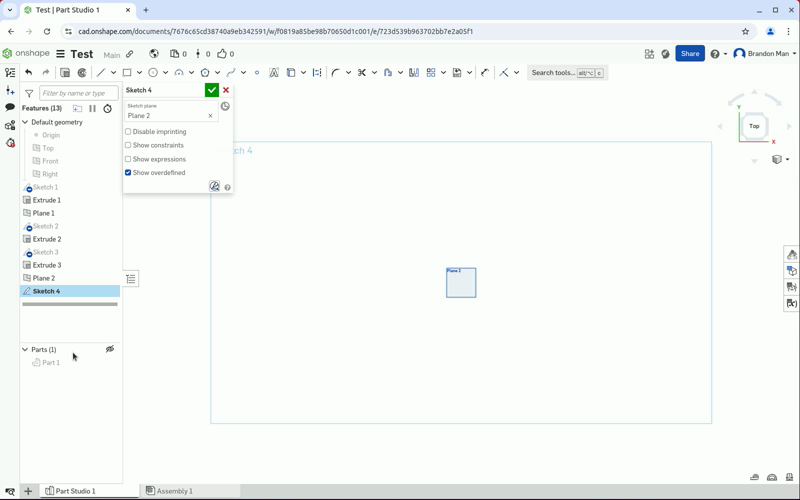
key(l)
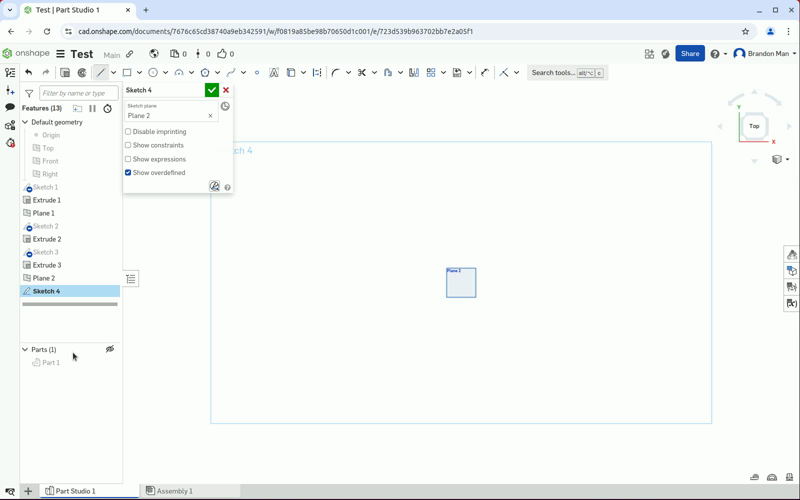
key_down(shift)
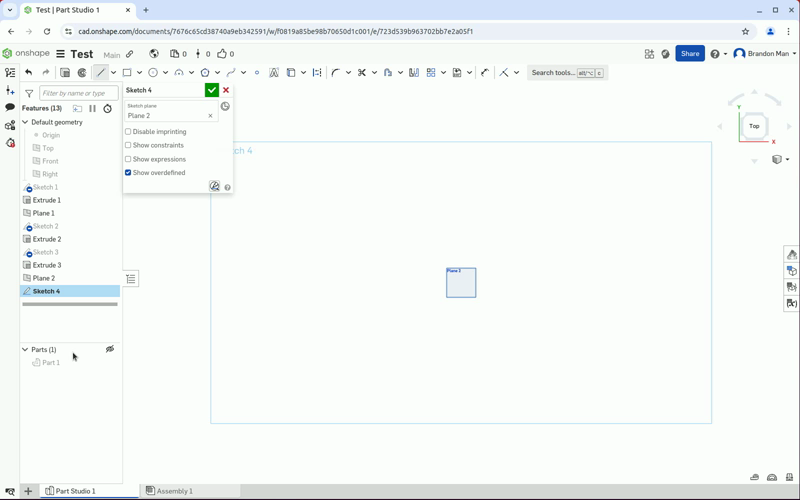
mouse_move(446, 234)
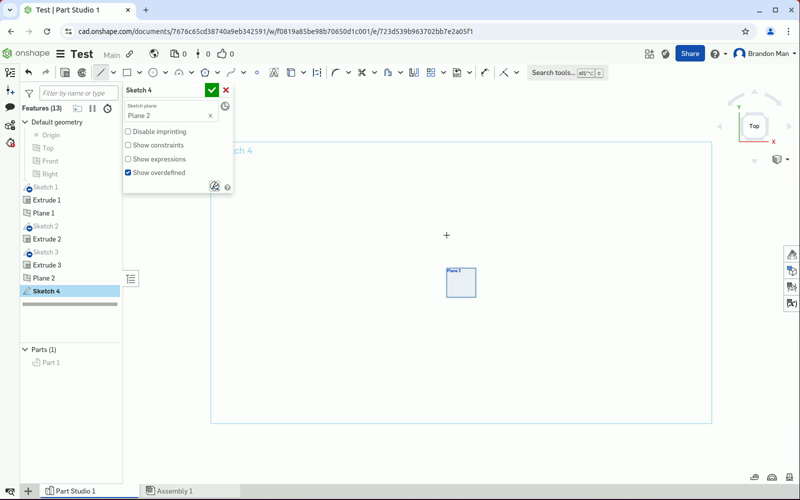
click(446, 234)
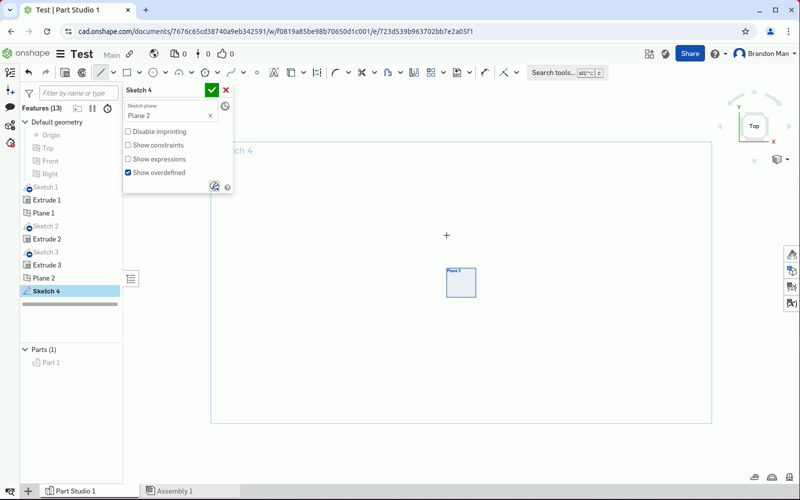
key_up(shift)
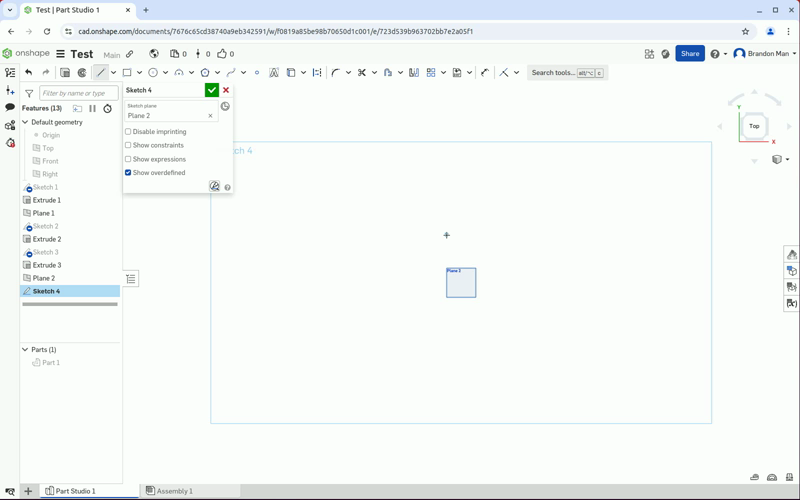
key_down(shift)
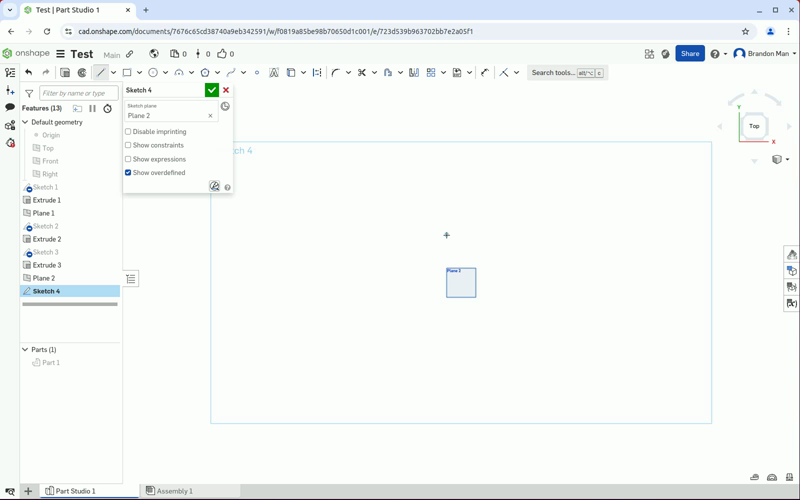
mouse_move(476, 234)
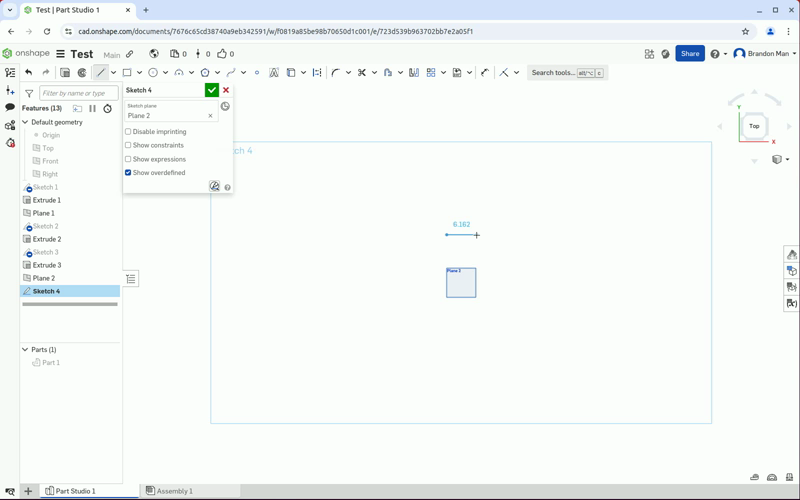
mouse_move(475, 234)
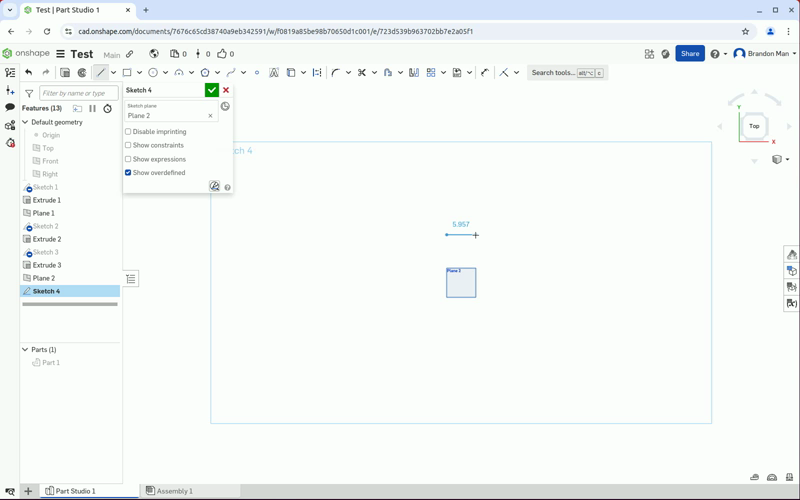
click(475, 234)
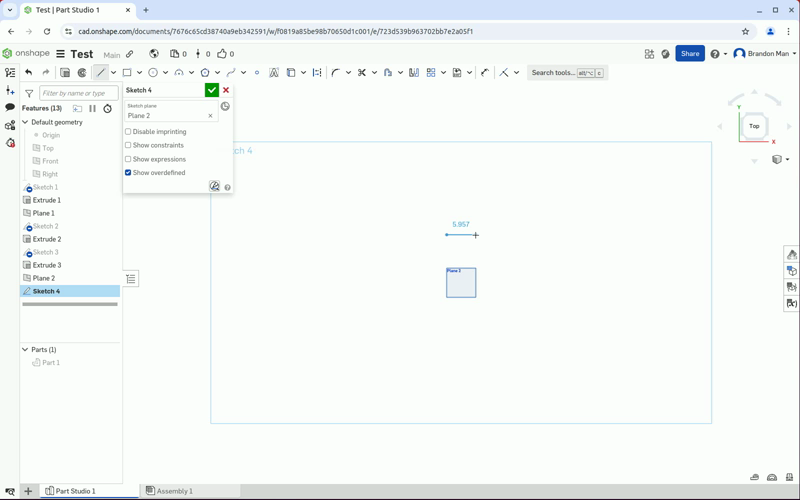
key_up(shift)
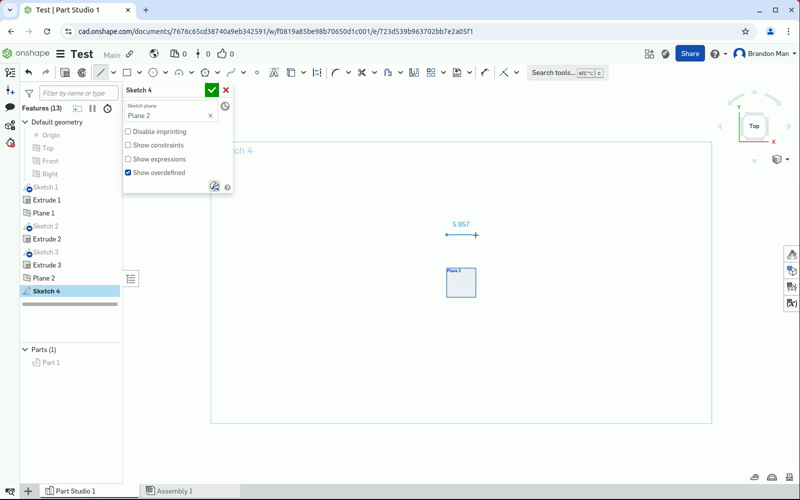
key_down(shift)
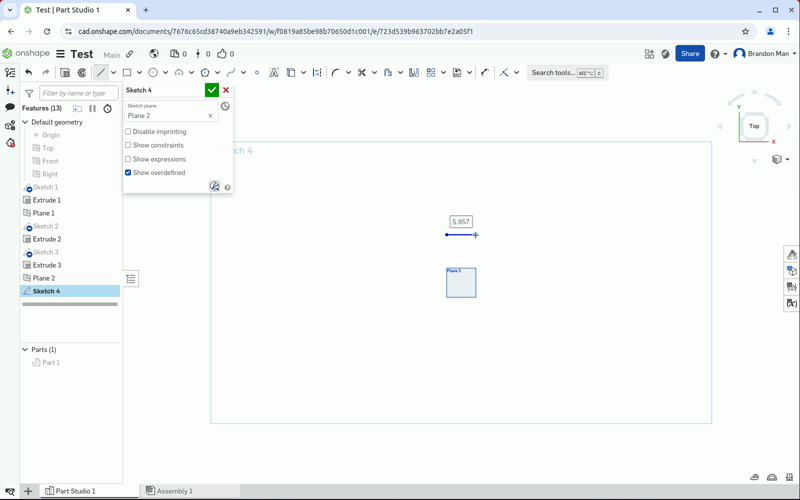
mouse_move(505, 234)
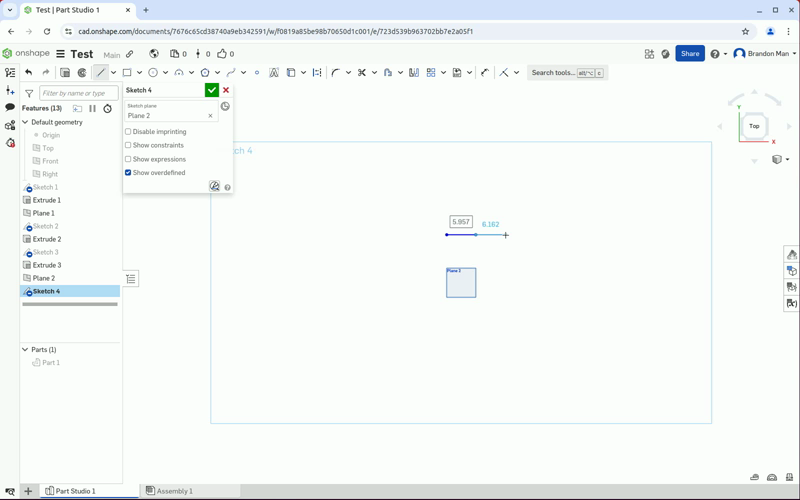
mouse_move(475, 228)
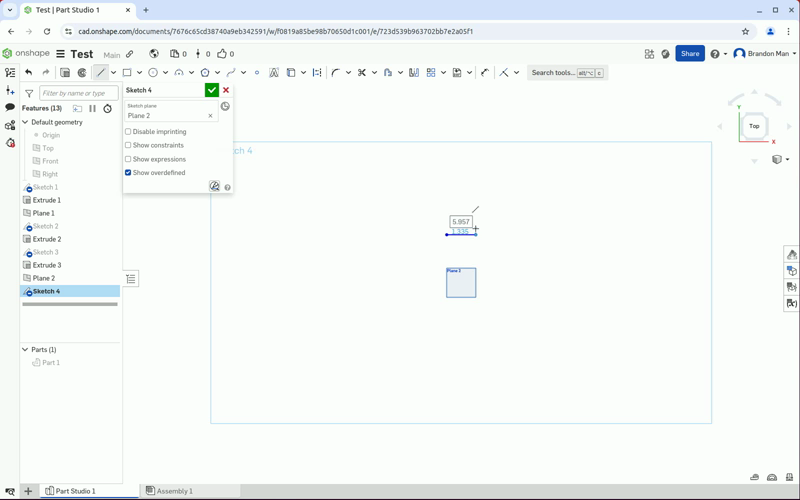
scroll(6)
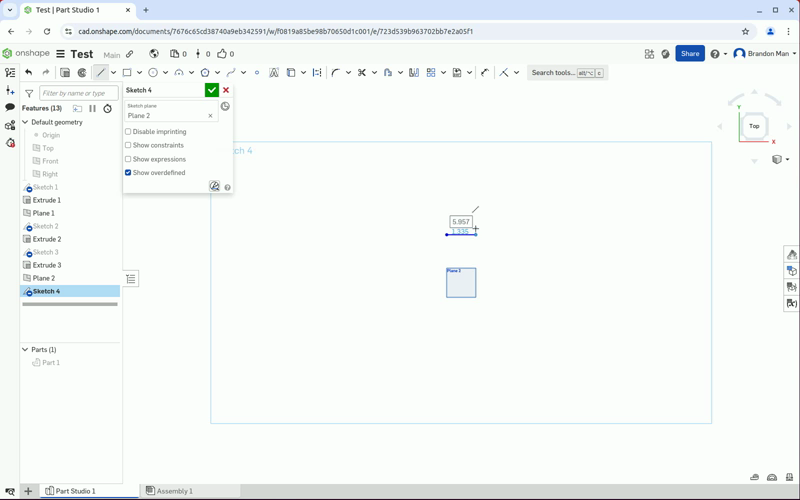
scroll(6)
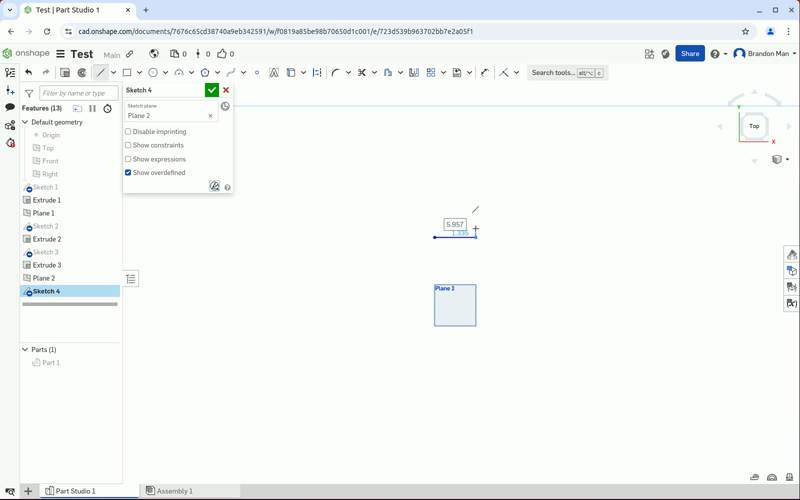
scroll(6)
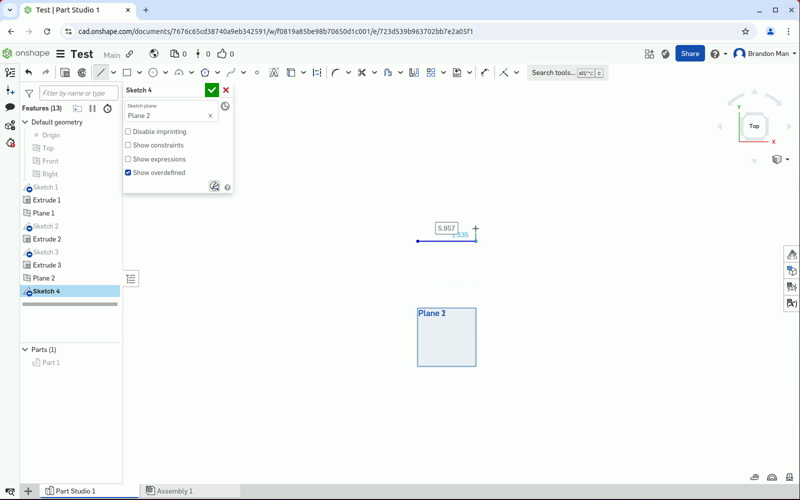
scroll(6)
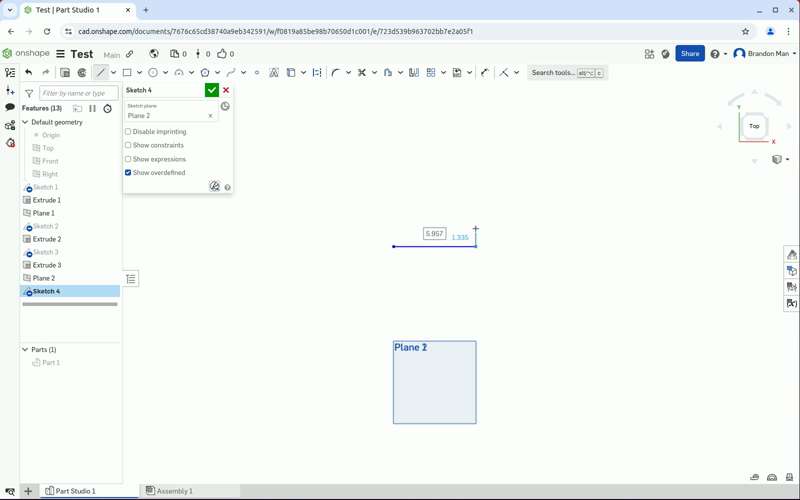
scroll(6)
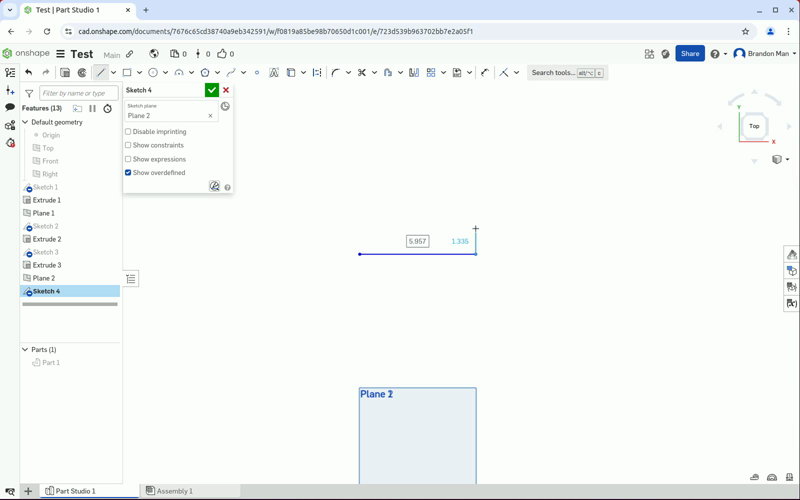
scroll(6)
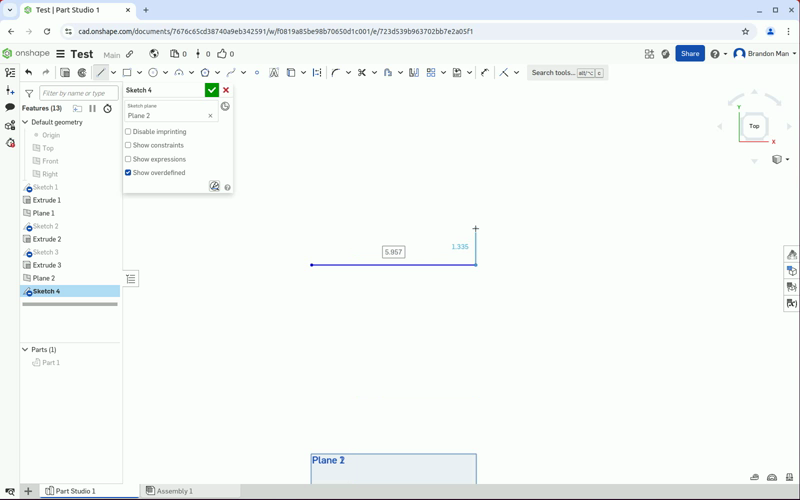
scroll(6)
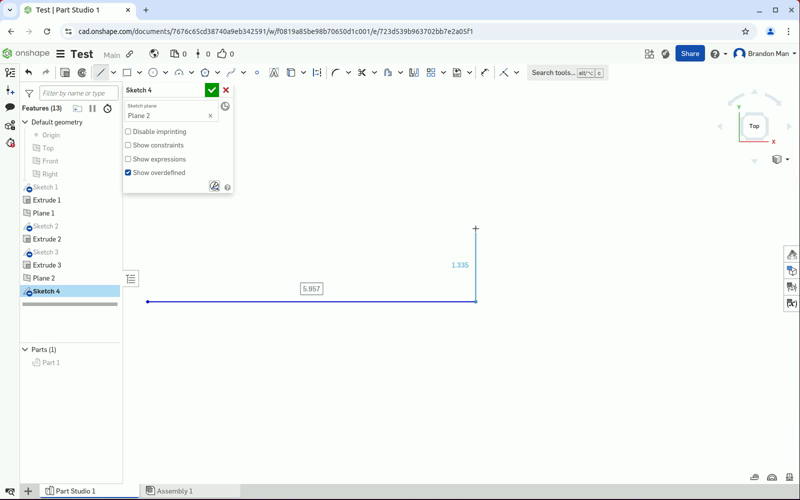
click(475, 228)
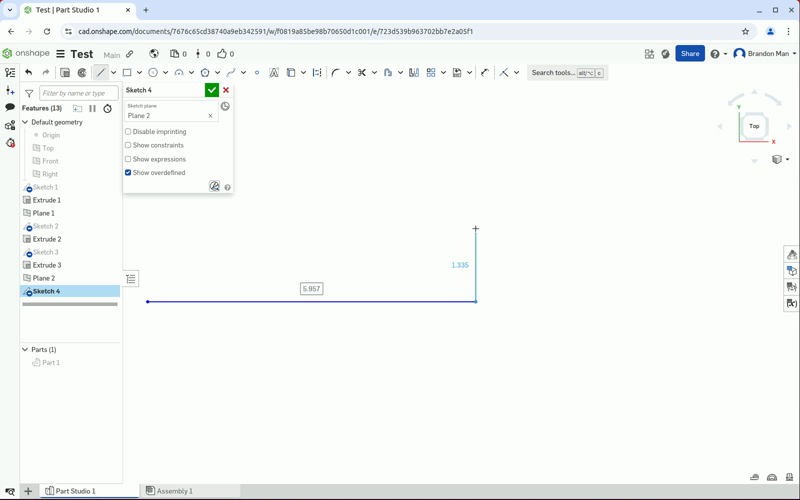
scroll(-6)
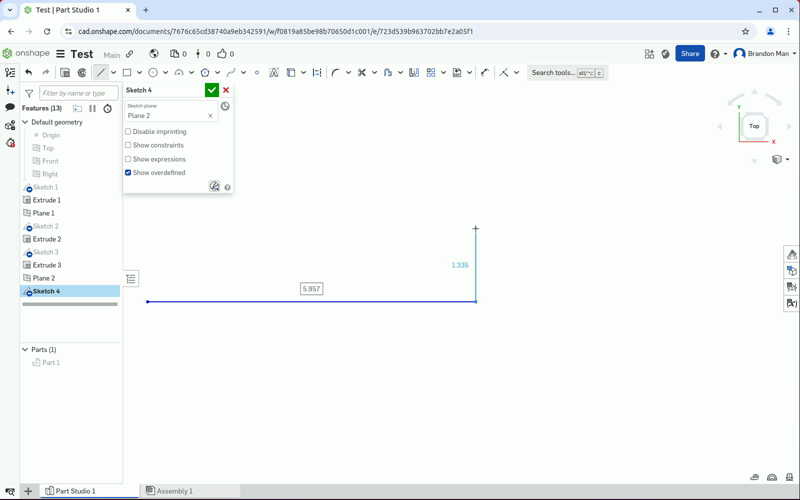
scroll(-6)
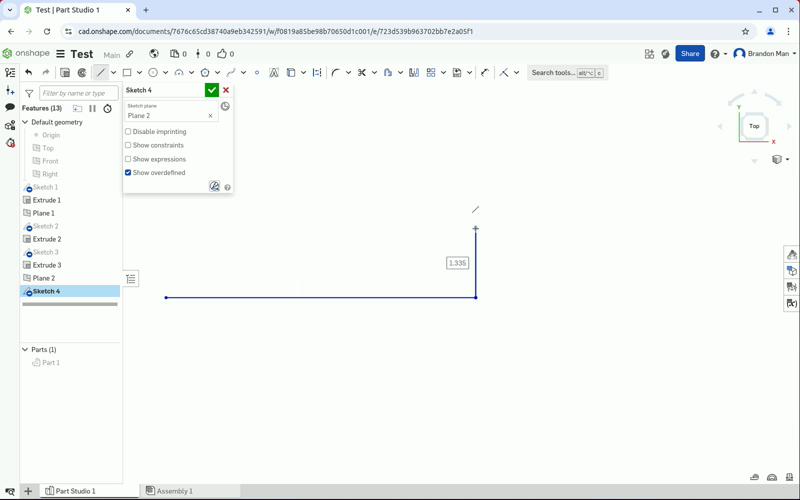
scroll(-6)
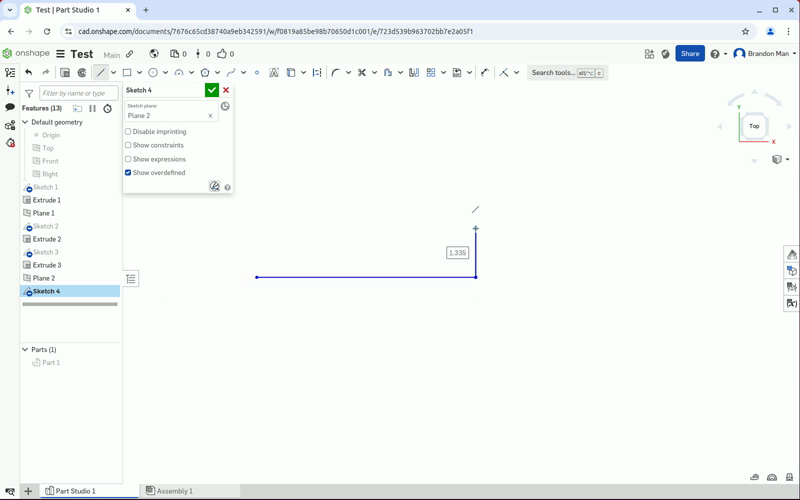
scroll(-6)
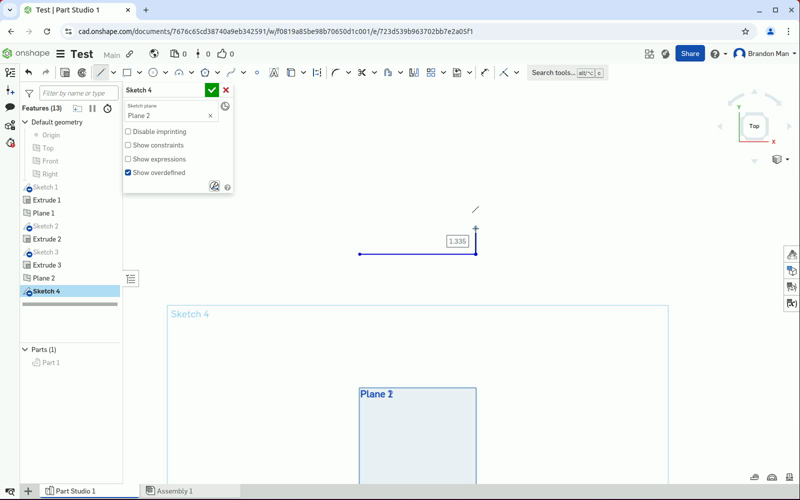
scroll(-6)
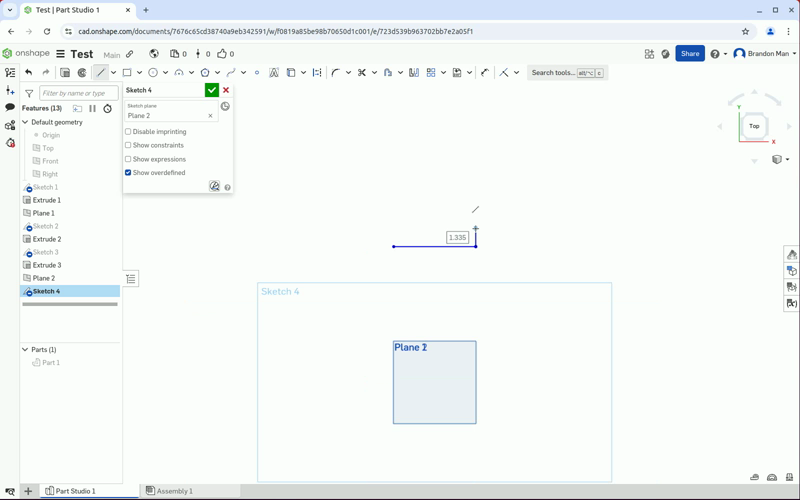
scroll(-6)
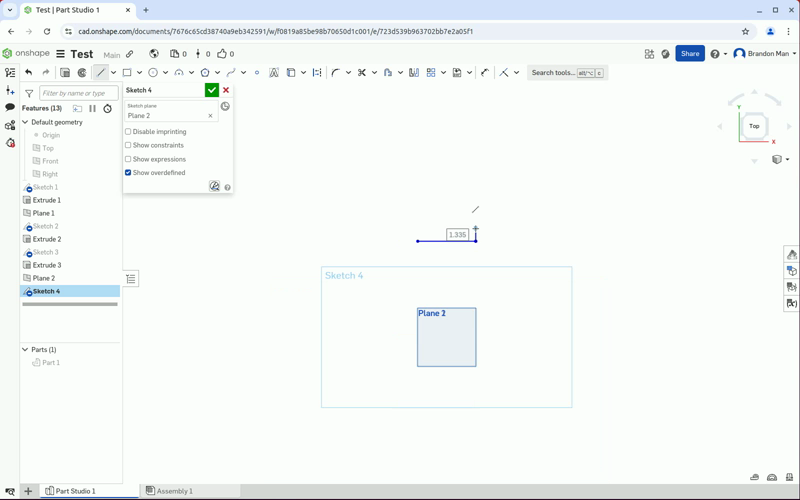
scroll(-6)
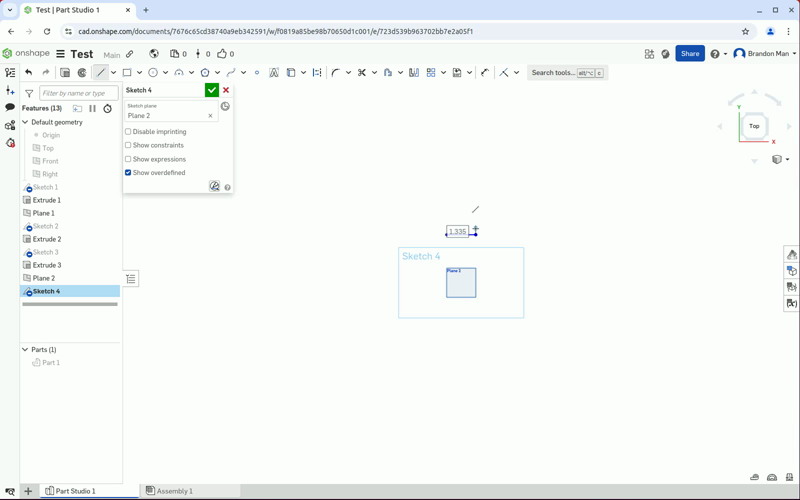
key_up(shift)
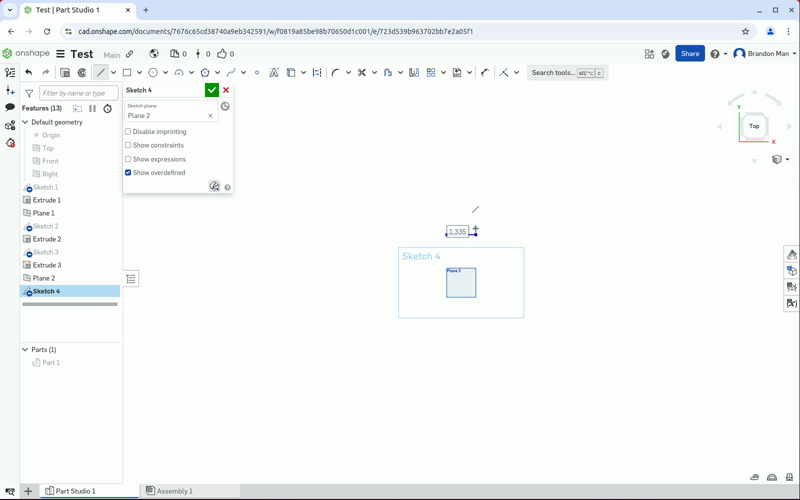
key_down(shift)
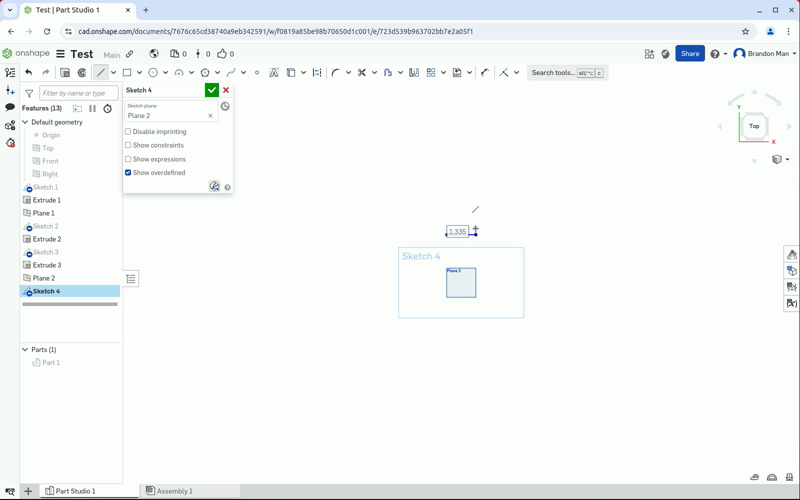
mouse_move(505, 228)
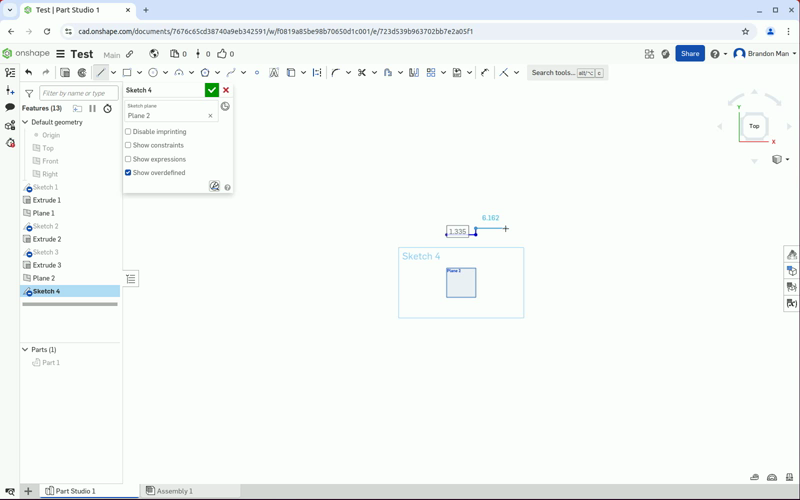
mouse_move(446, 228)
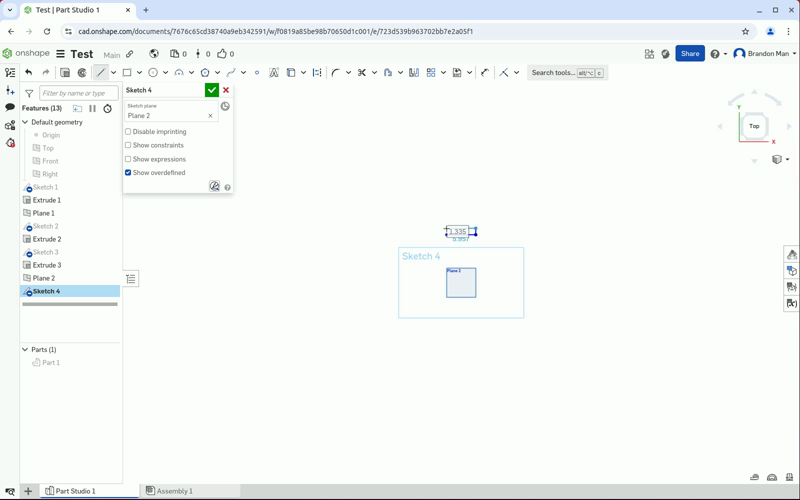
click(446, 228)
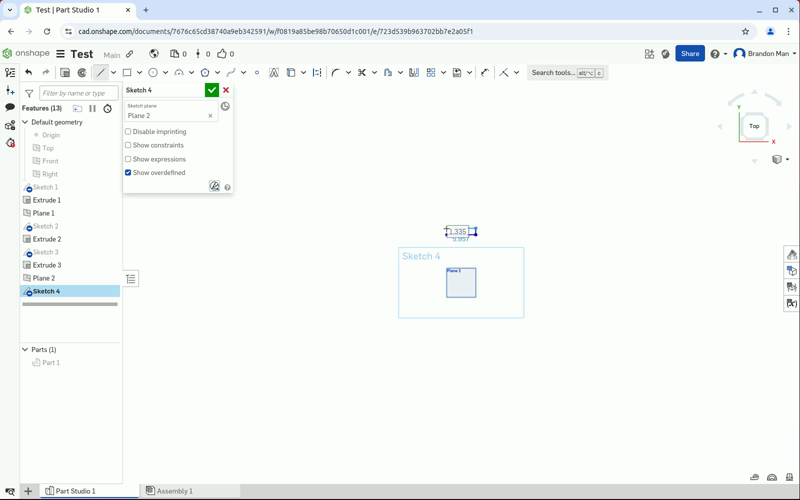
key_up(shift)
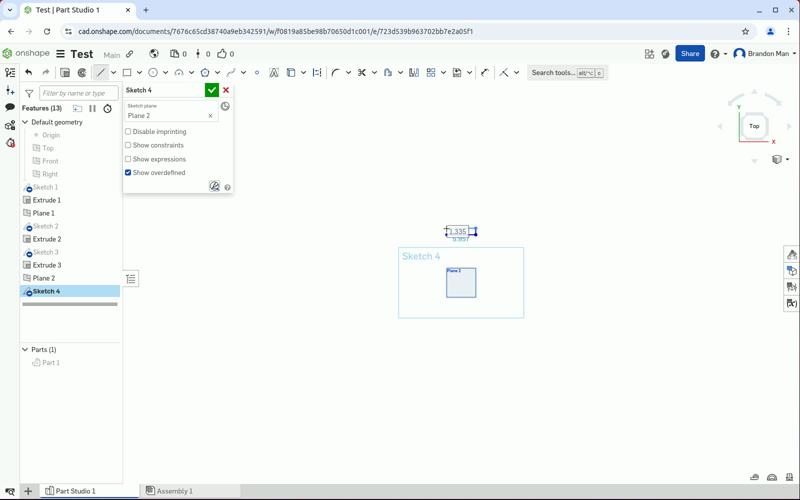
mouse_move(476, 228)
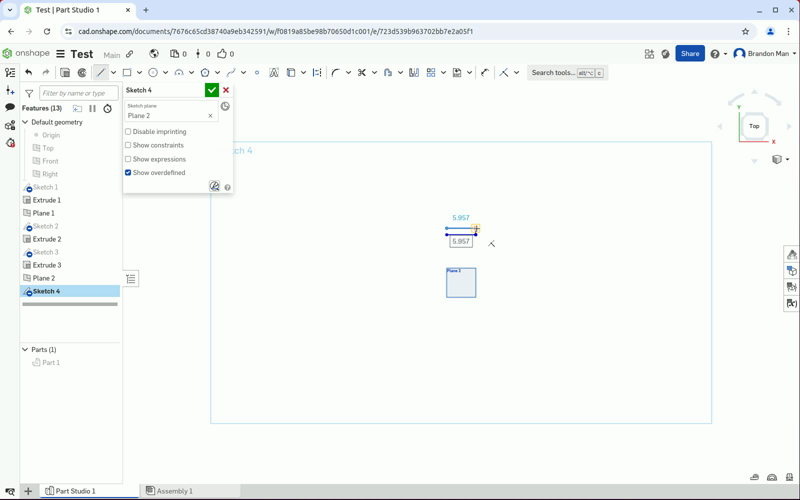
key_down(shift)
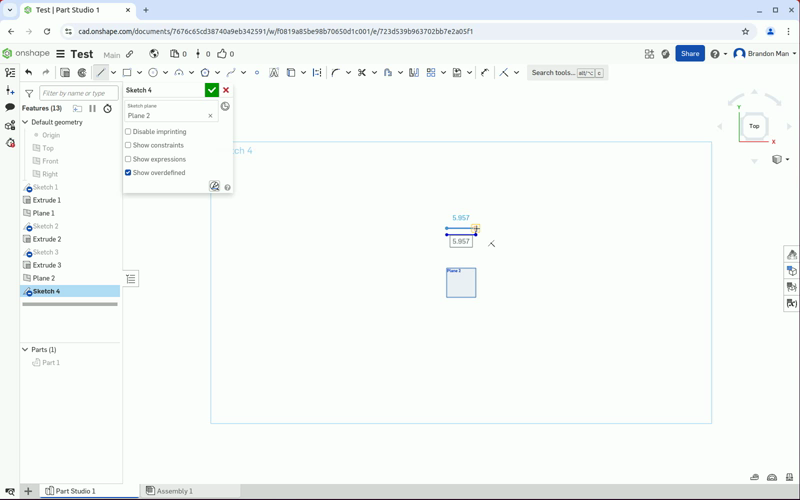
mouse_move(446, 234)
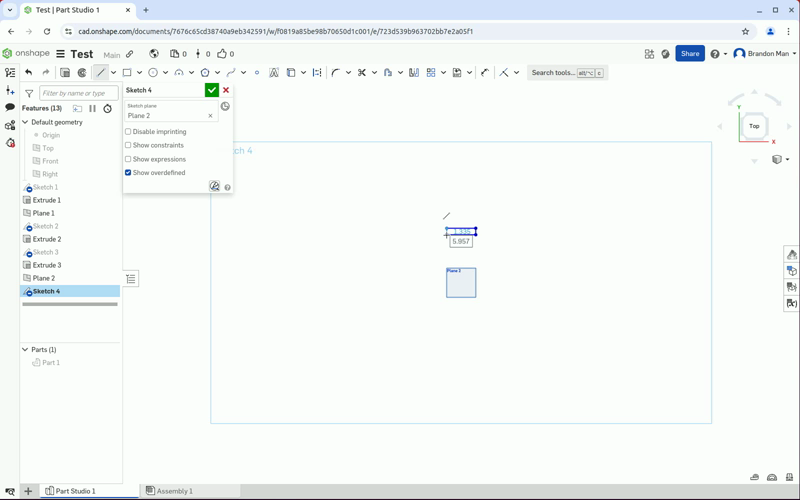
scroll(6)
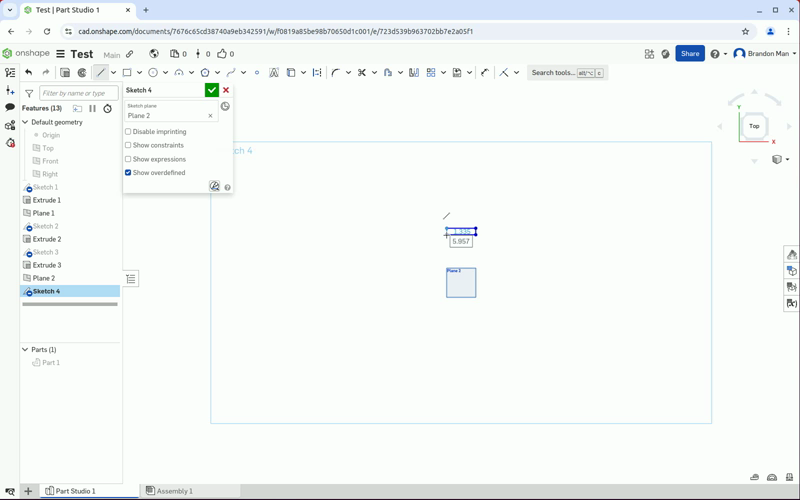
scroll(6)
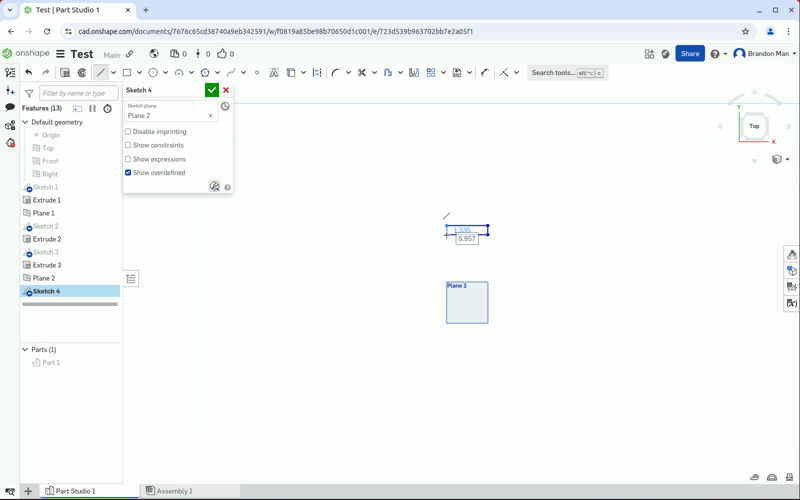
scroll(6)
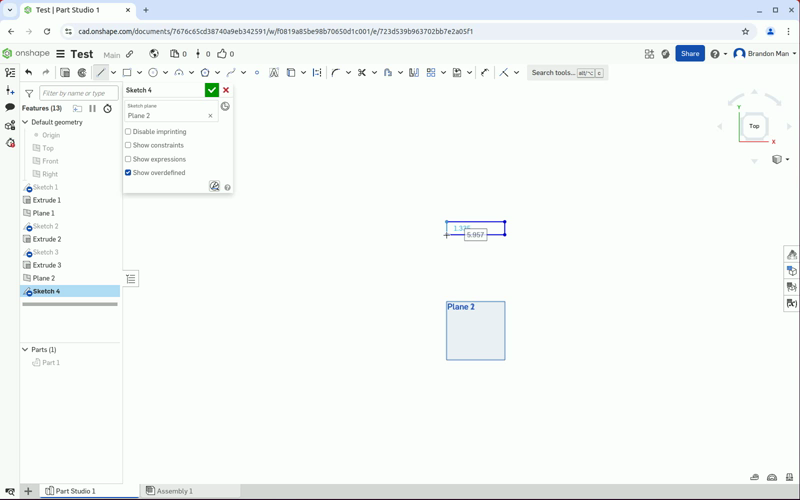
scroll(6)
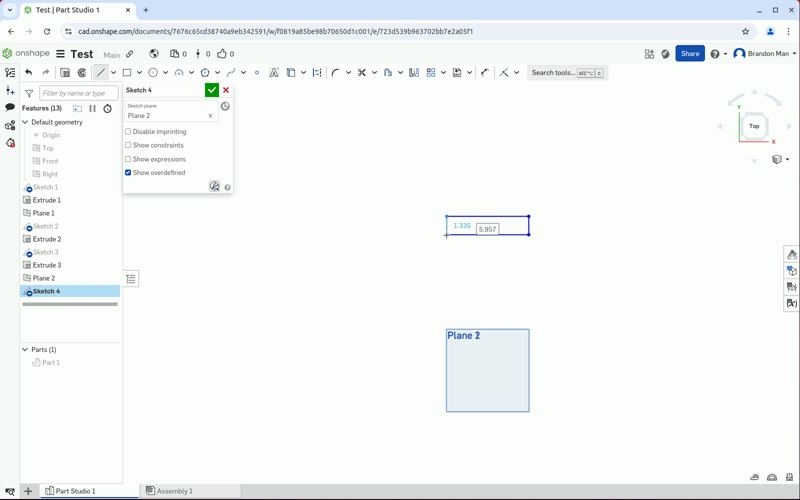
scroll(6)
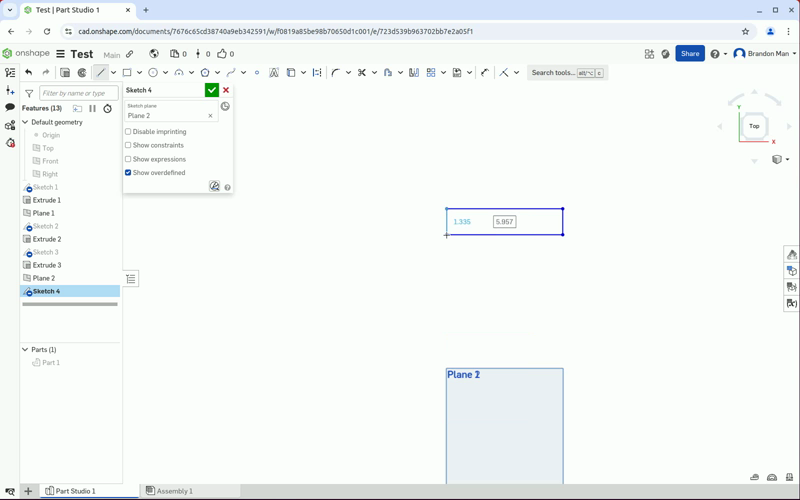
scroll(6)
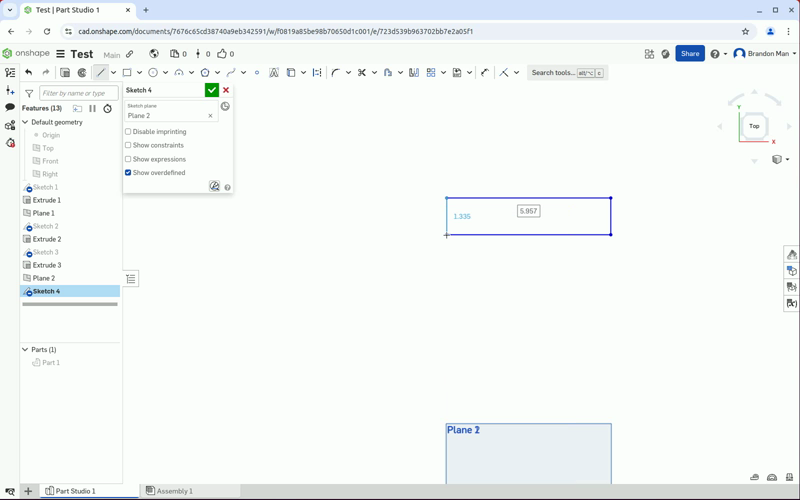
scroll(6)
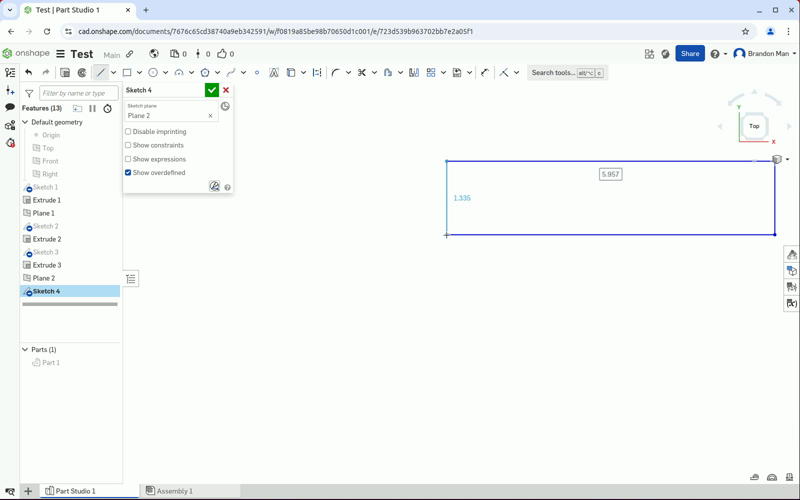
key_up(shift)
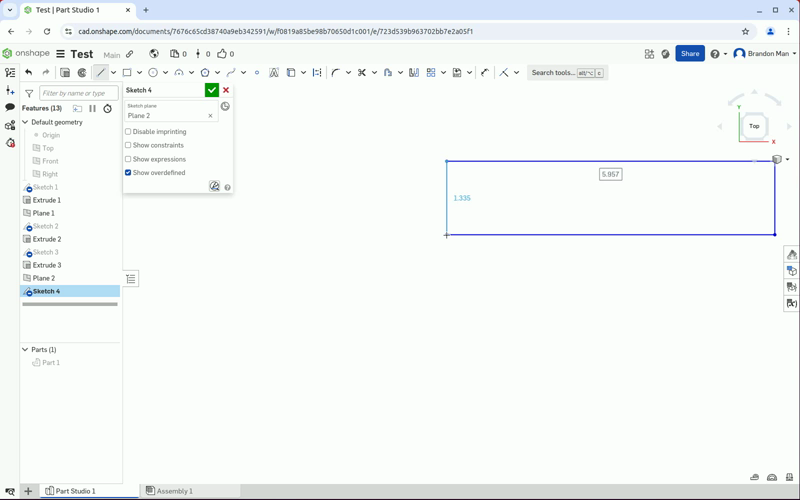
click(446, 234)
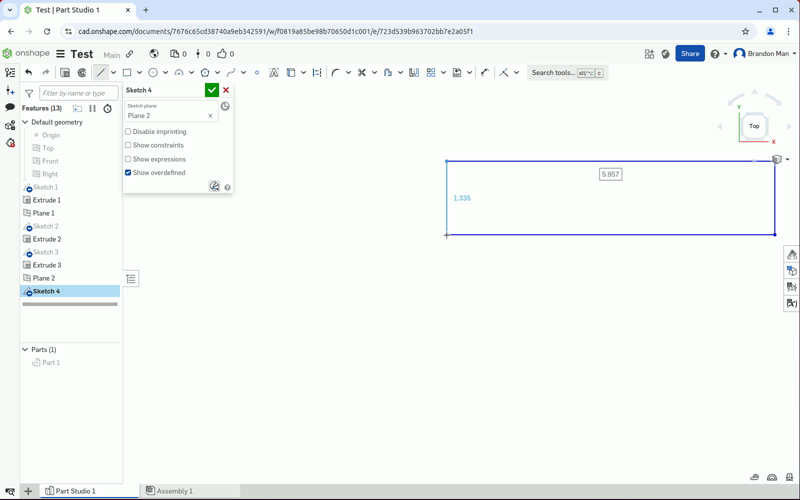
scroll(-6)
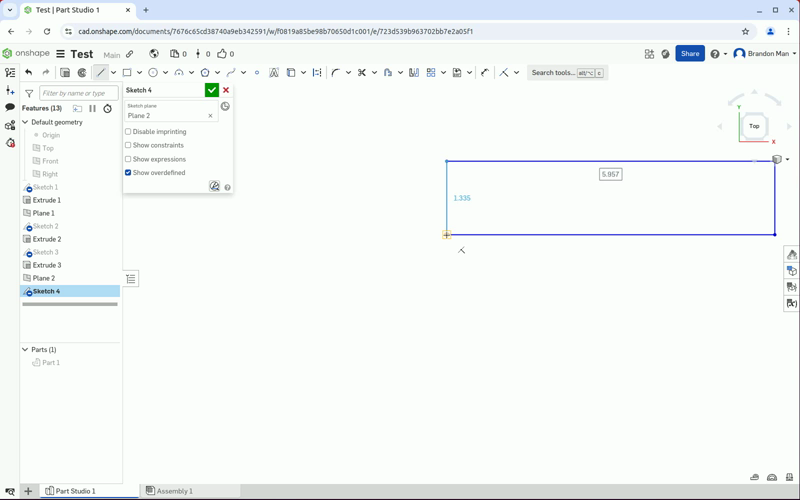
scroll(-6)
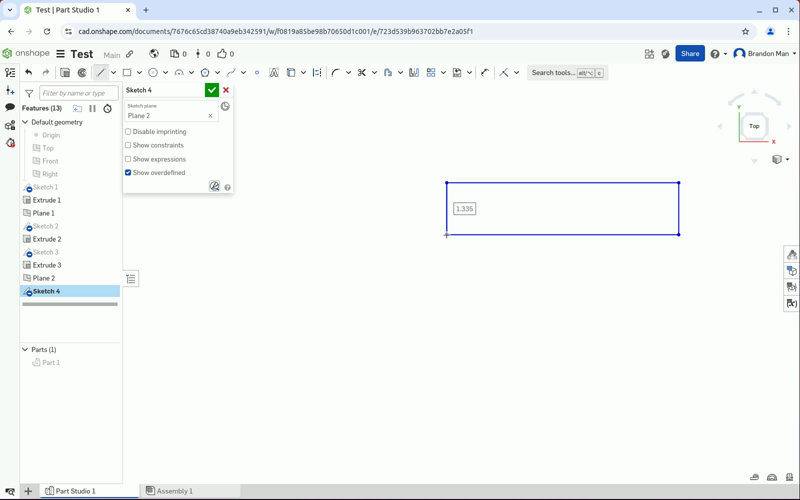
scroll(-6)
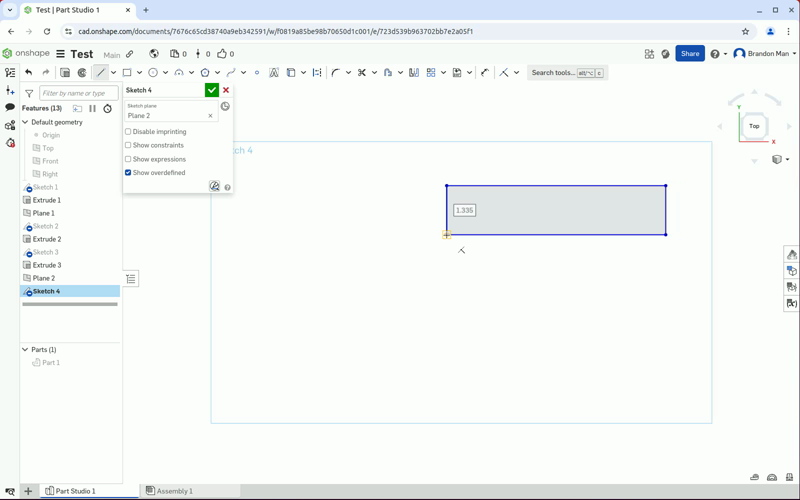
scroll(-6)
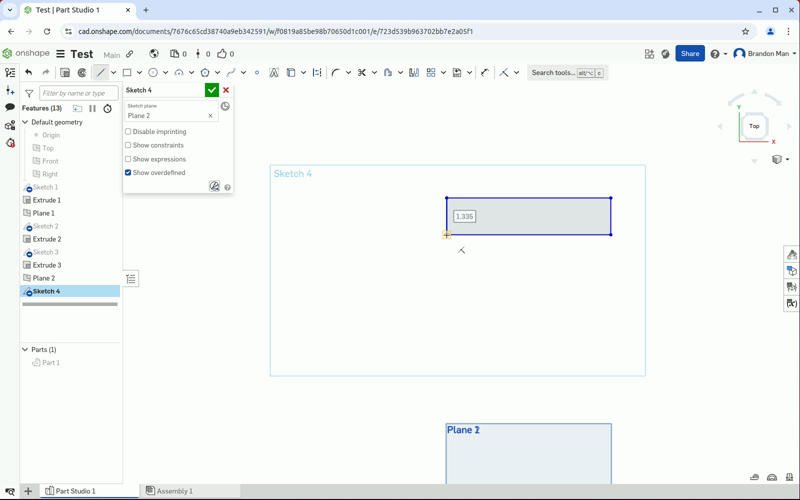
scroll(-6)
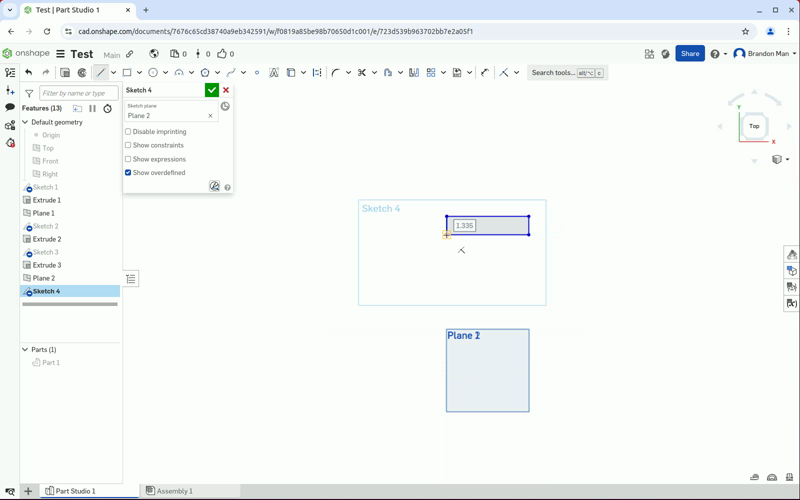
scroll(-6)
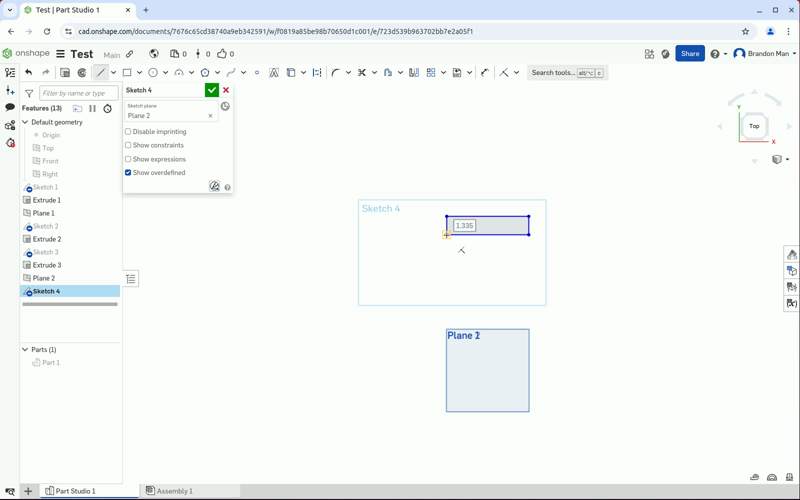
scroll(-6)
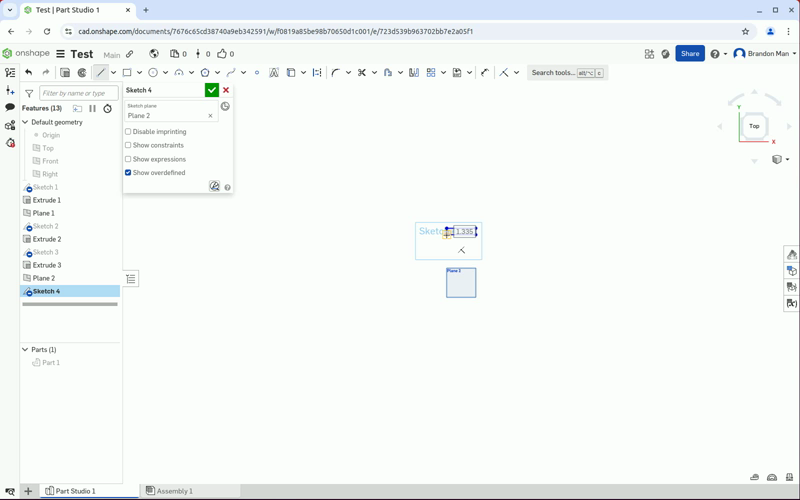
key(esc)
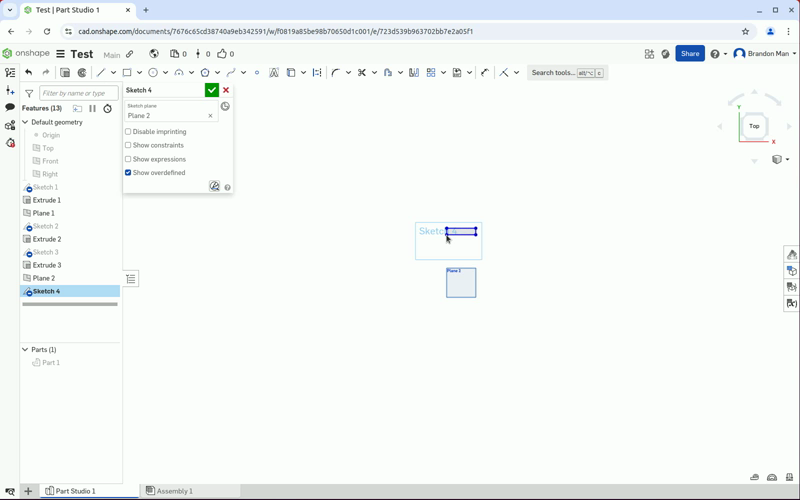
mouse_move(449, 229)
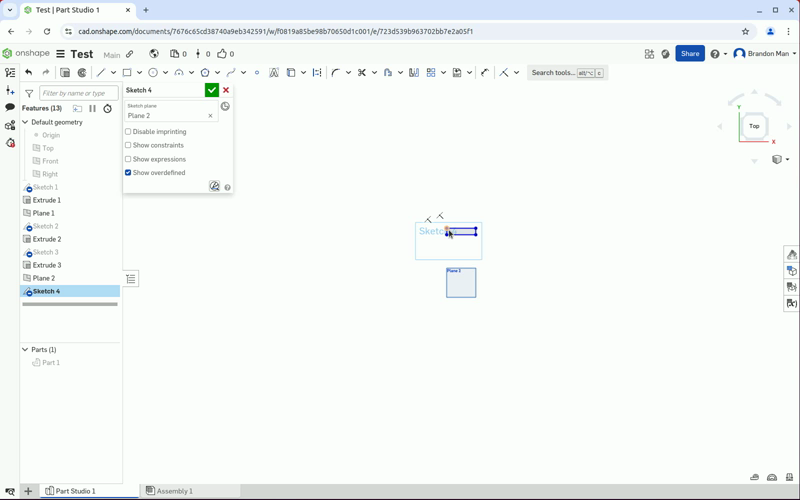
scroll(6)
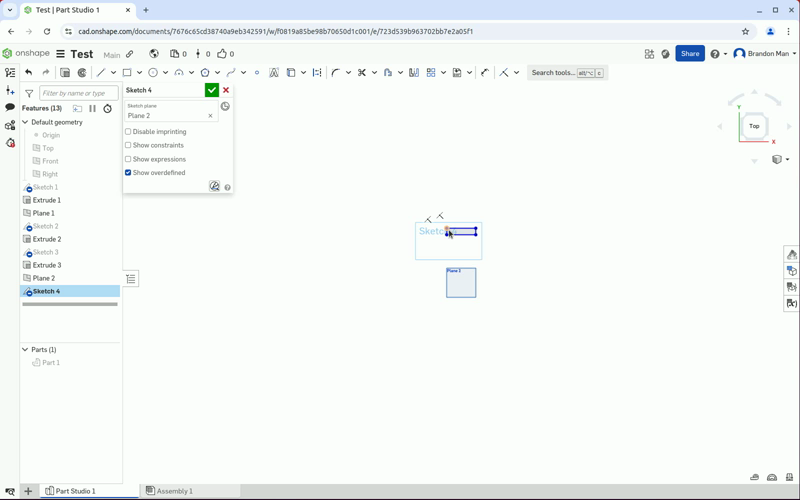
scroll(6)
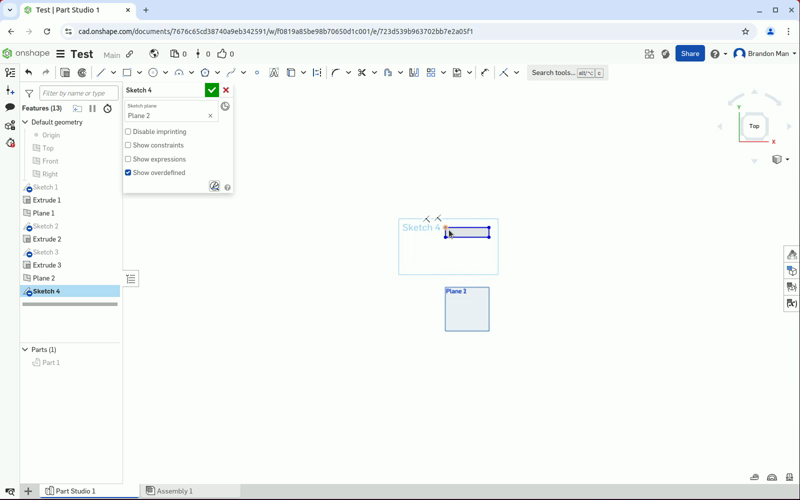
scroll(6)
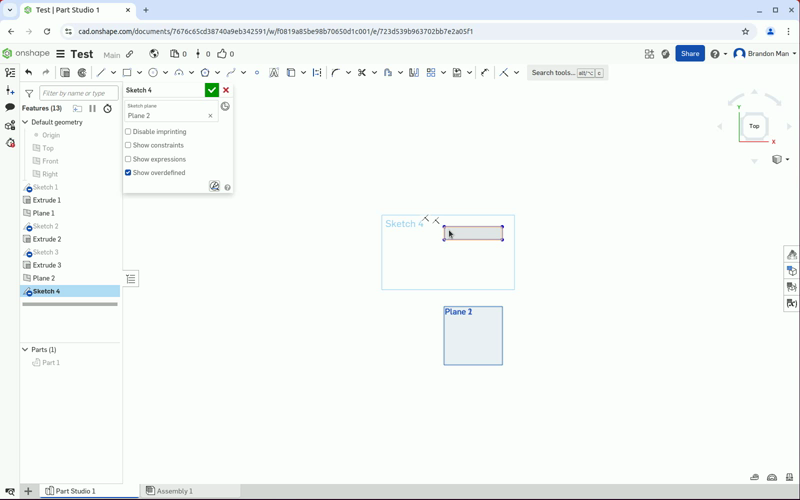
scroll(6)
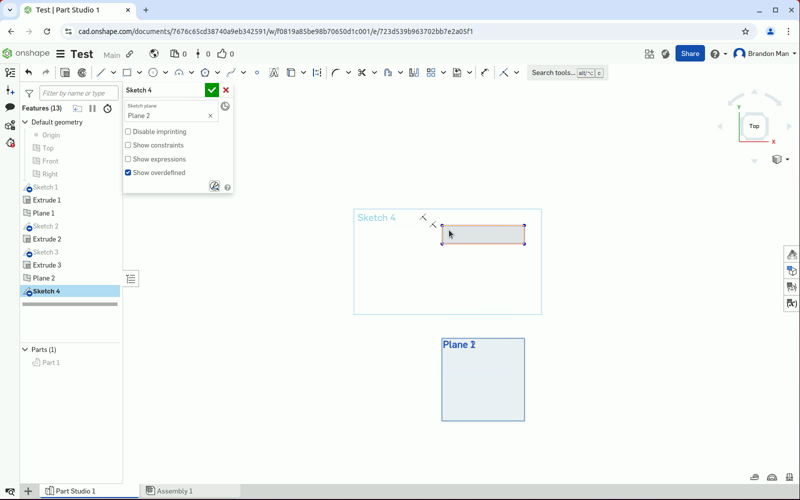
scroll(6)
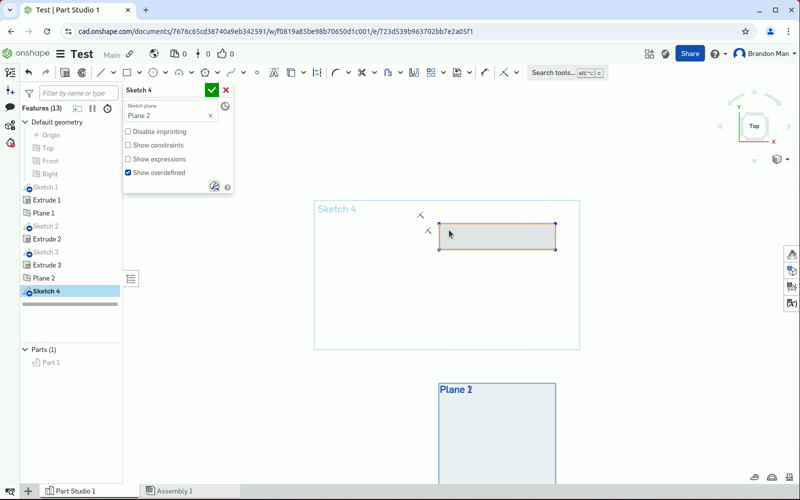
scroll(6)
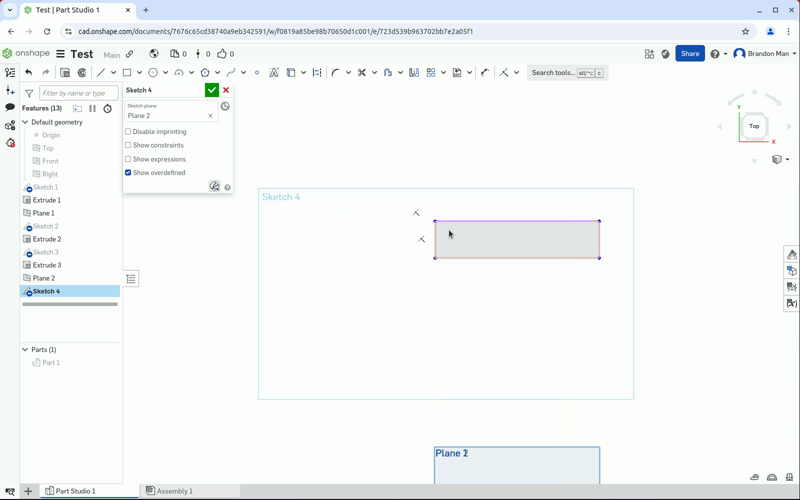
scroll(6)
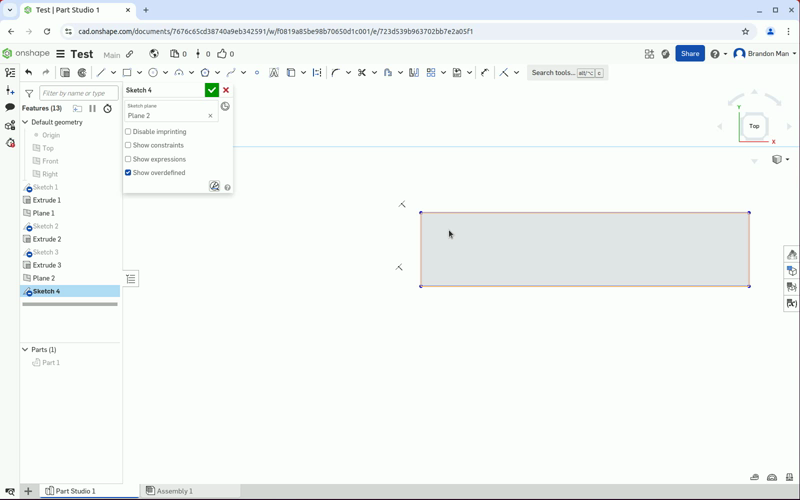
click(449, 229)
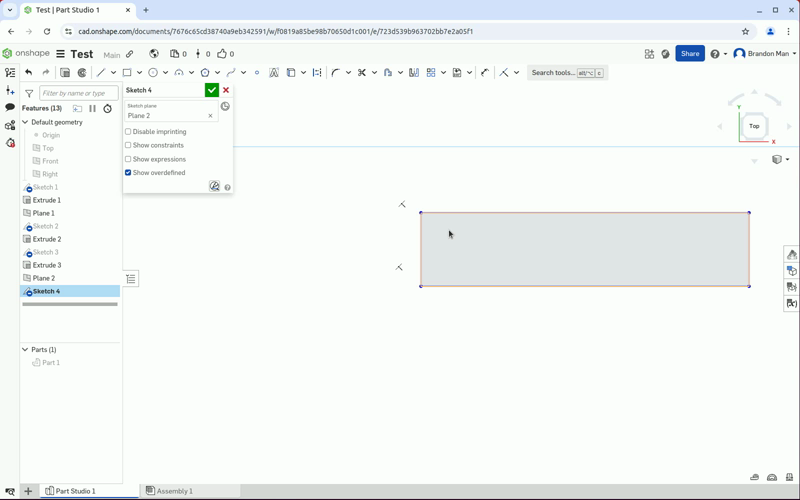
scroll(-6)
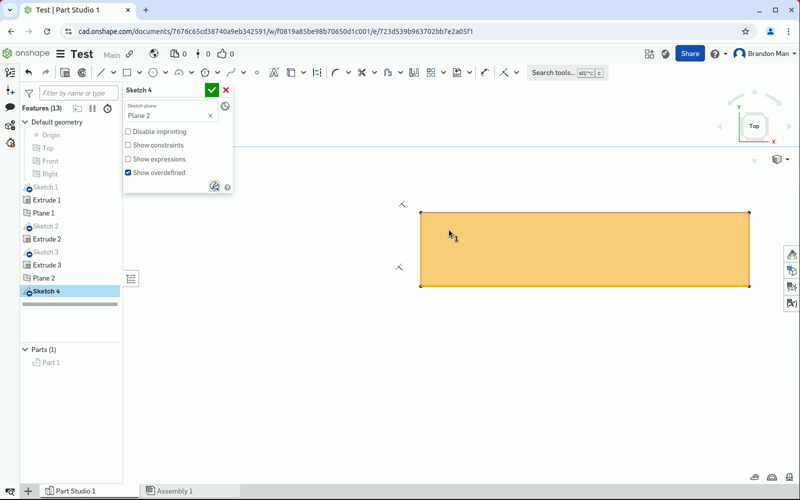
scroll(-6)
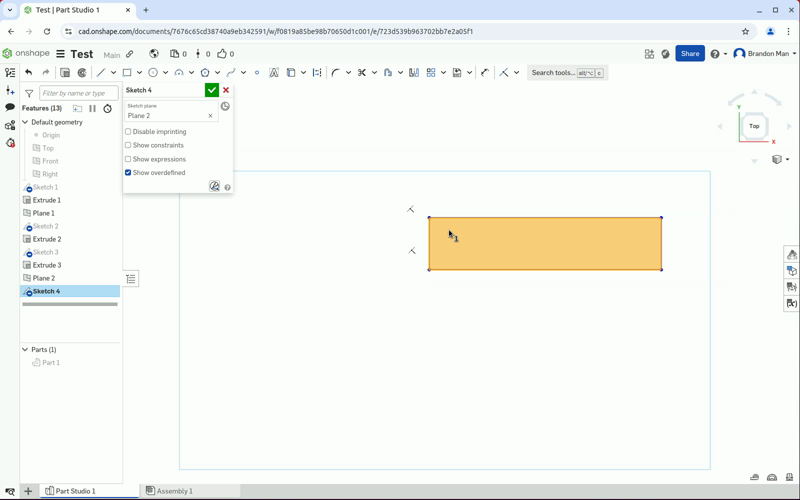
scroll(-6)
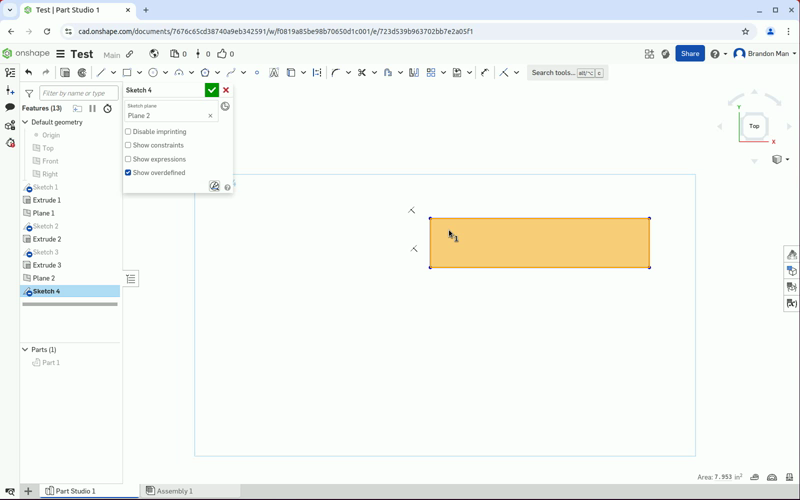
scroll(-6)
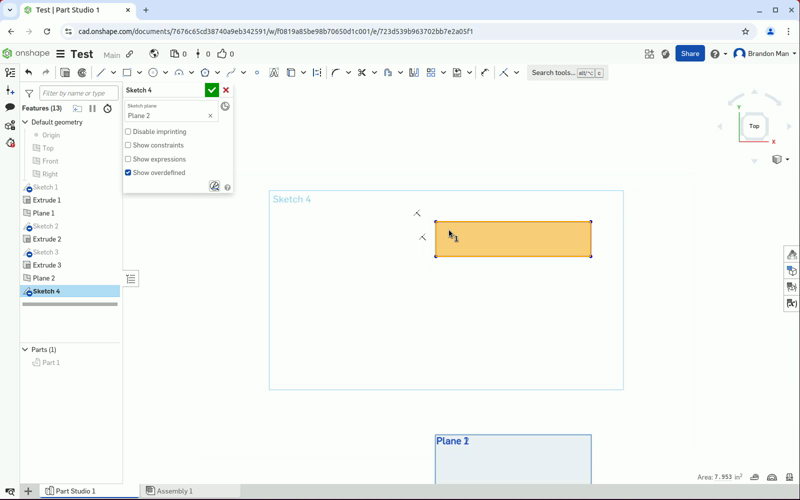
scroll(-6)
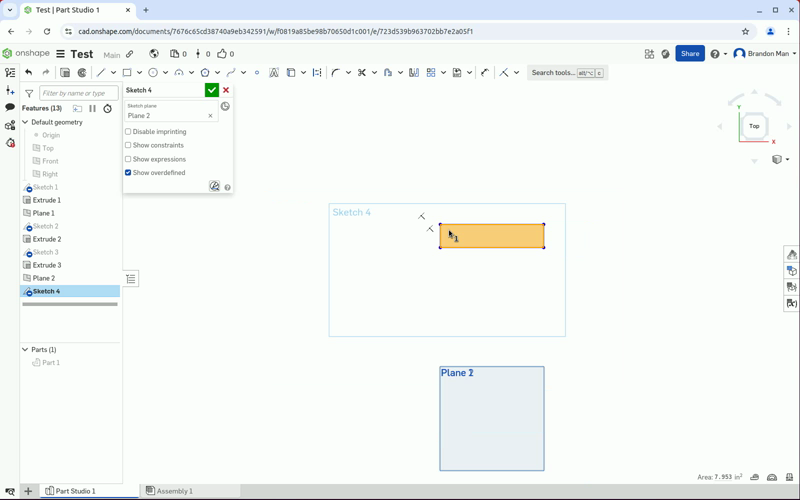
scroll(-6)
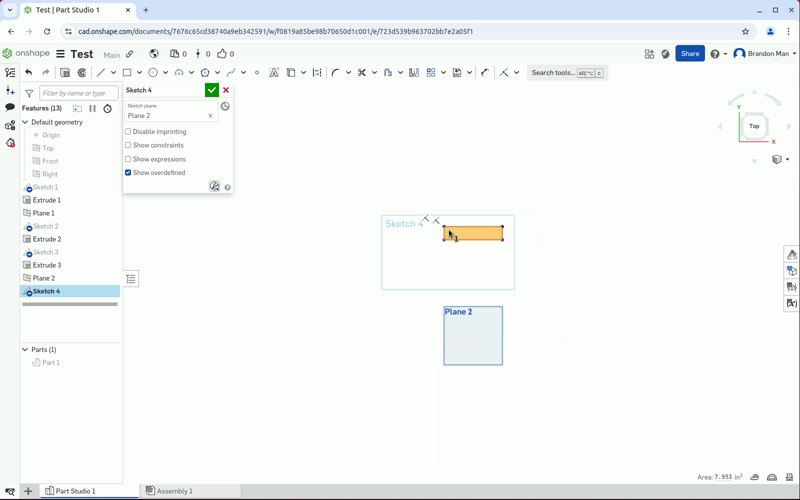
scroll(-6)
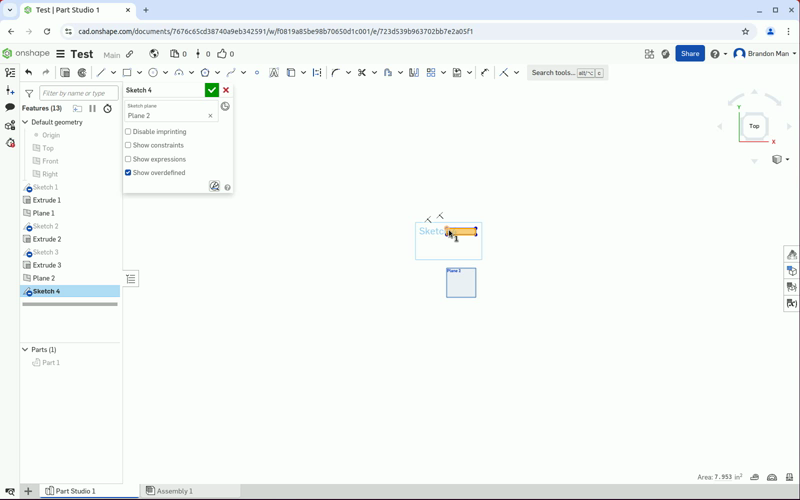
mouse_move(73, 352)
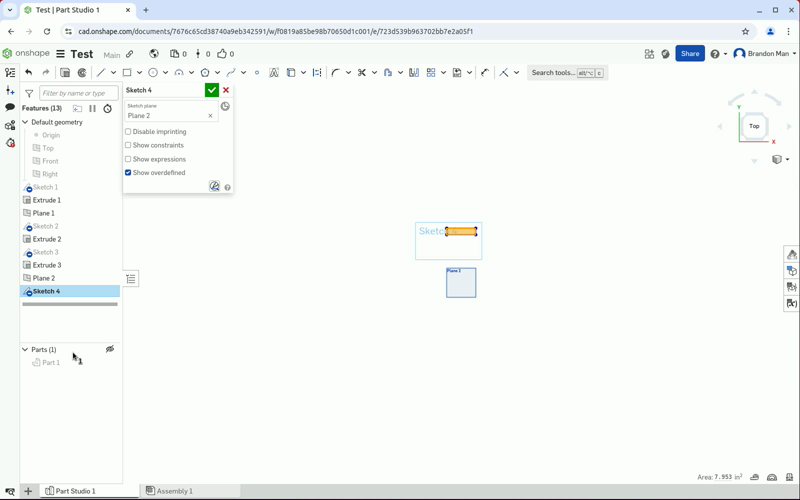
key(shift+y)
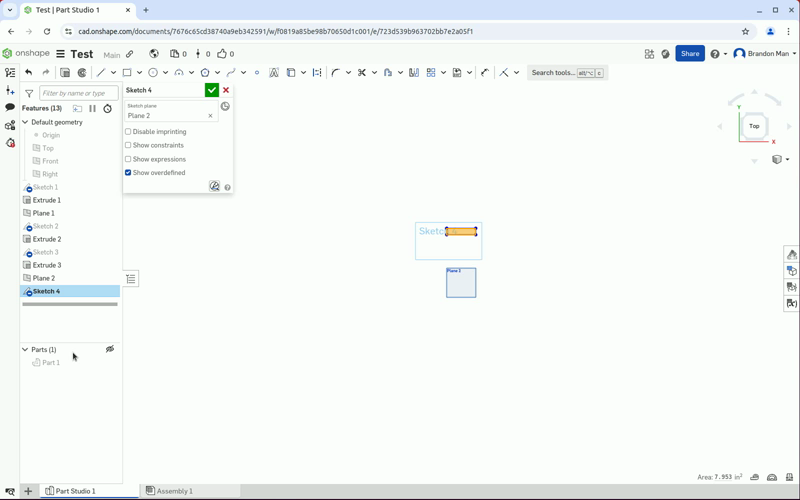
key(shift+e)
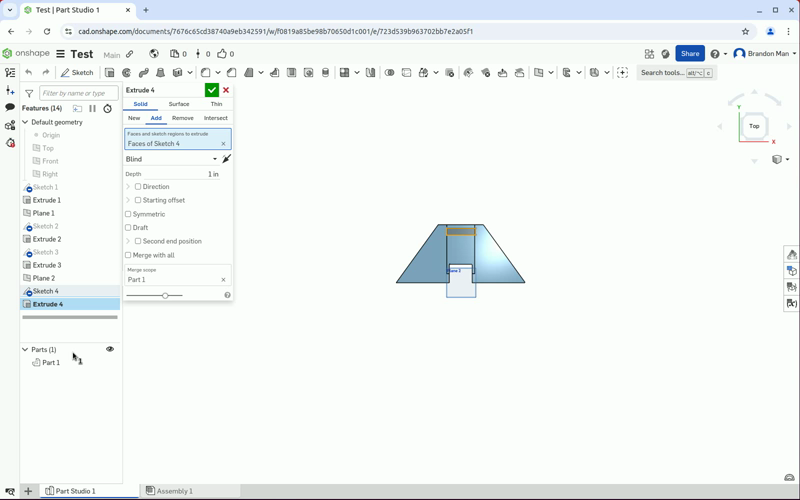
mouse_move(143, 106)
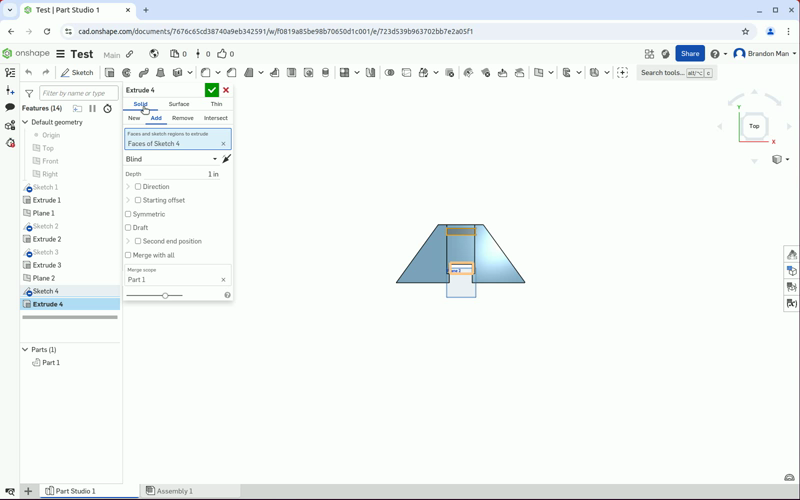
click(143, 106)
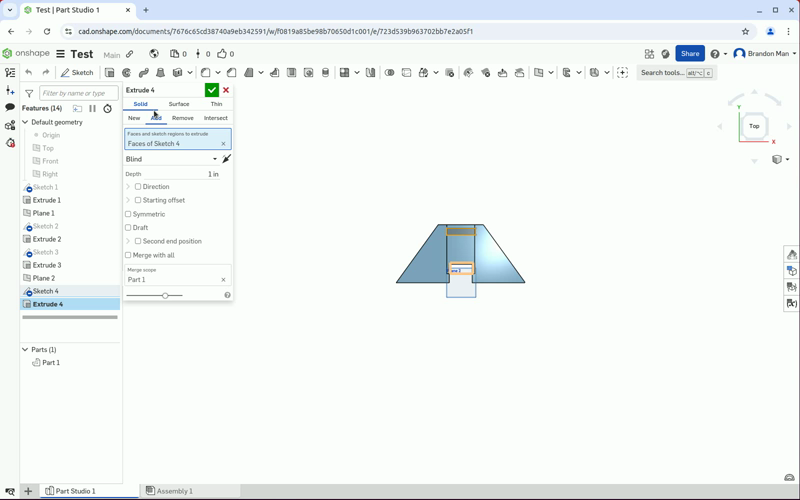
mouse_move(186, 120)
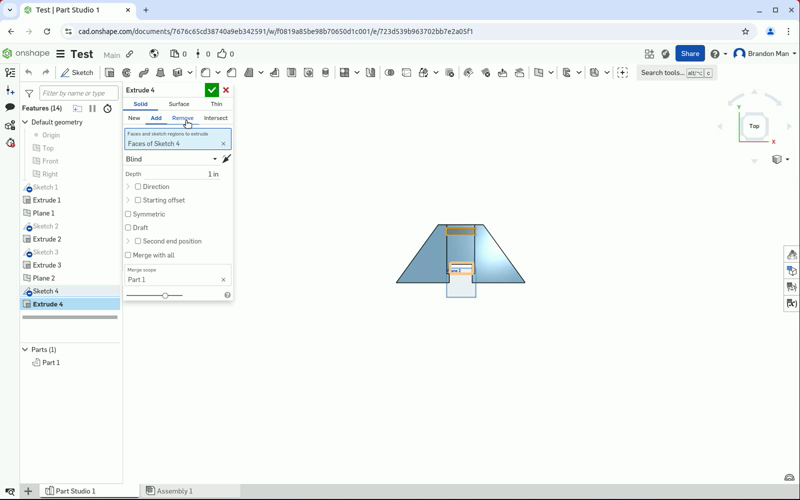
click(186, 120)
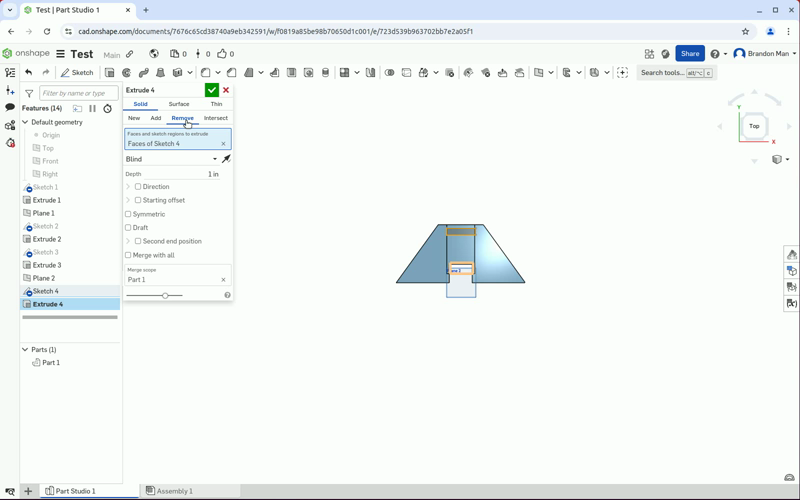
key(tab, 4)
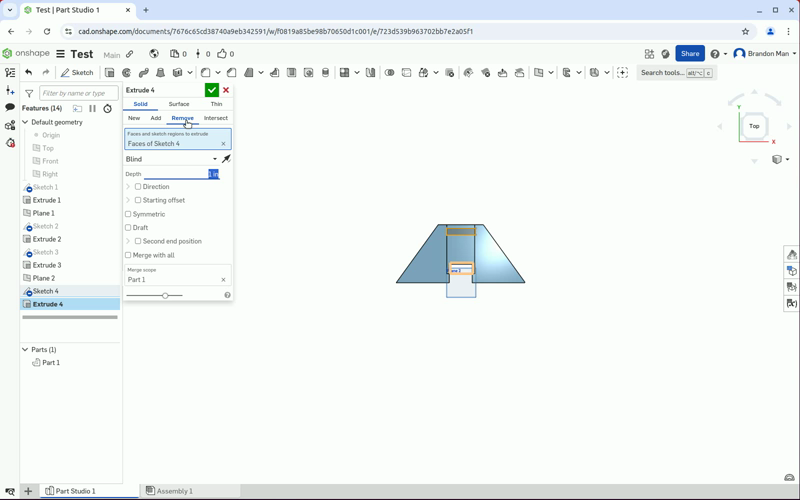
text(2.166)
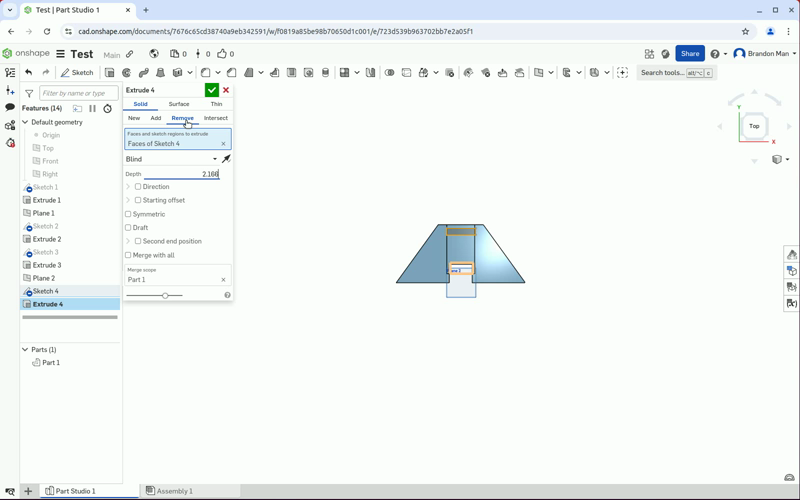
key(tab, 6)
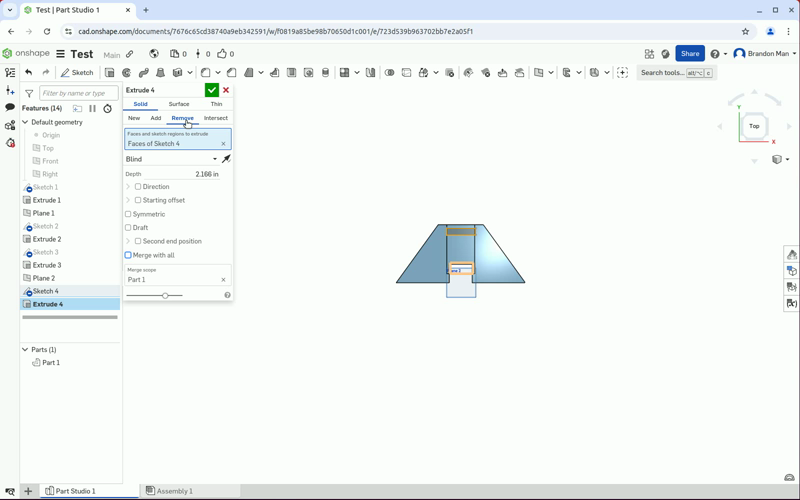
key(space)
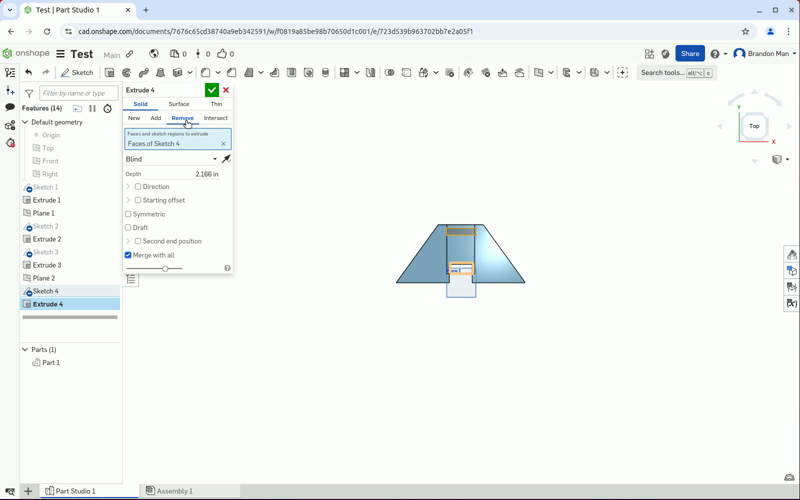
key(enter)
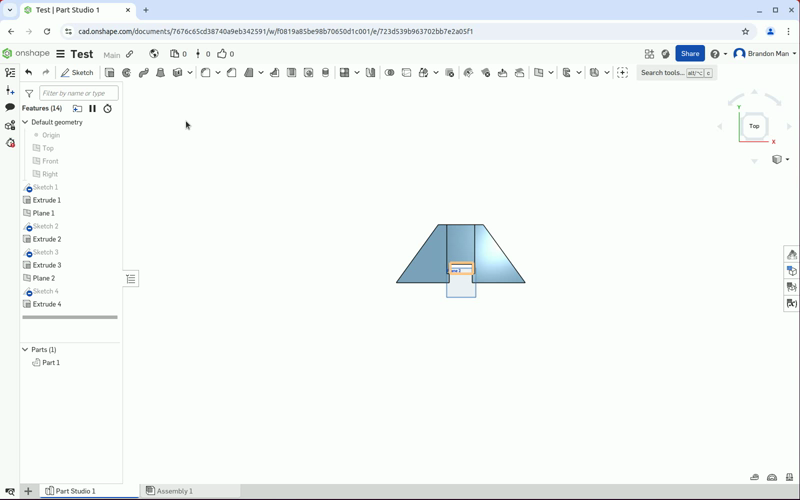
key(shift+h)
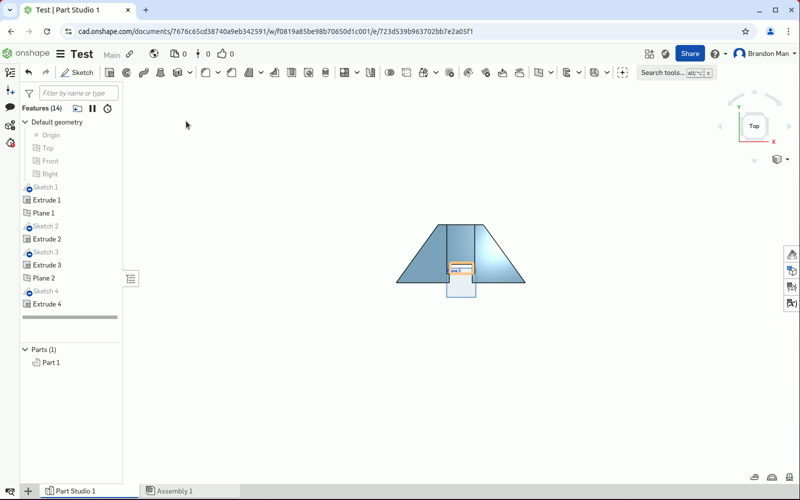
key(shift+h)
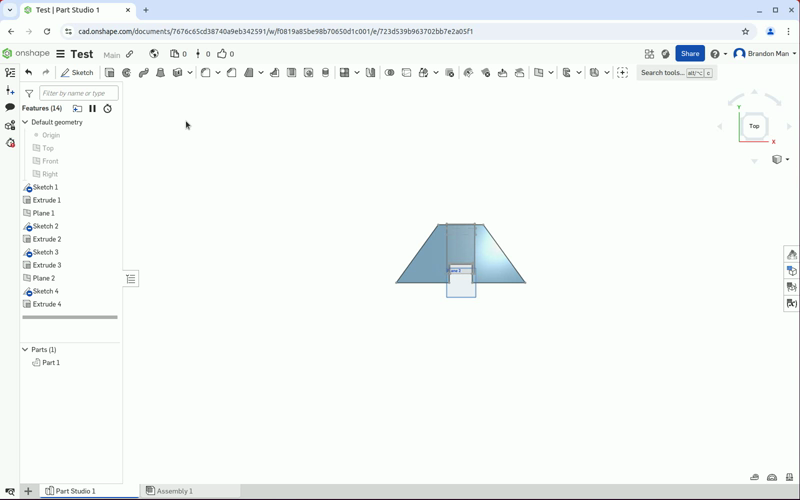
key(shift+7)
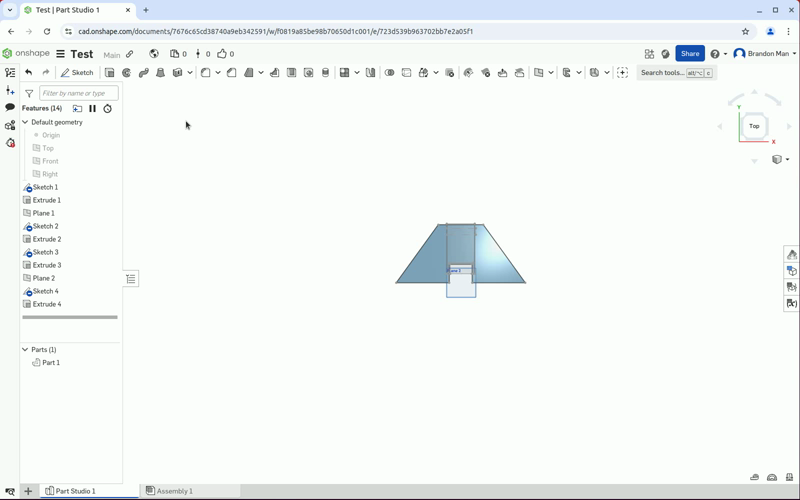
key(up, 3)
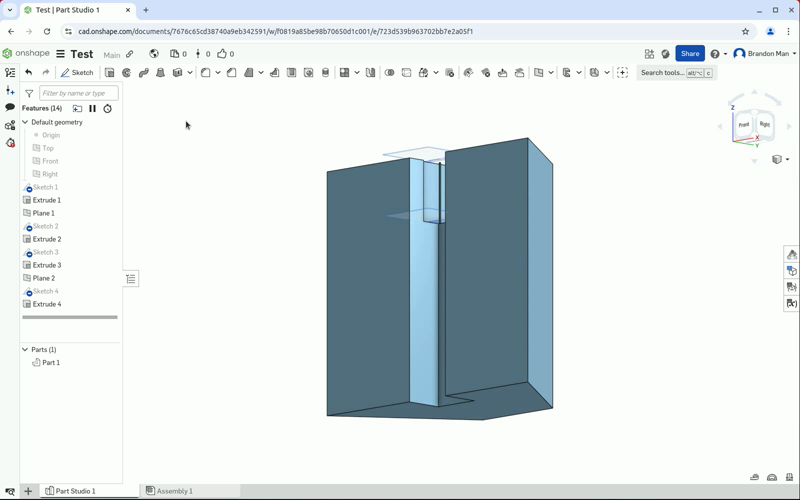
key(left, 3)
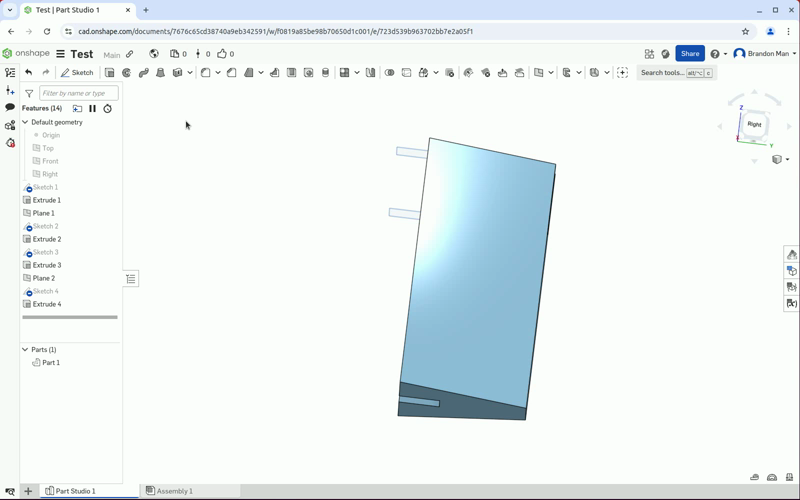
key(right, 3)
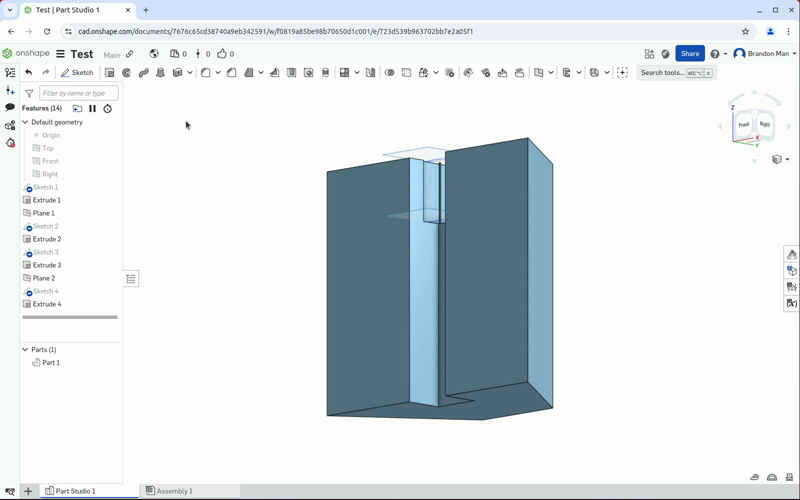
key(down, 3)
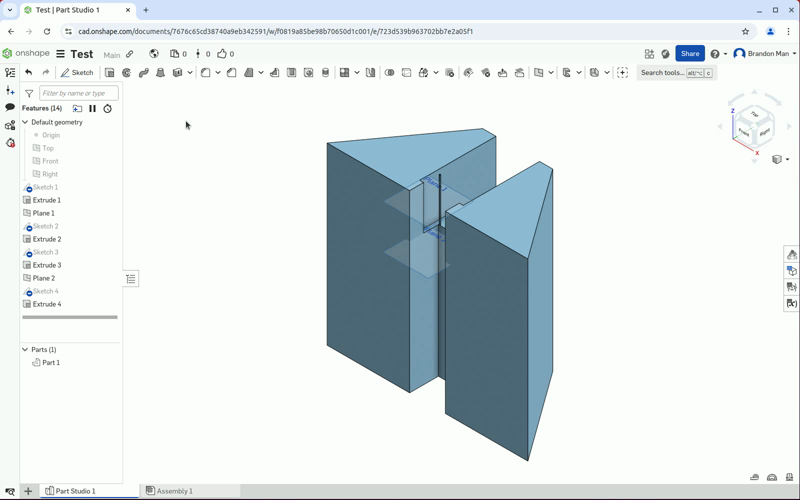
mouse_move(73, 189)
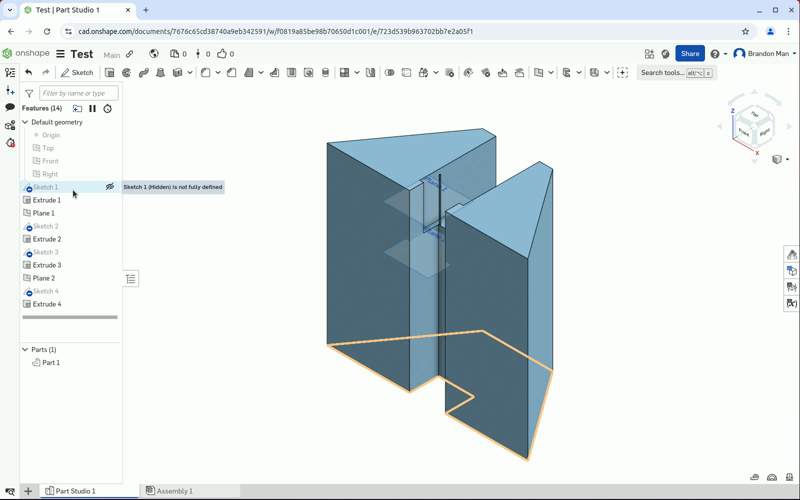
click(73, 189)